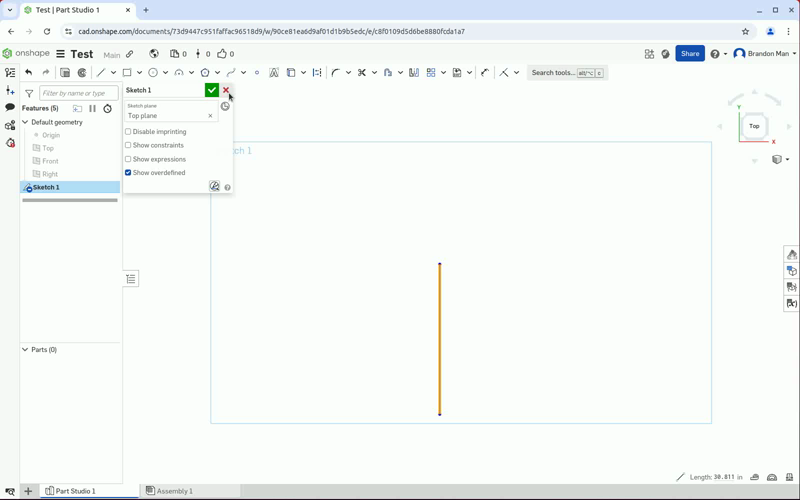
key(shift+h)
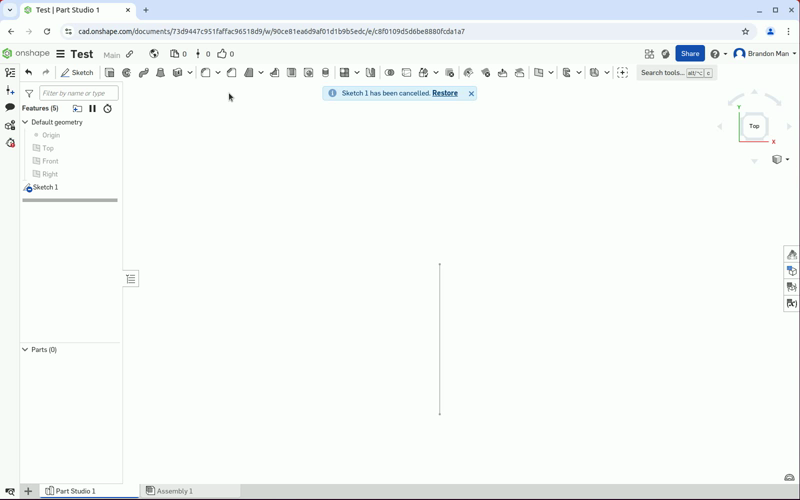
mouse_move(73, 352)
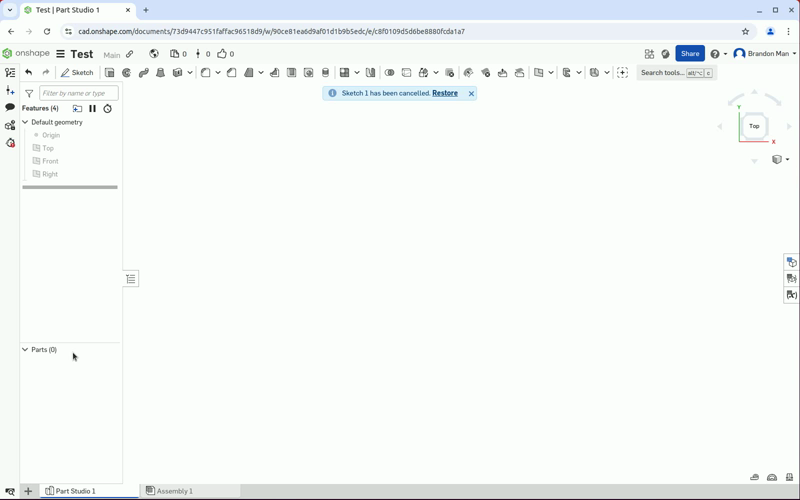
key(y)
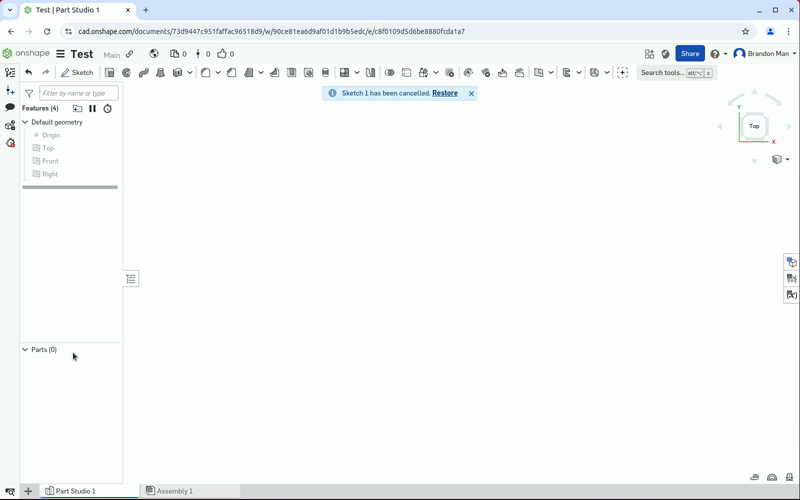
key(shift+p)
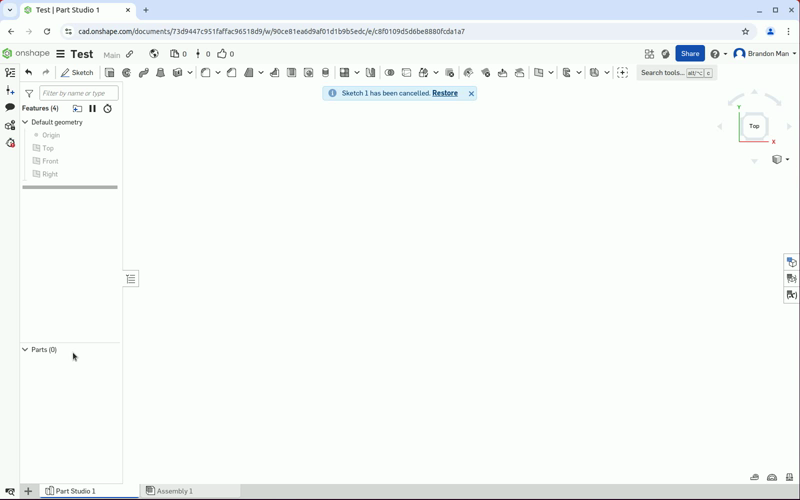
key(space)
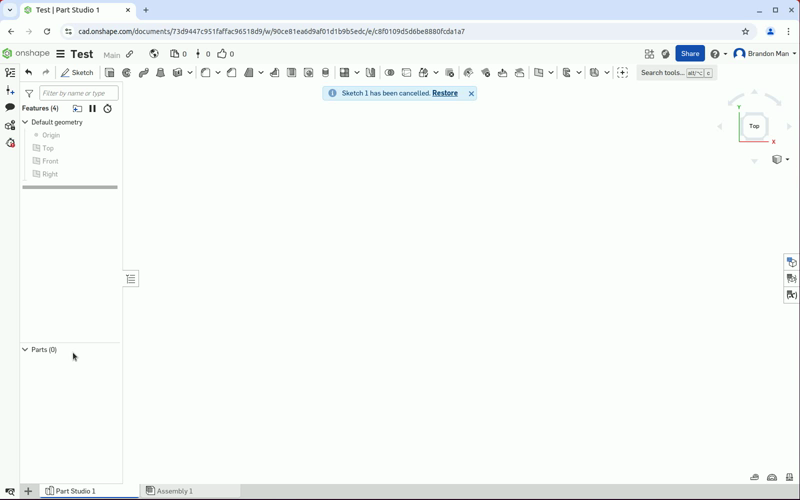
key_down(shift)
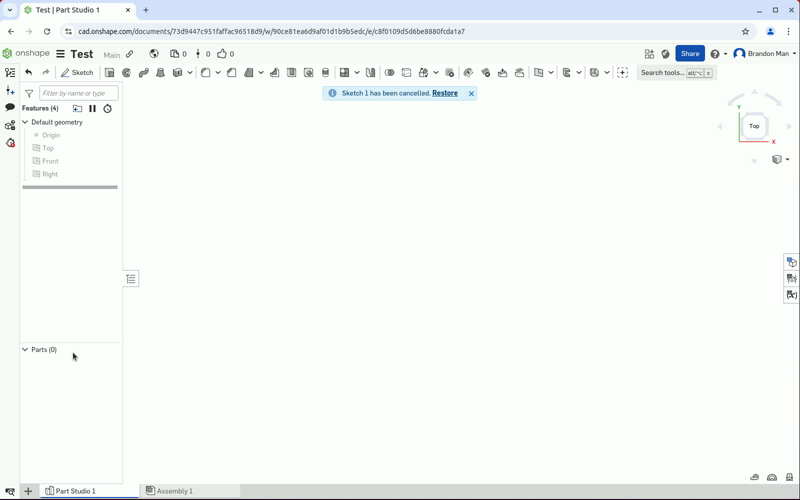
key(up)
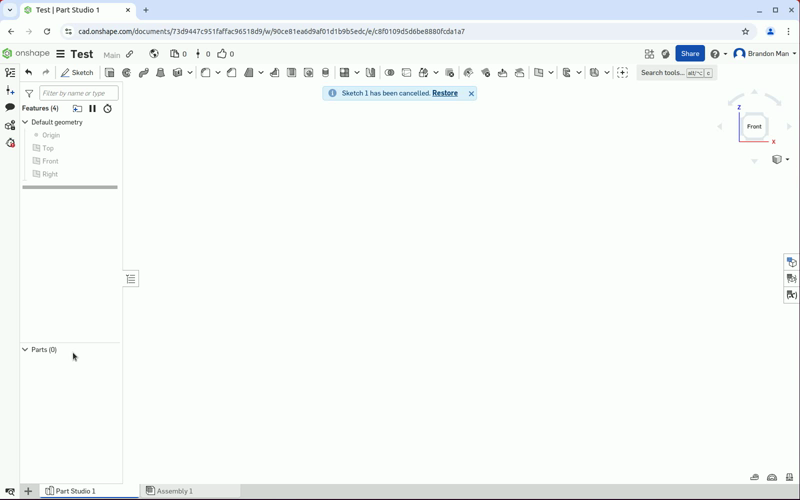
key_up(shift)
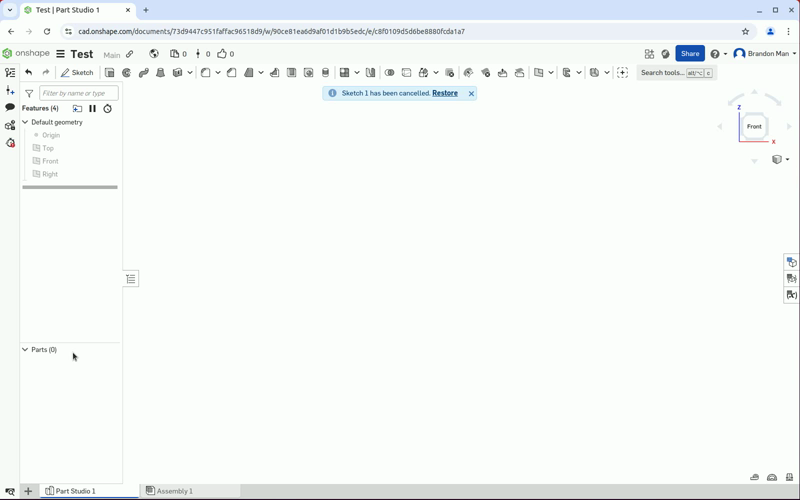
key(space)
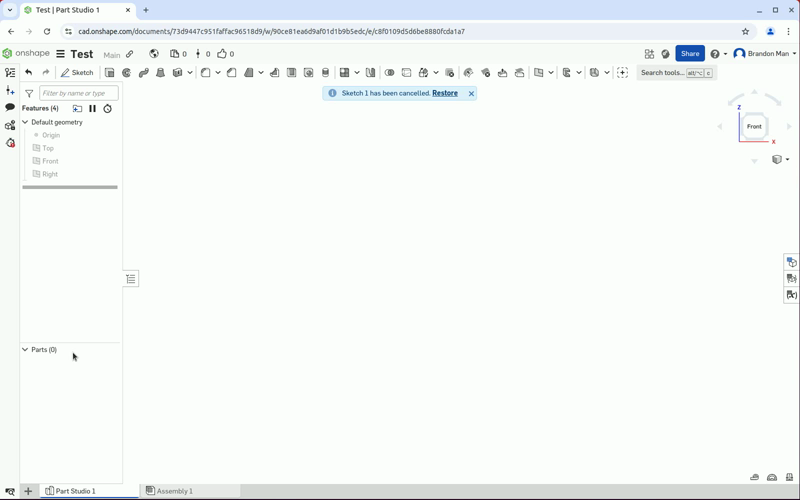
key_down(shift)
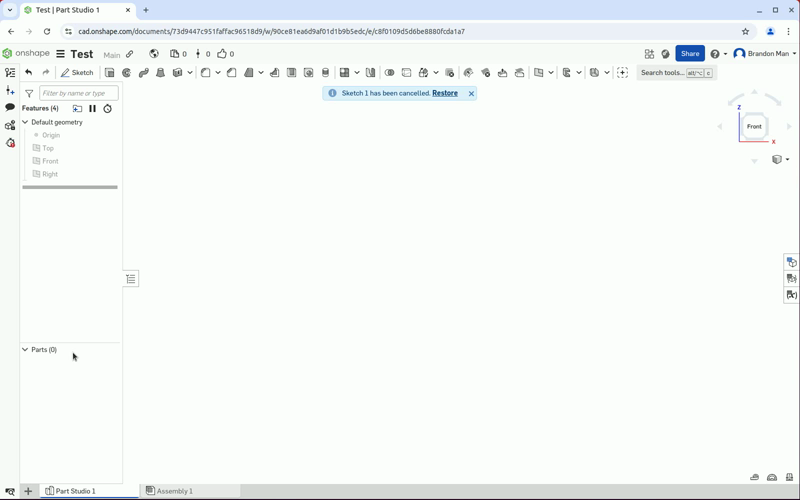
key(left)
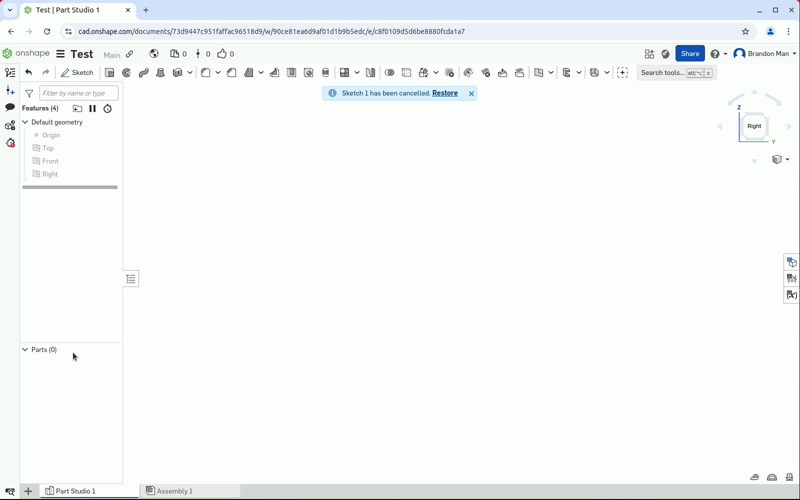
key_up(shift)
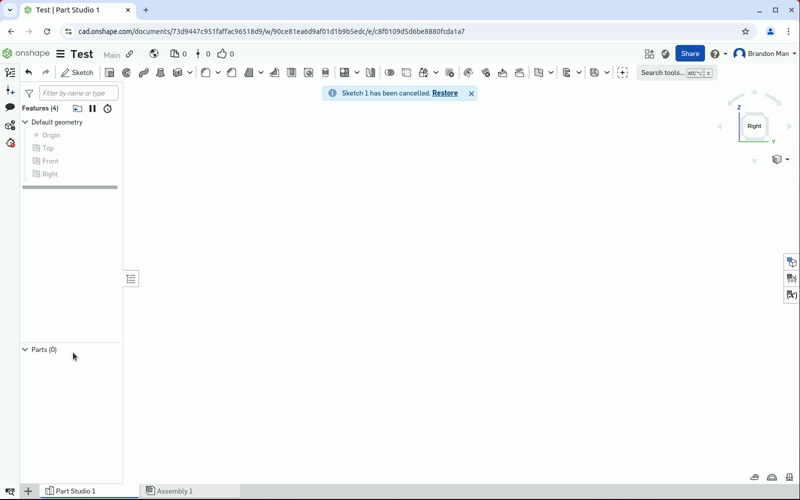
mouse_move(73, 352)
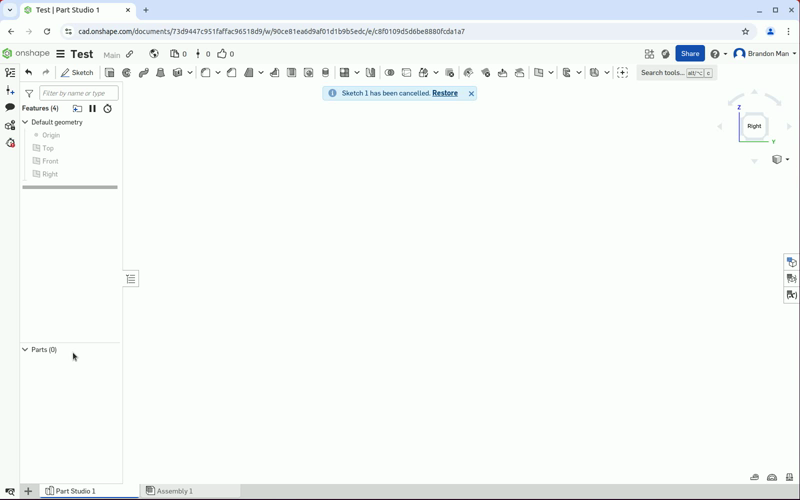
key(shift+y)
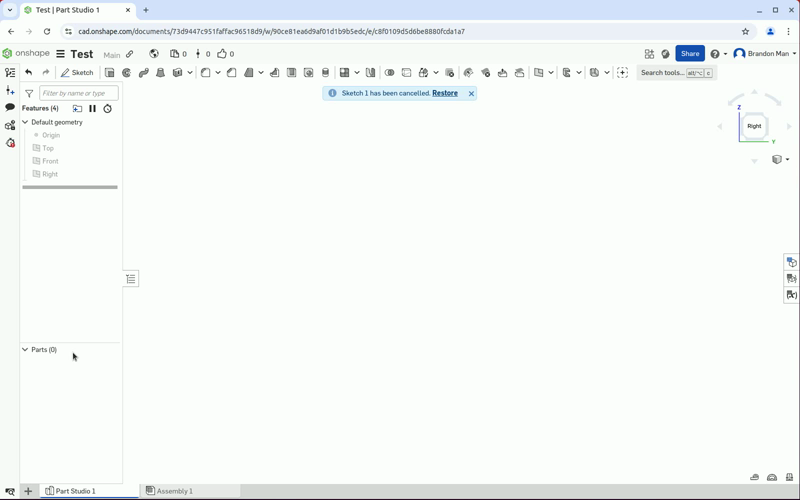
key(shift+s)
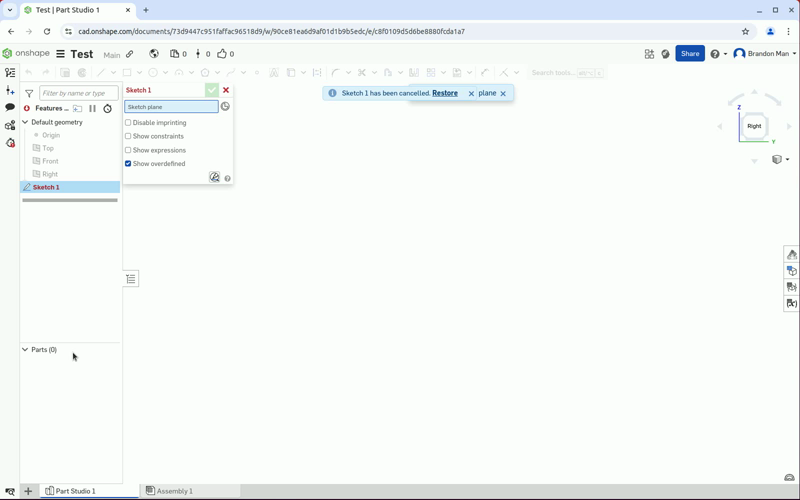
mouse_move(73, 176)
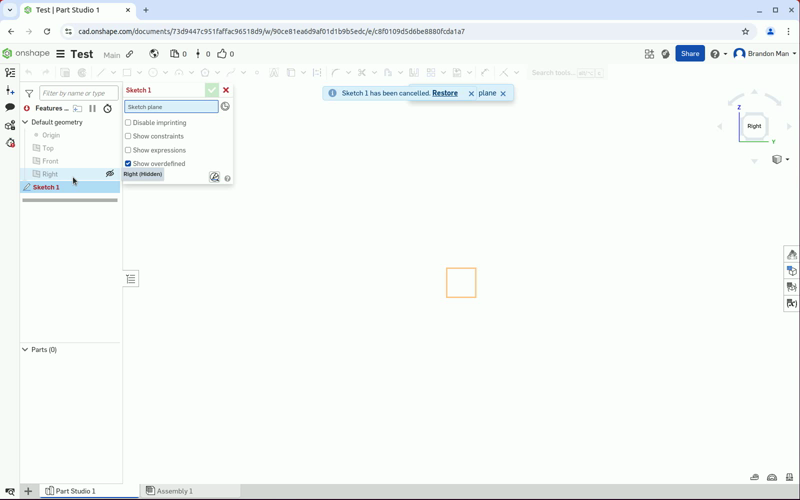
click(73, 176)
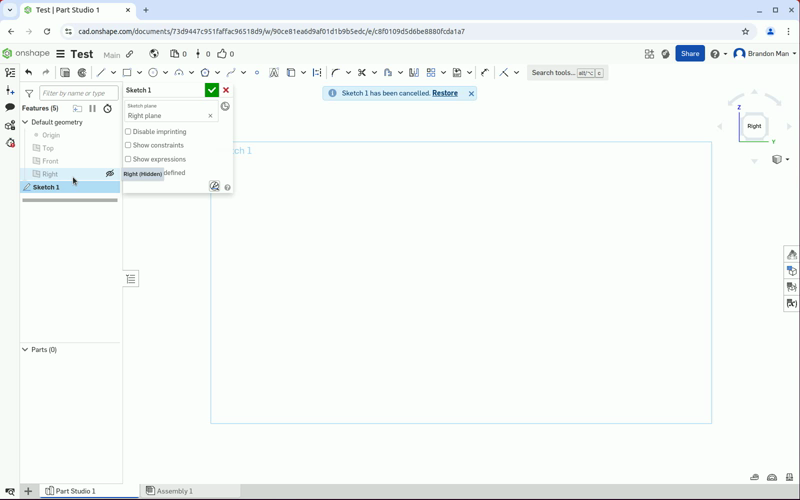
mouse_move(73, 352)
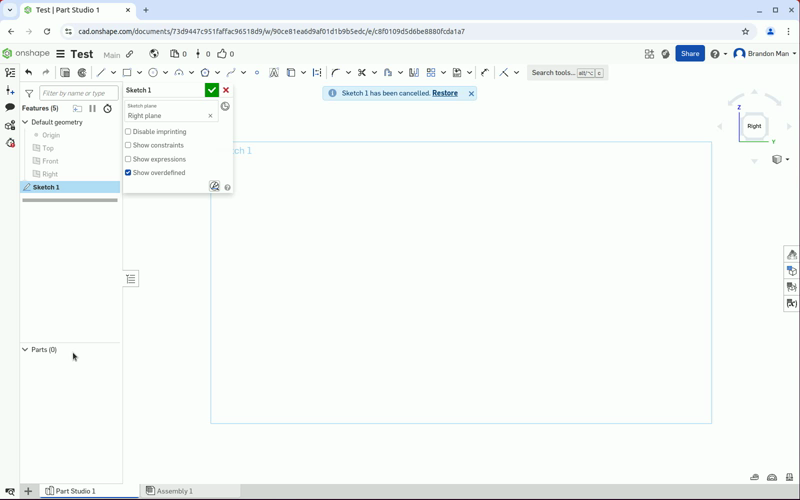
key(y)
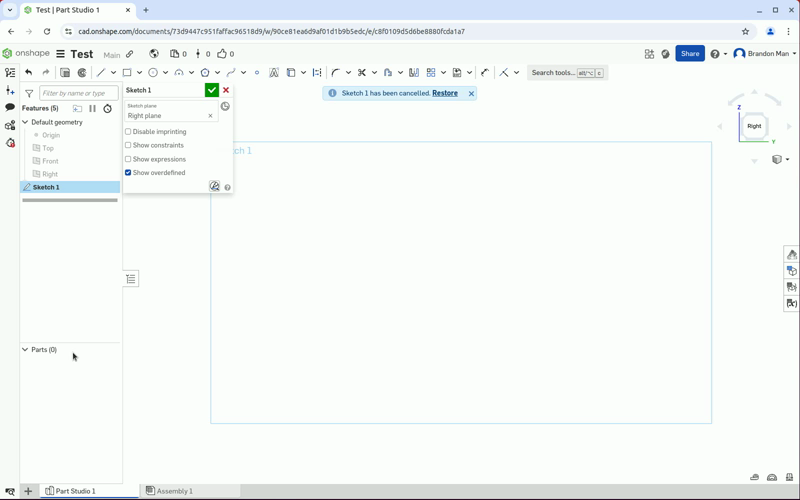
key(a)
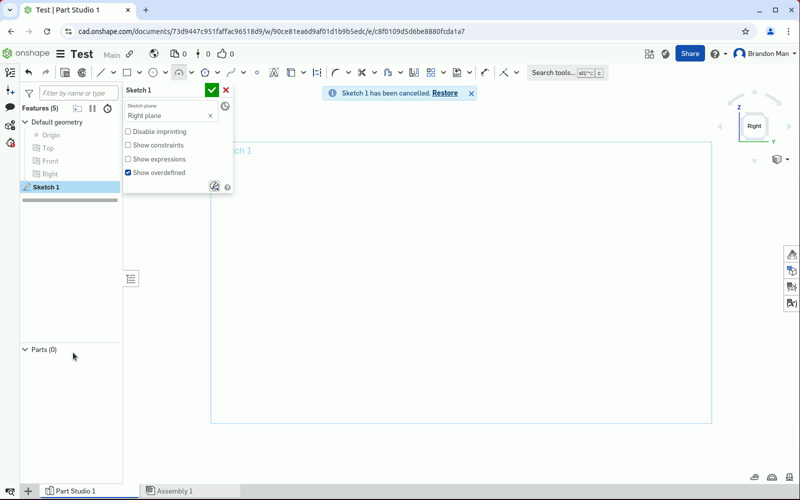
key_down(shift)
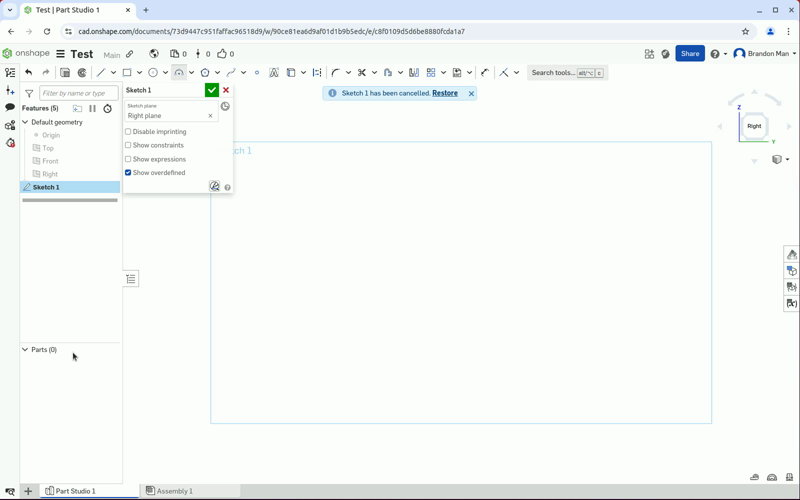
mouse_move(485, 314)
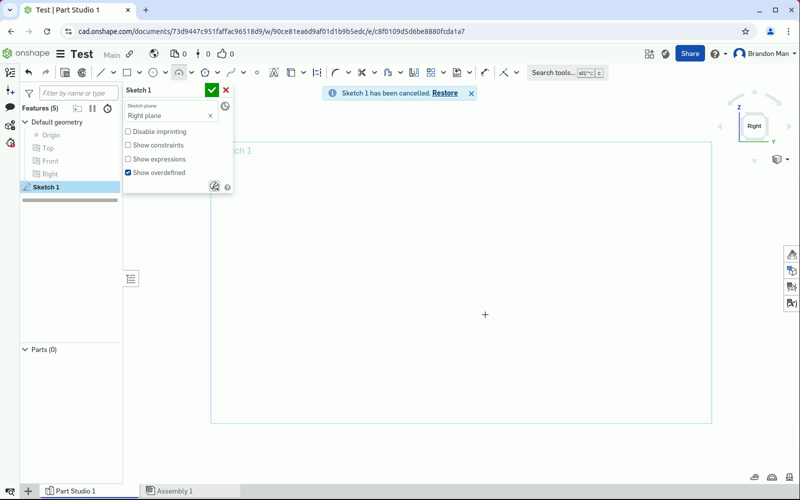
click(485, 314)
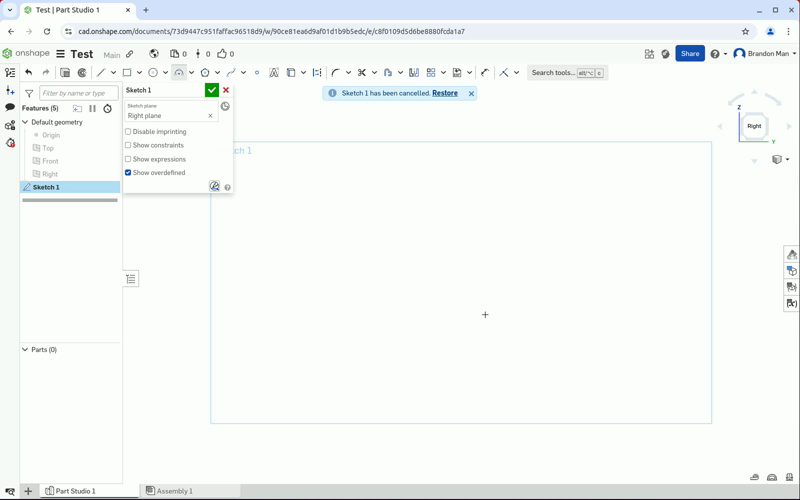
key_up(shift)
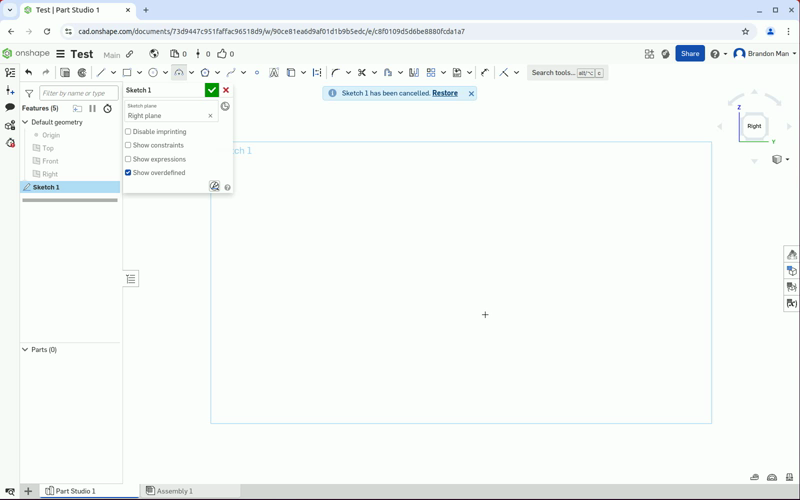
key_down(shift)
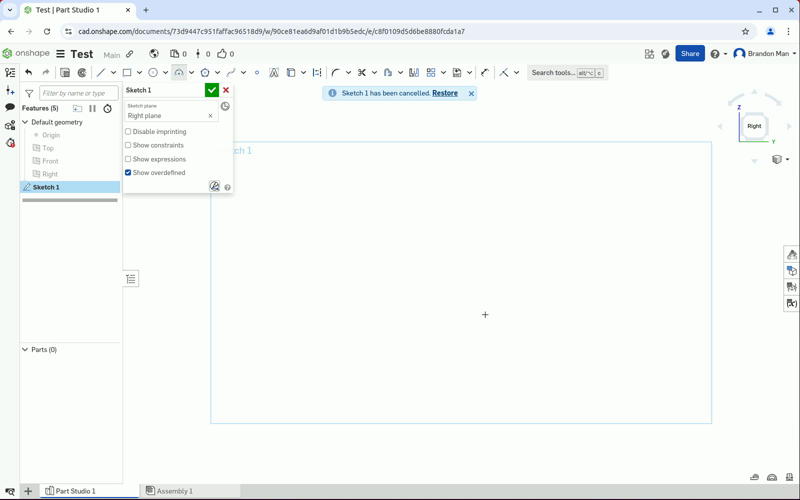
mouse_move(536, 312)
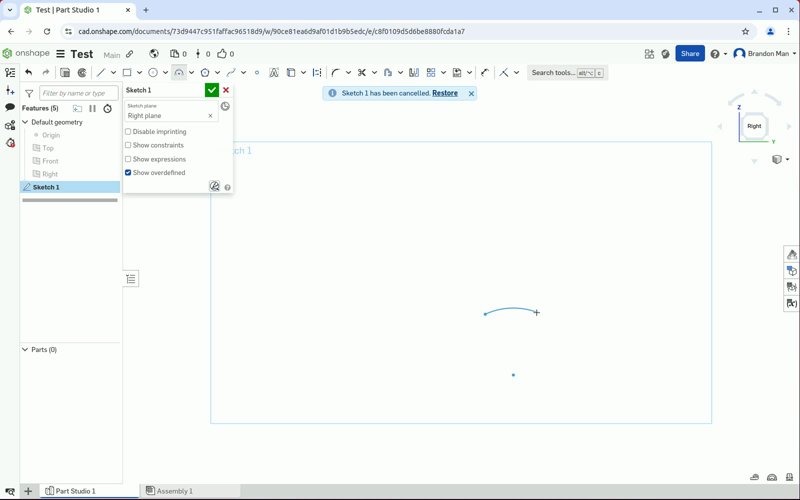
click(536, 312)
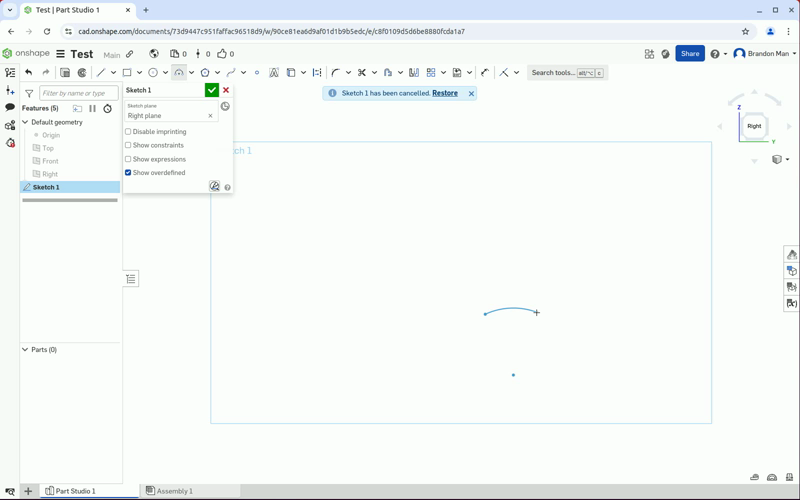
mouse_move(510, 310)
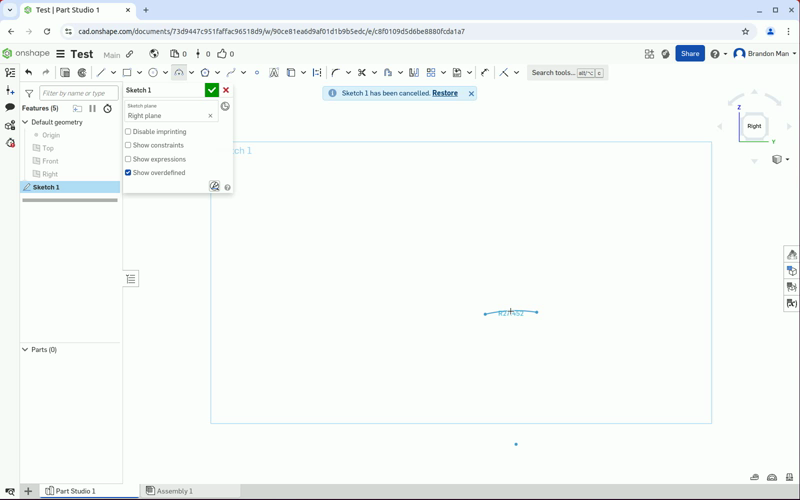
click(510, 310)
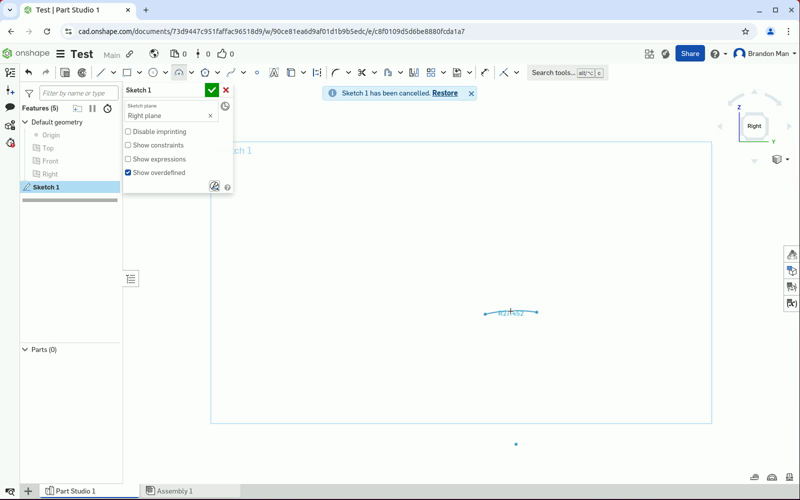
key_up(shift)
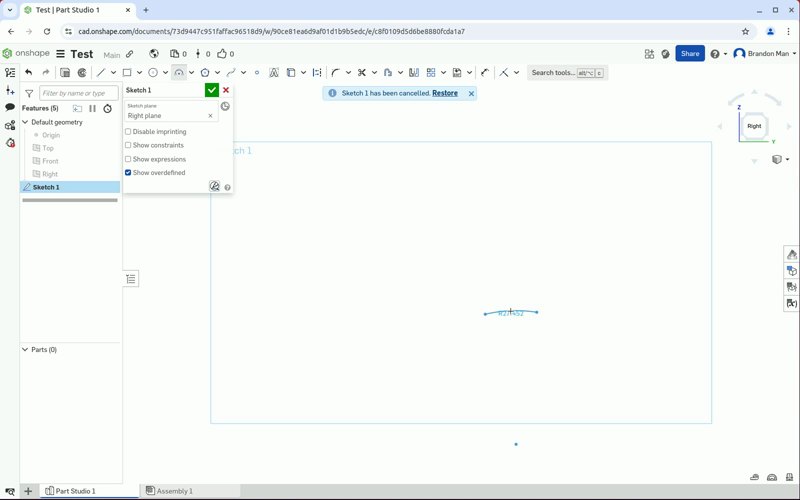
mouse_move(536, 312)
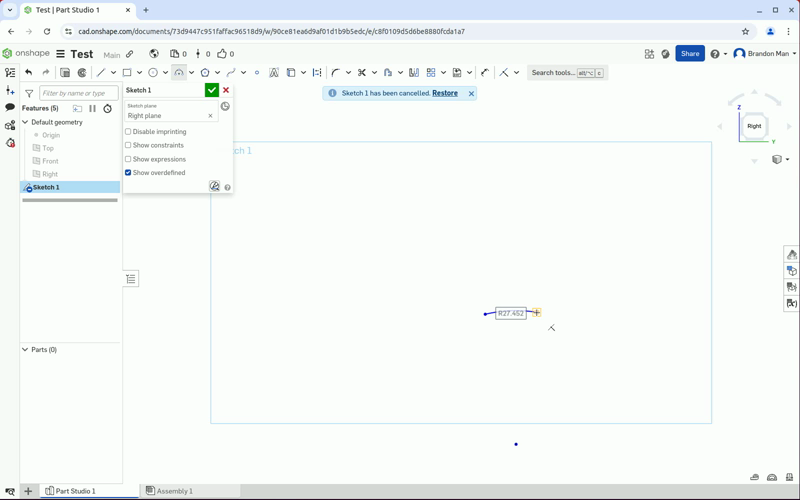
click(536, 312)
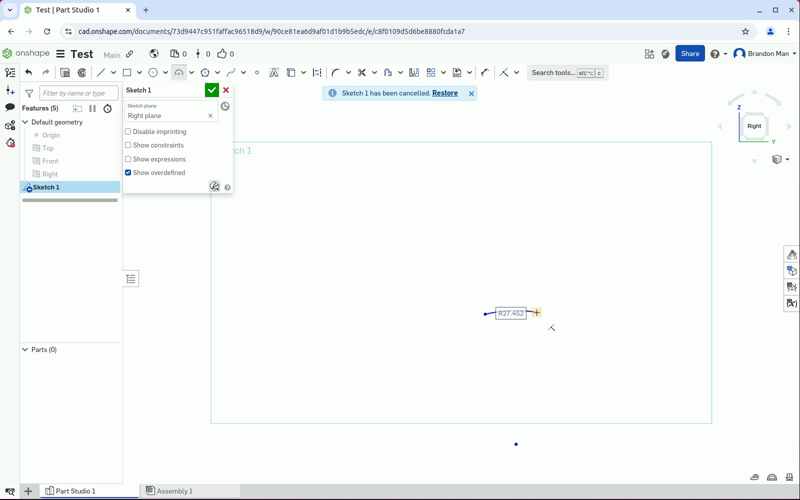
key_down(shift)
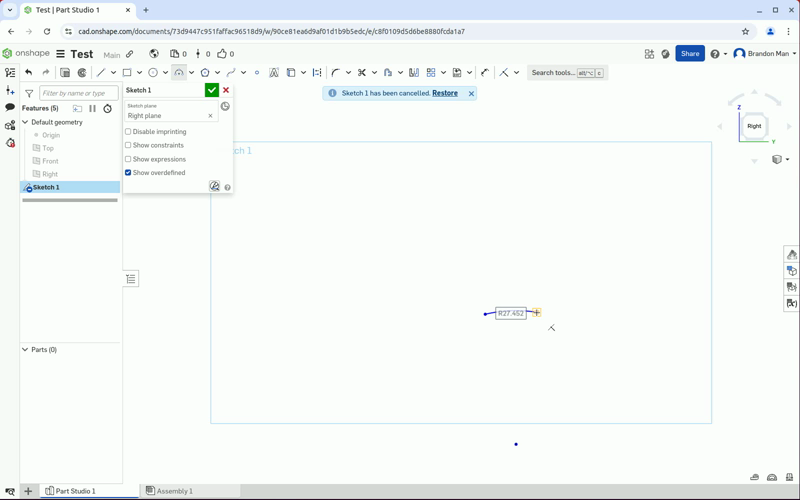
mouse_move(543, 315)
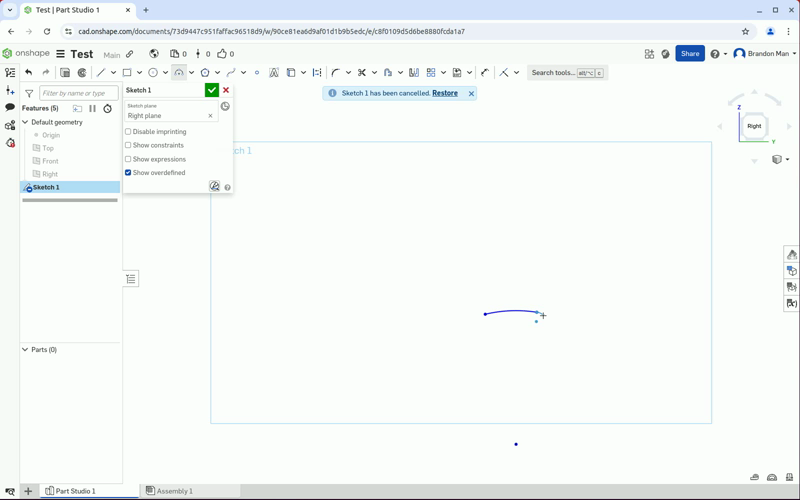
scroll(6)
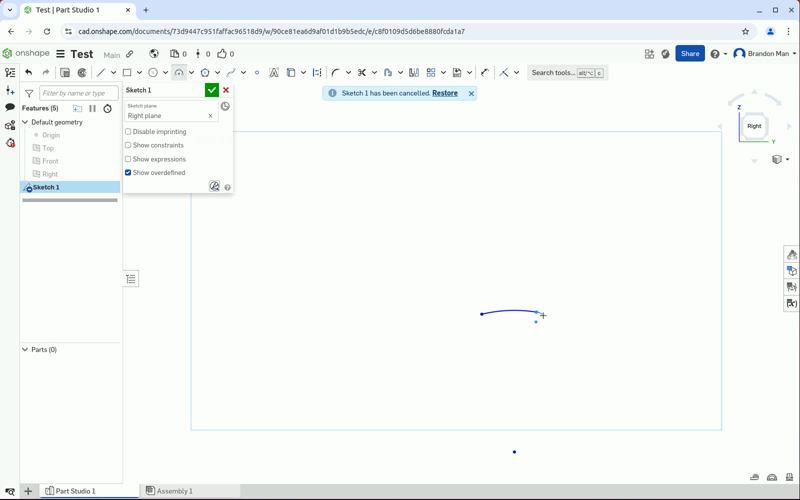
scroll(6)
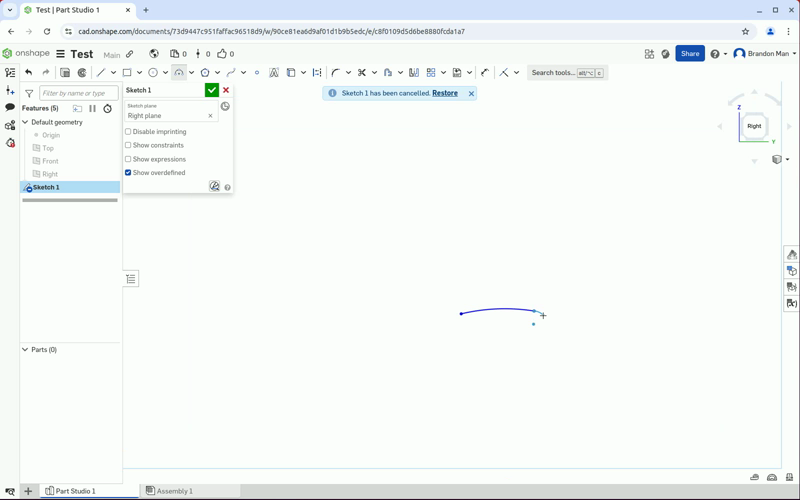
scroll(6)
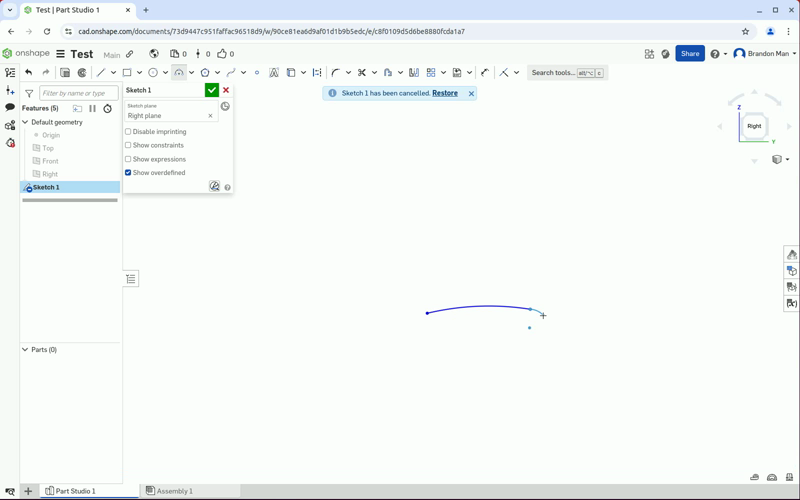
scroll(6)
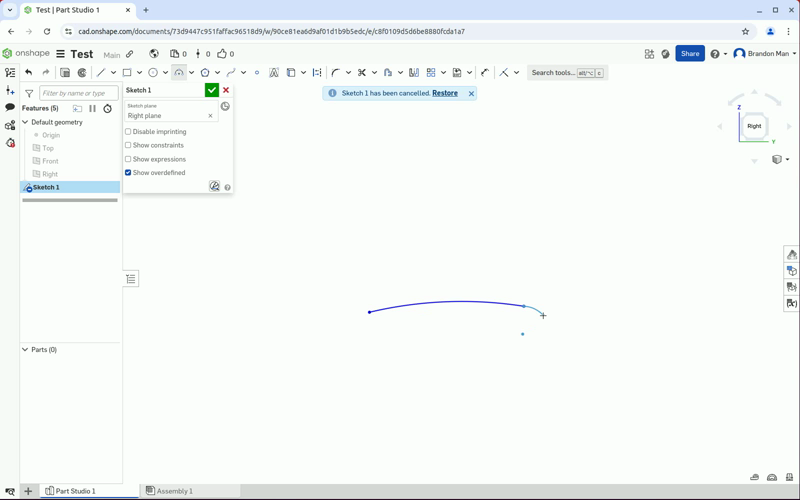
scroll(6)
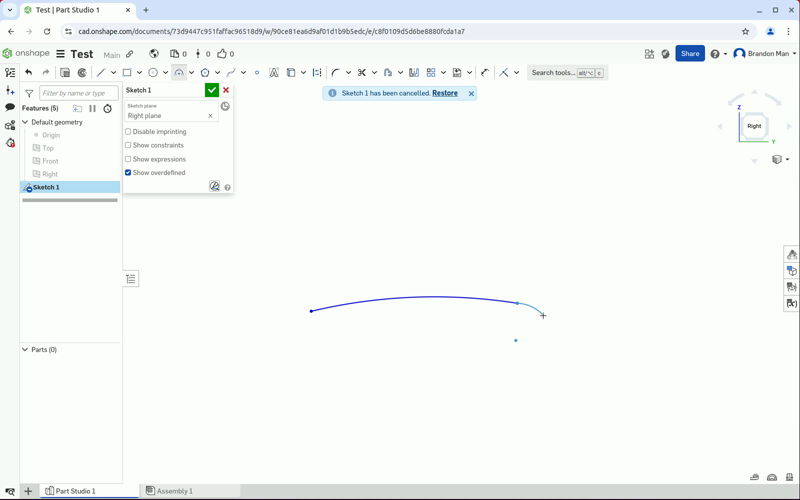
scroll(6)
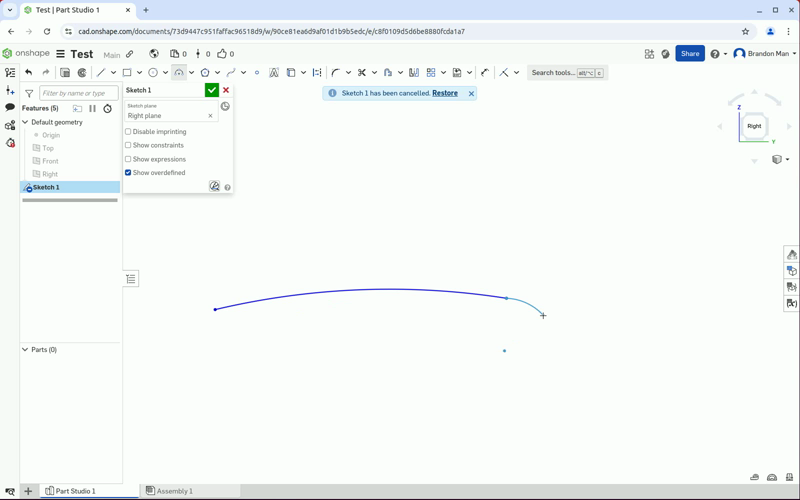
scroll(6)
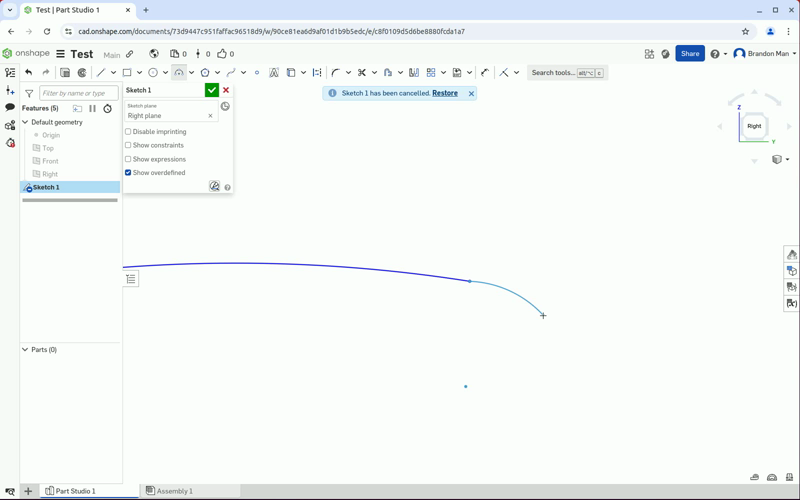
click(543, 315)
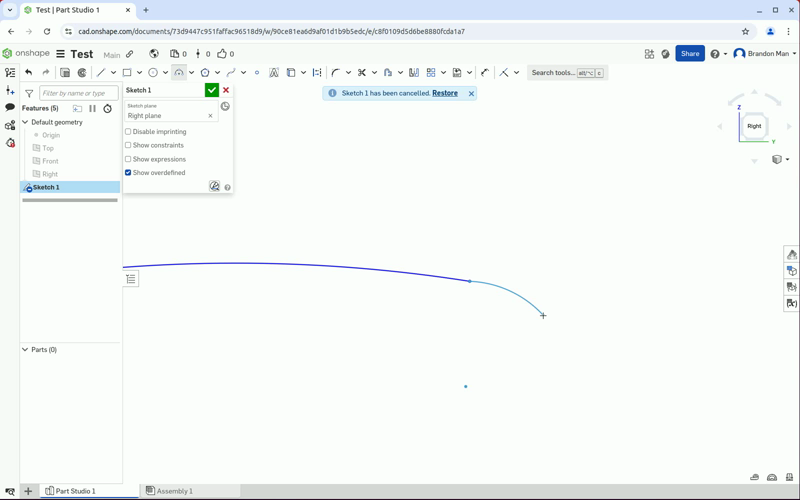
scroll(-6)
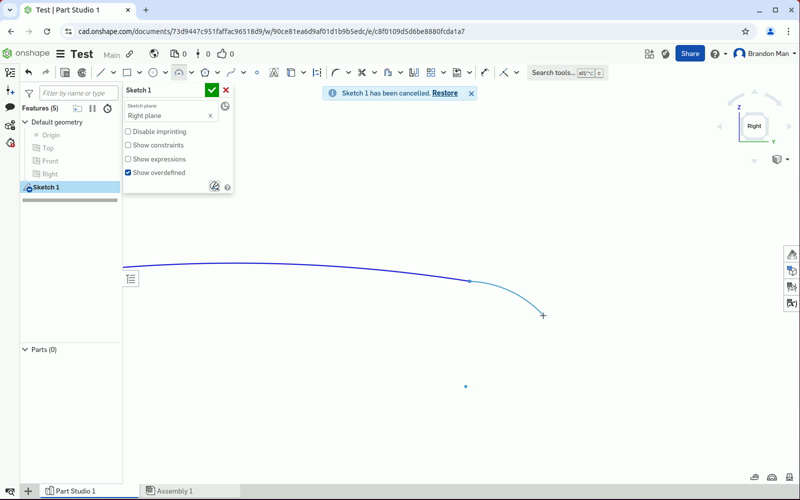
scroll(-6)
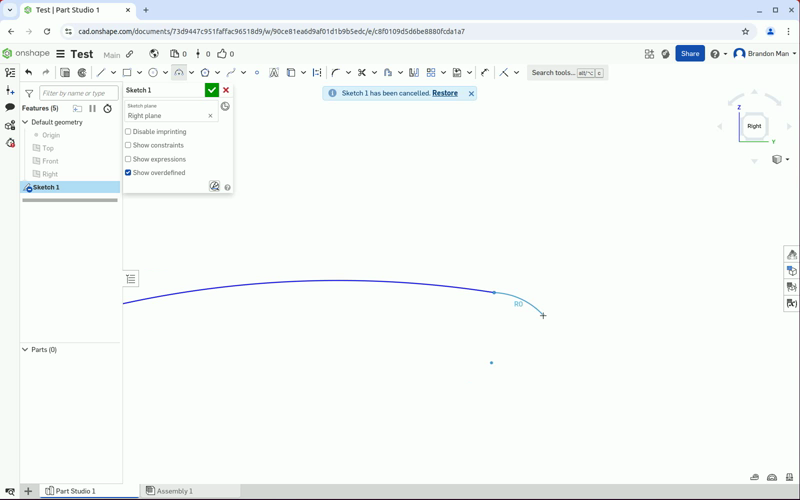
scroll(-6)
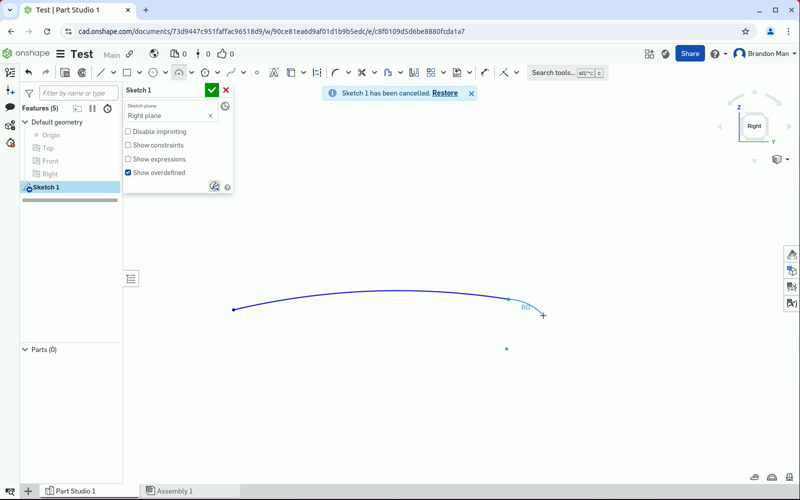
scroll(-6)
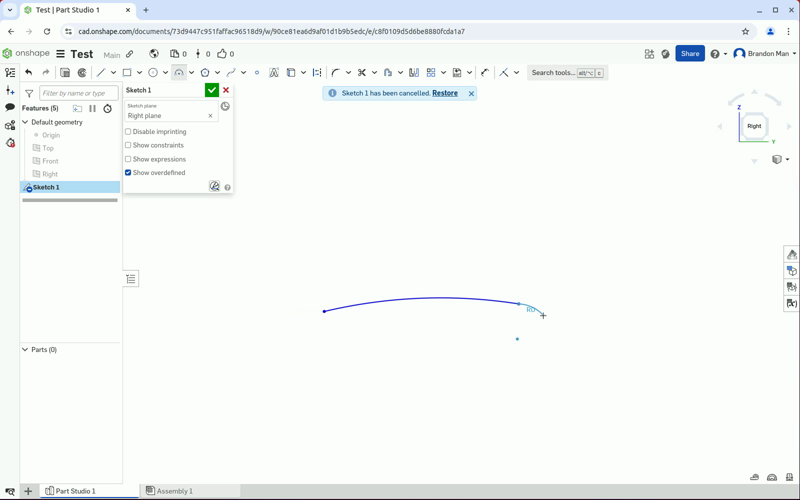
scroll(-6)
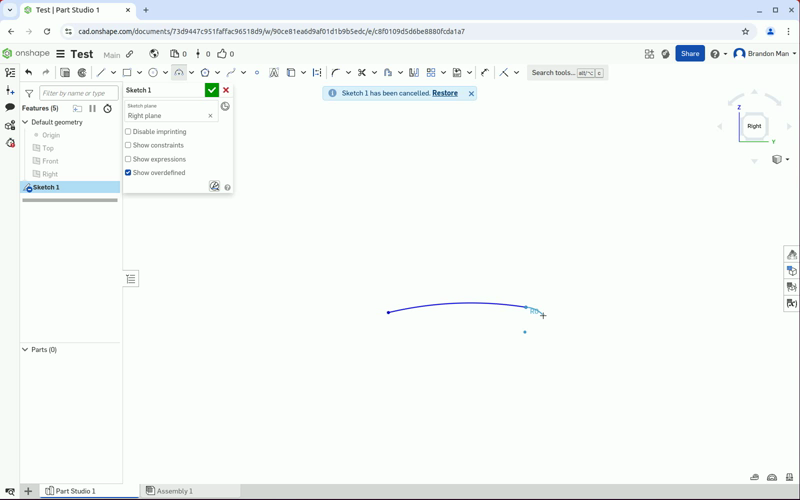
scroll(-6)
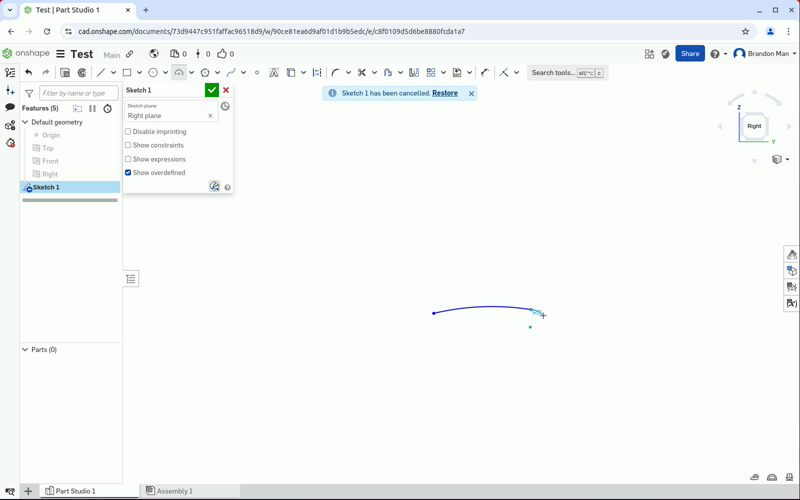
scroll(-6)
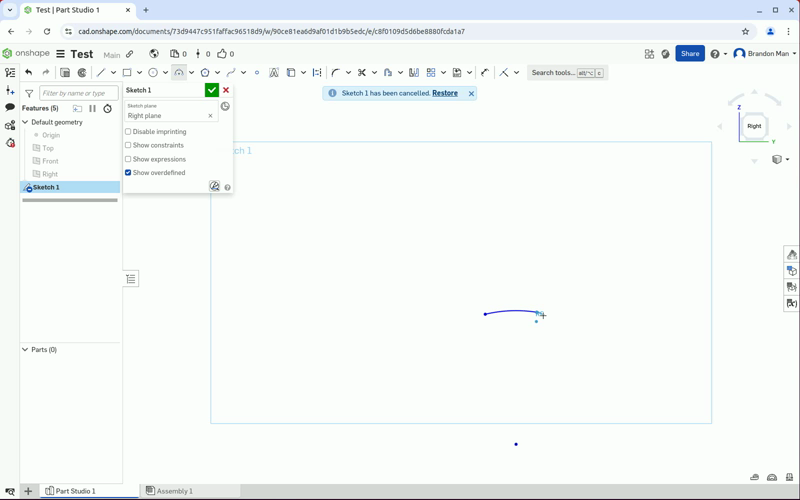
mouse_move(540, 313)
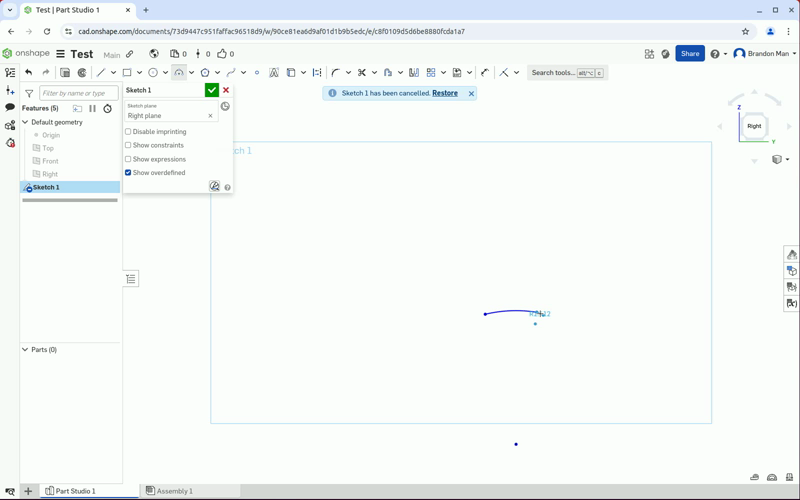
scroll(6)
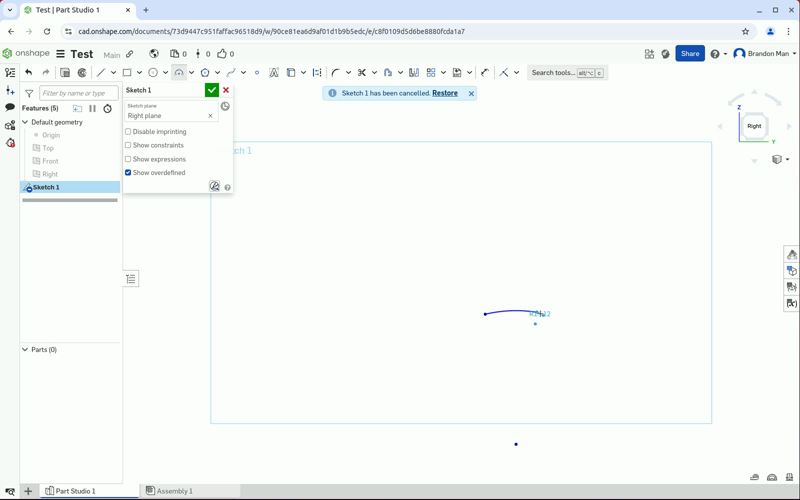
scroll(6)
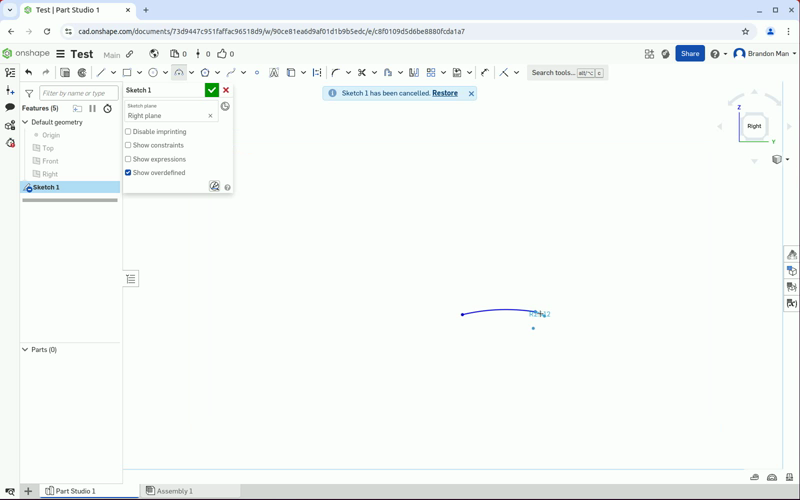
scroll(6)
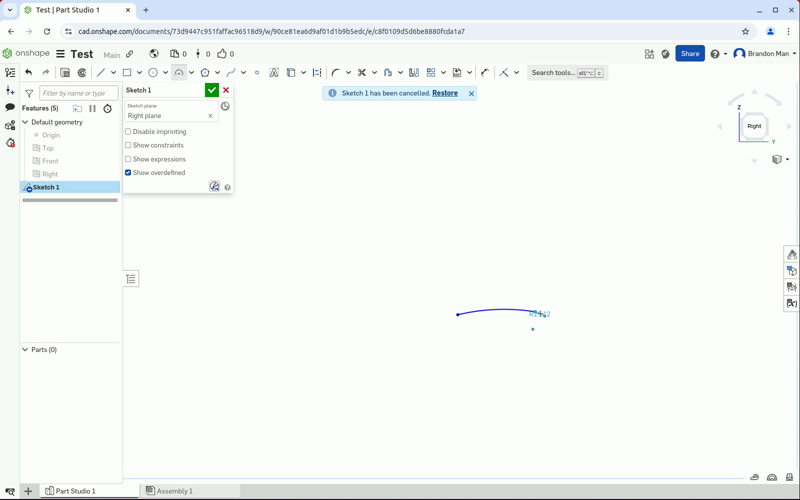
scroll(6)
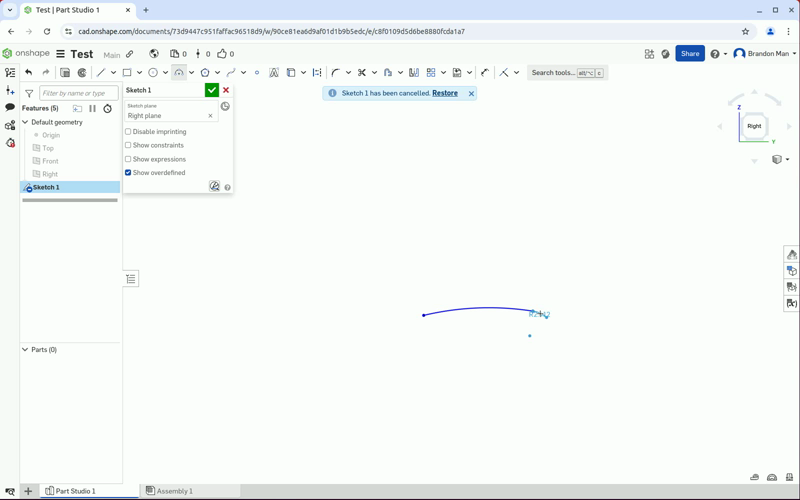
scroll(6)
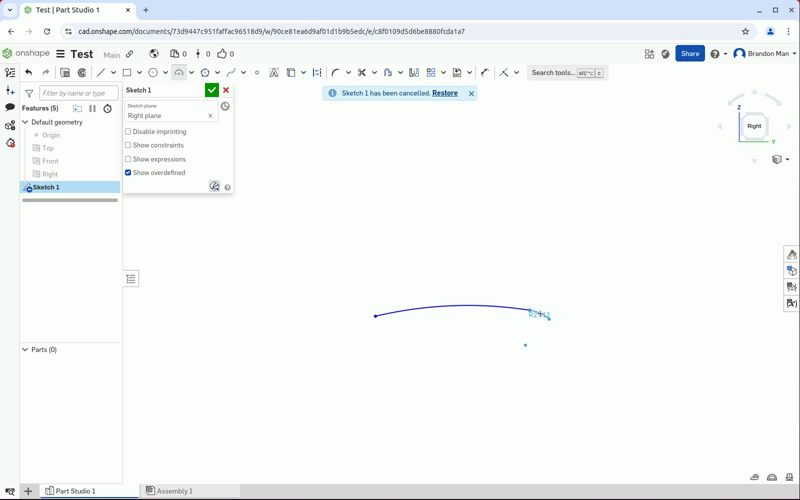
scroll(6)
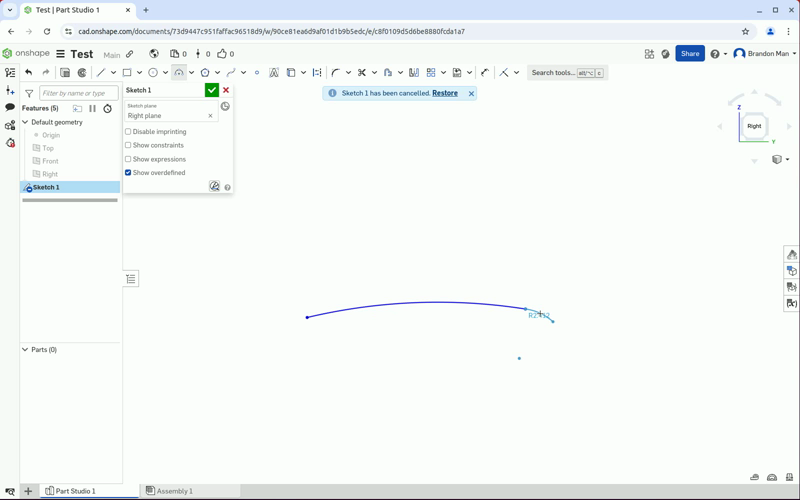
scroll(6)
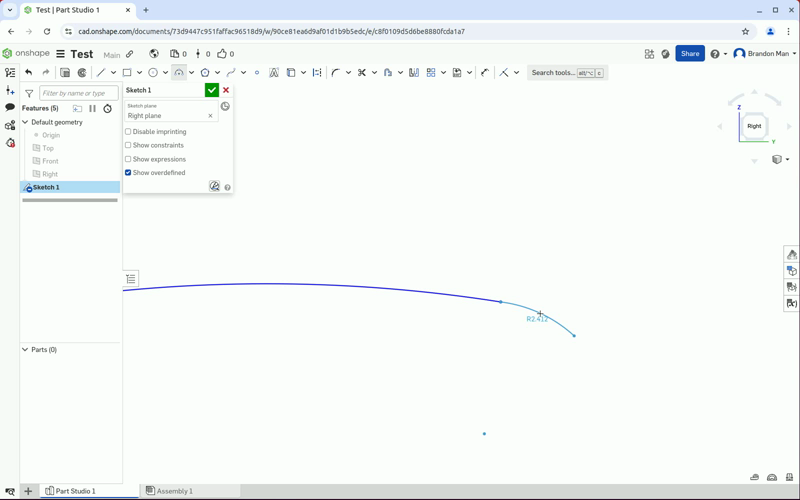
click(540, 313)
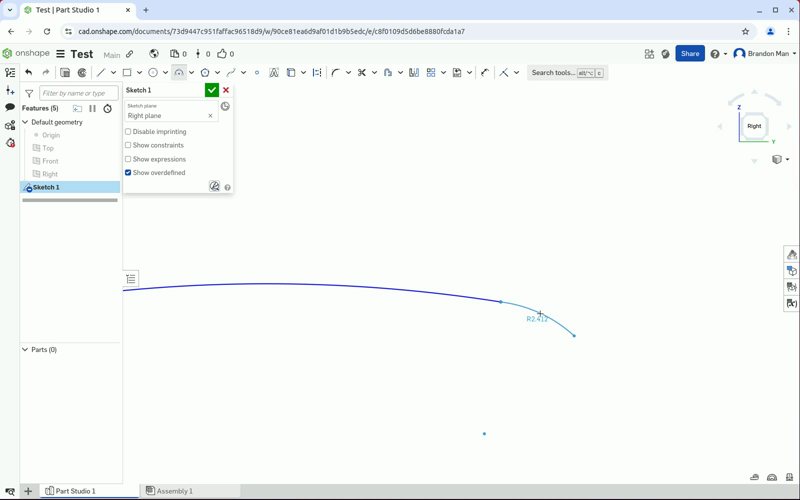
scroll(-6)
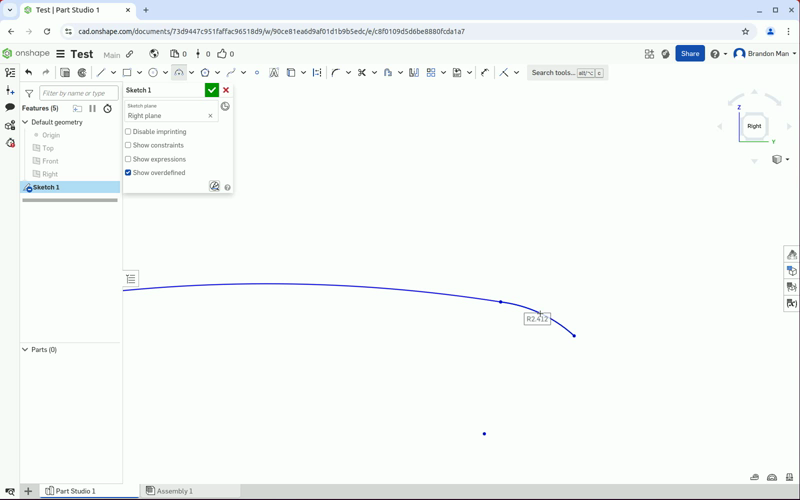
scroll(-6)
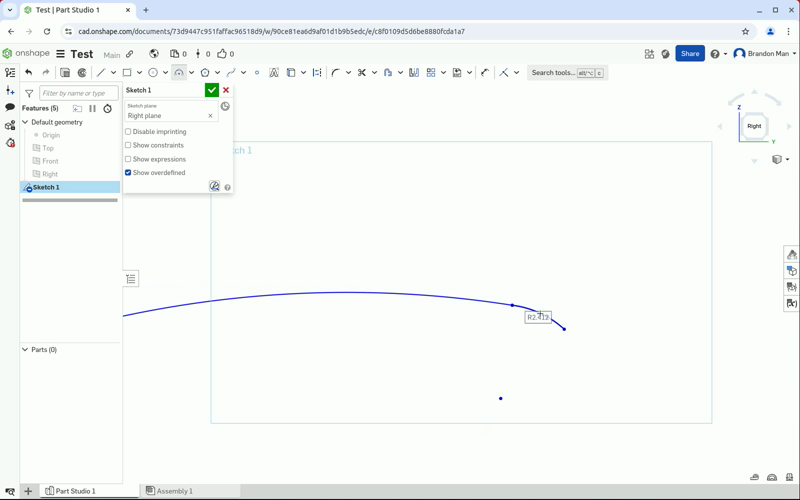
scroll(-6)
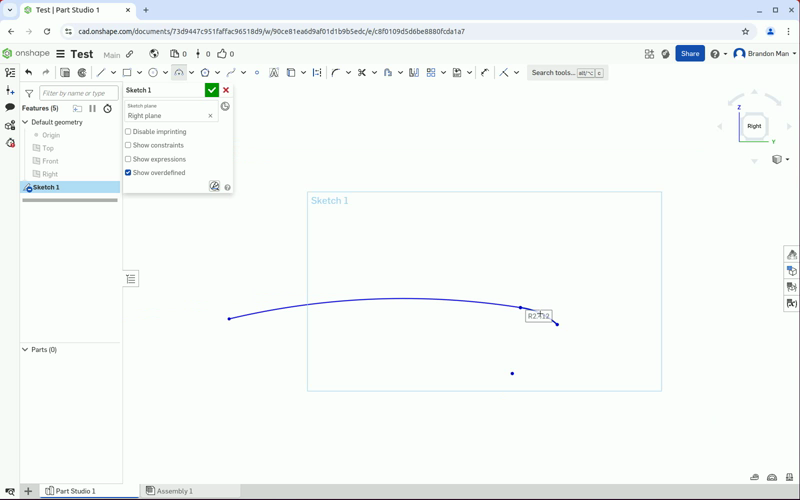
scroll(-6)
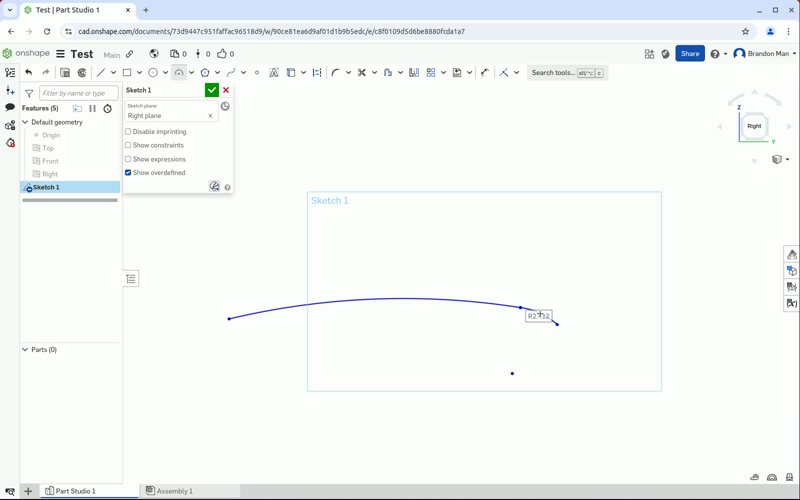
scroll(-6)
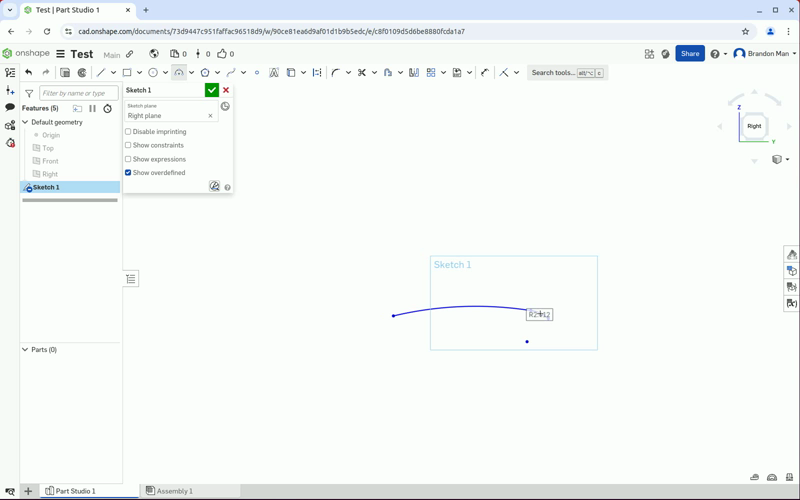
scroll(-6)
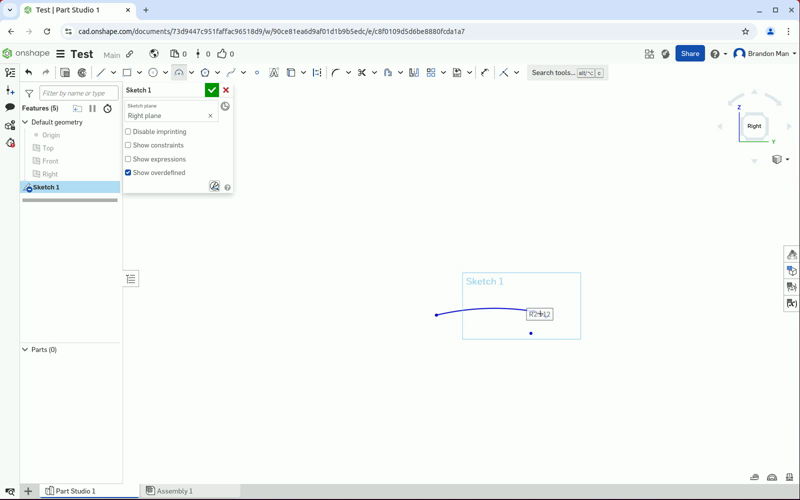
scroll(-6)
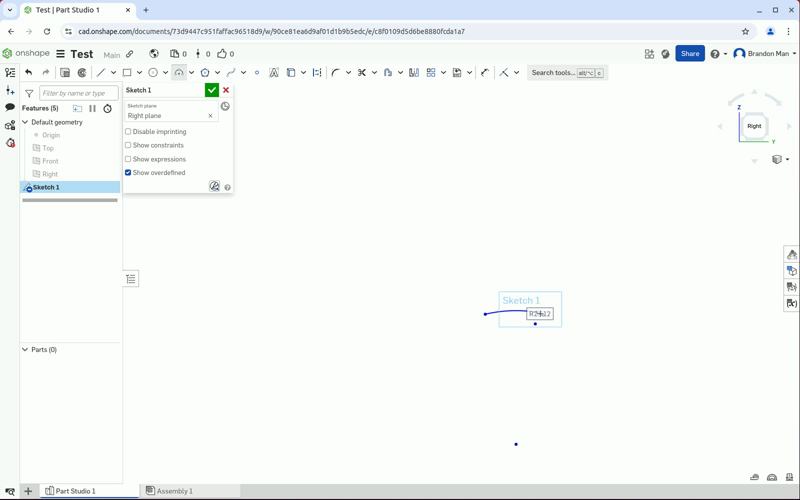
key_up(shift)
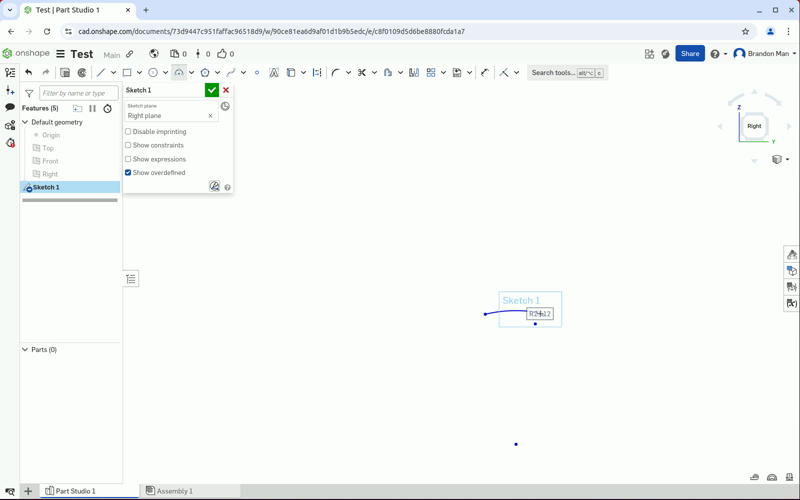
key(esc)
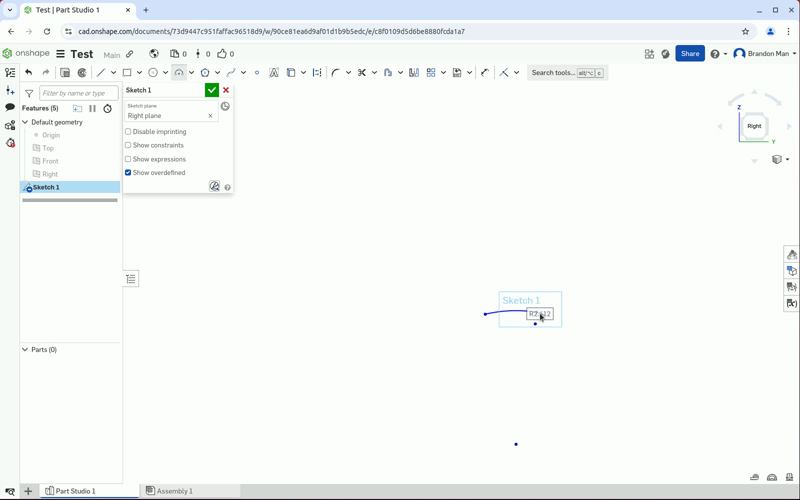
key(l)
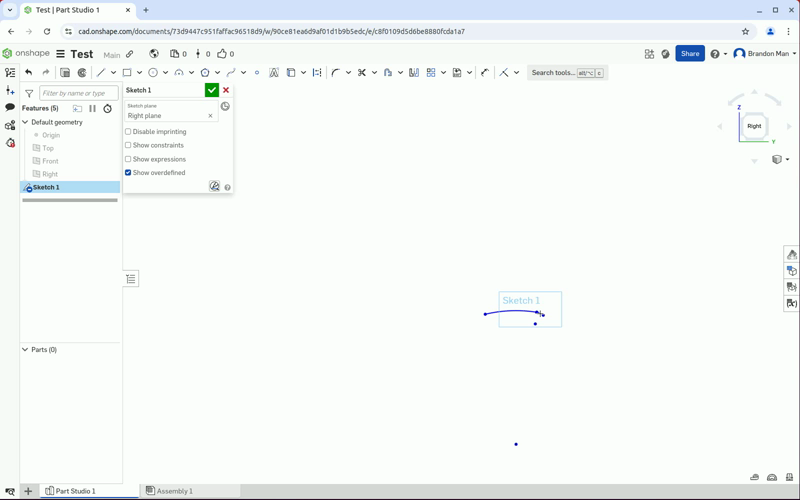
mouse_move(543, 315)
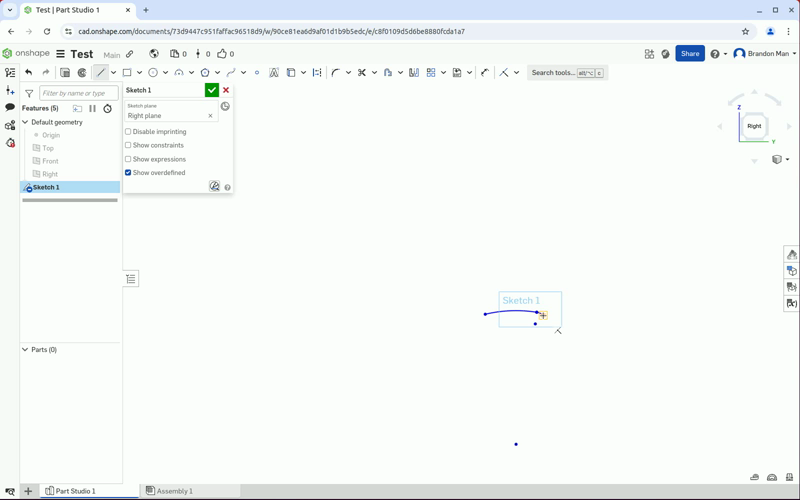
scroll(6)
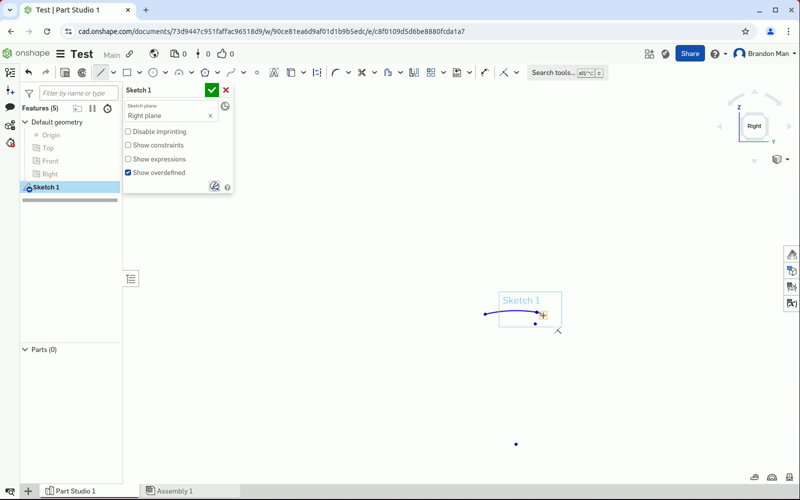
scroll(6)
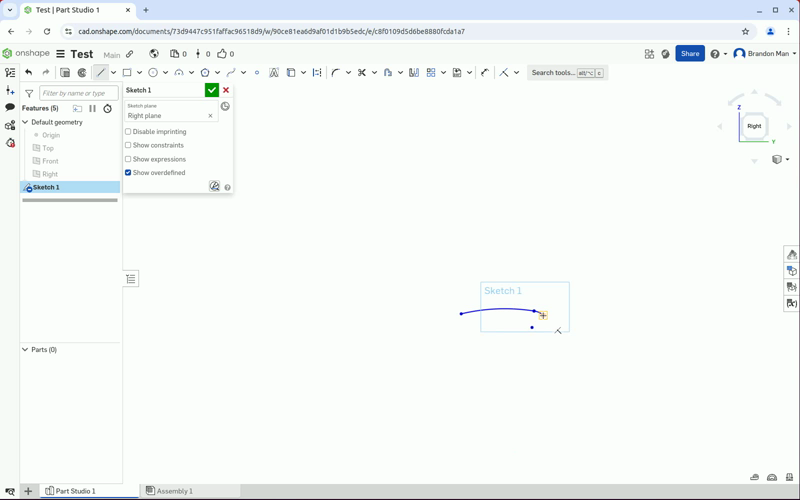
scroll(6)
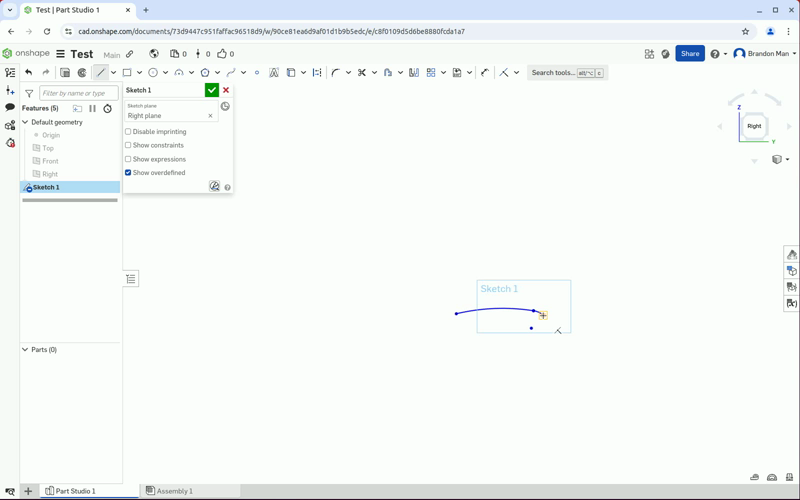
scroll(6)
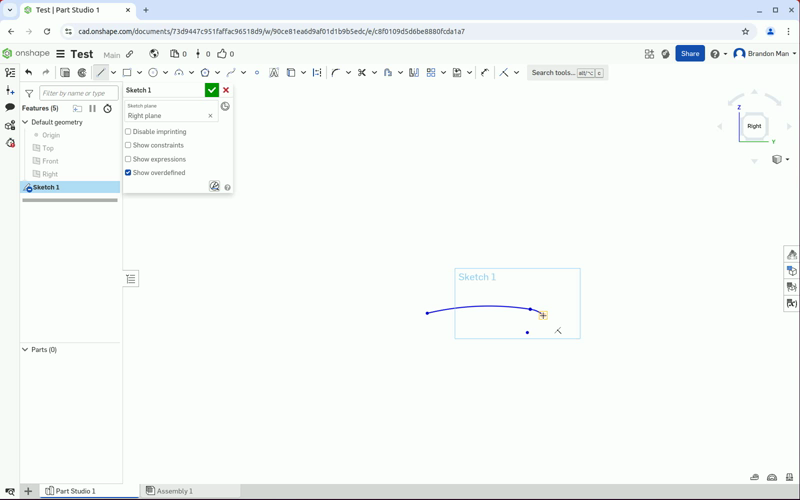
scroll(6)
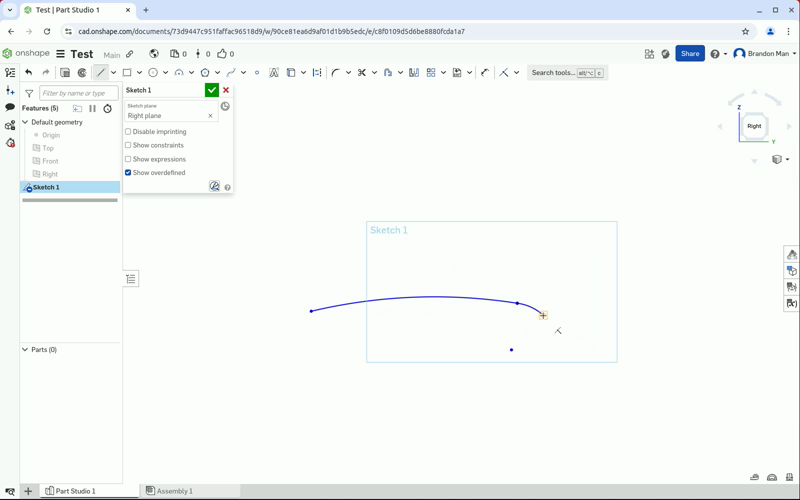
scroll(6)
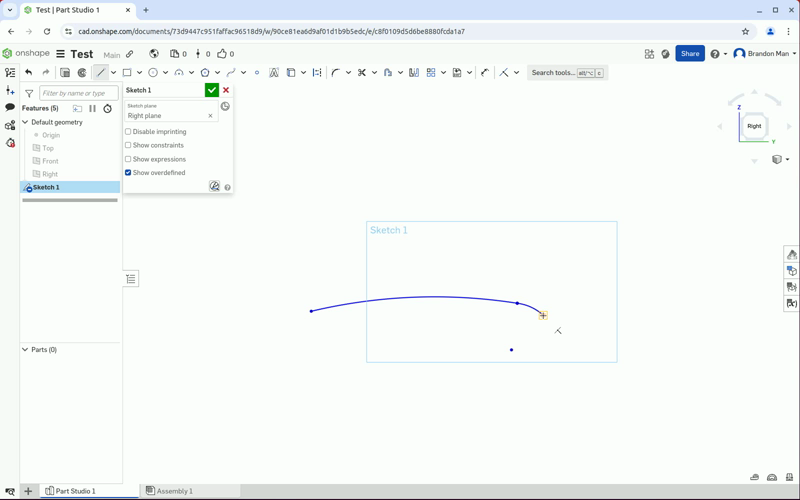
scroll(6)
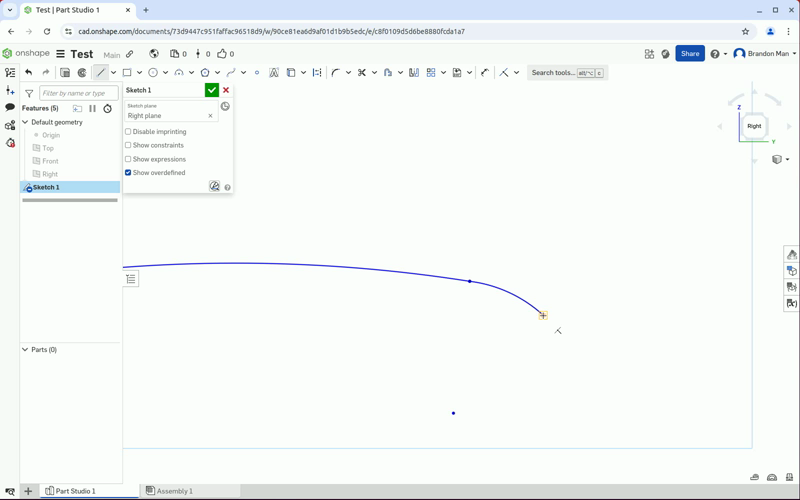
click(543, 315)
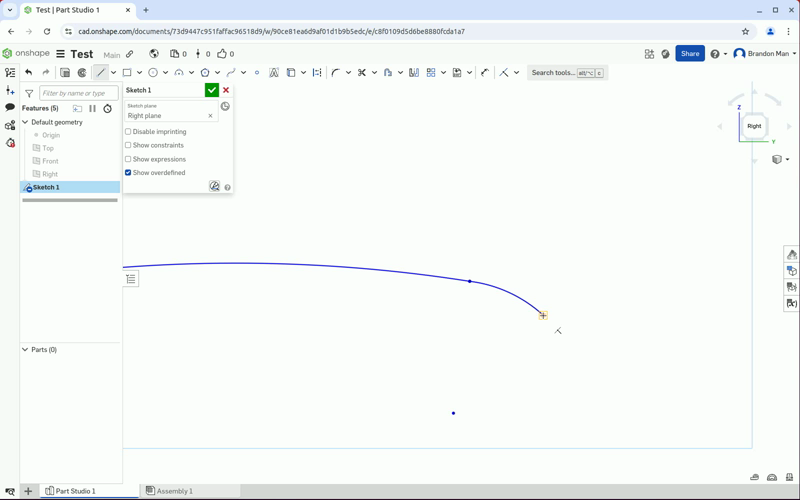
scroll(-6)
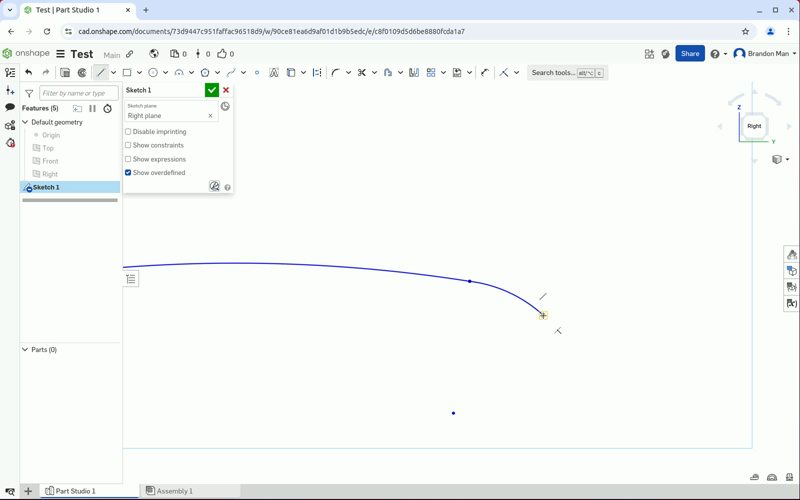
scroll(-6)
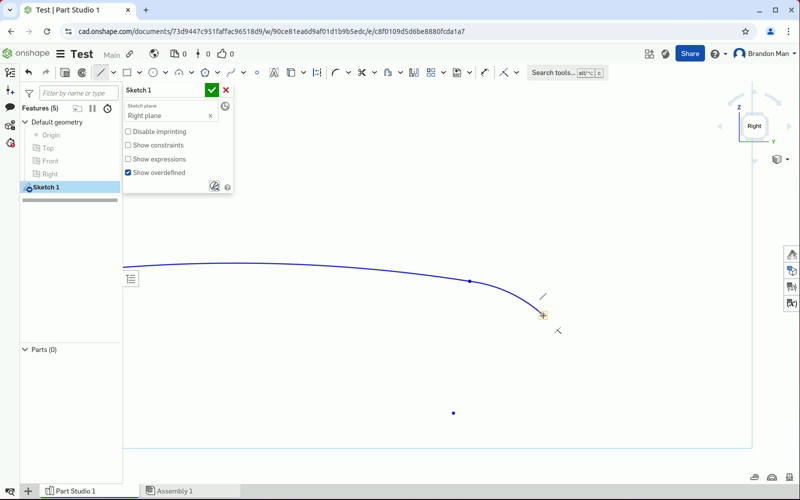
scroll(-6)
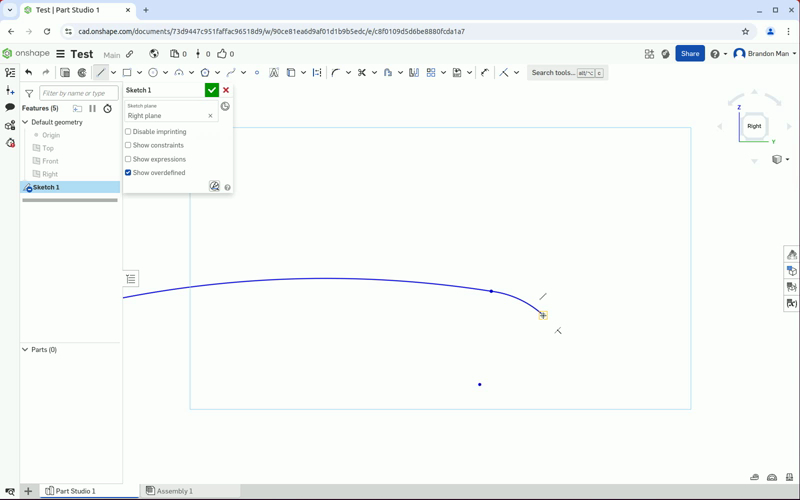
scroll(-6)
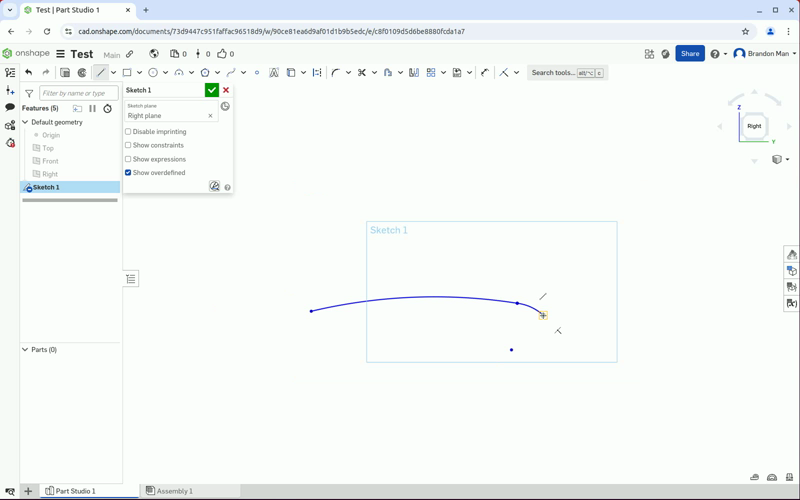
scroll(-6)
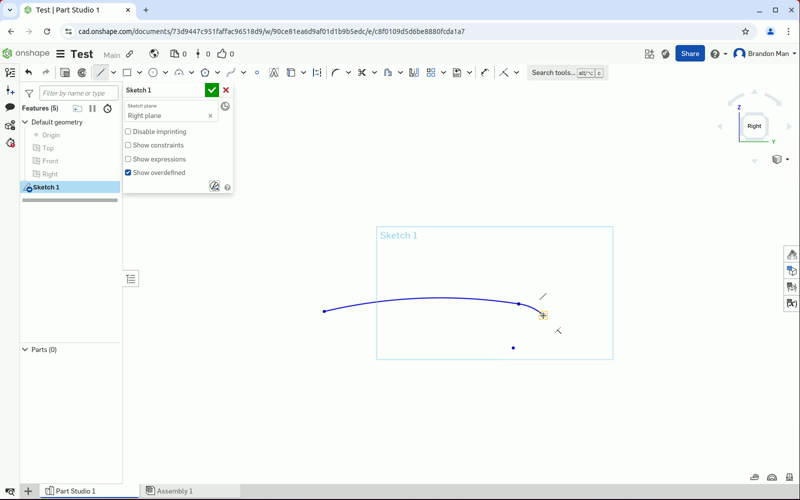
scroll(-6)
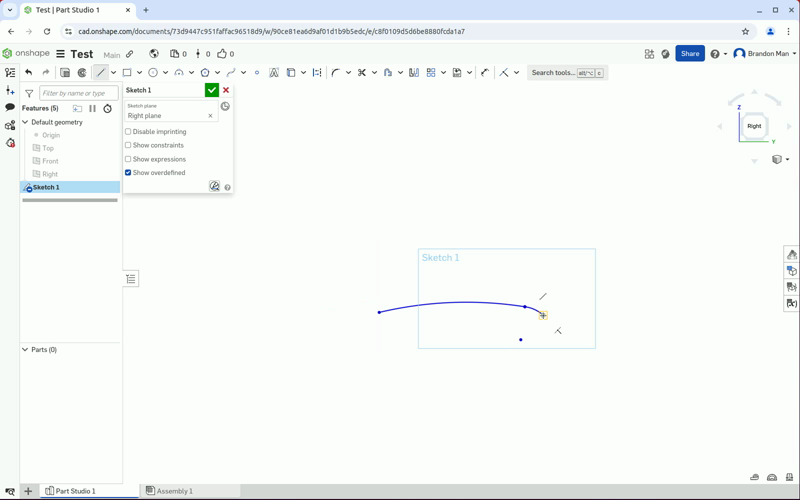
scroll(-6)
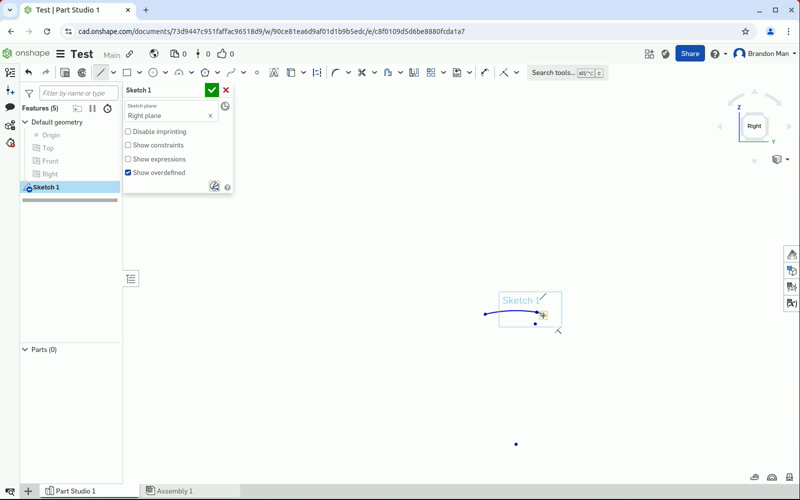
key_down(shift)
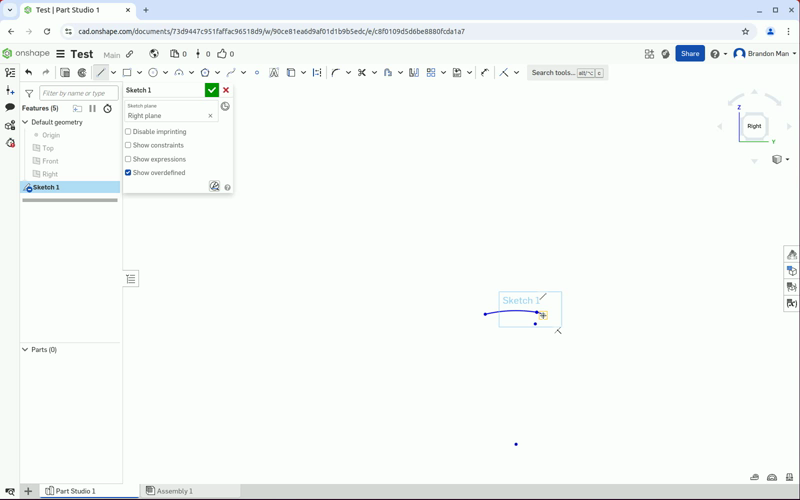
mouse_move(573, 315)
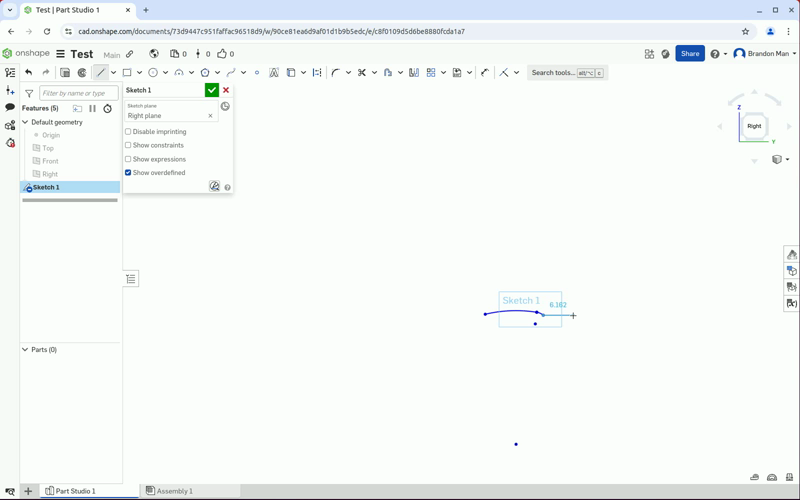
mouse_move(545, 305)
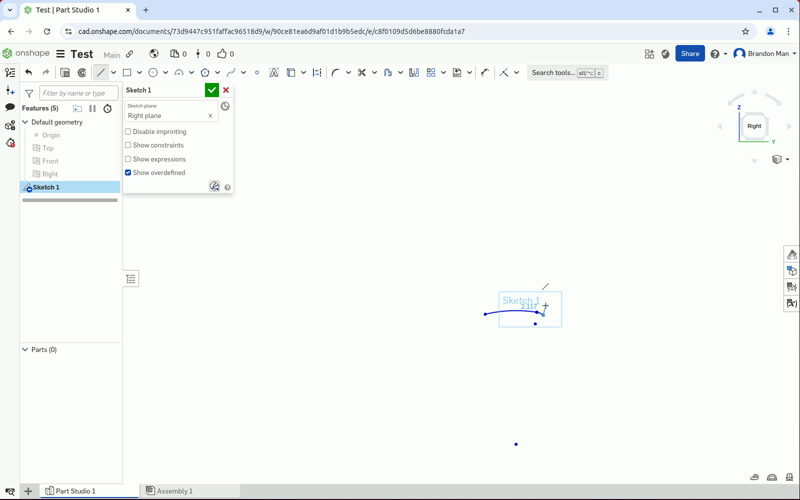
click(545, 305)
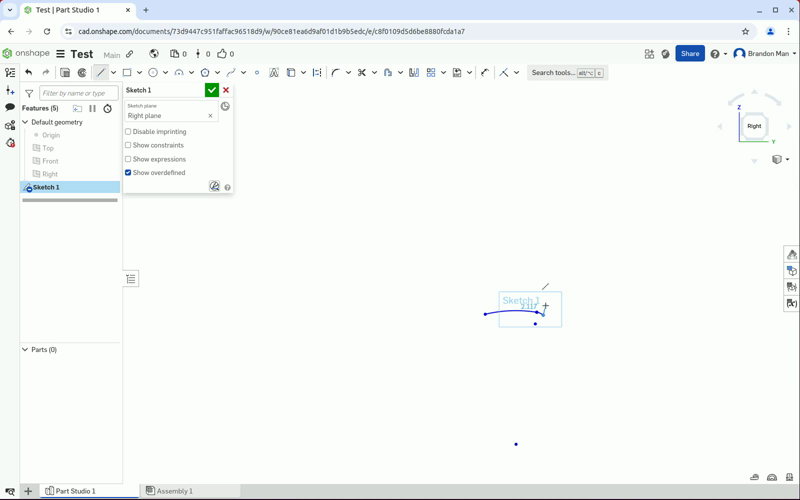
key_up(shift)
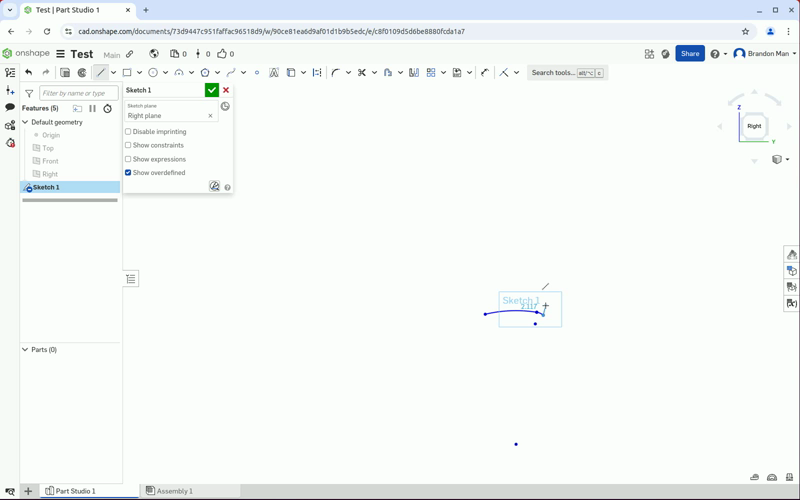
key(esc)
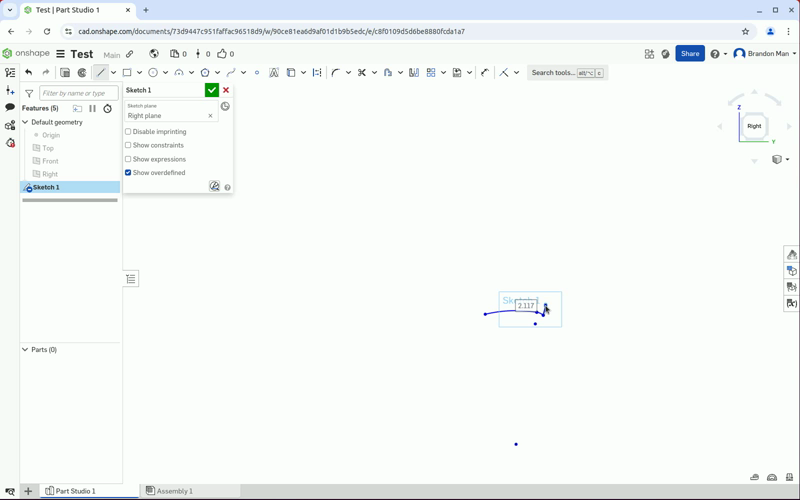
key(a)
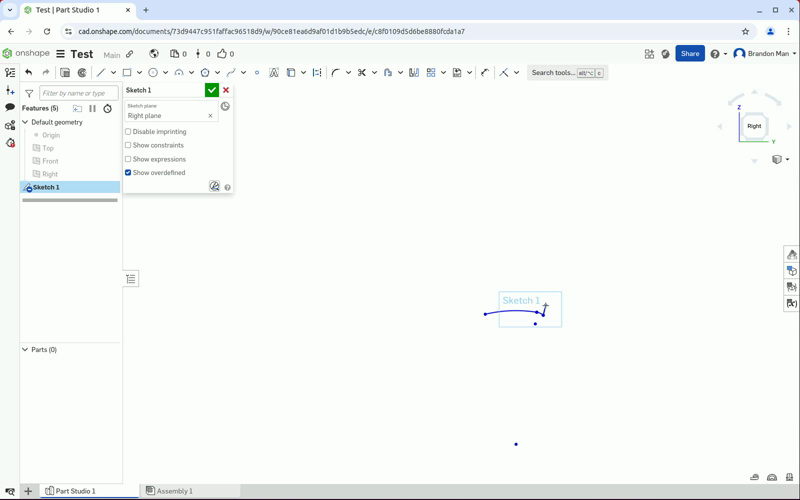
mouse_move(545, 305)
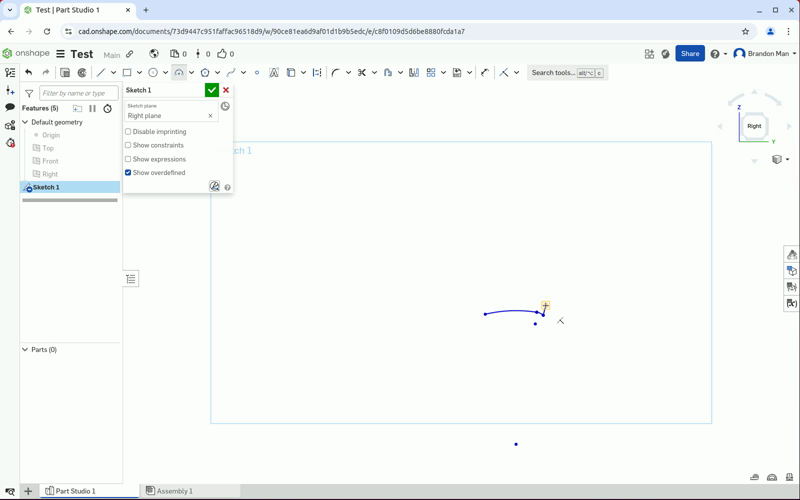
click(545, 305)
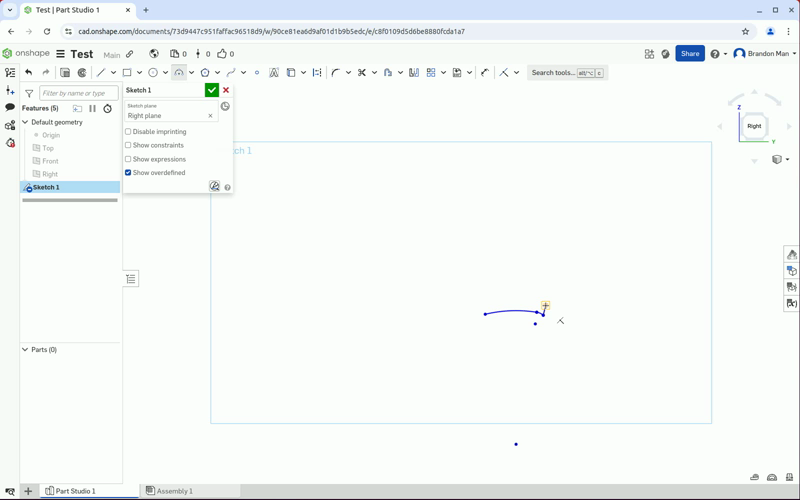
key_down(shift)
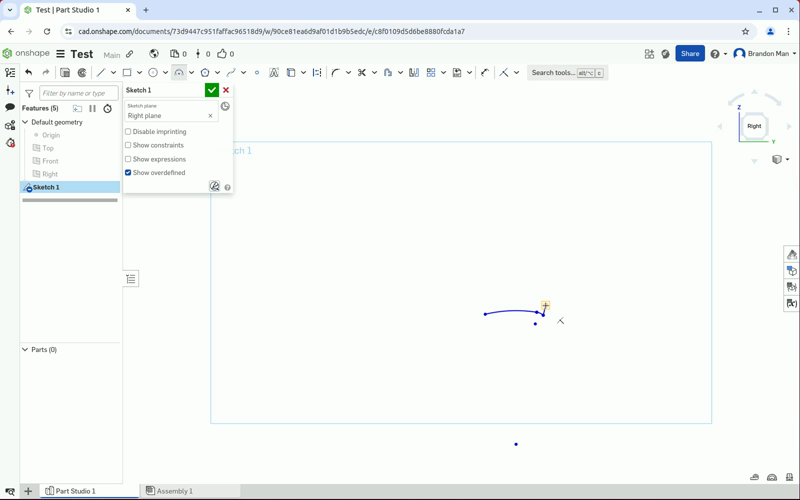
mouse_move(544, 303)
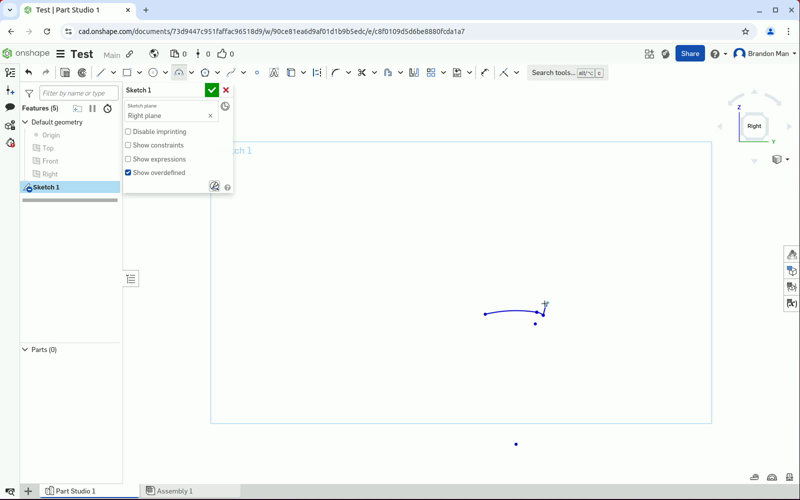
scroll(6)
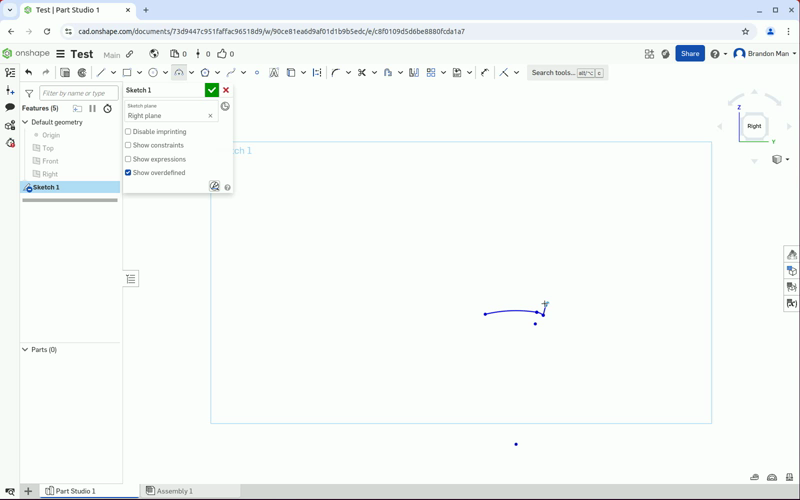
scroll(6)
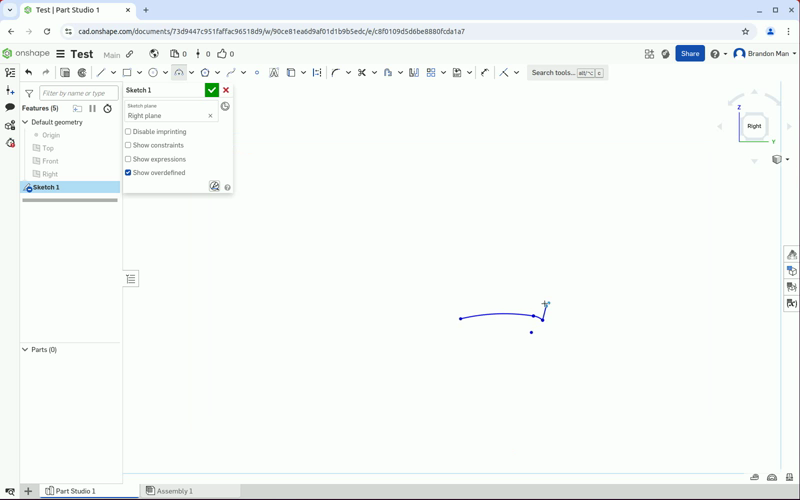
scroll(6)
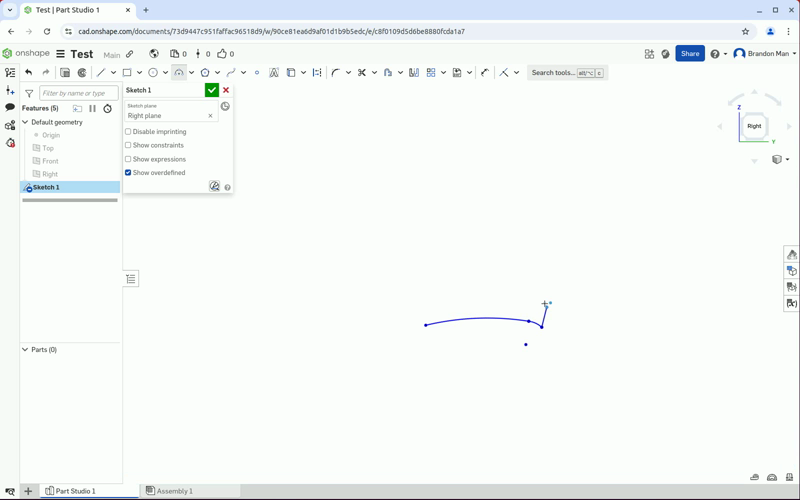
scroll(6)
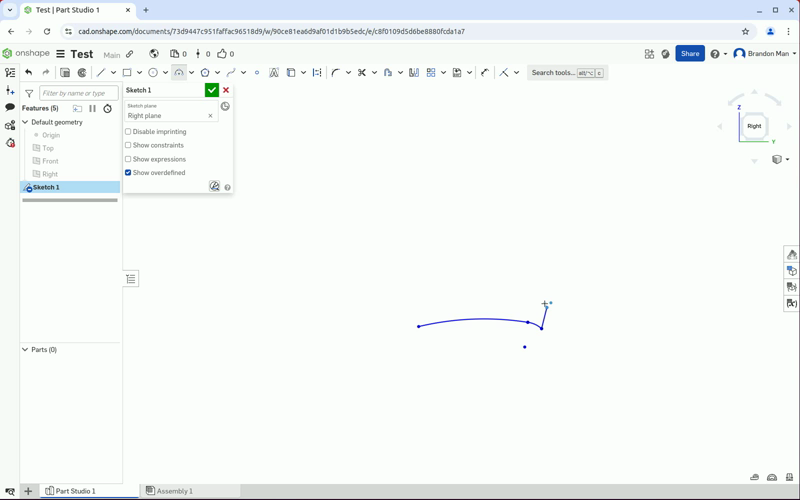
scroll(6)
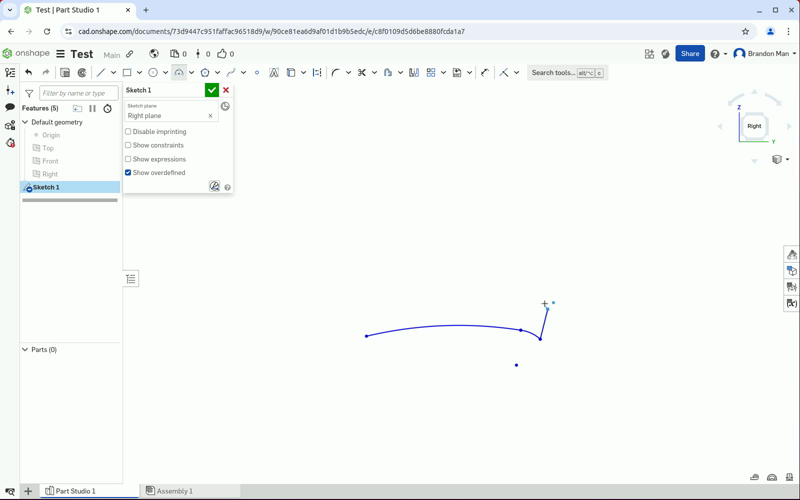
scroll(6)
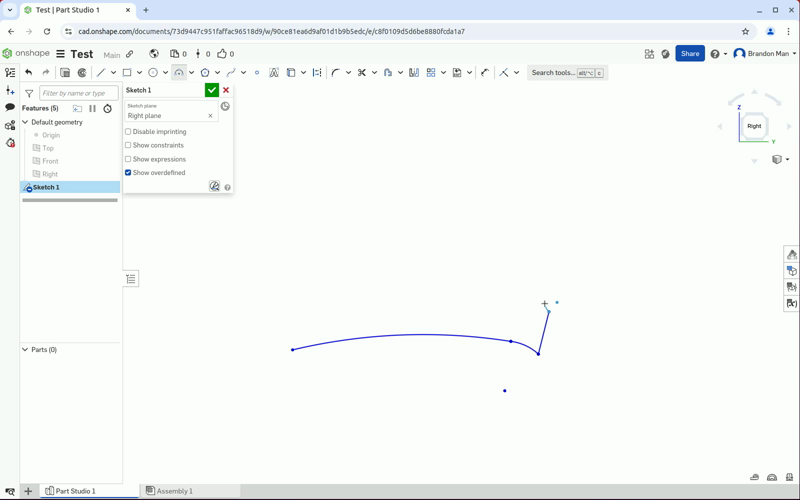
scroll(6)
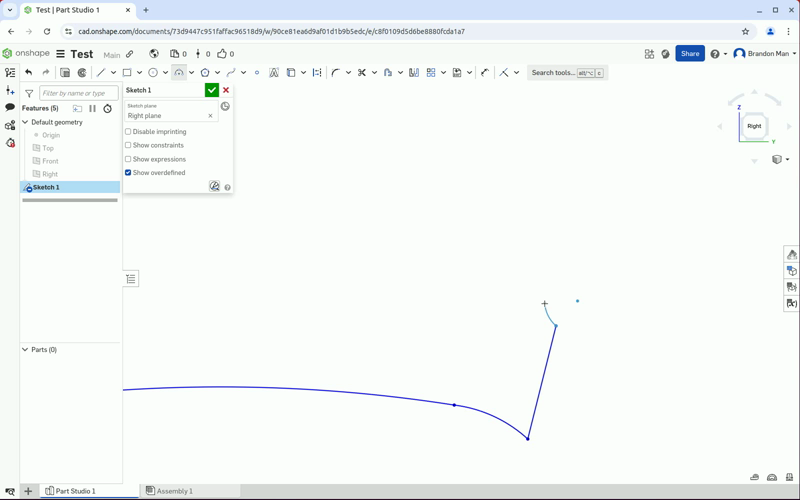
click(544, 303)
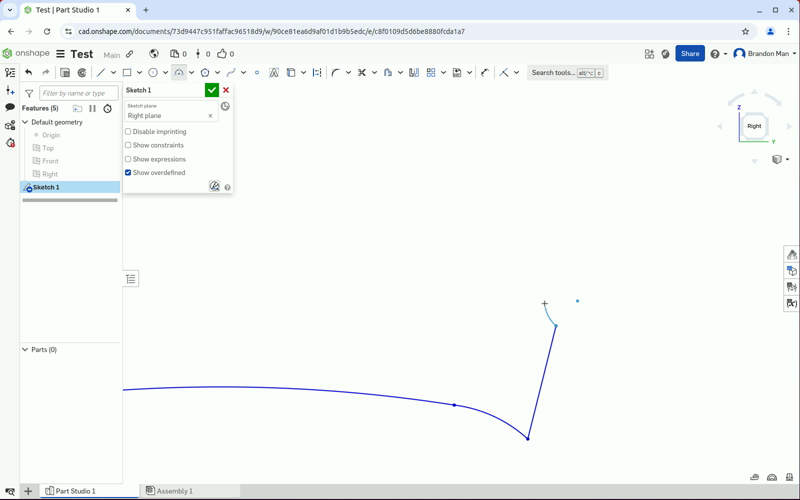
scroll(-6)
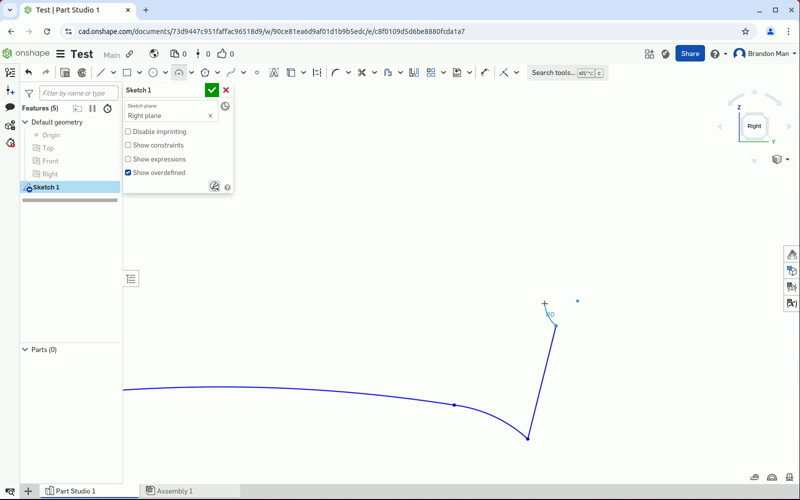
scroll(-6)
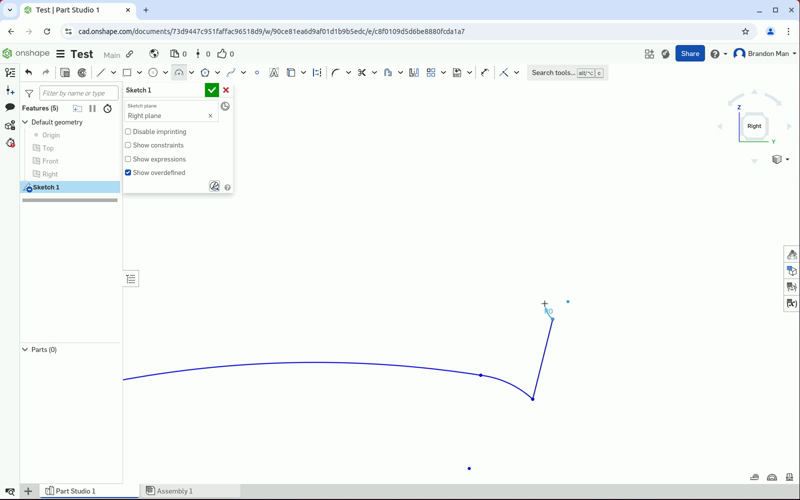
scroll(-6)
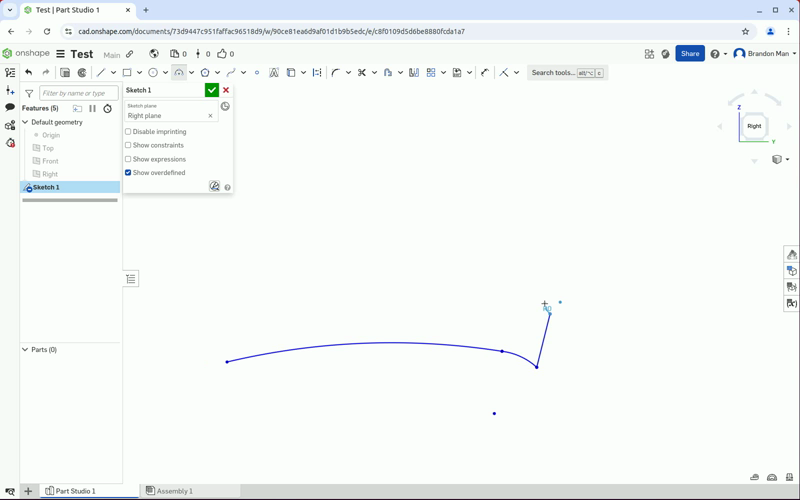
scroll(-6)
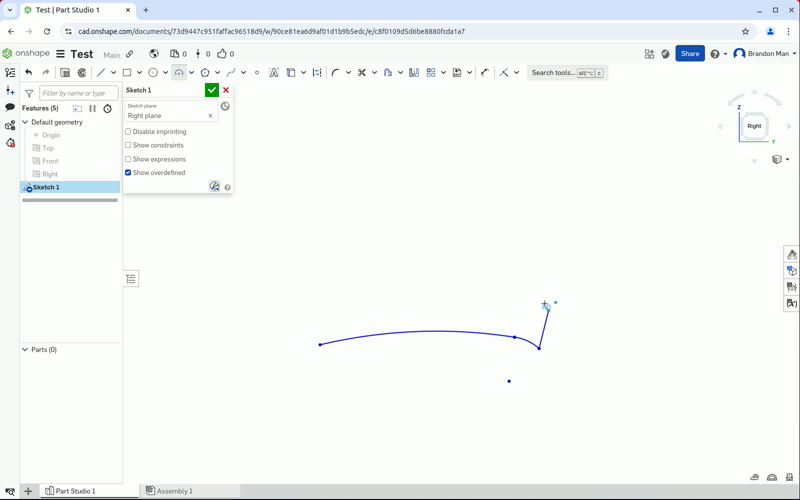
scroll(-6)
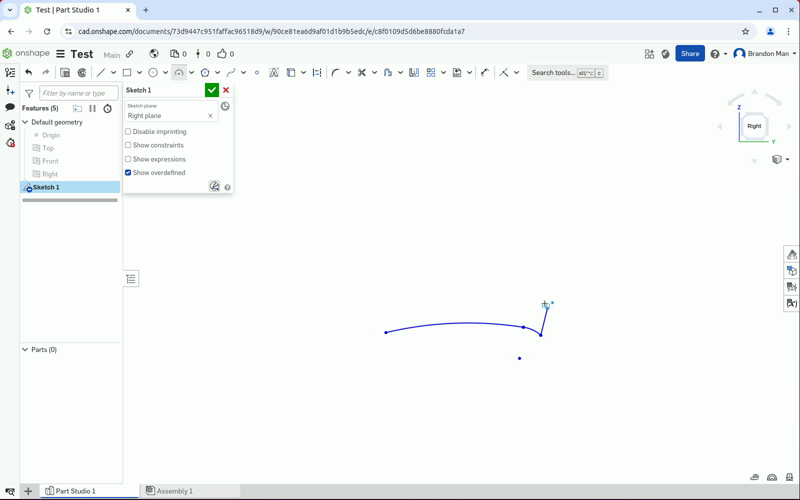
scroll(-6)
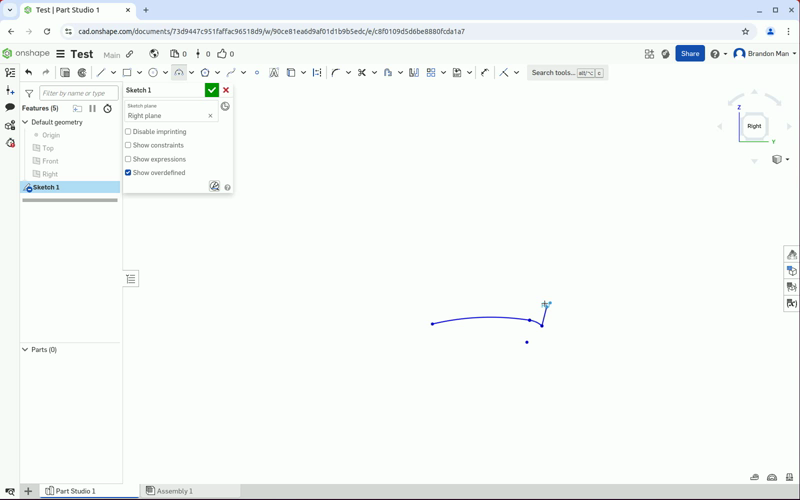
scroll(-6)
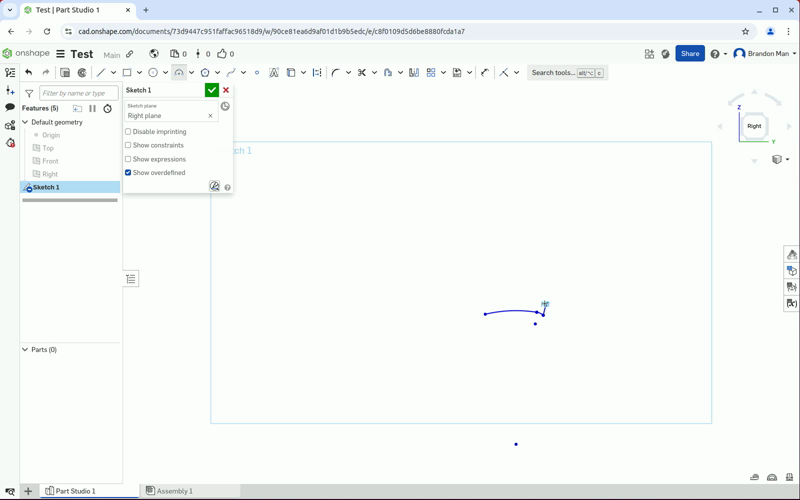
mouse_move(544, 304)
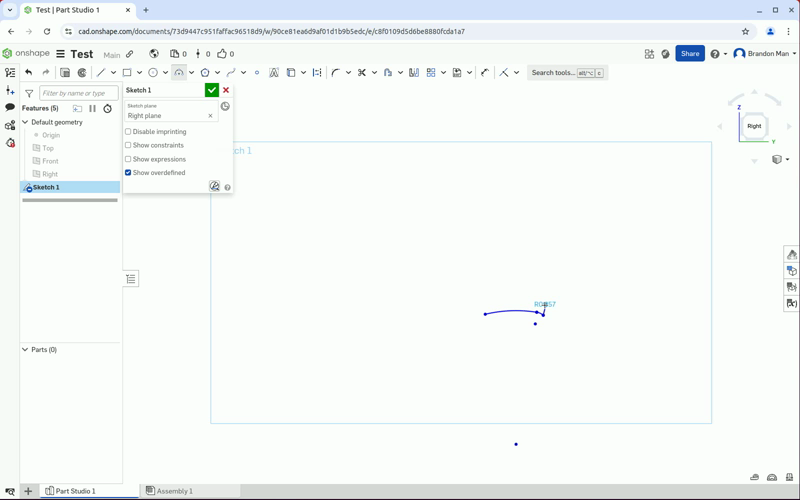
scroll(6)
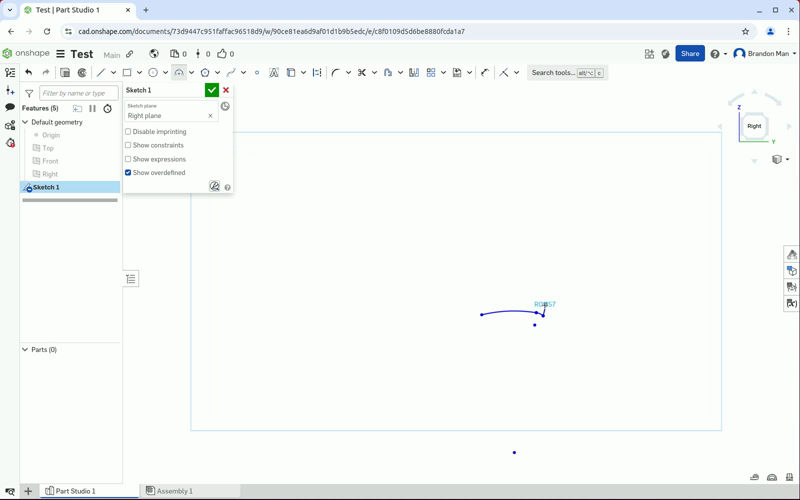
scroll(6)
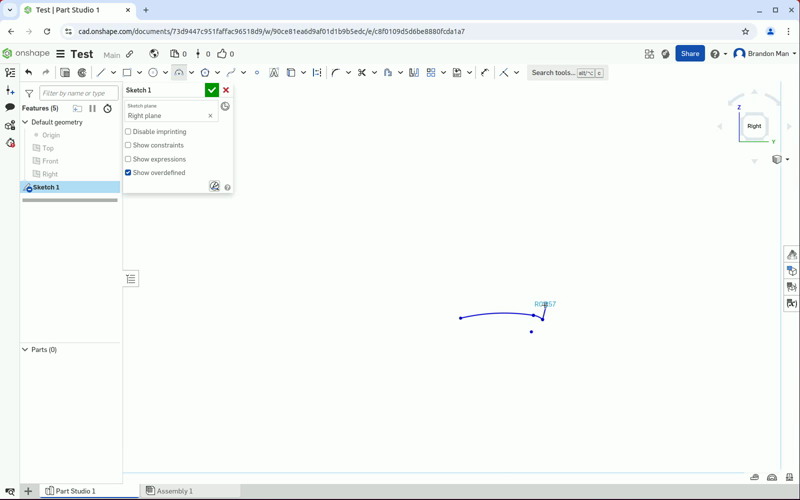
scroll(6)
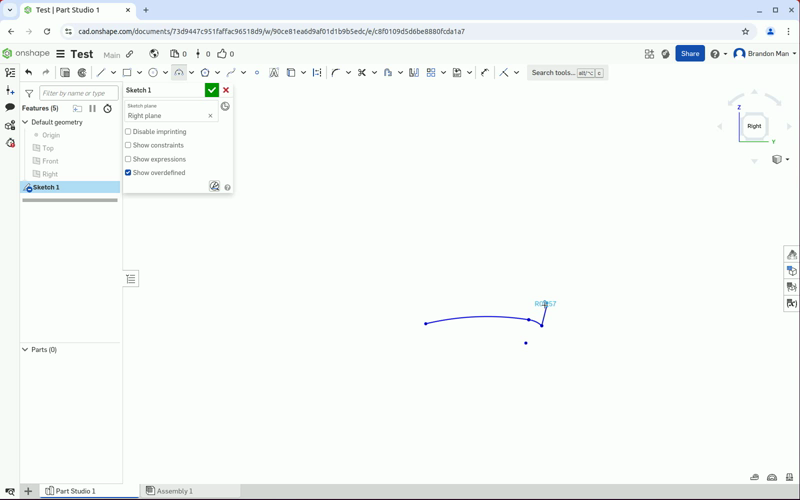
scroll(6)
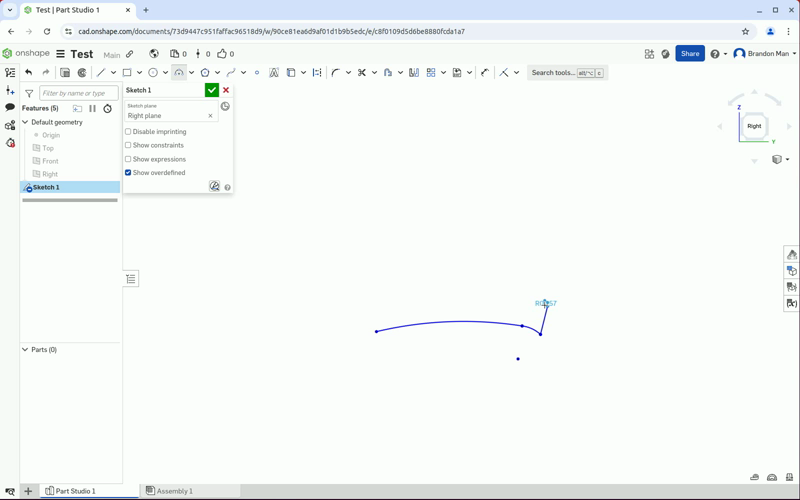
scroll(6)
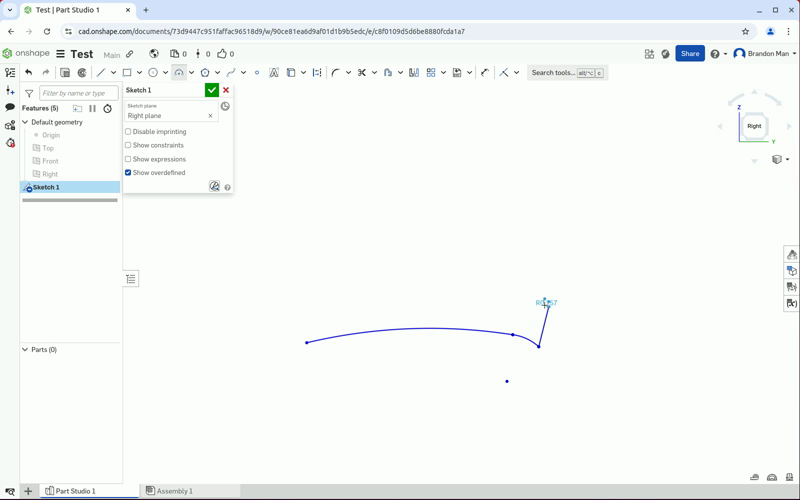
scroll(6)
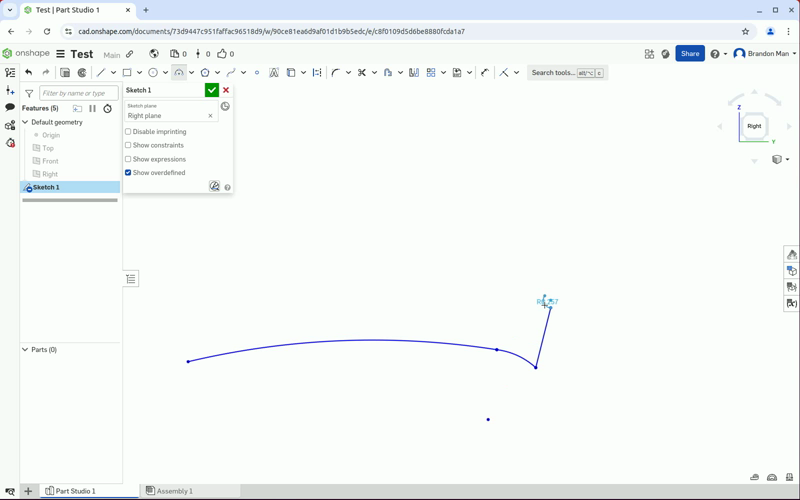
scroll(6)
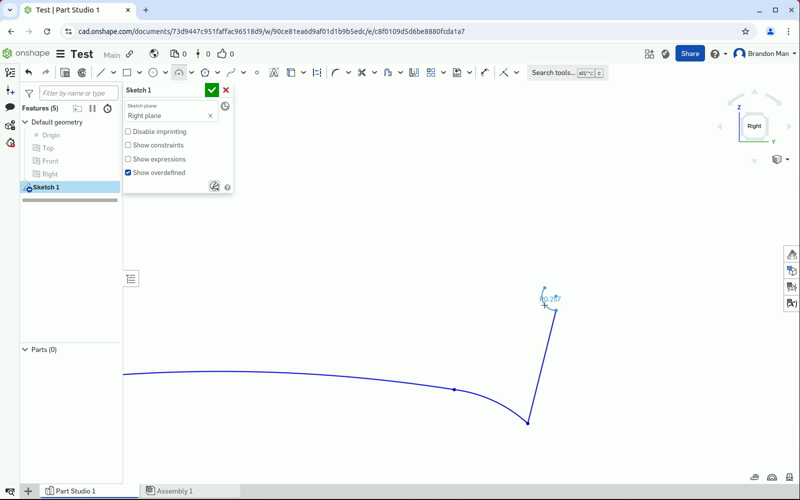
click(544, 304)
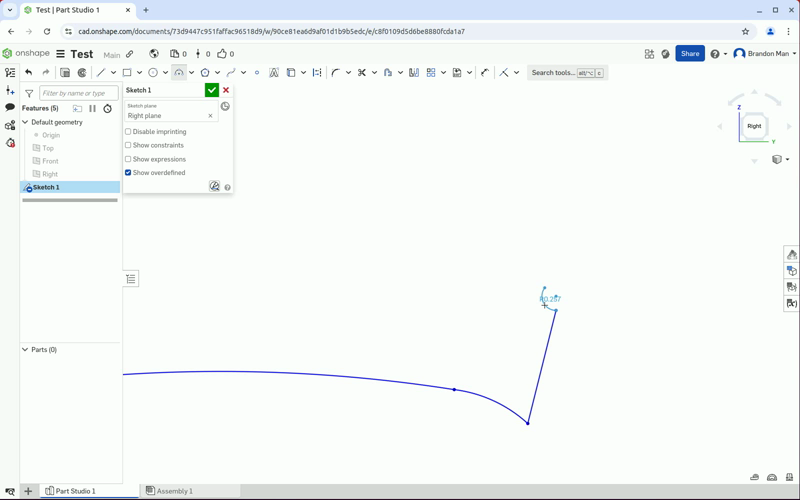
scroll(-6)
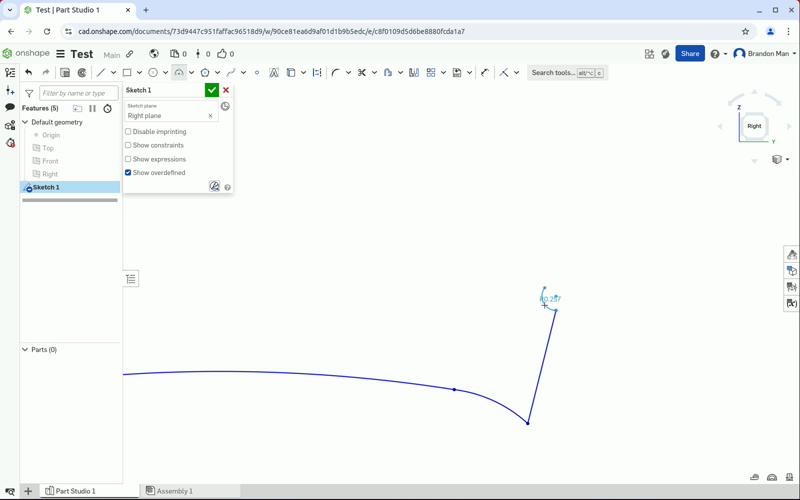
scroll(-6)
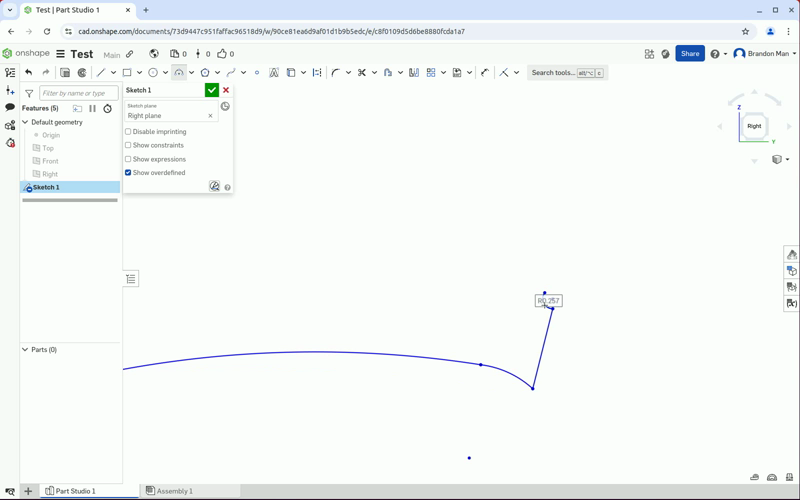
scroll(-6)
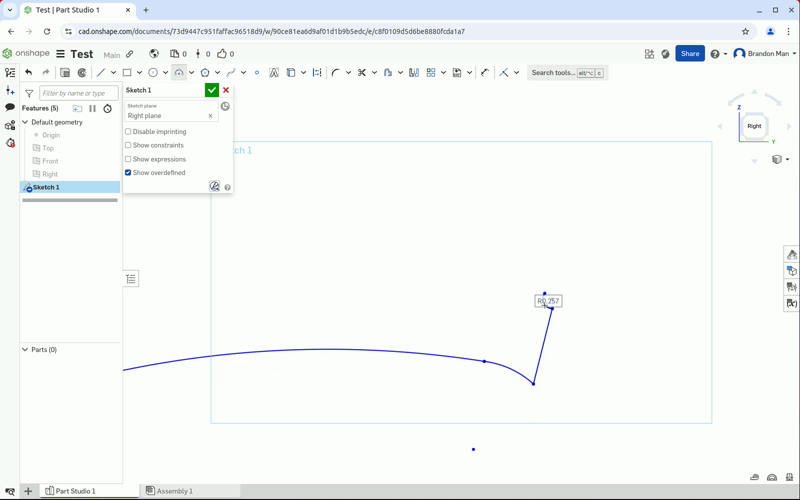
scroll(-6)
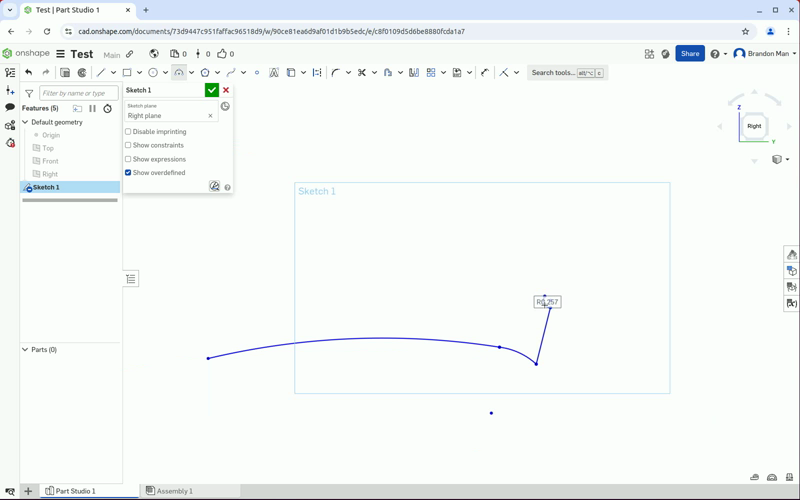
scroll(-6)
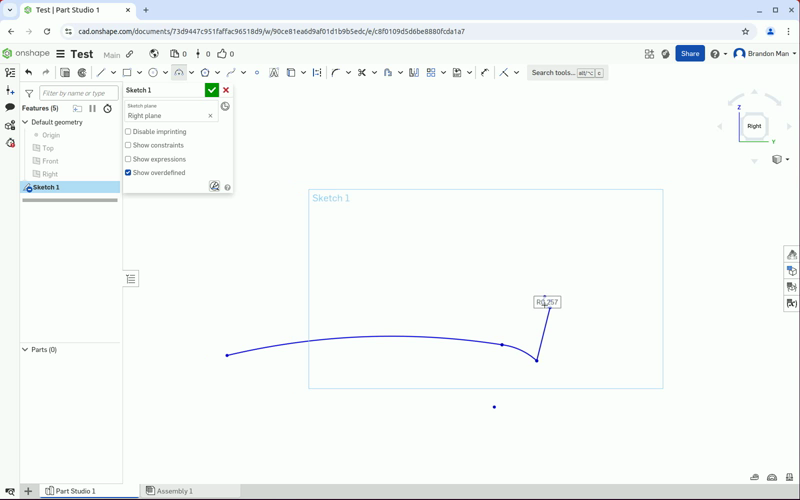
scroll(-6)
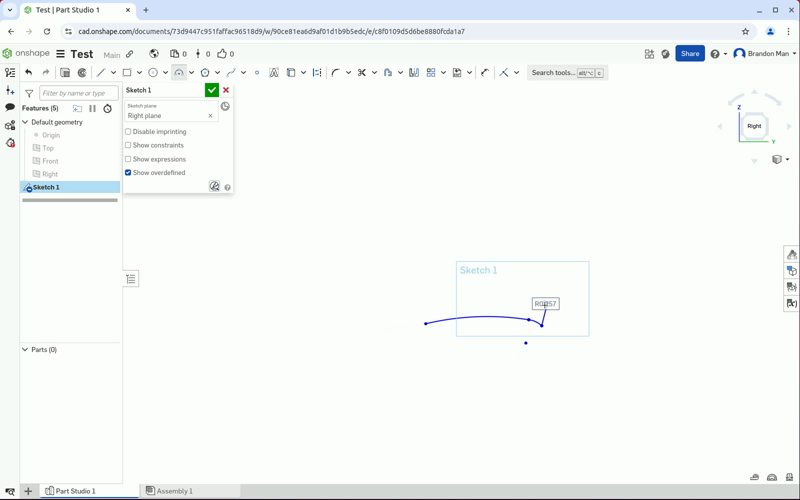
scroll(-6)
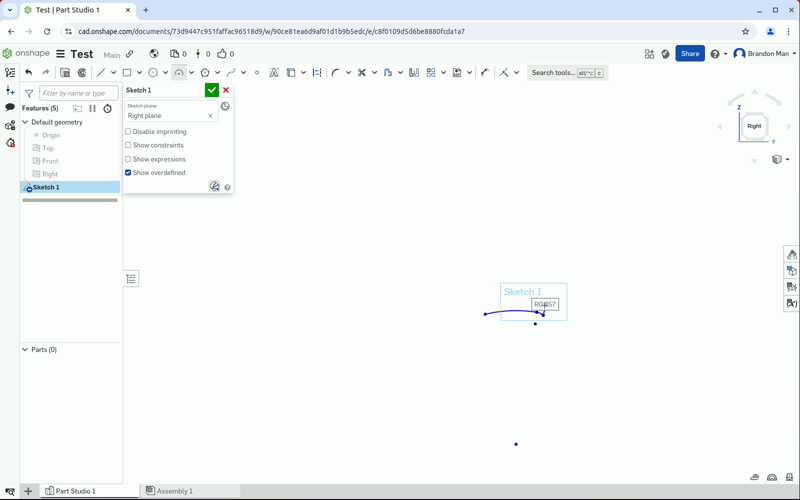
key_up(shift)
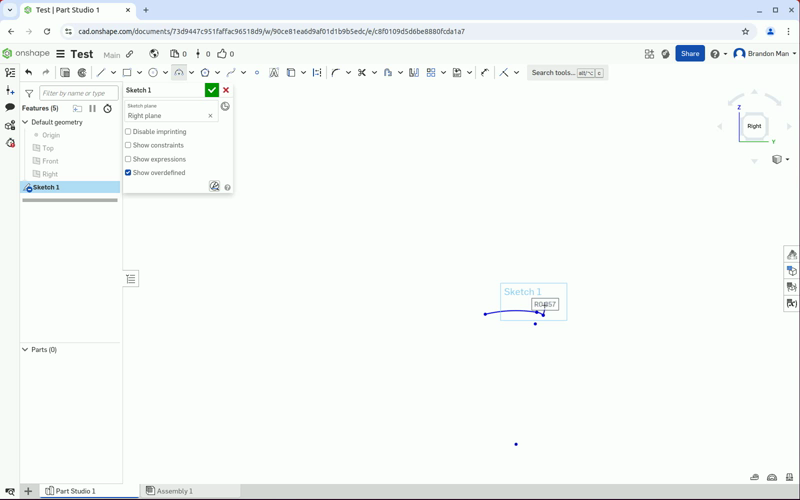
mouse_move(544, 303)
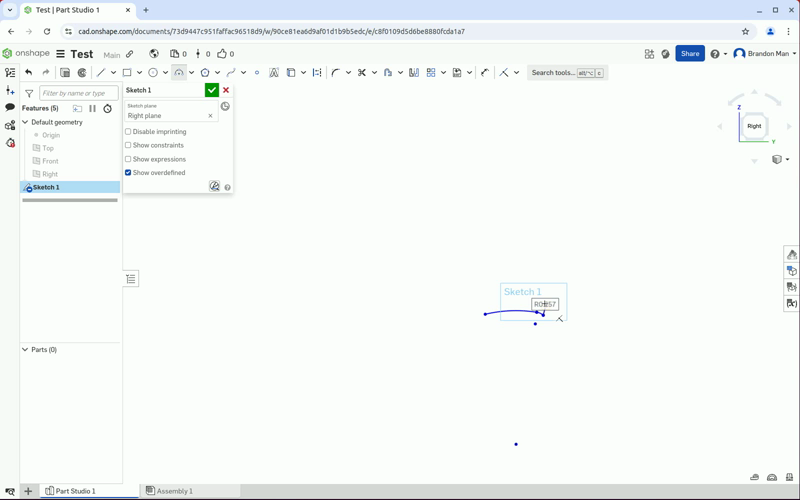
scroll(6)
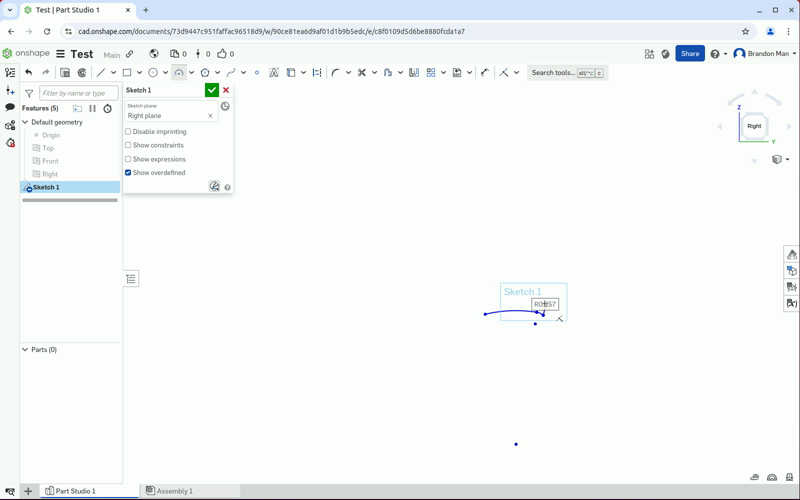
scroll(6)
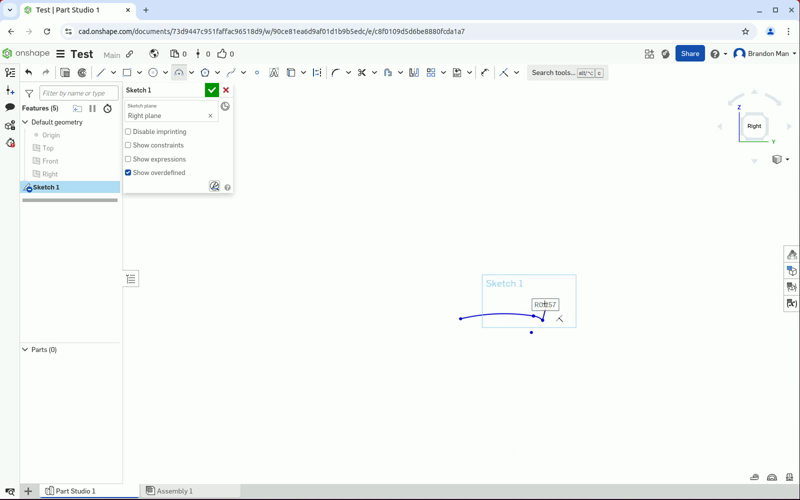
scroll(6)
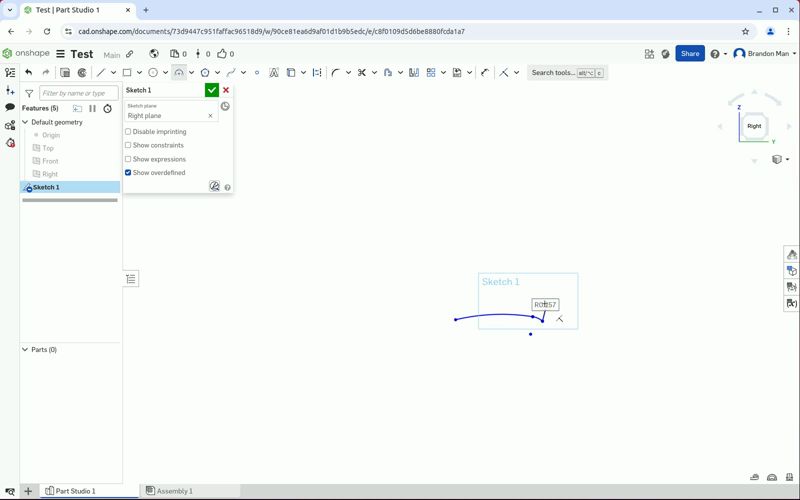
scroll(6)
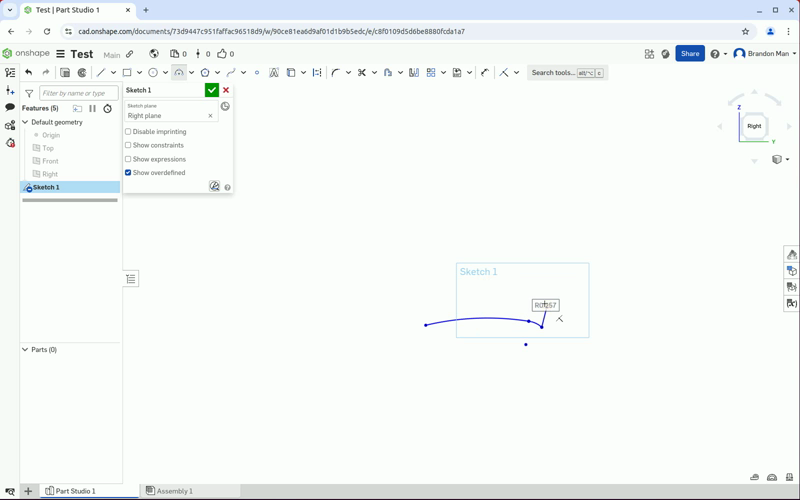
scroll(6)
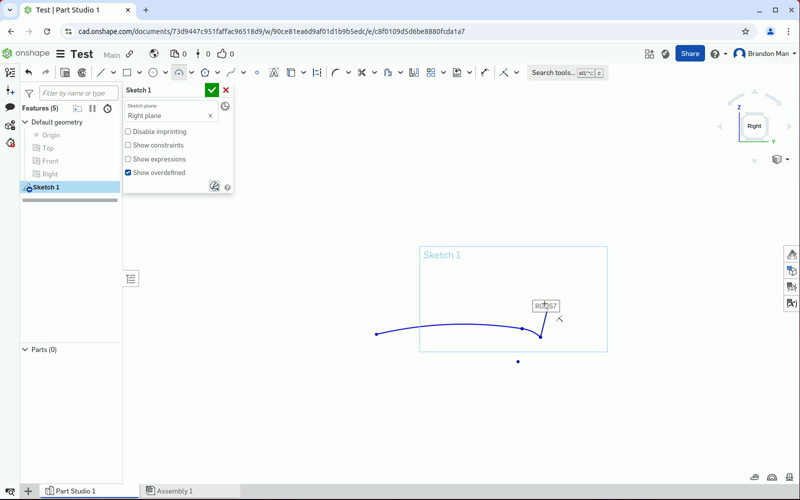
scroll(6)
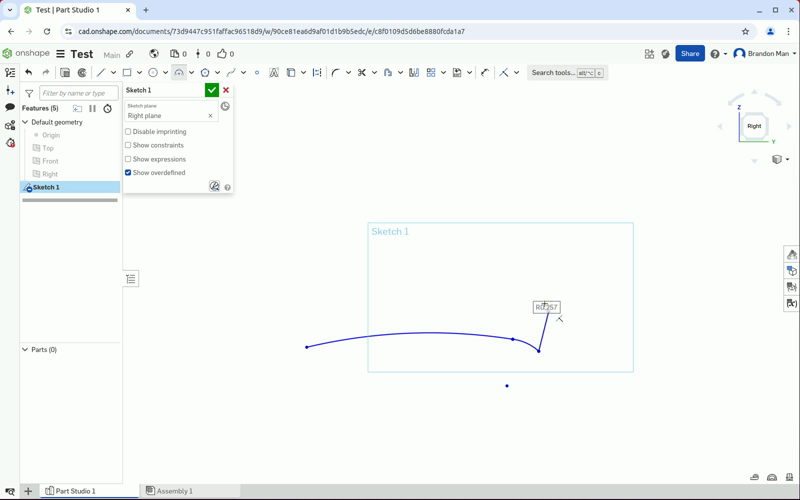
scroll(6)
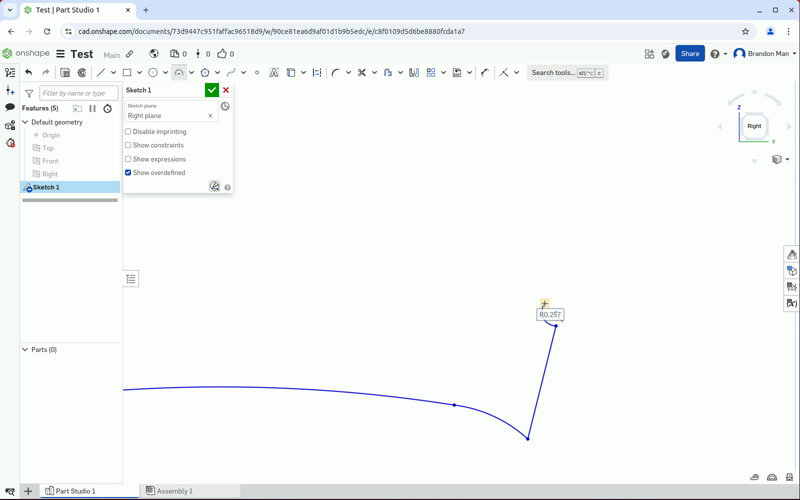
click(544, 303)
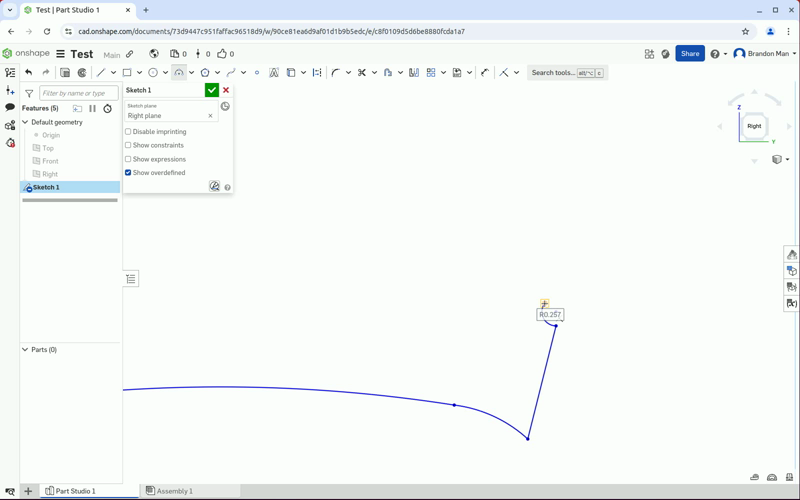
scroll(-6)
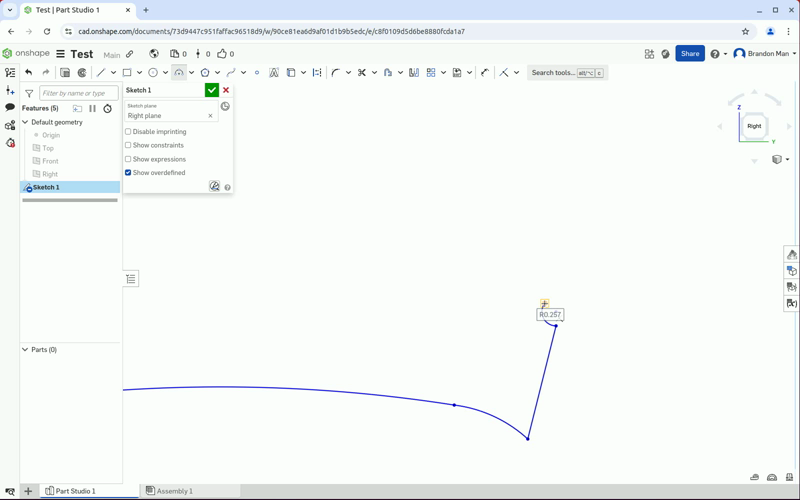
scroll(-6)
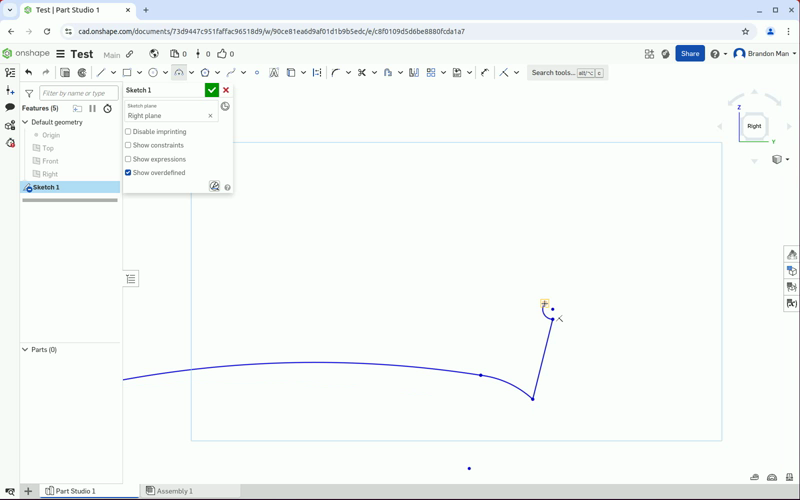
scroll(-6)
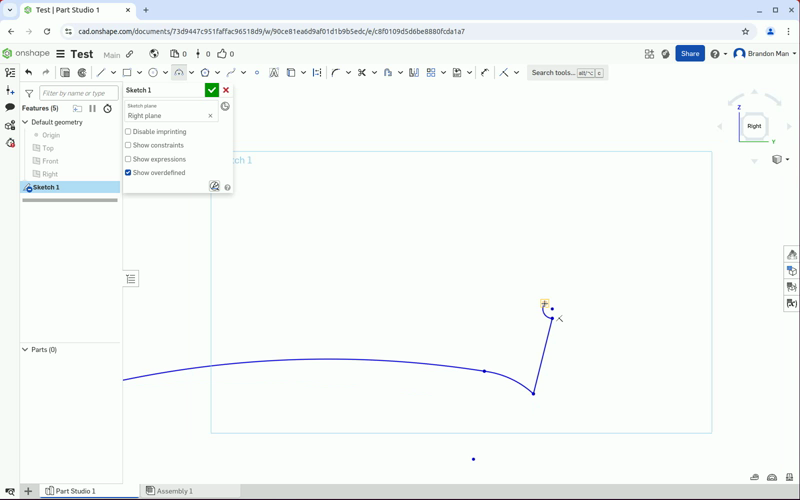
scroll(-6)
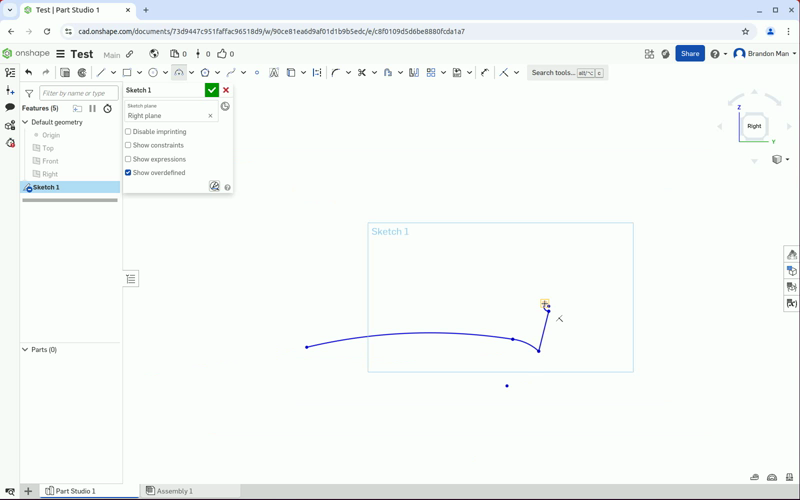
scroll(-6)
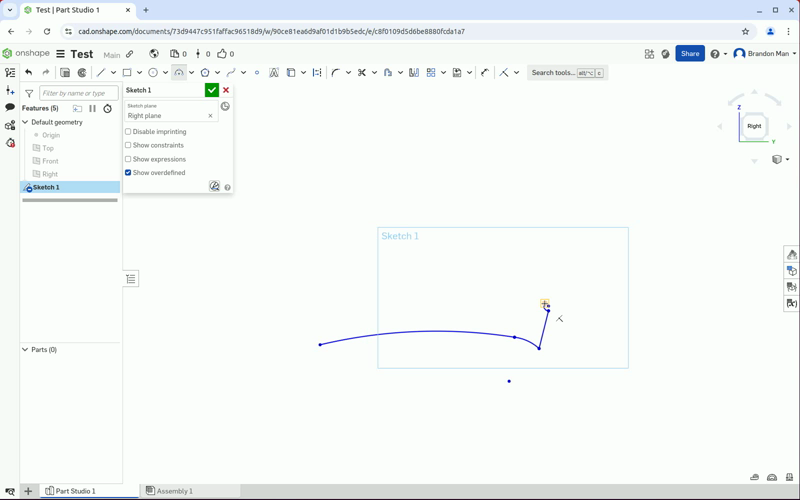
scroll(-6)
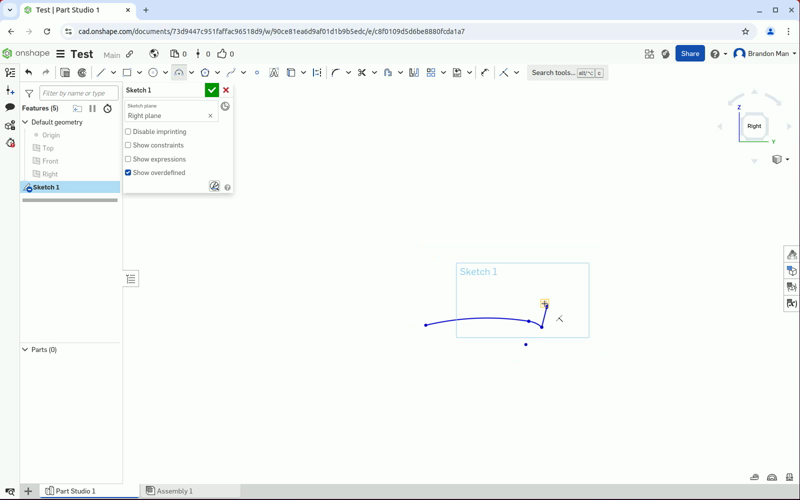
scroll(-6)
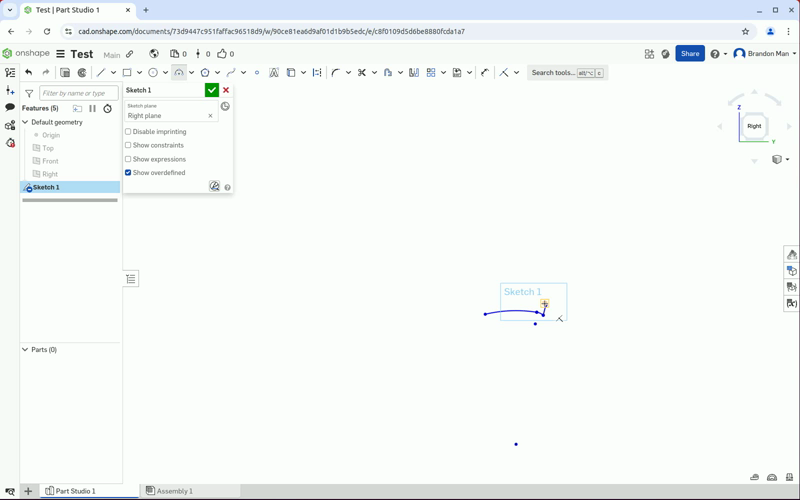
key_down(shift)
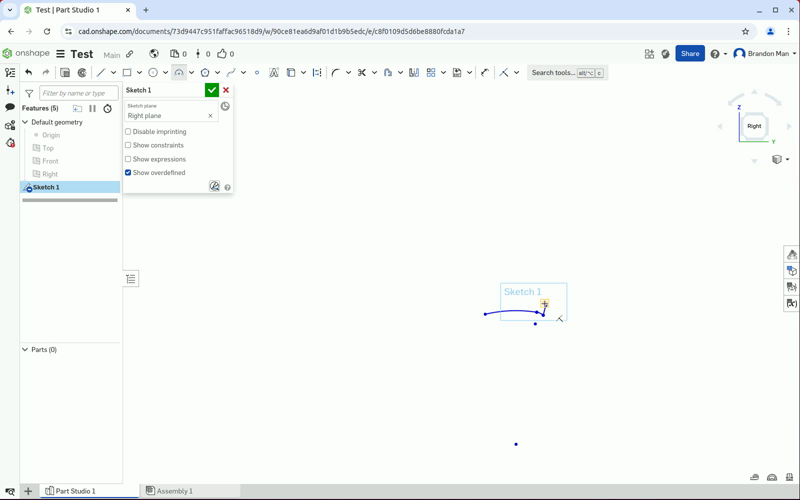
mouse_move(540, 303)
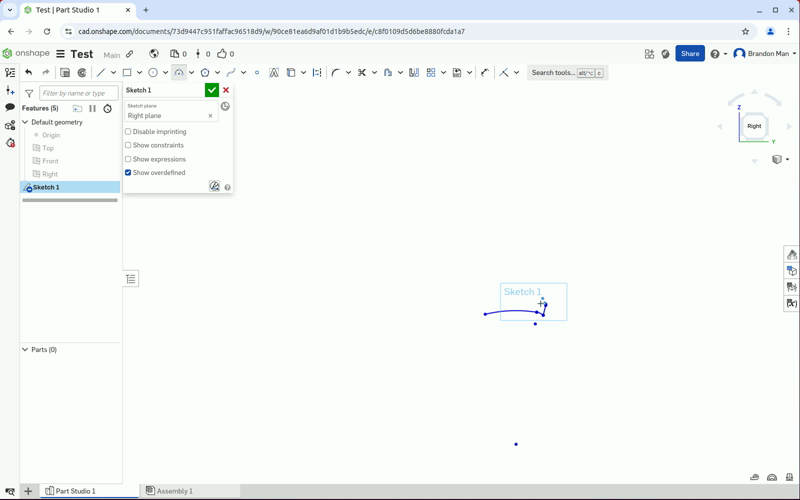
scroll(6)
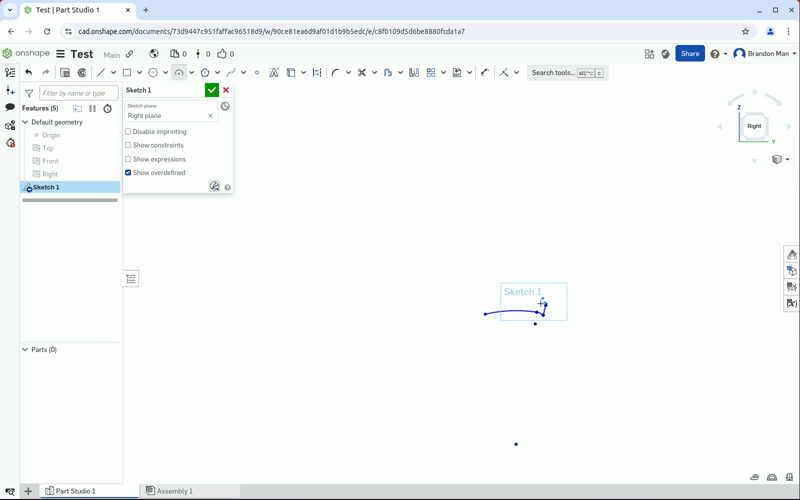
scroll(6)
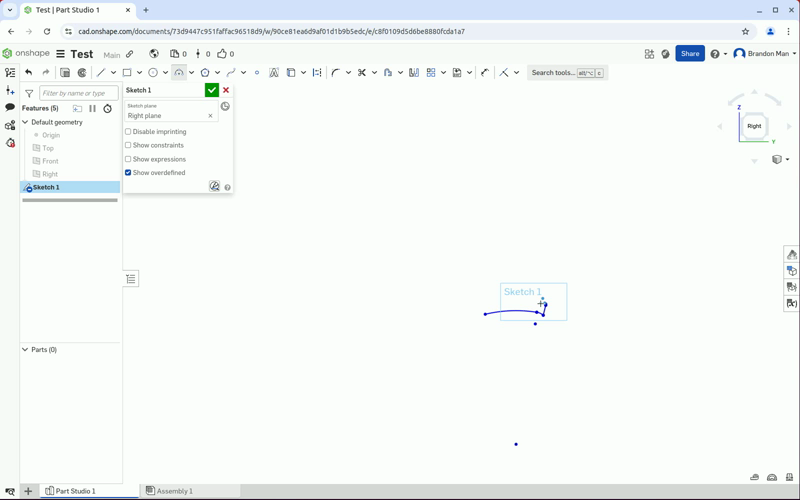
scroll(6)
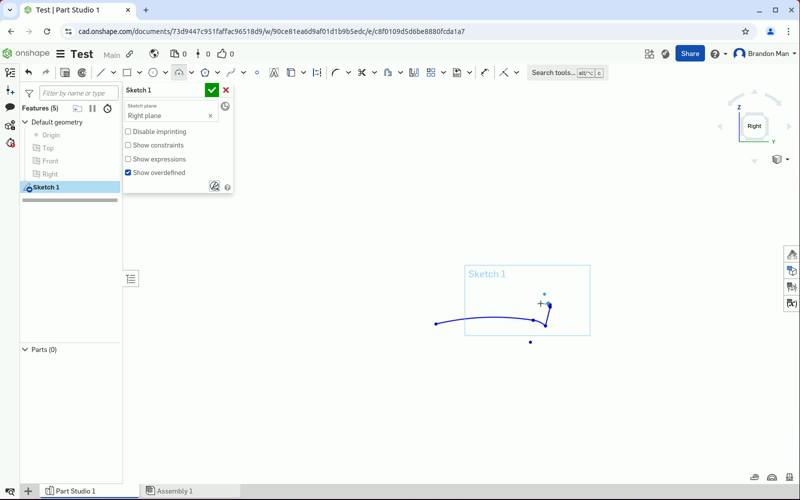
scroll(6)
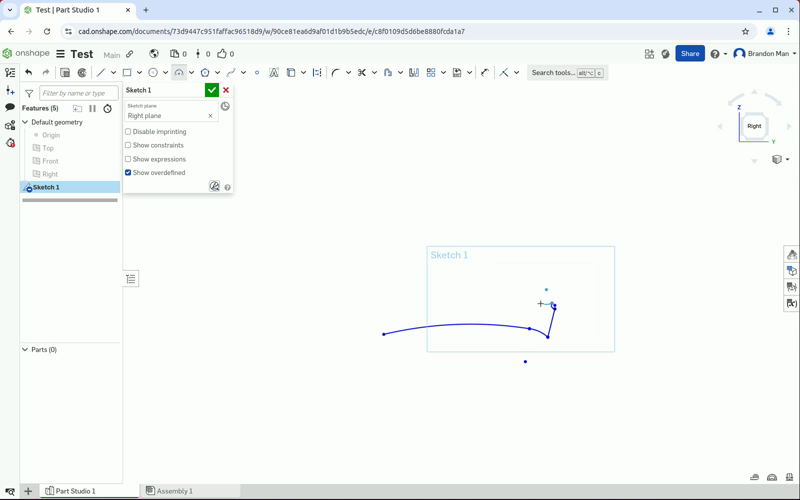
scroll(6)
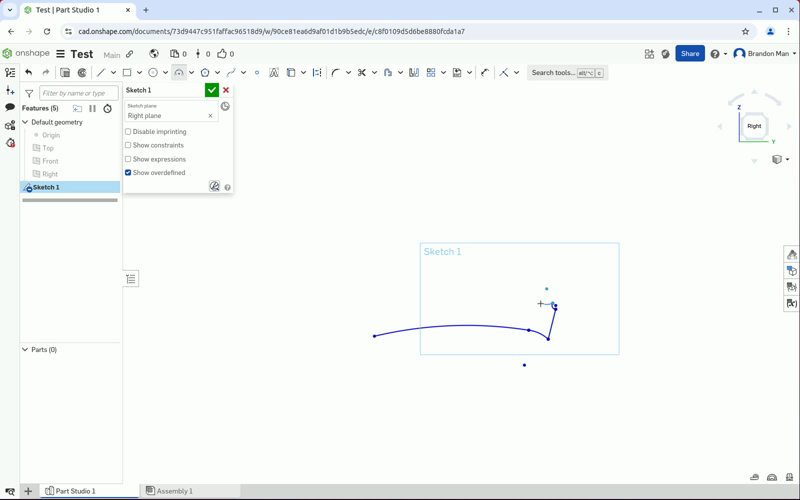
scroll(6)
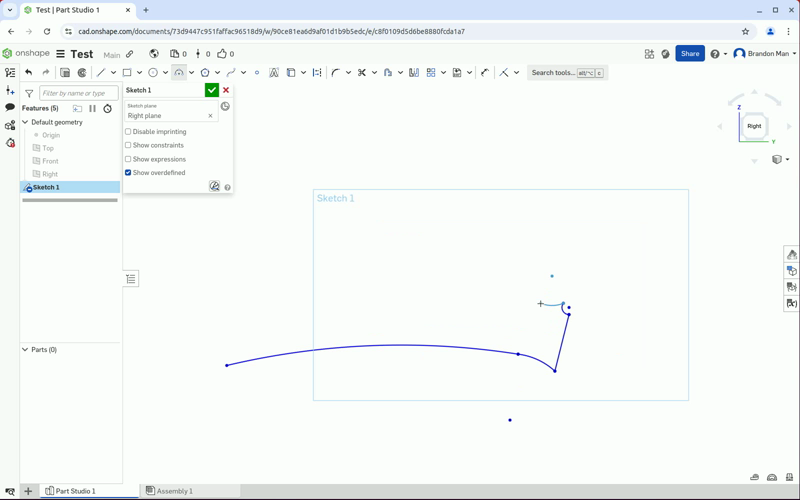
scroll(6)
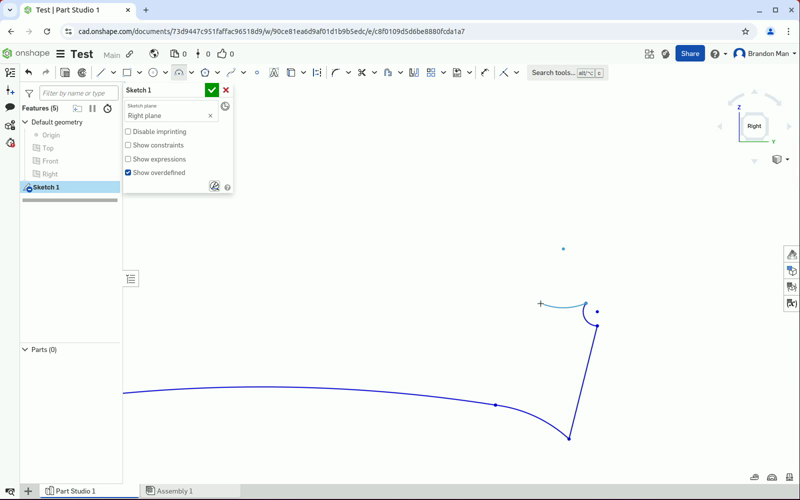
click(540, 303)
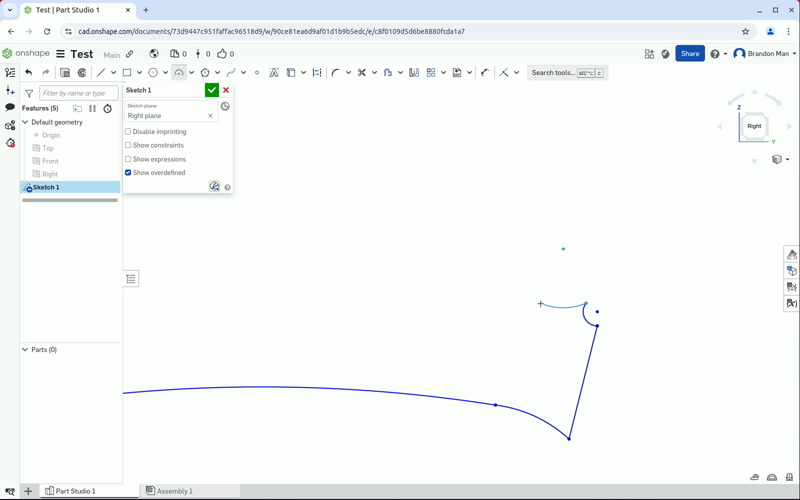
scroll(-6)
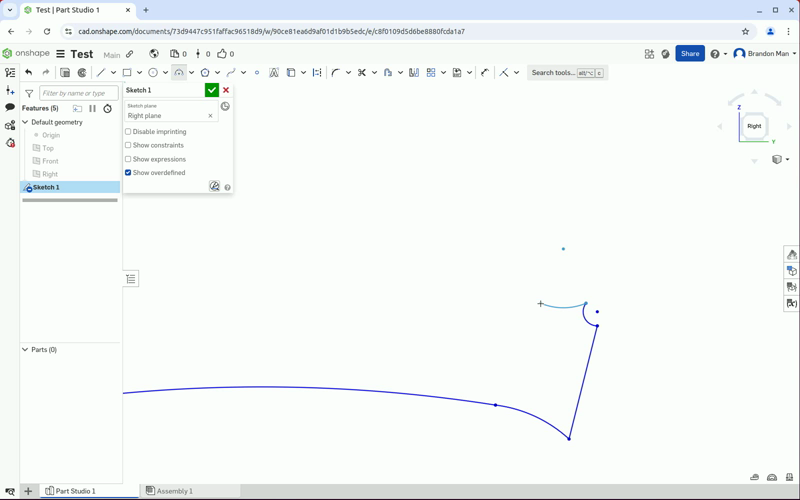
scroll(-6)
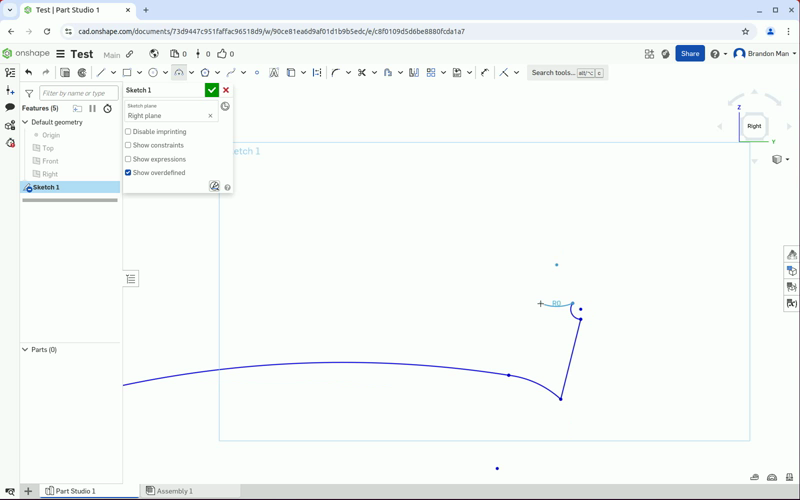
scroll(-6)
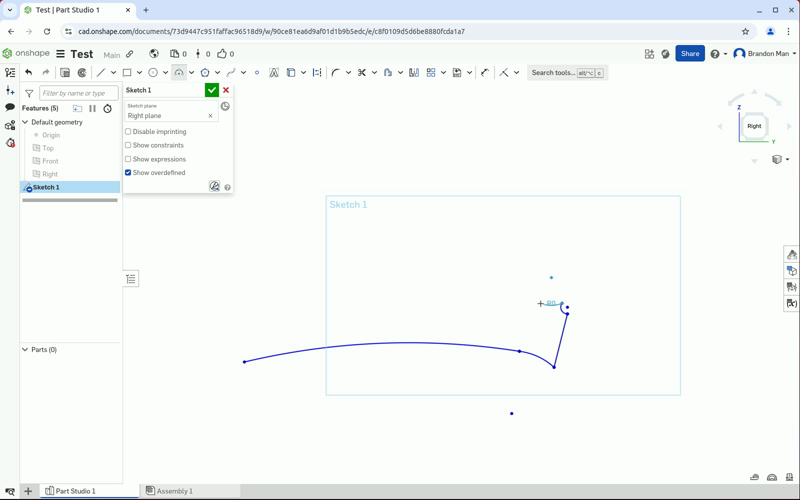
scroll(-6)
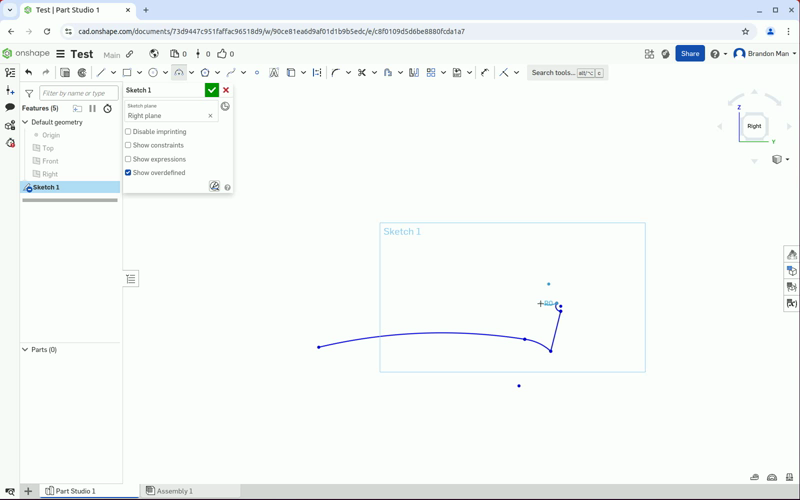
scroll(-6)
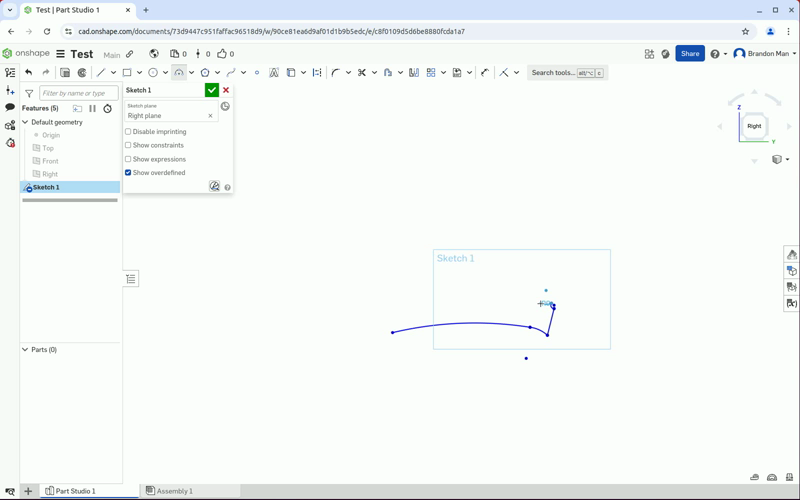
scroll(-6)
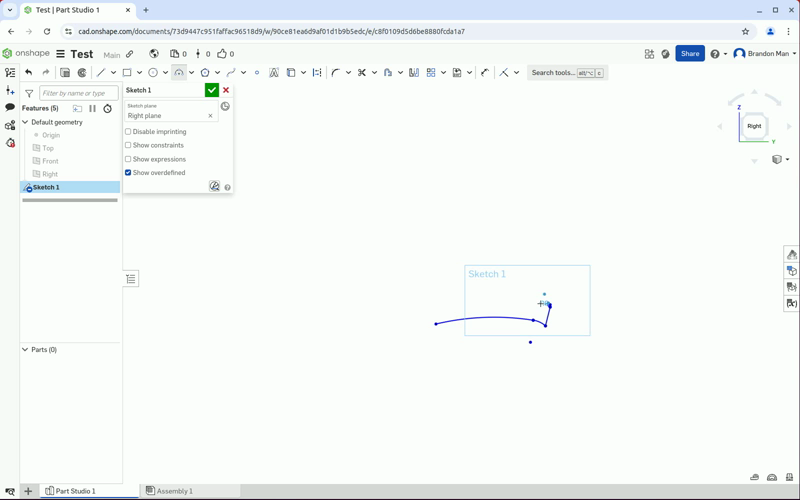
scroll(-6)
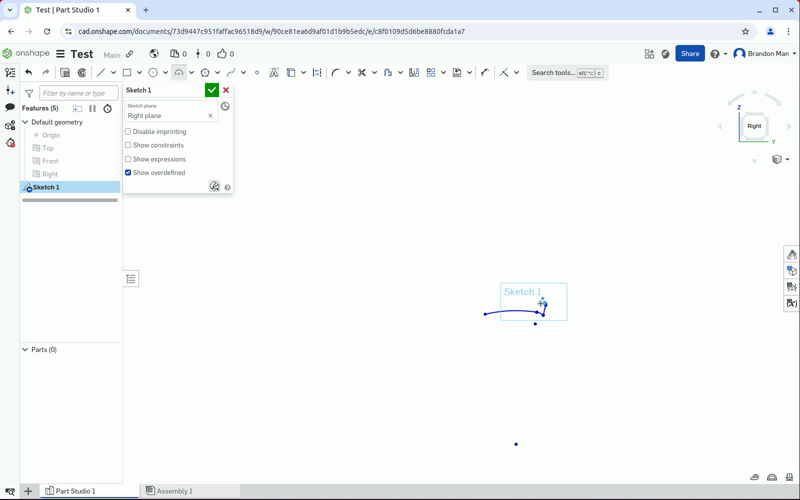
mouse_move(542, 302)
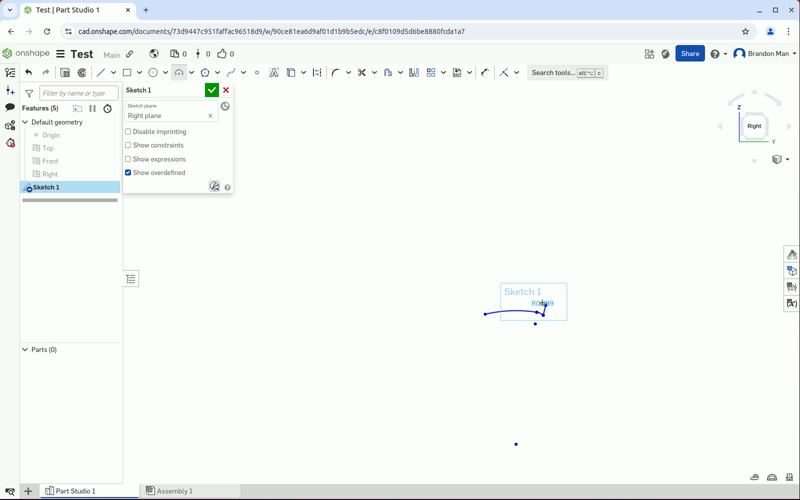
scroll(6)
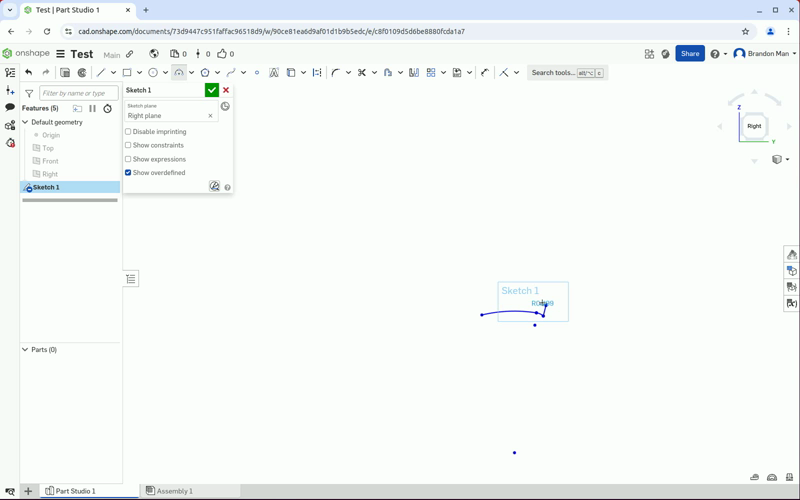
scroll(6)
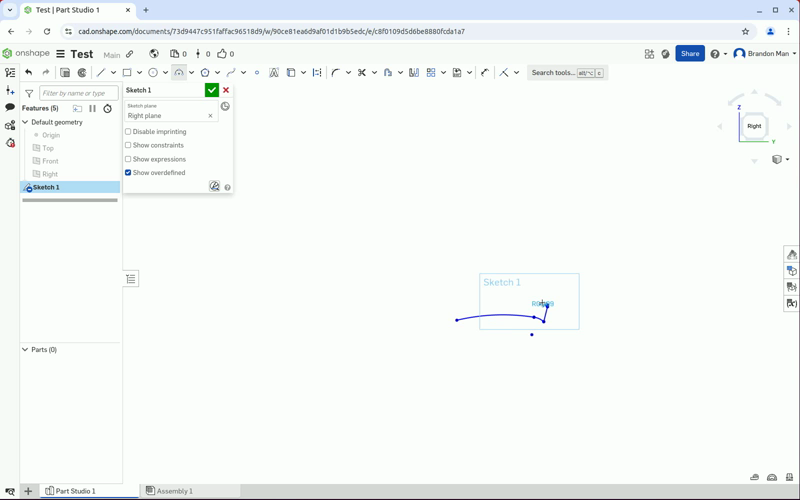
scroll(6)
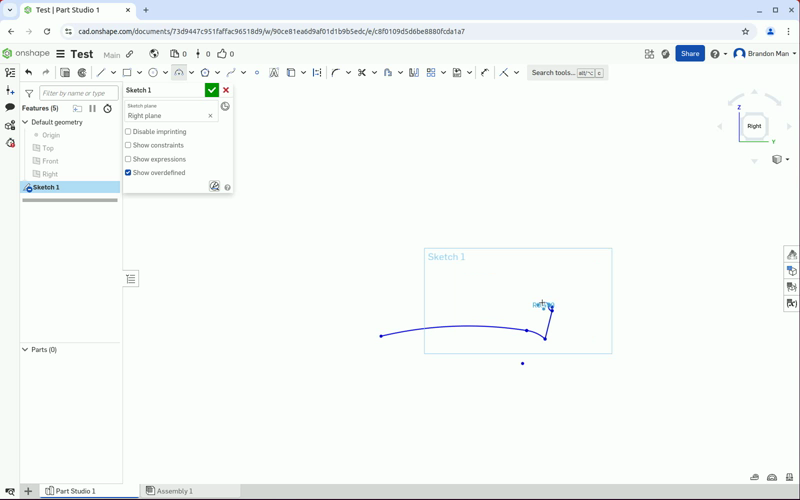
scroll(6)
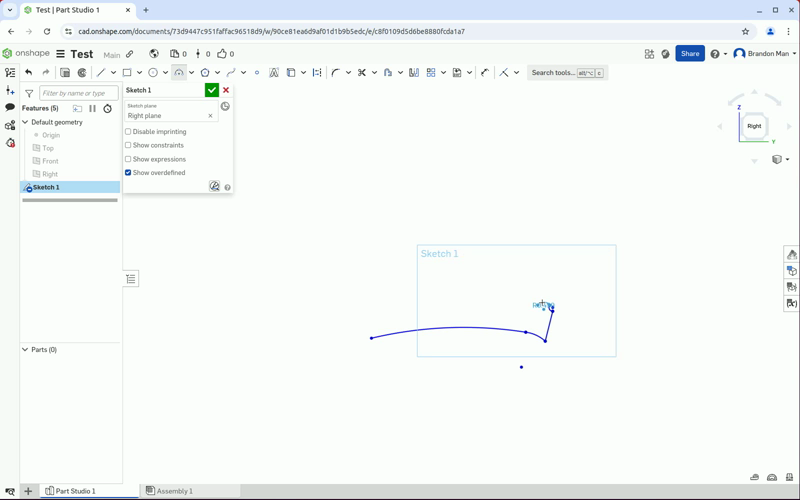
scroll(6)
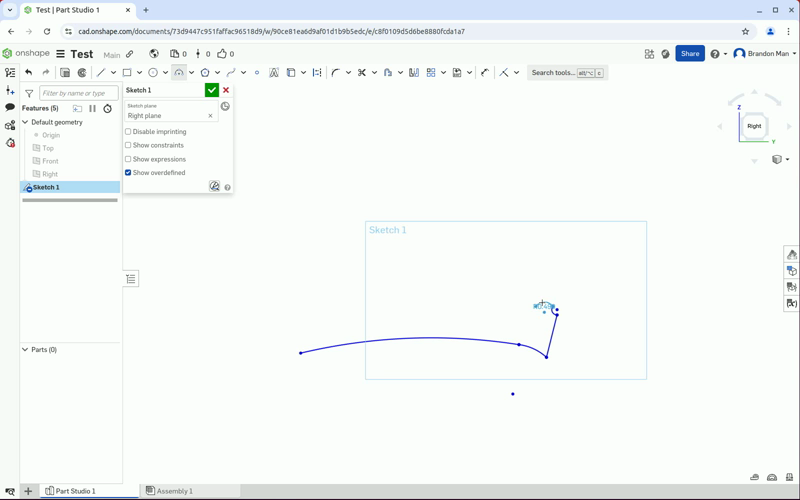
scroll(6)
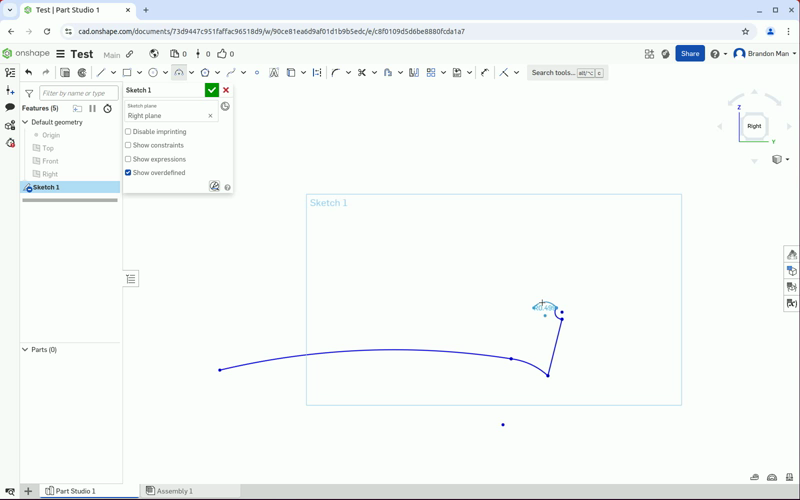
scroll(6)
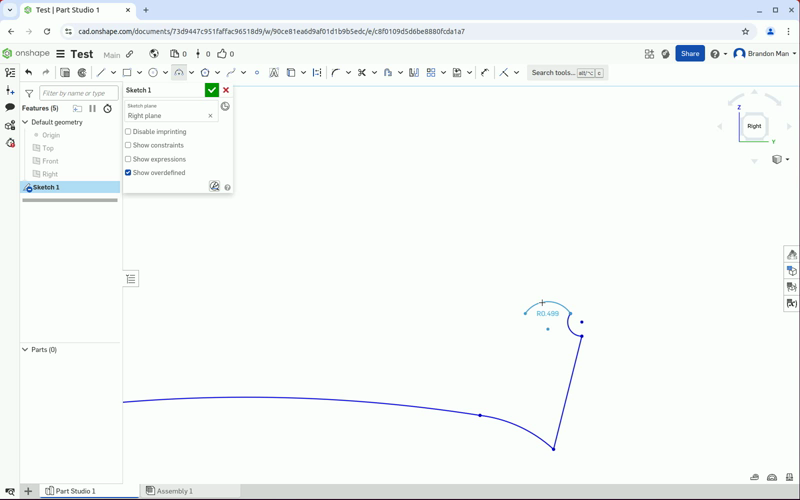
click(542, 302)
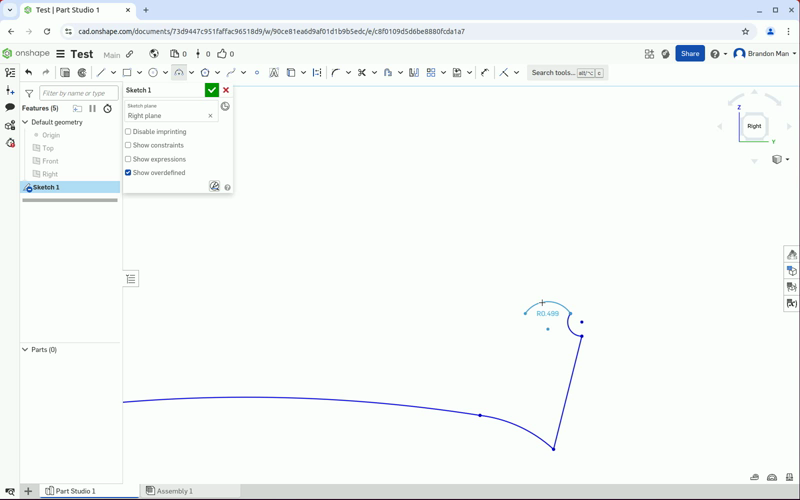
scroll(-6)
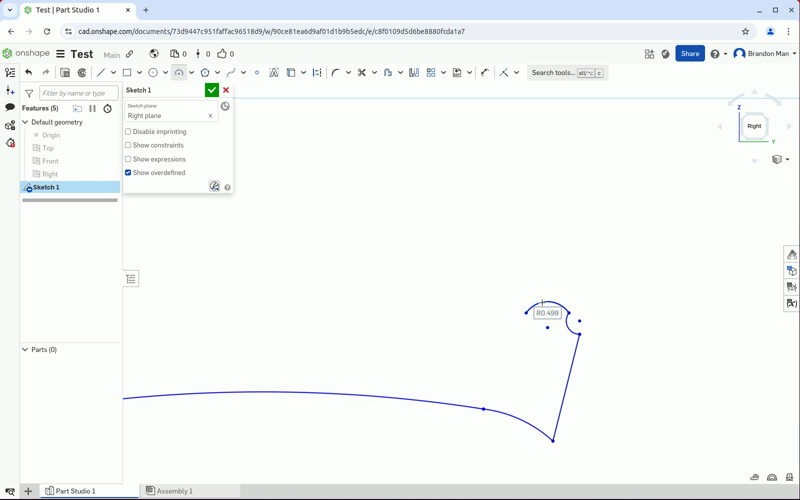
scroll(-6)
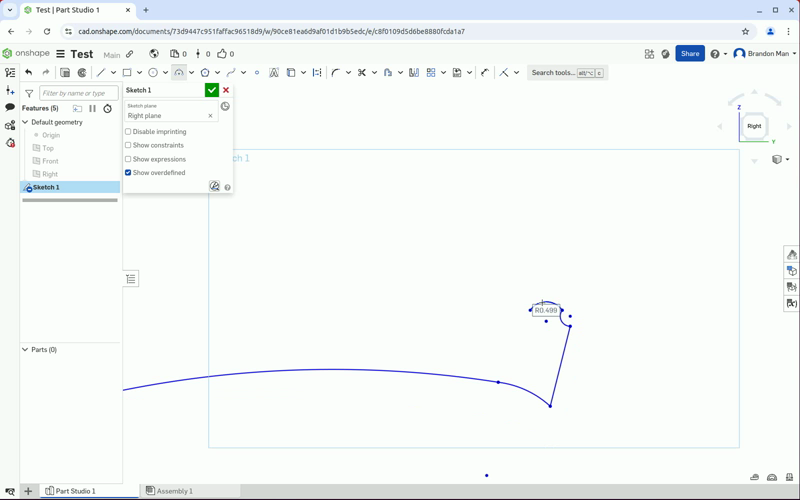
scroll(-6)
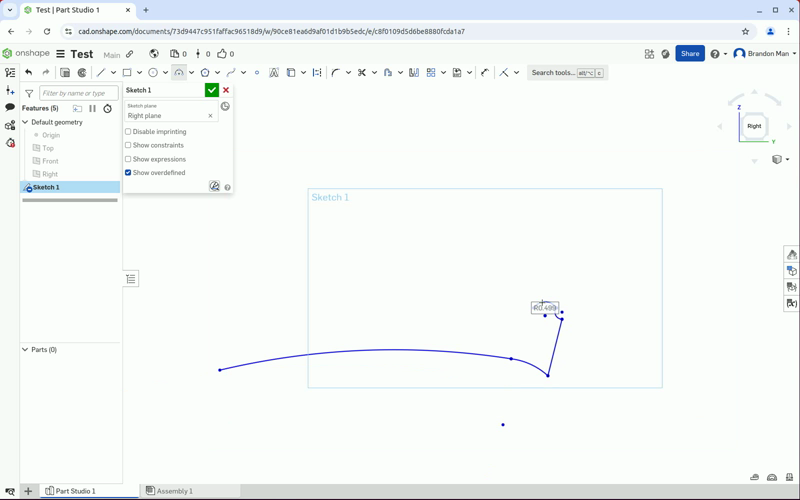
scroll(-6)
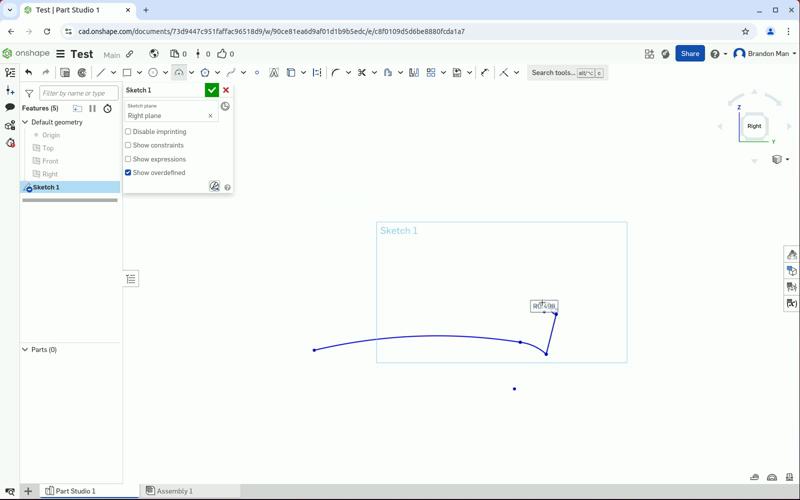
scroll(-6)
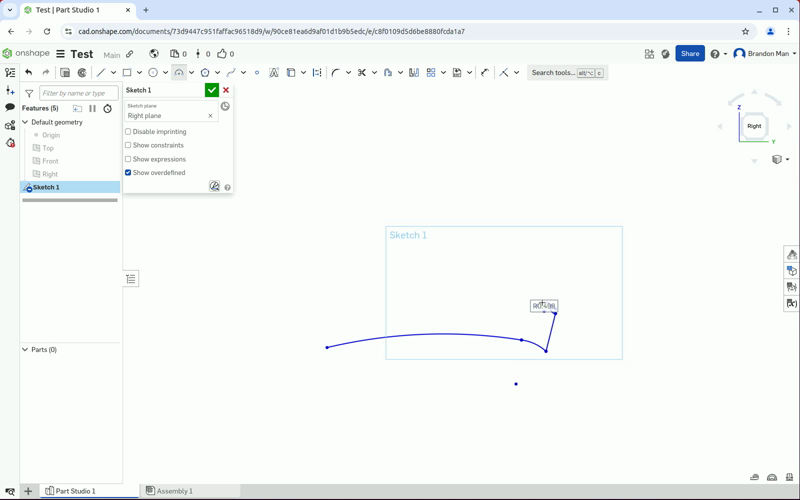
scroll(-6)
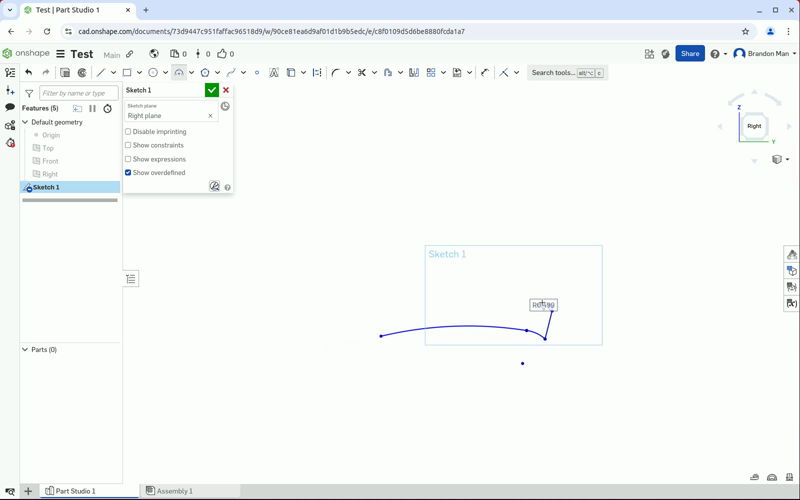
scroll(-6)
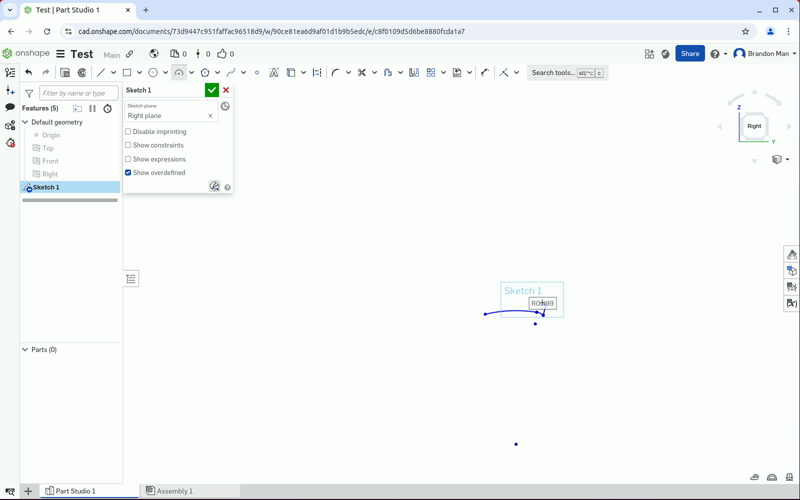
key_up(shift)
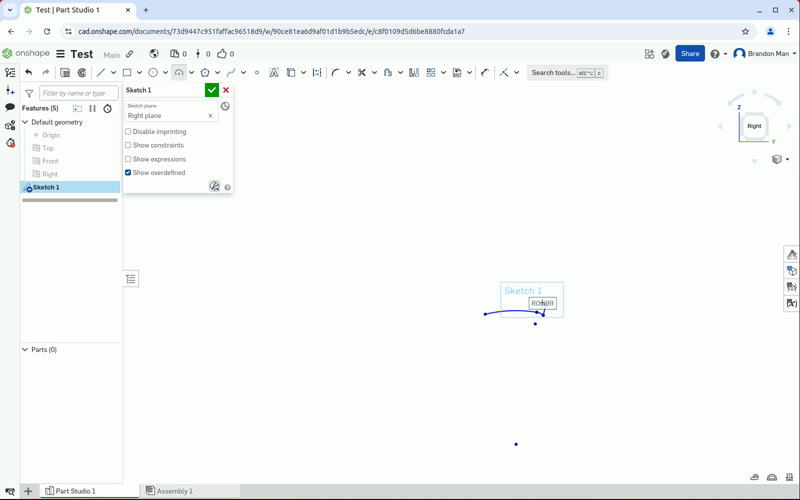
mouse_move(540, 303)
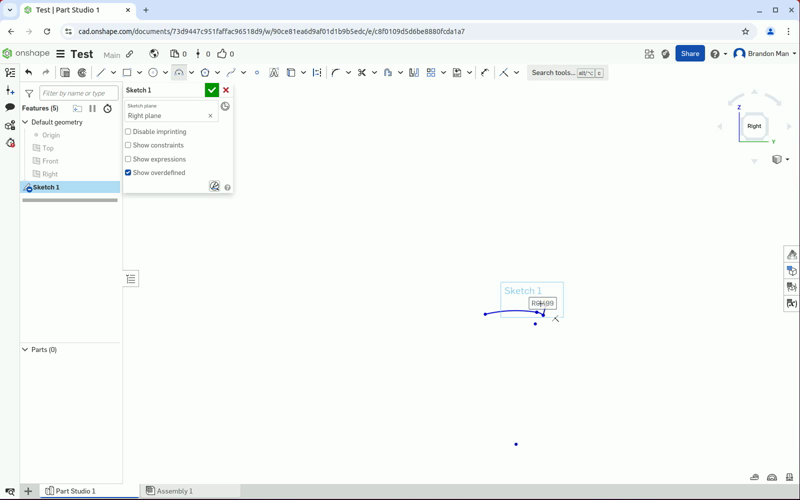
scroll(6)
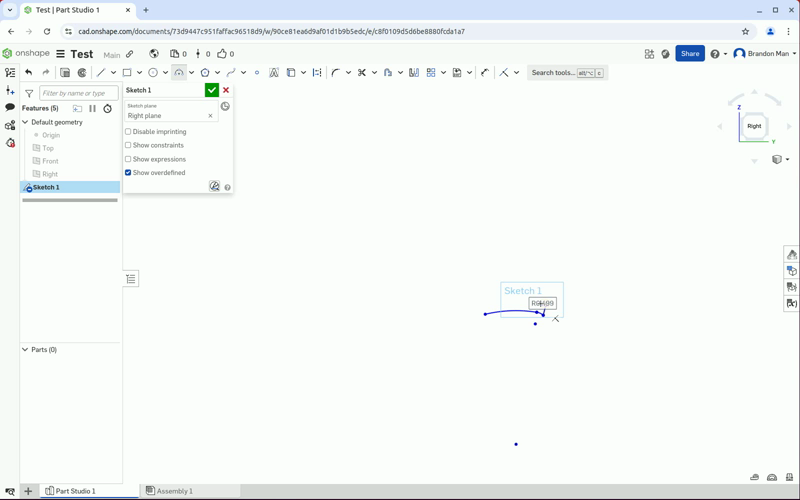
scroll(6)
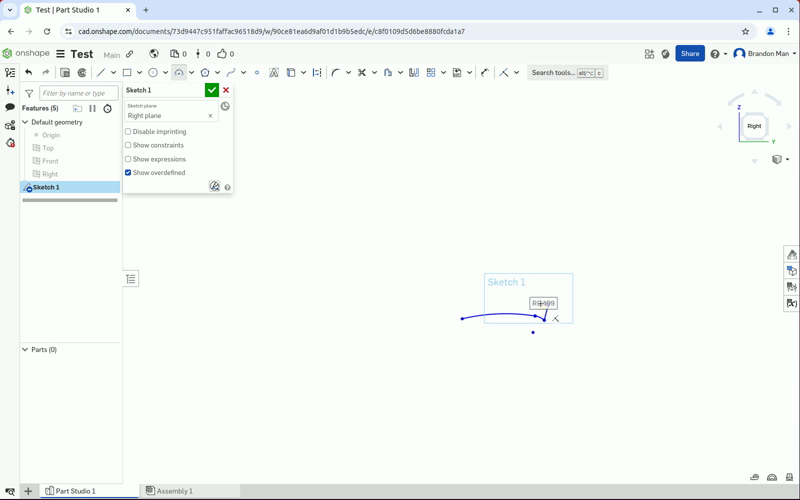
scroll(6)
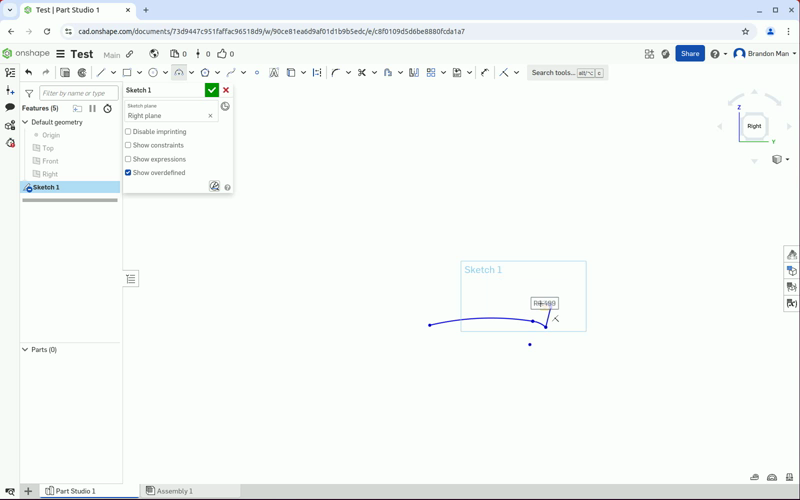
scroll(6)
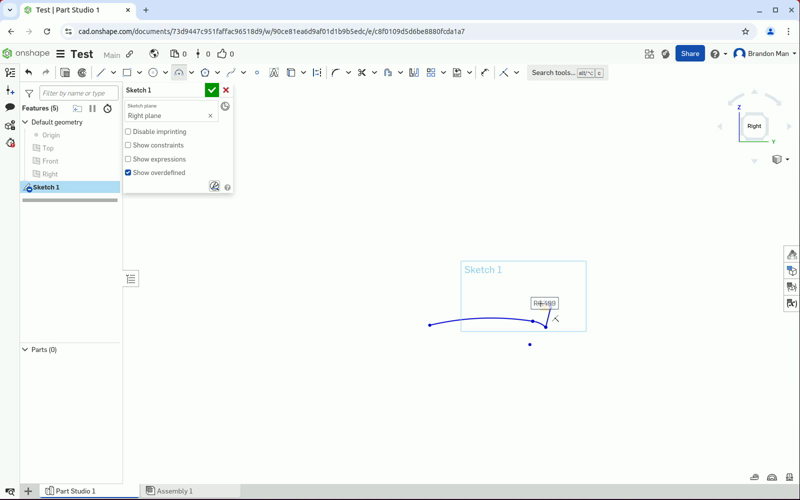
scroll(6)
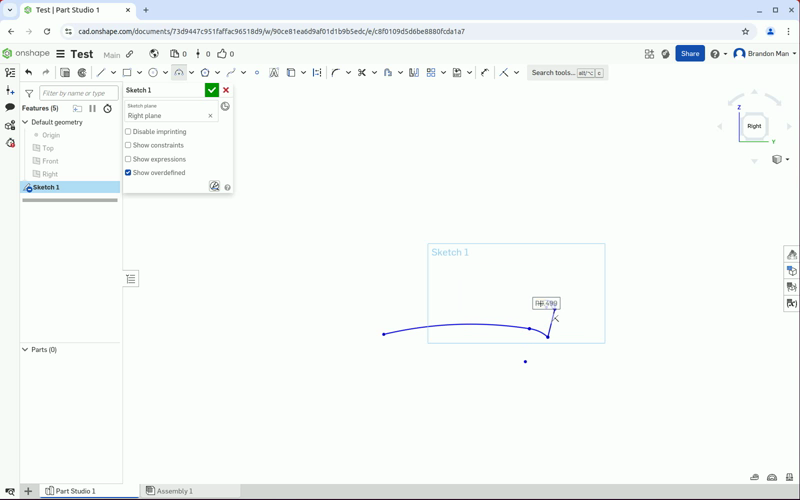
scroll(6)
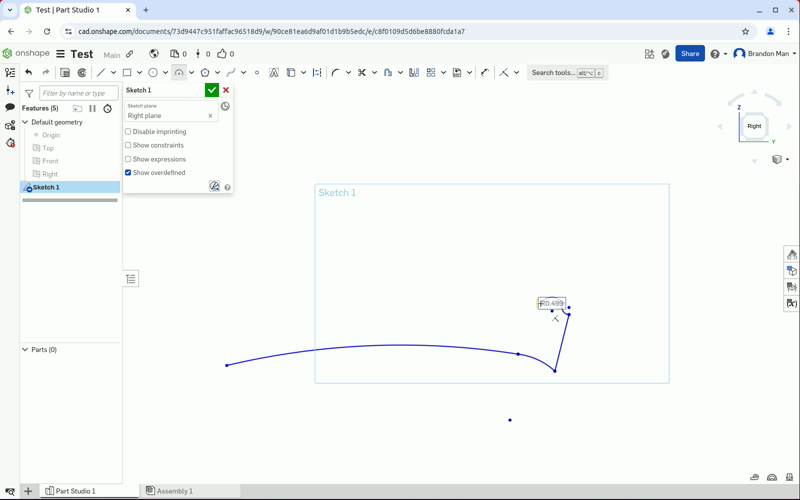
scroll(6)
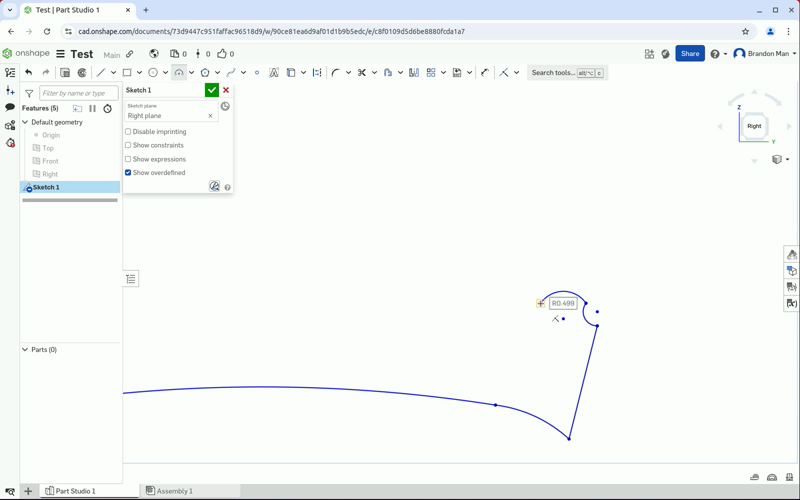
click(540, 303)
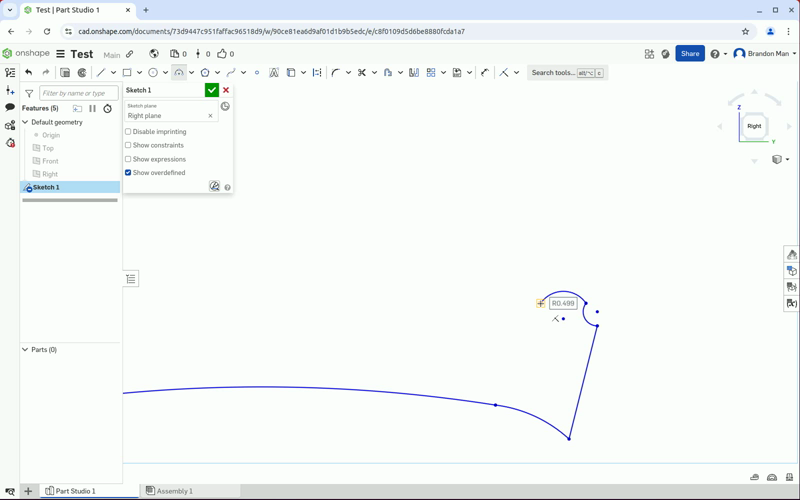
scroll(-6)
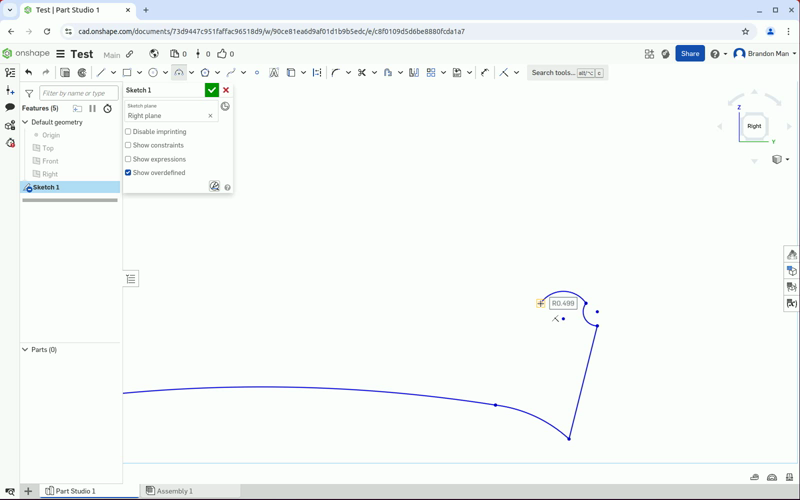
scroll(-6)
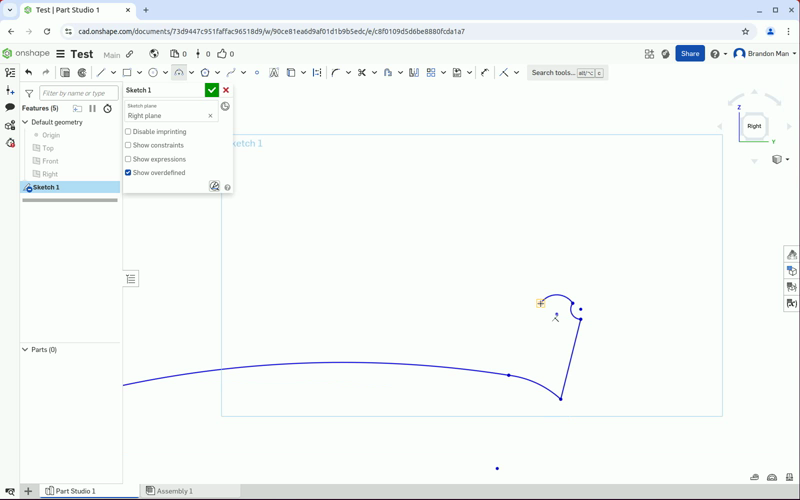
scroll(-6)
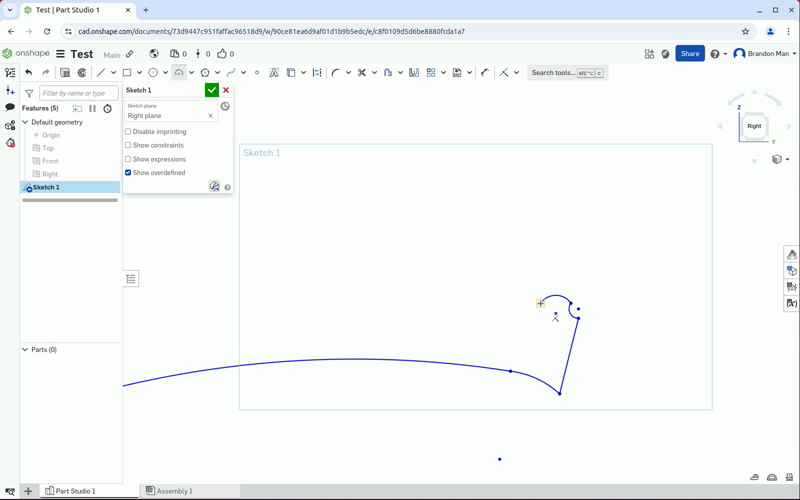
scroll(-6)
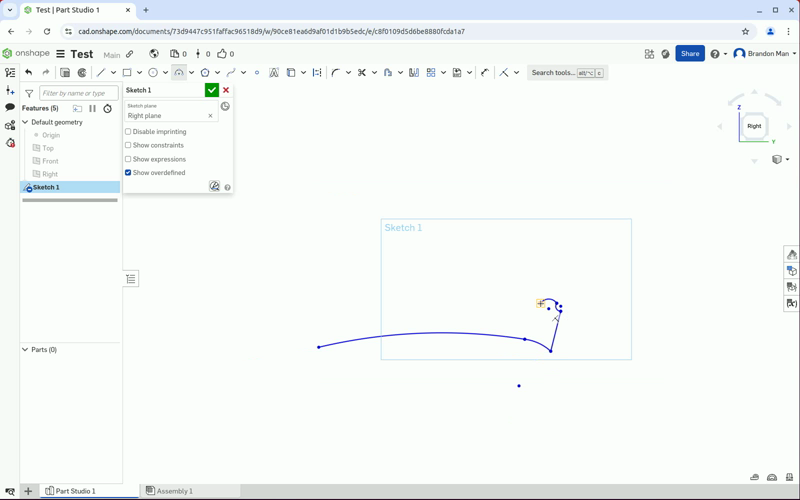
scroll(-6)
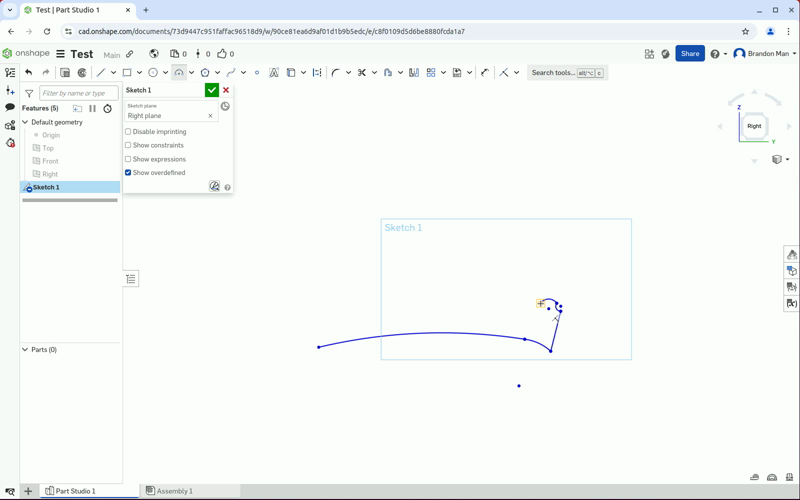
scroll(-6)
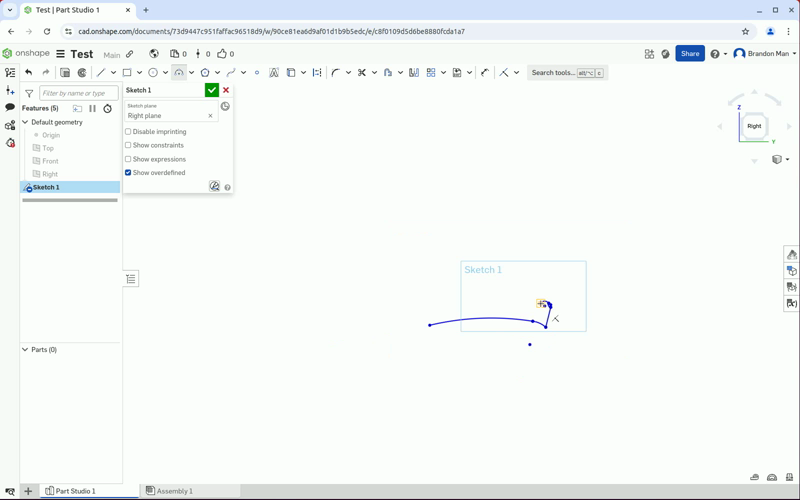
scroll(-6)
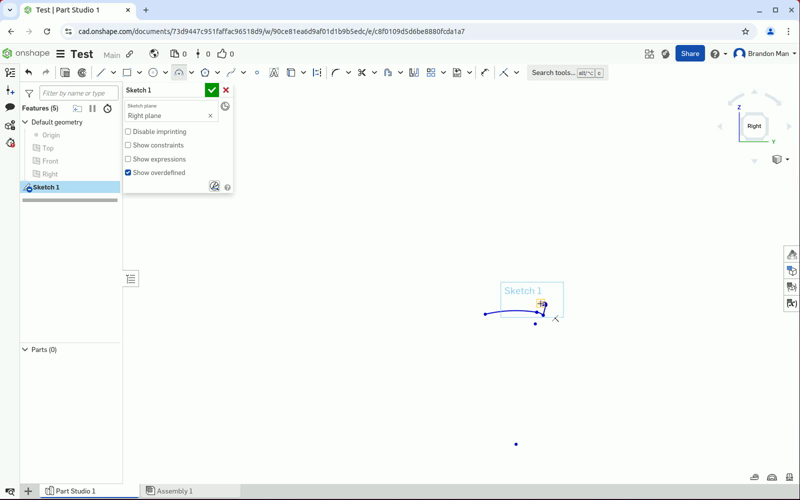
key_down(shift)
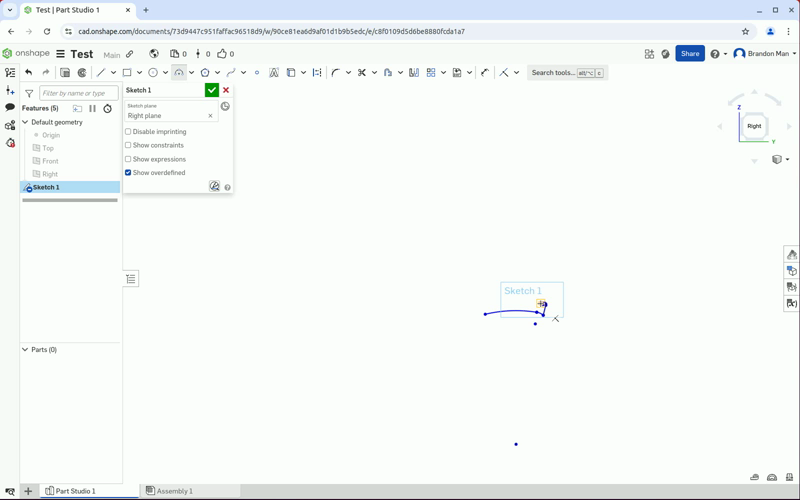
mouse_move(488, 308)
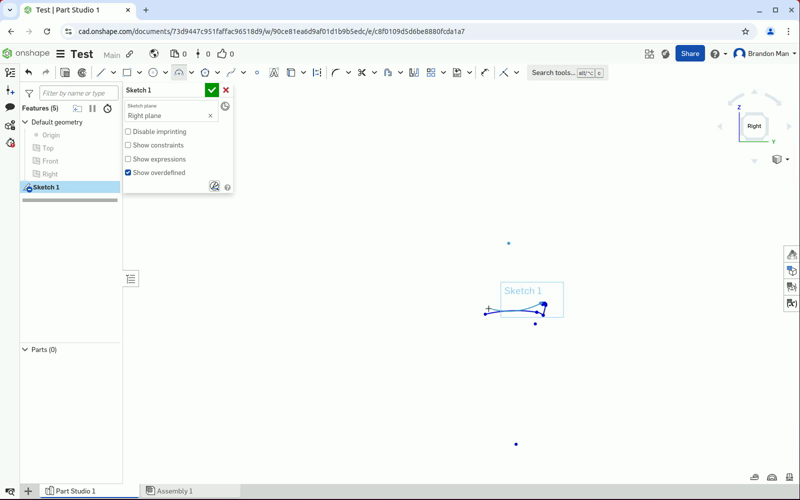
click(488, 308)
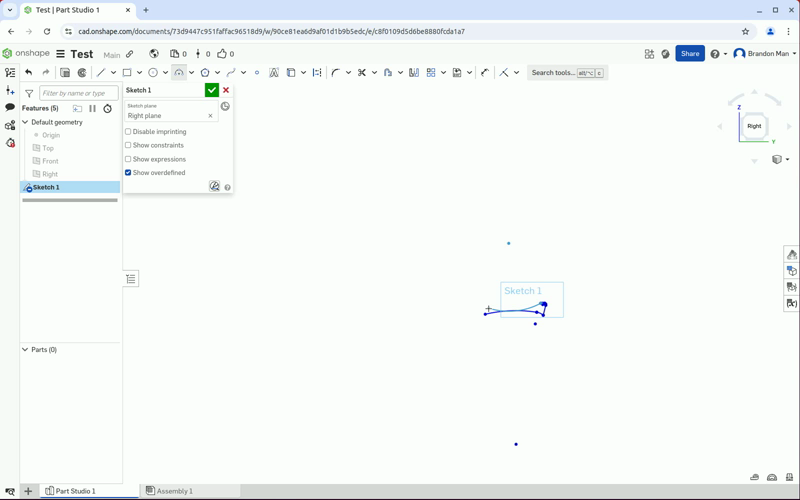
mouse_move(514, 306)
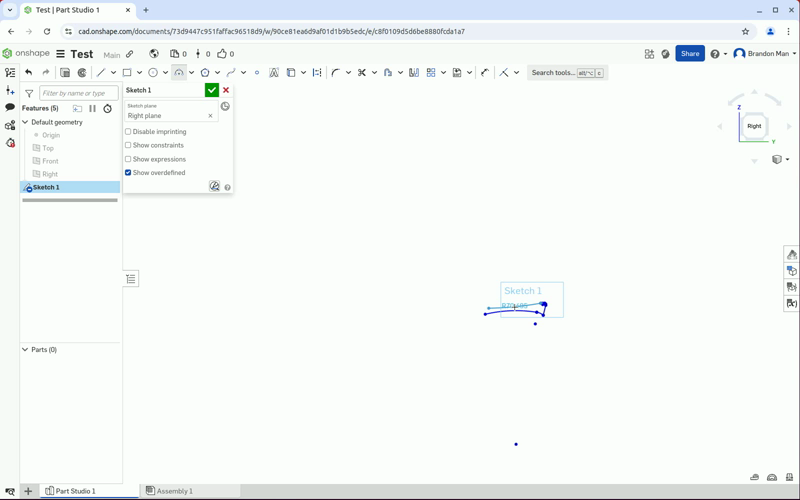
click(514, 306)
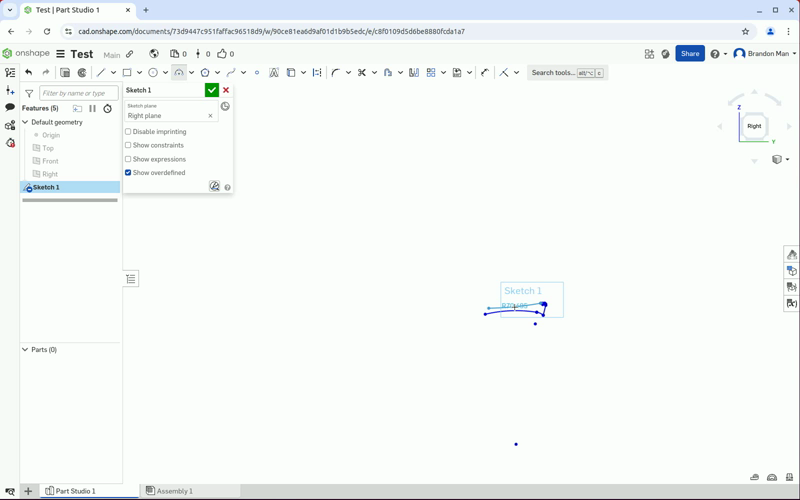
key_up(shift)
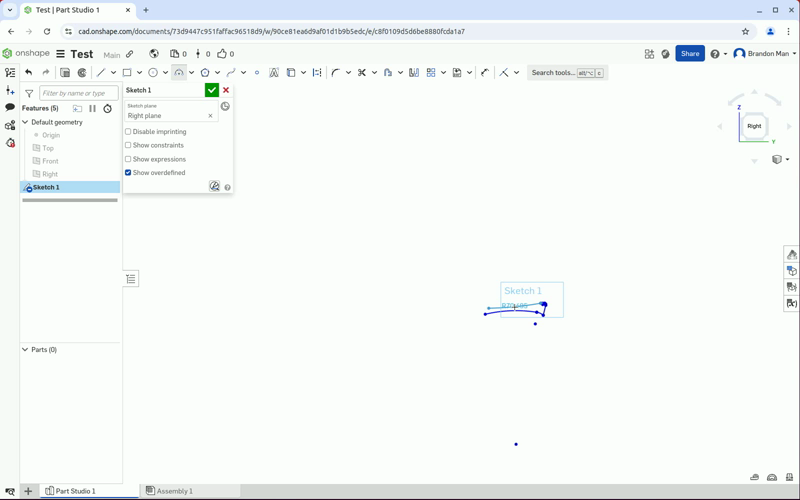
mouse_move(488, 308)
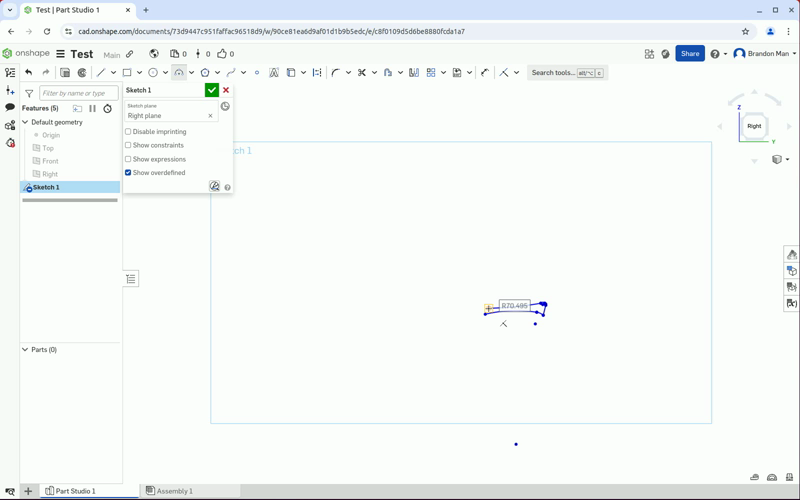
click(488, 308)
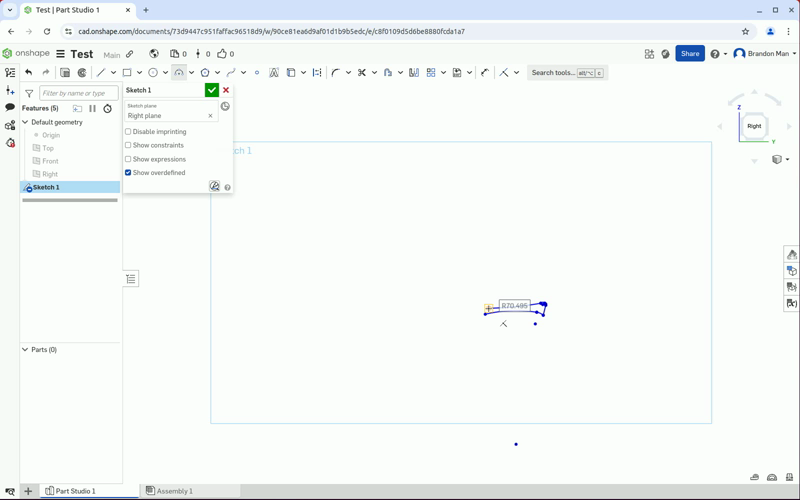
mouse_move(485, 314)
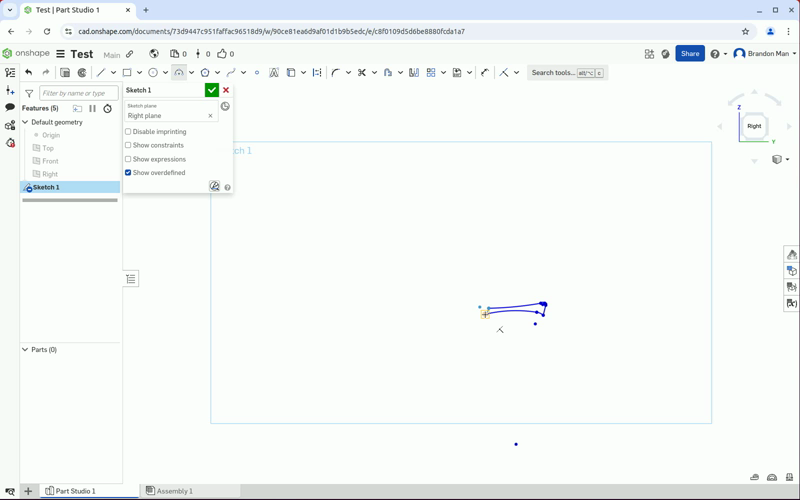
scroll(6)
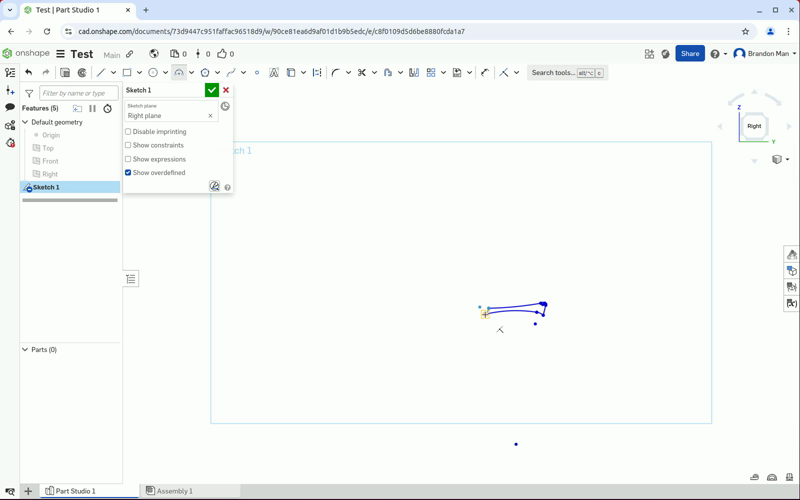
scroll(6)
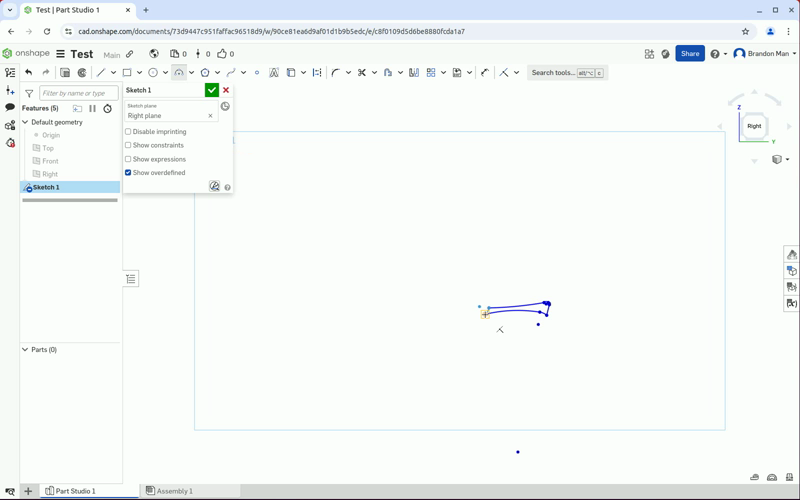
scroll(6)
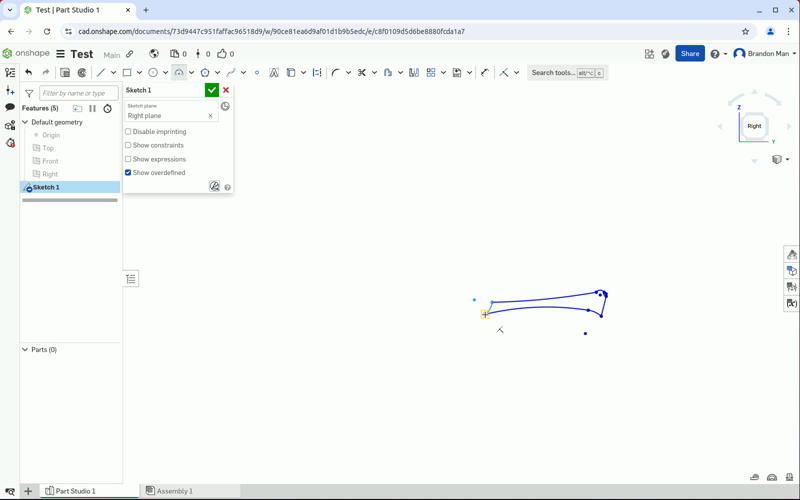
scroll(6)
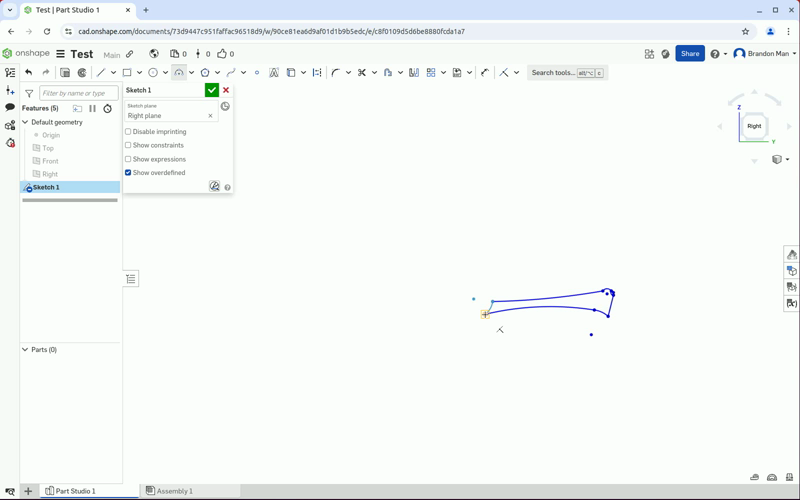
scroll(6)
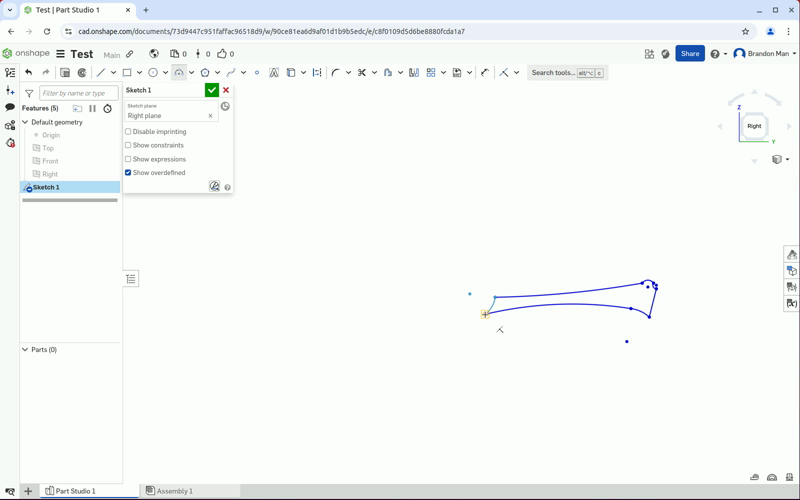
scroll(6)
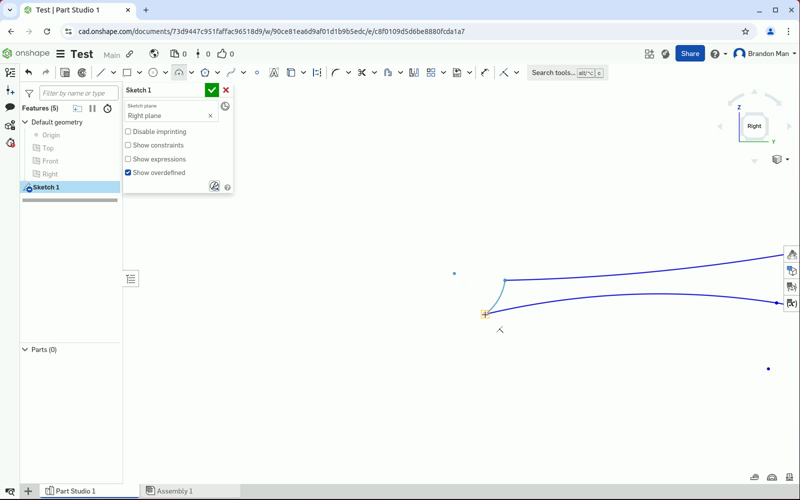
scroll(6)
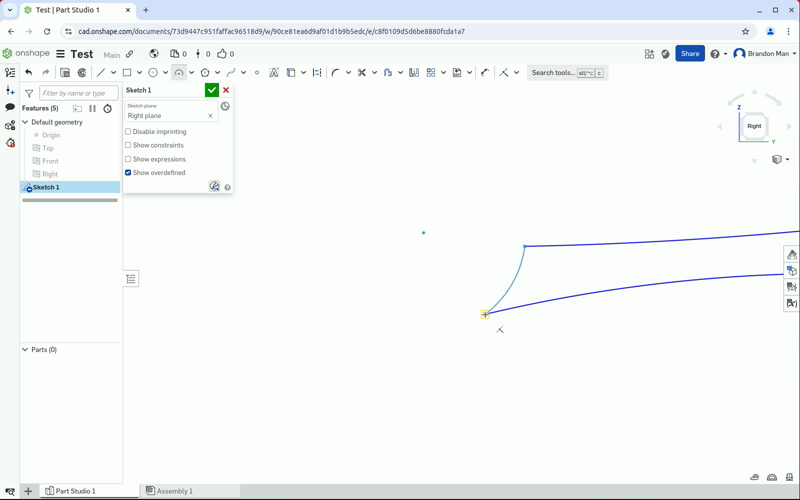
click(485, 314)
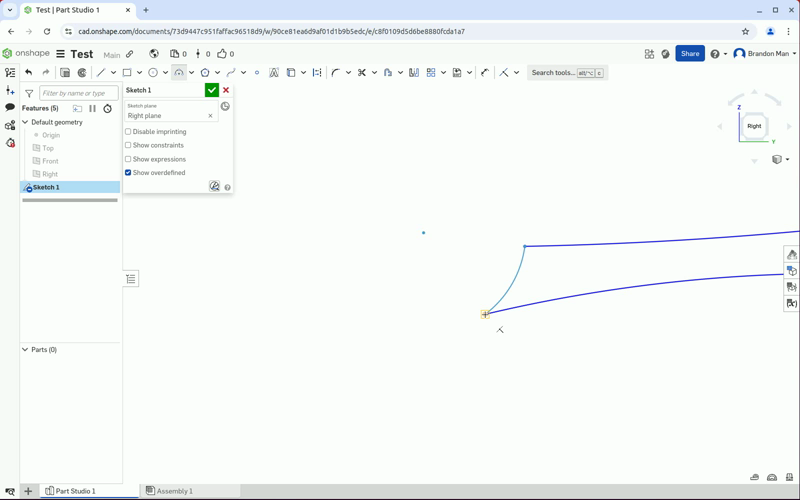
scroll(-6)
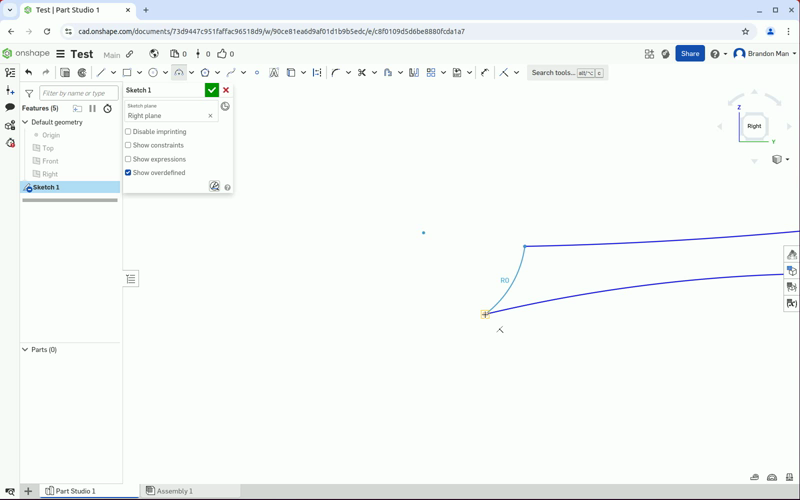
scroll(-6)
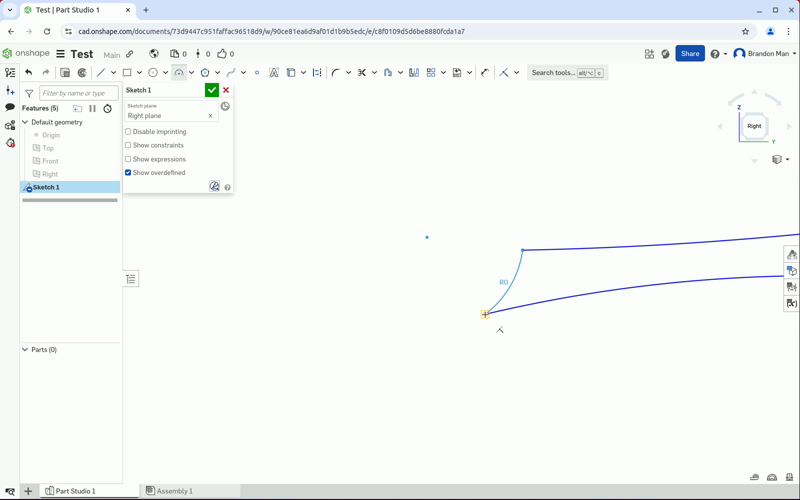
scroll(-6)
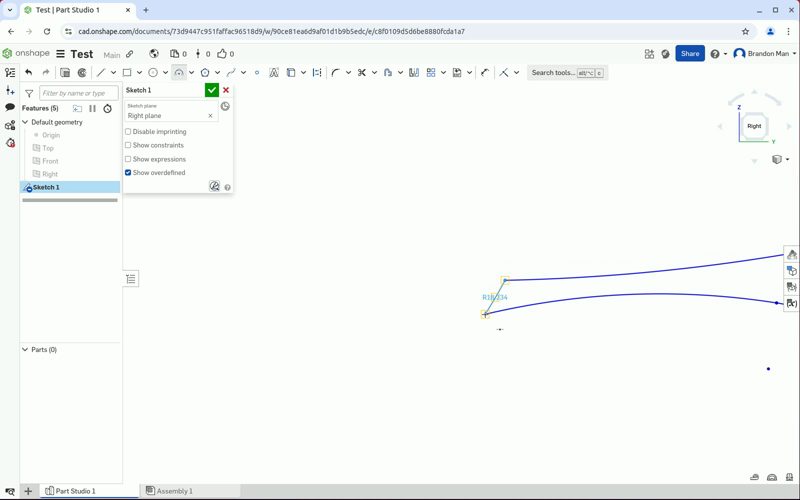
scroll(-6)
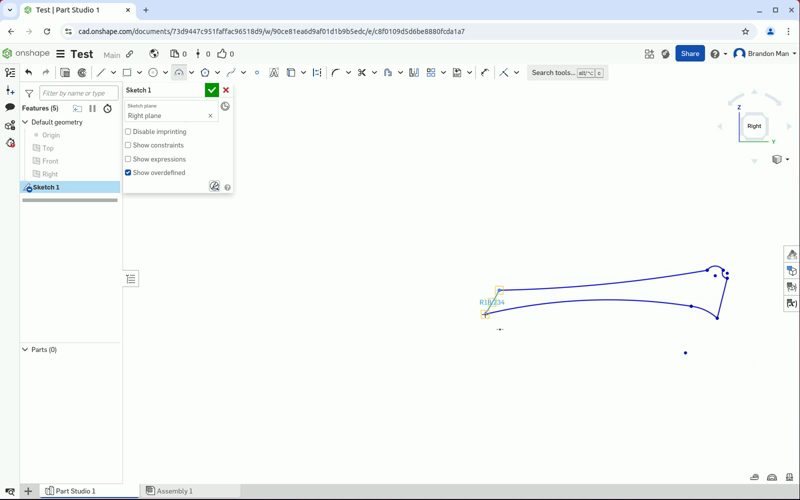
scroll(-6)
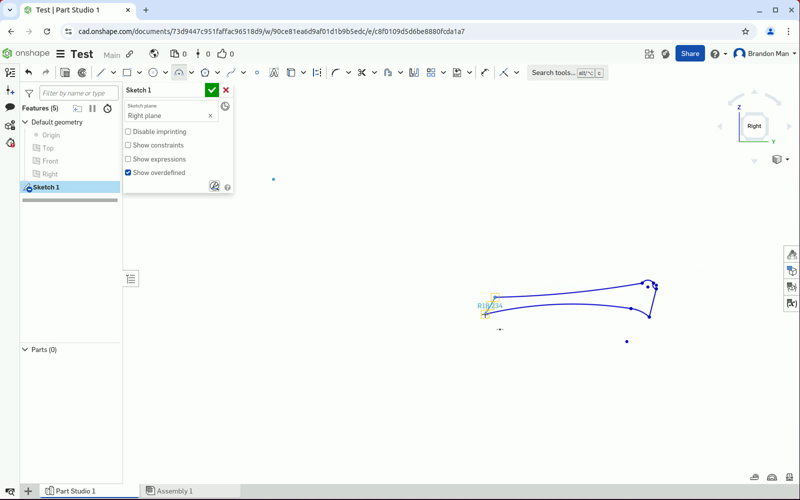
scroll(-6)
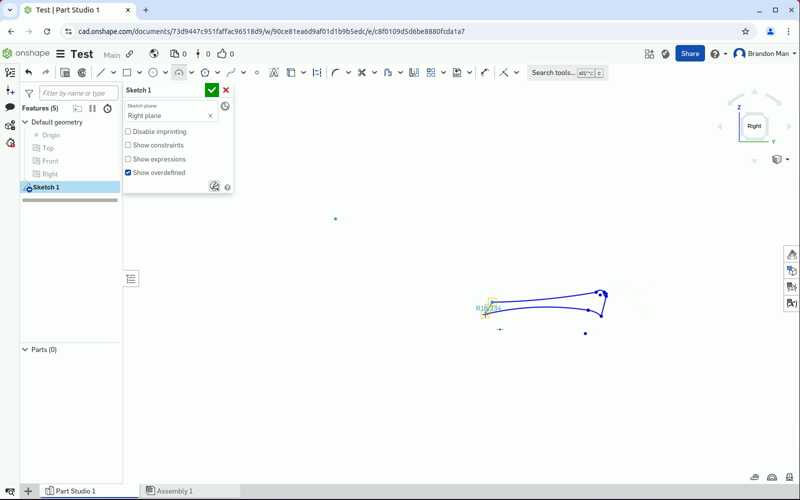
scroll(-6)
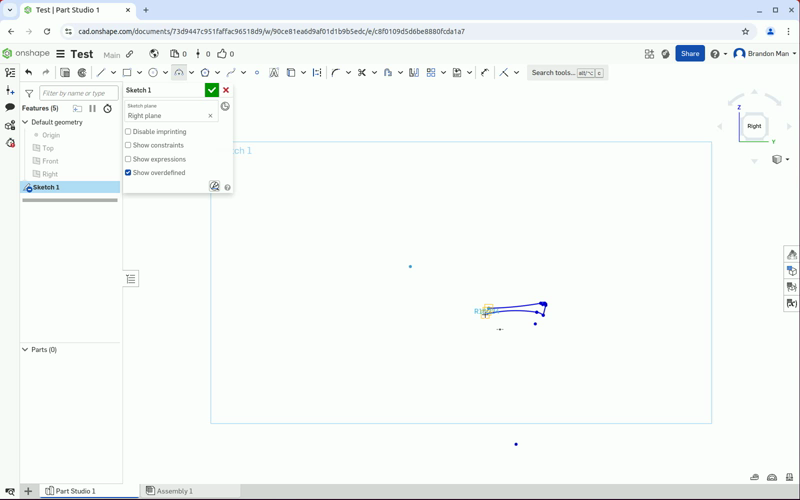
key_down(shift)
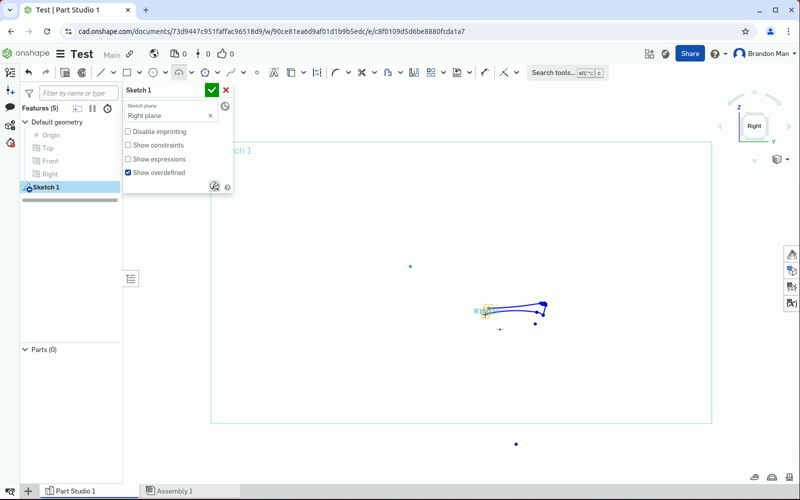
mouse_move(478, 307)
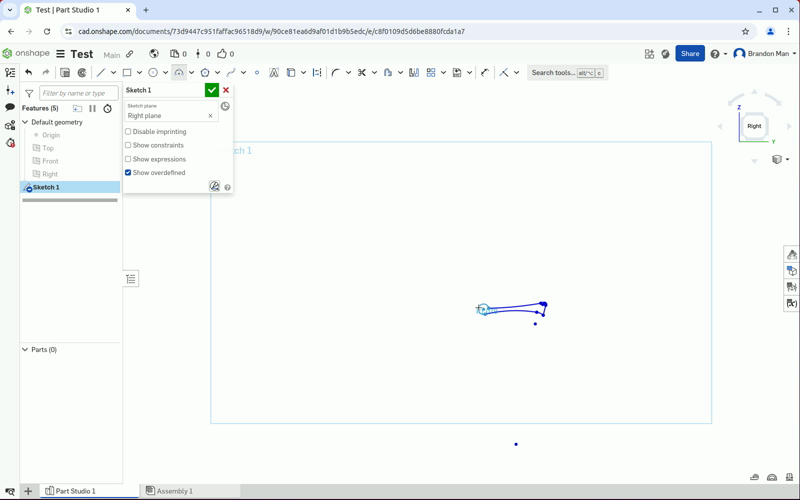
scroll(6)
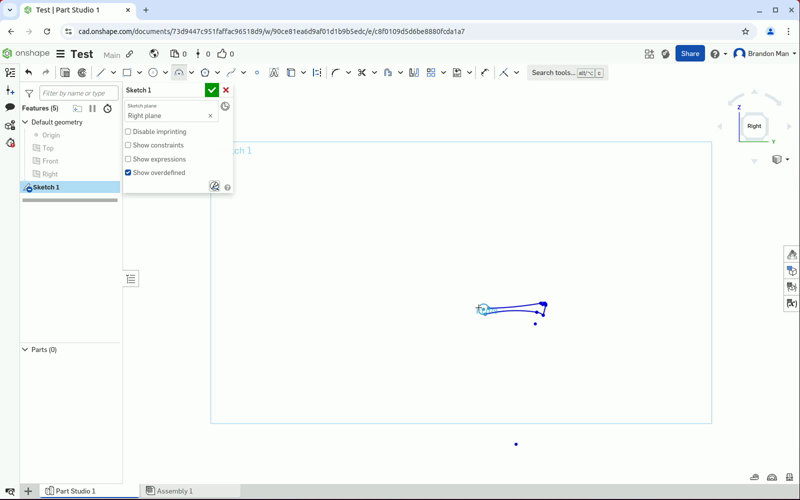
scroll(6)
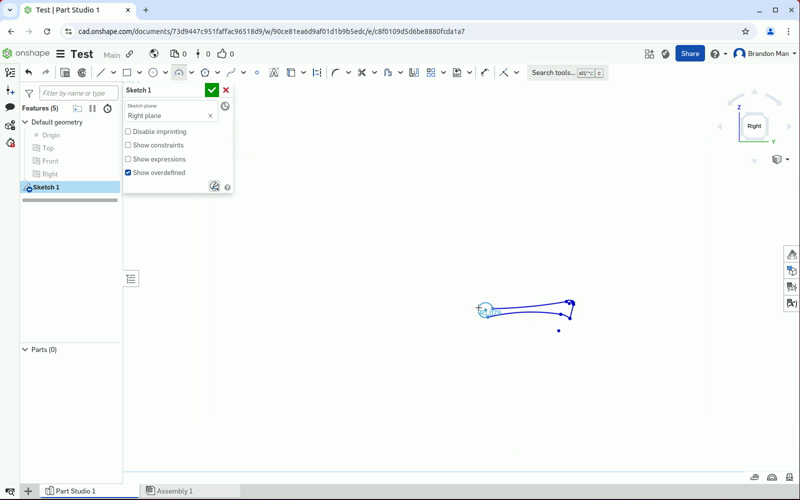
scroll(6)
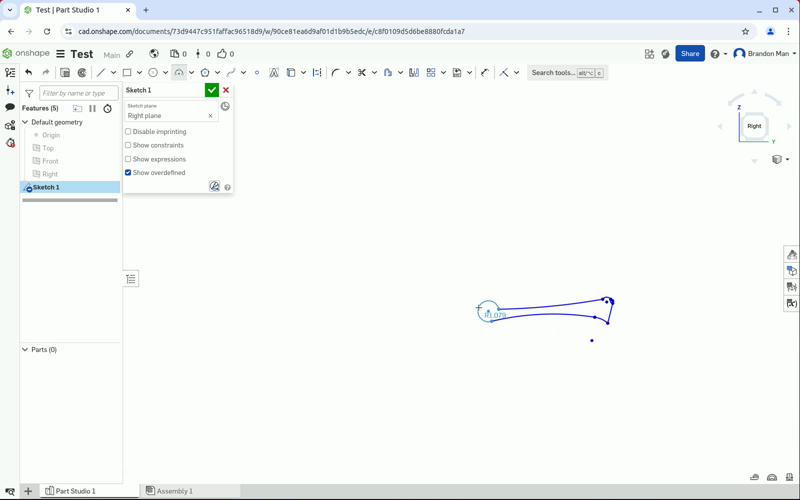
scroll(6)
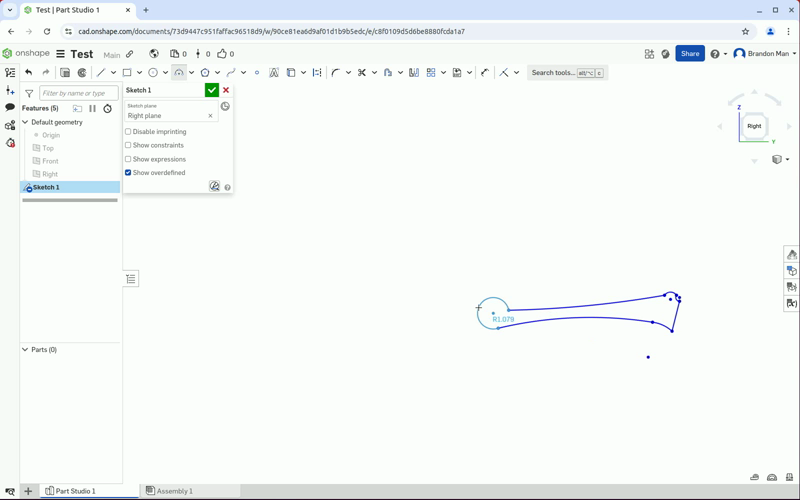
scroll(6)
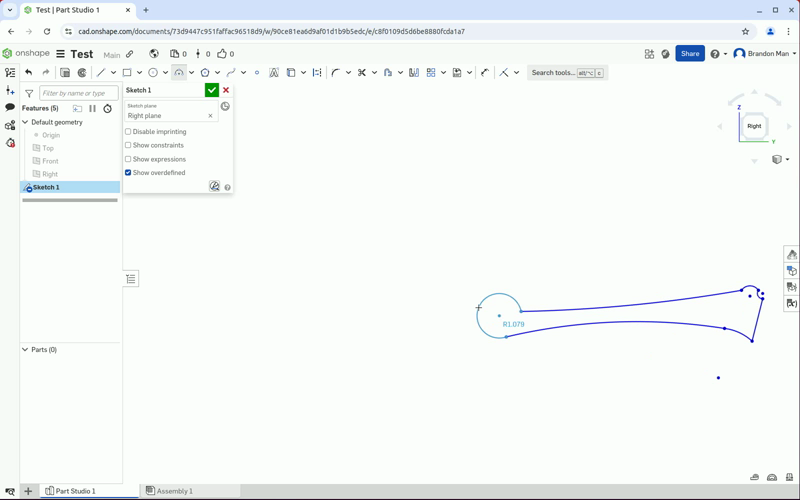
scroll(6)
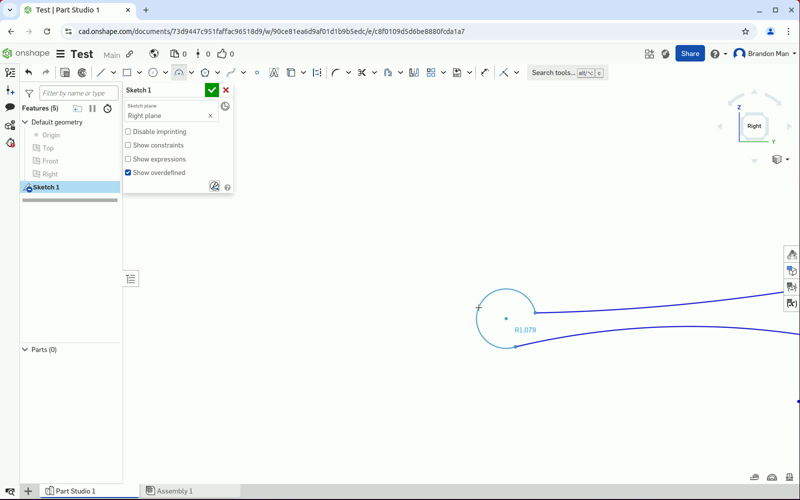
scroll(6)
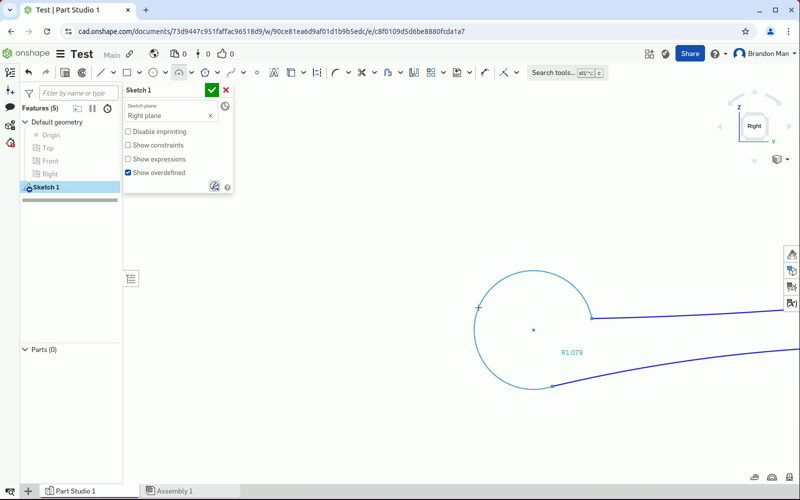
click(478, 307)
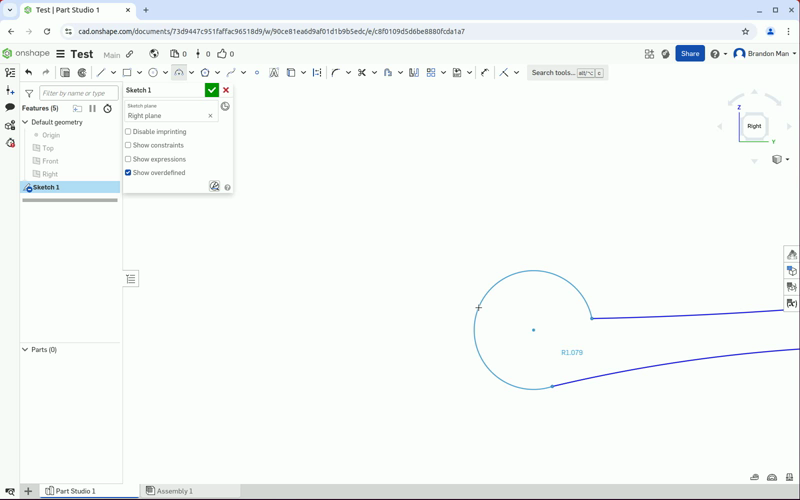
scroll(-6)
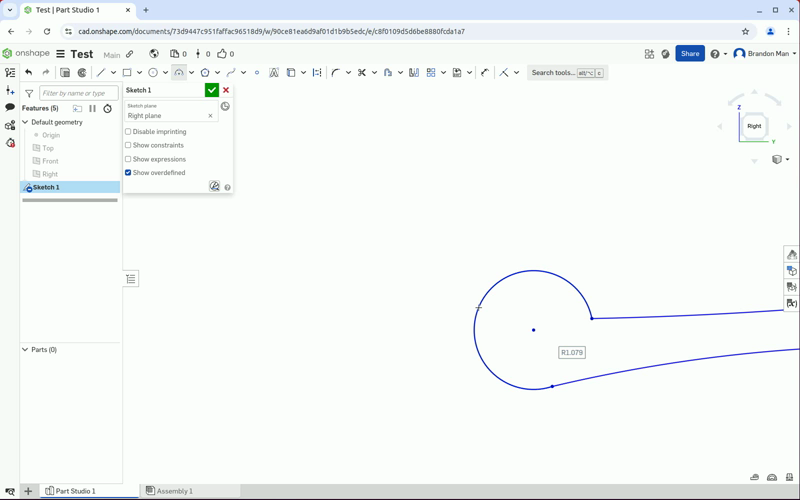
scroll(-6)
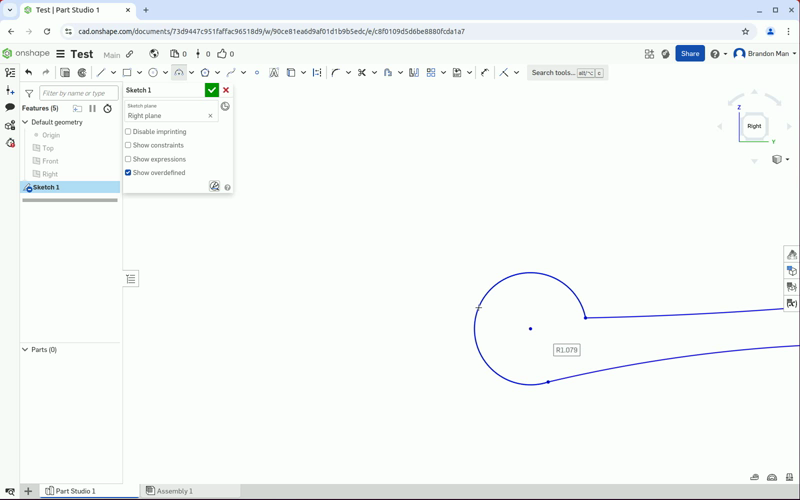
scroll(-6)
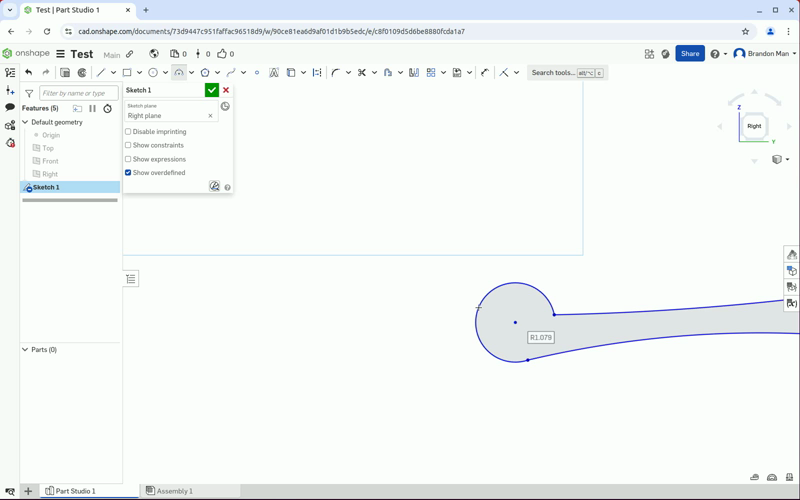
scroll(-6)
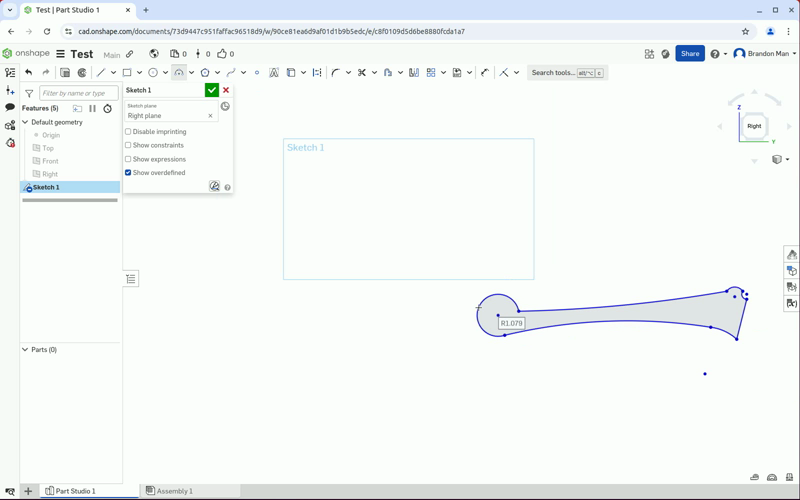
scroll(-6)
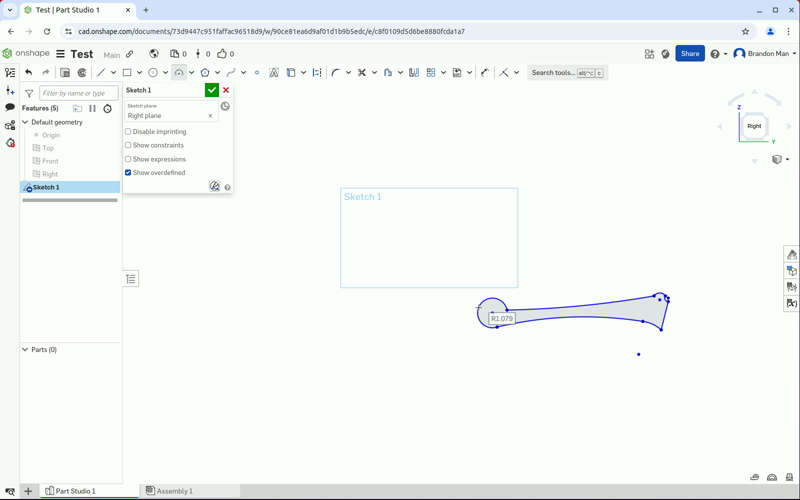
scroll(-6)
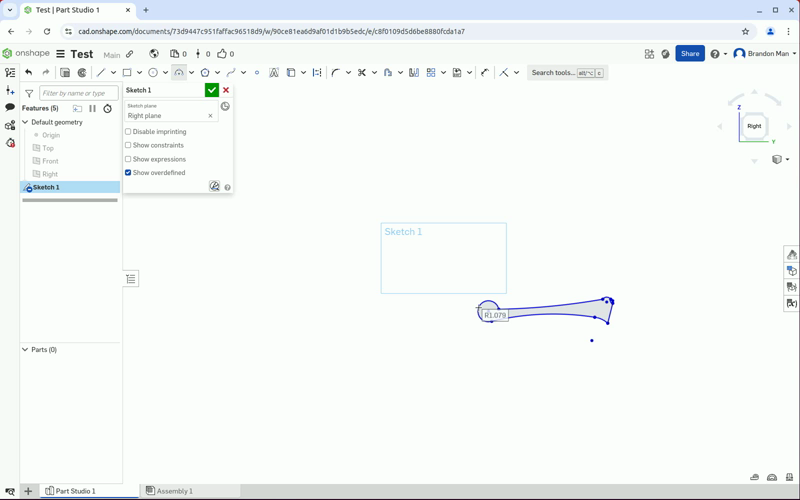
scroll(-6)
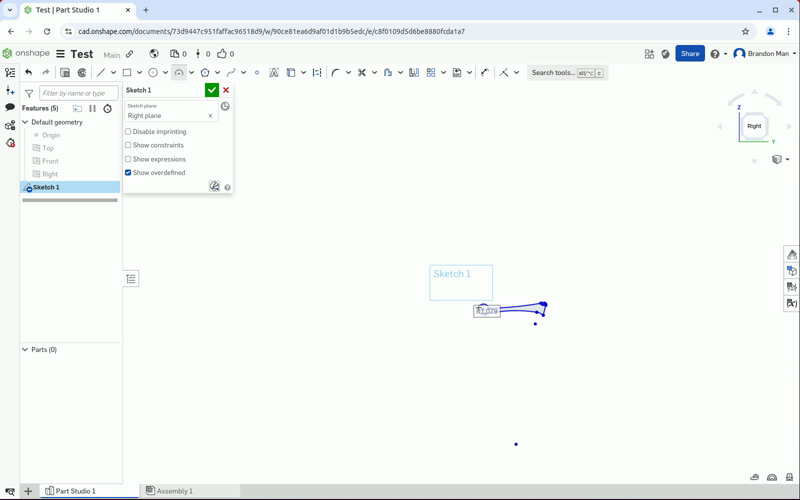
key_up(shift)
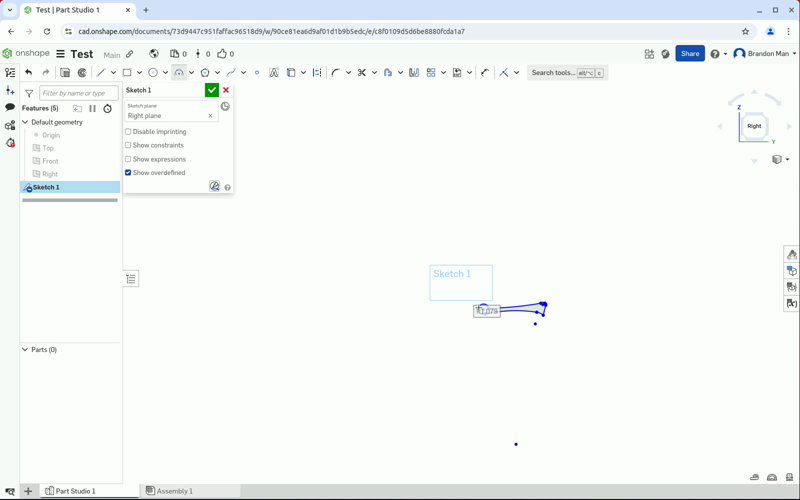
key(esc)
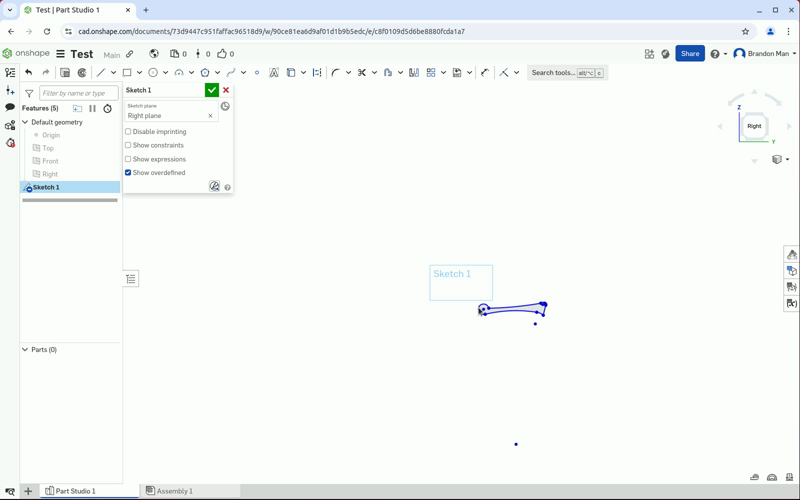
key(c)
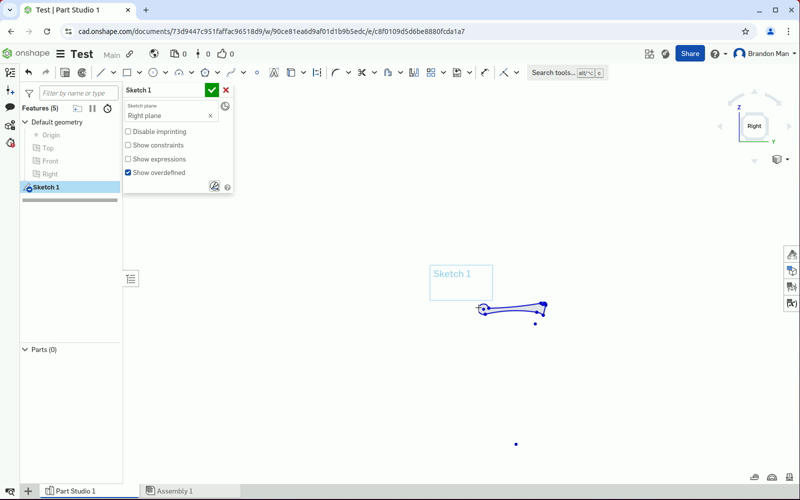
key_down(shift)
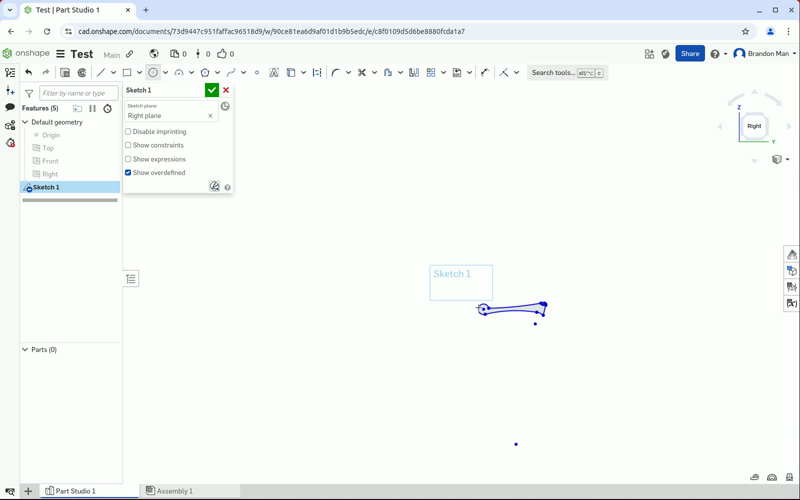
mouse_move(483, 309)
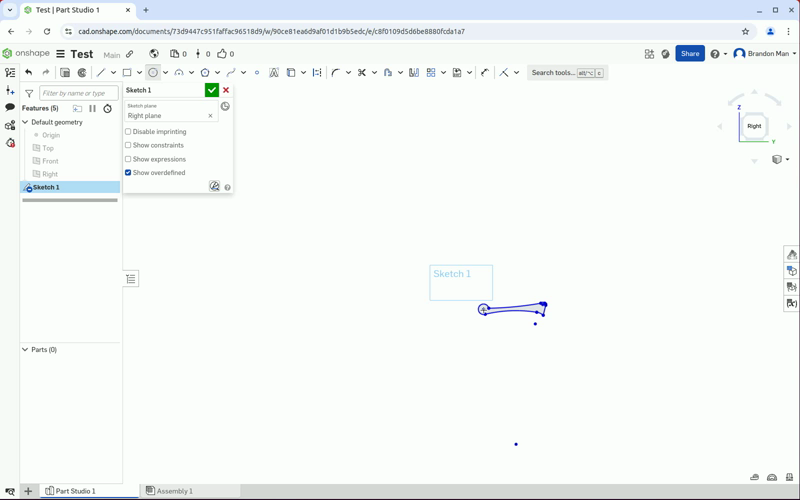
click(483, 309)
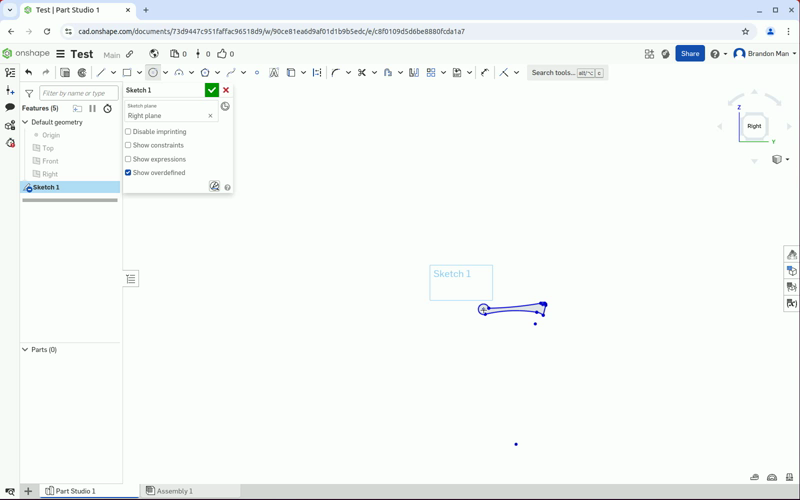
key_up(shift)
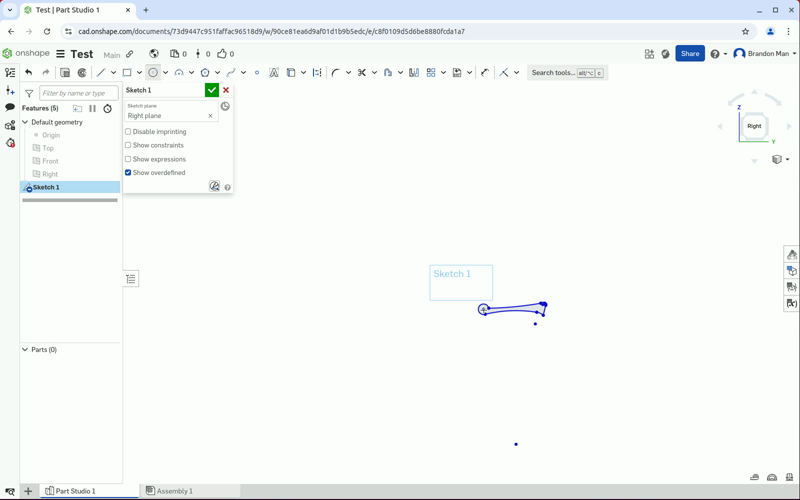
mouse_move(485, 309)
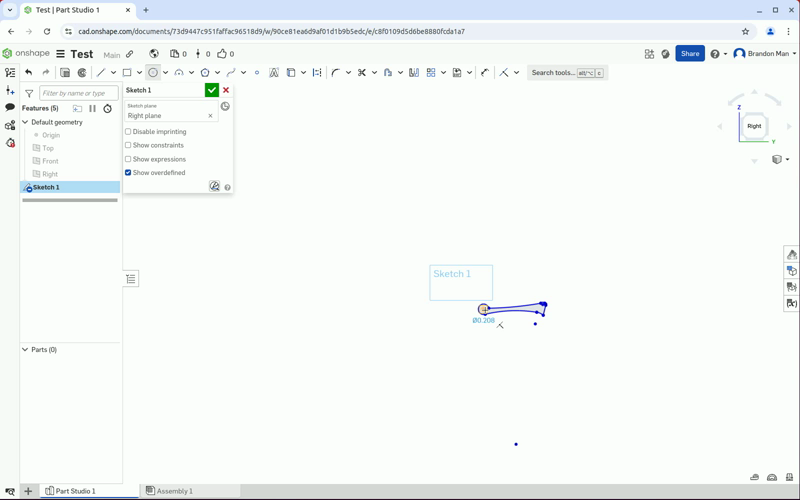
scroll(6)
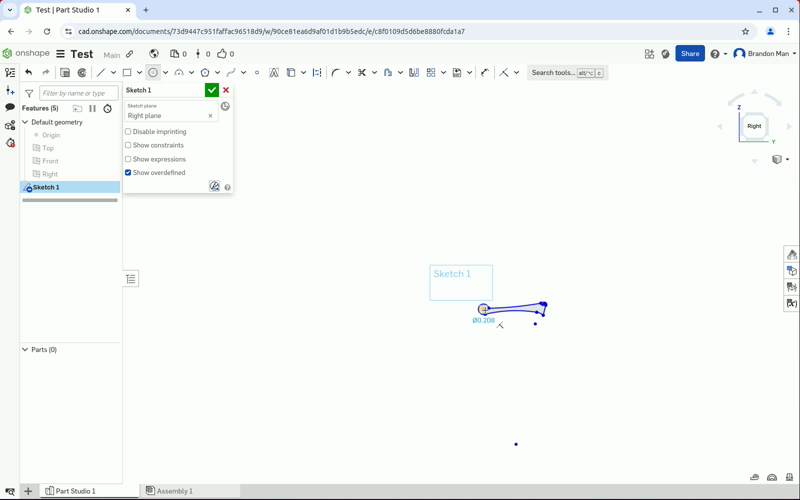
scroll(6)
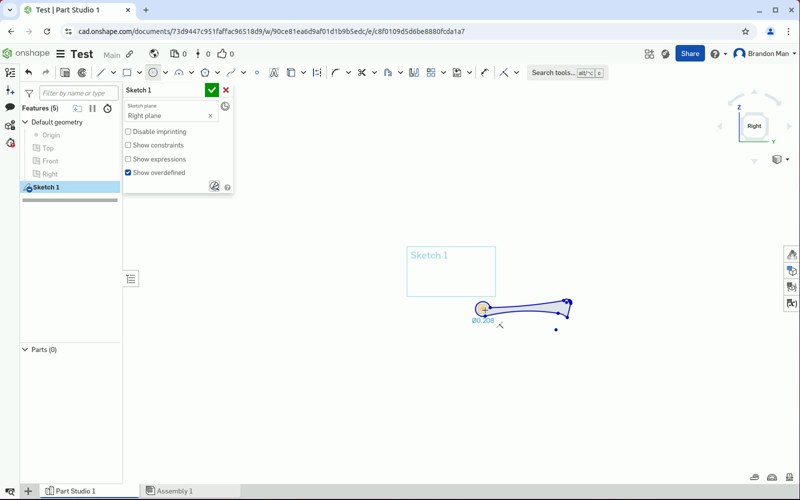
scroll(6)
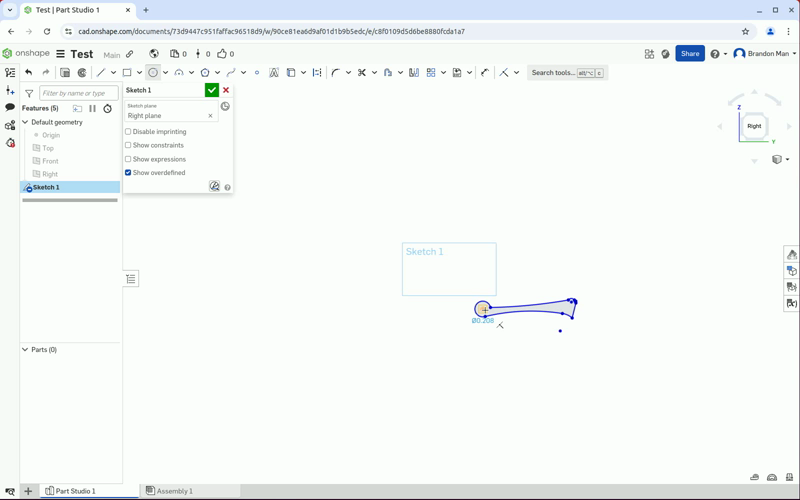
scroll(6)
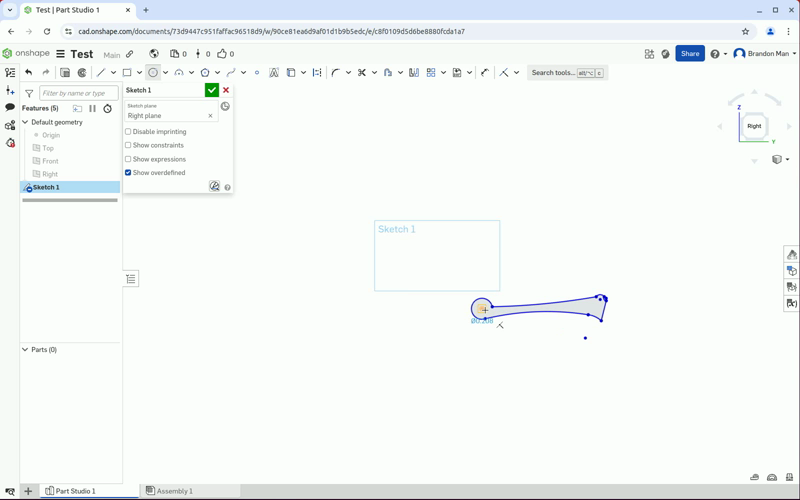
scroll(6)
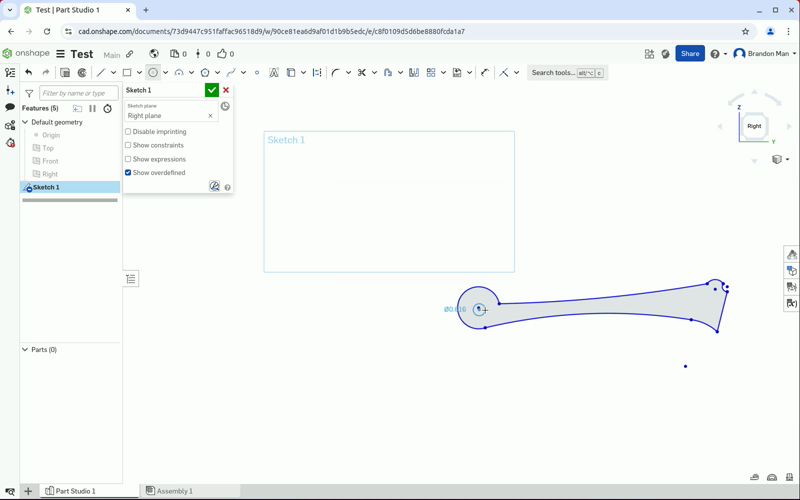
scroll(6)
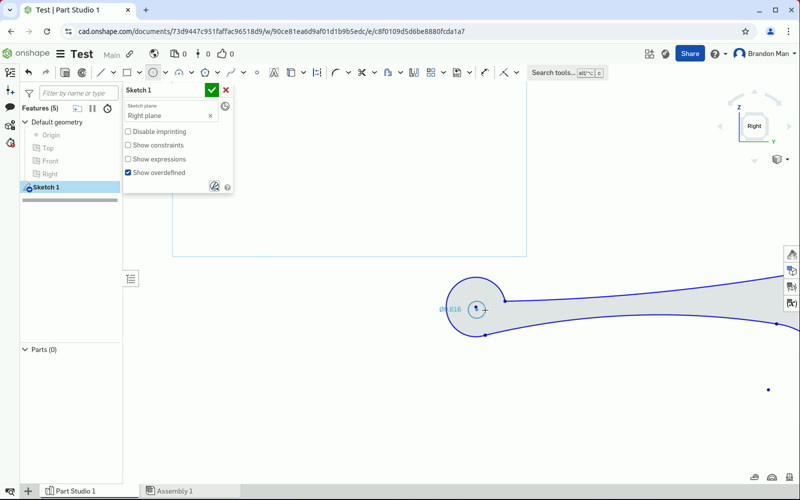
scroll(6)
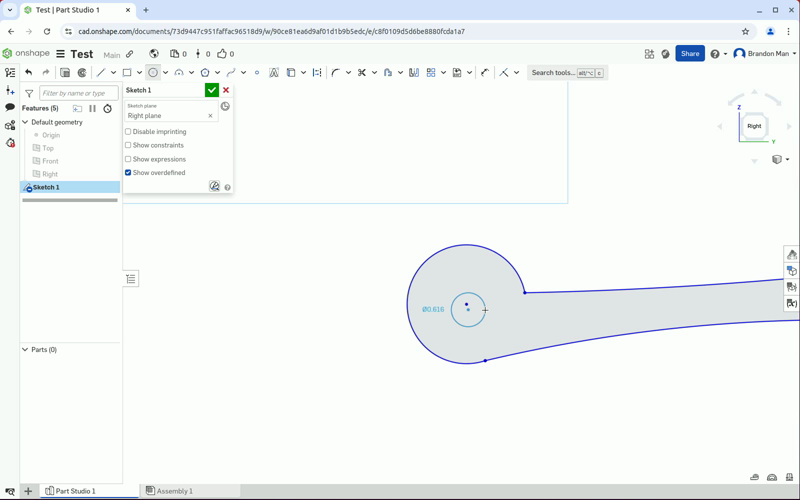
click(485, 309)
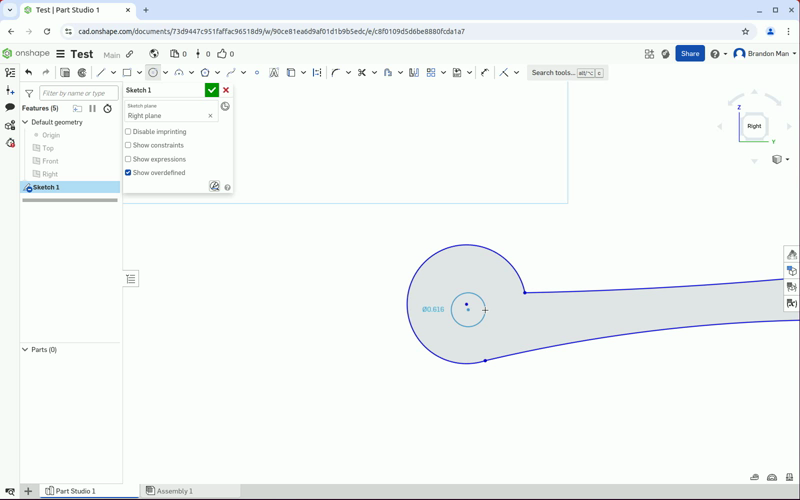
scroll(-6)
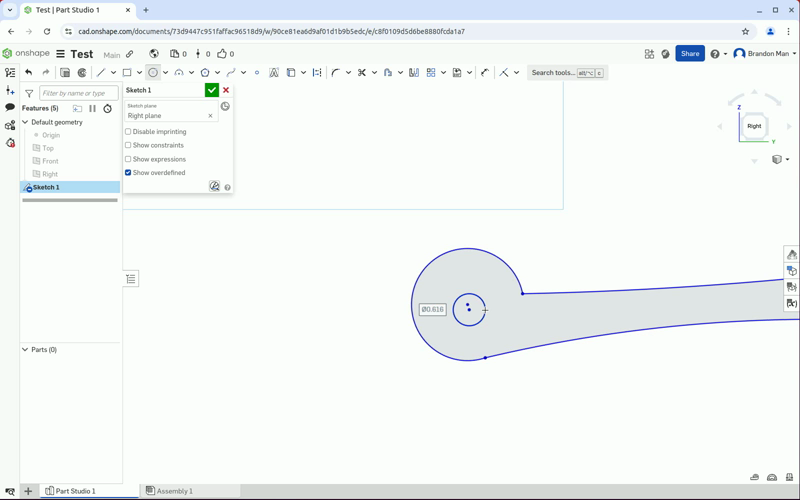
scroll(-6)
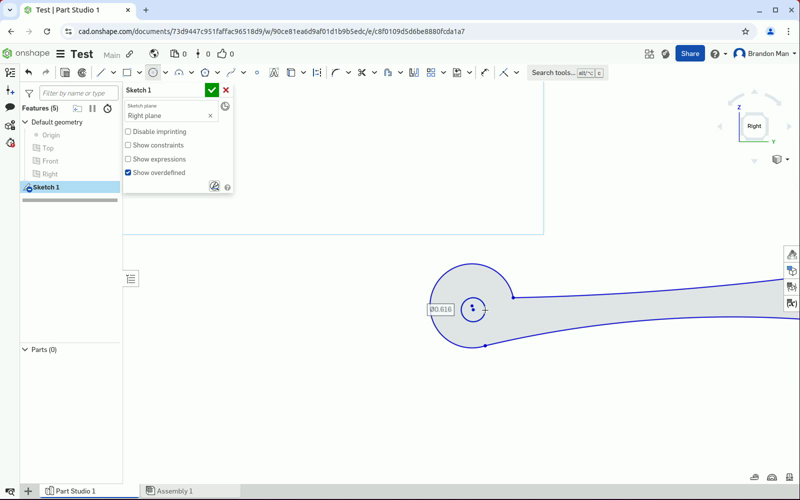
scroll(-6)
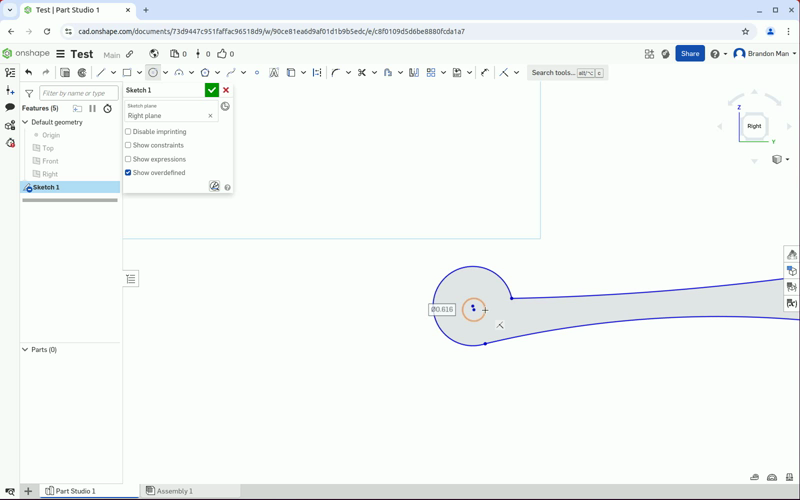
scroll(-6)
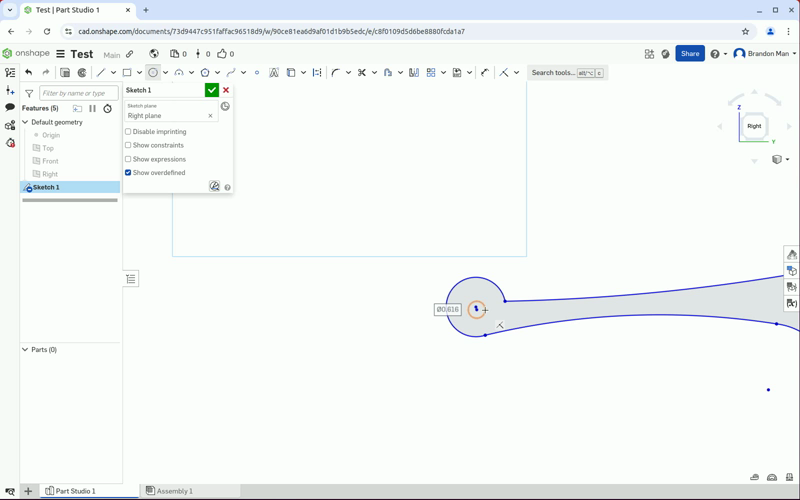
scroll(-6)
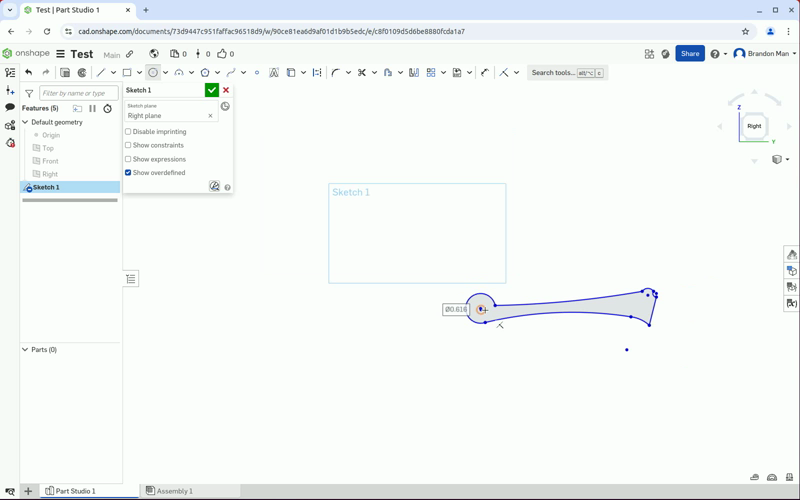
scroll(-6)
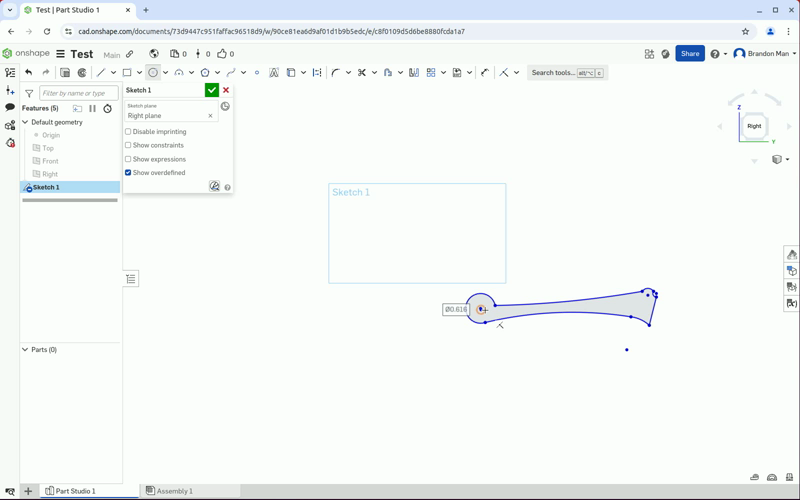
scroll(-6)
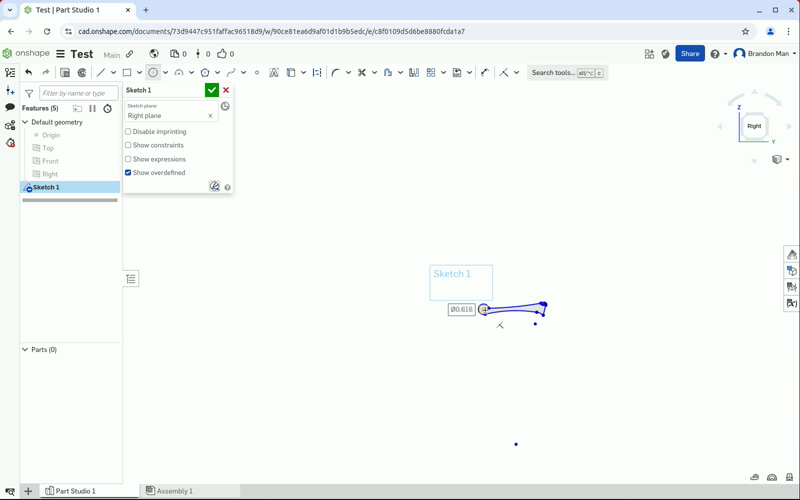
key(esc)
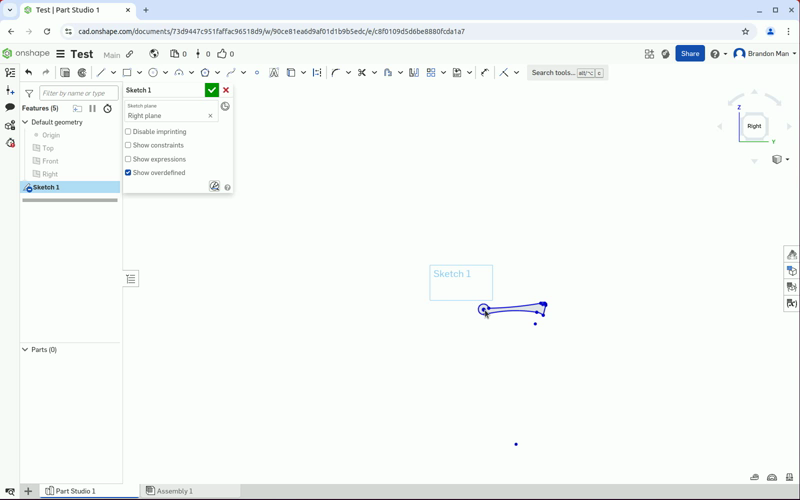
mouse_move(535, 313)
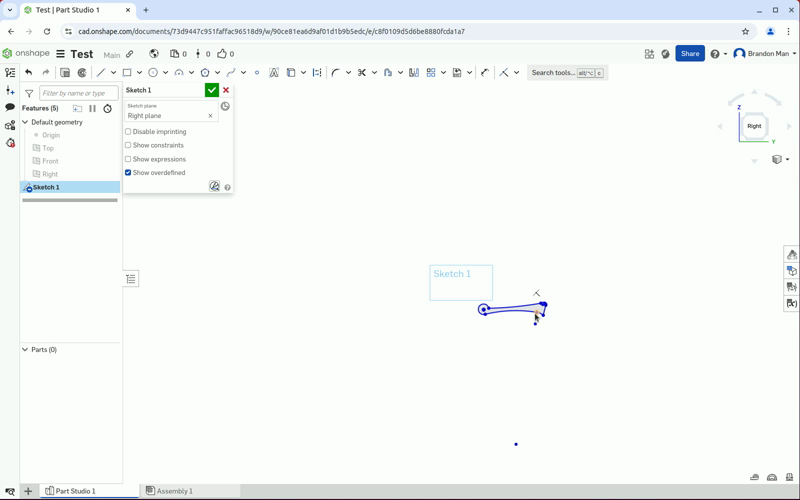
scroll(6)
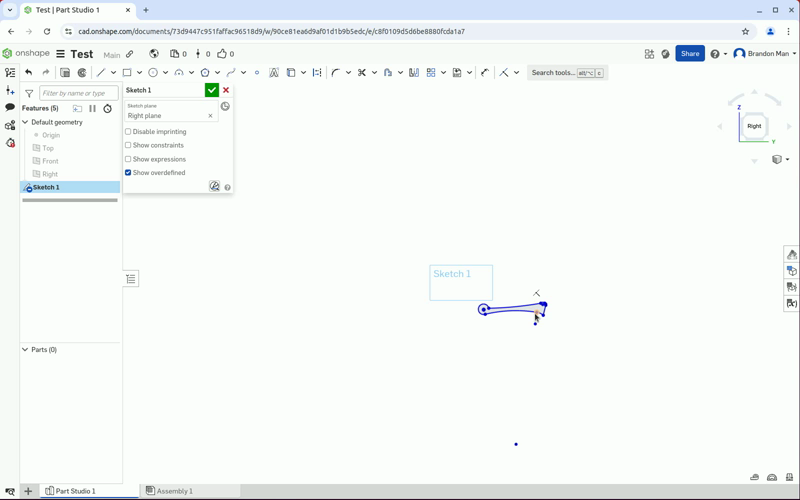
scroll(6)
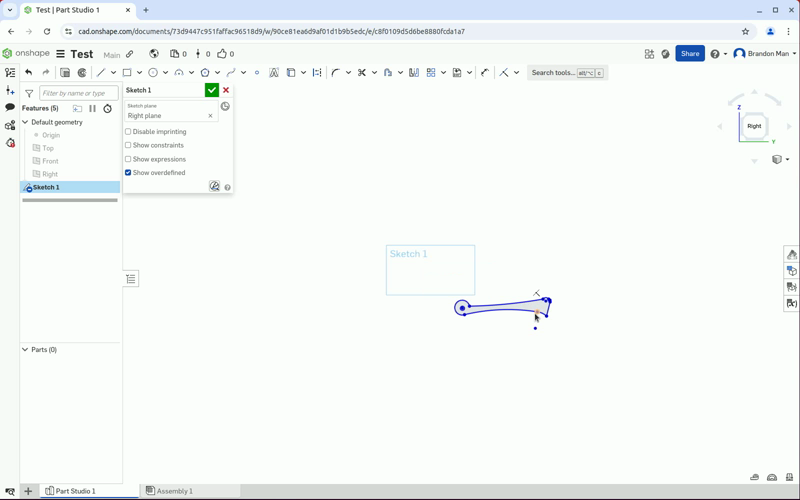
scroll(6)
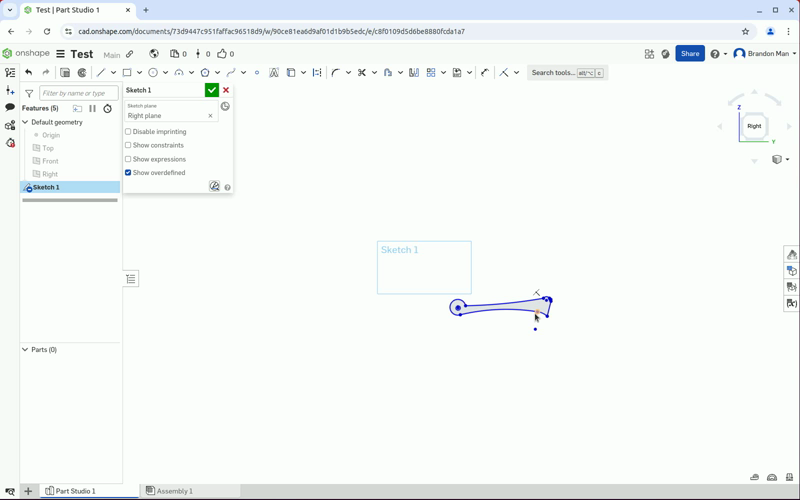
scroll(6)
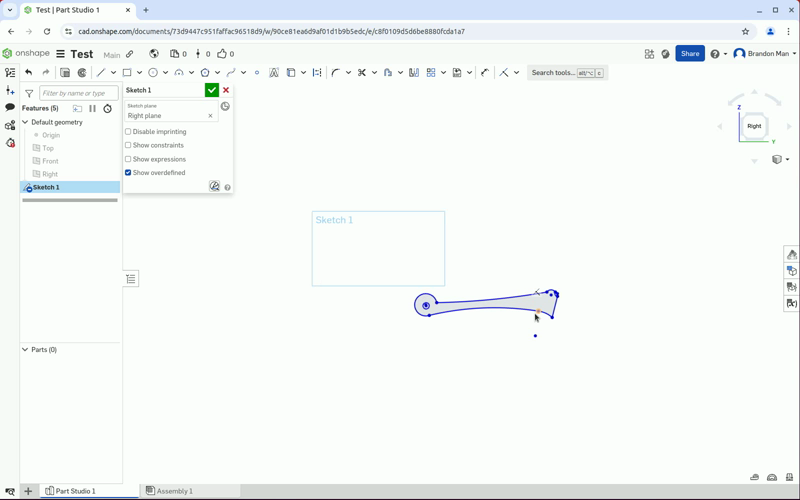
scroll(6)
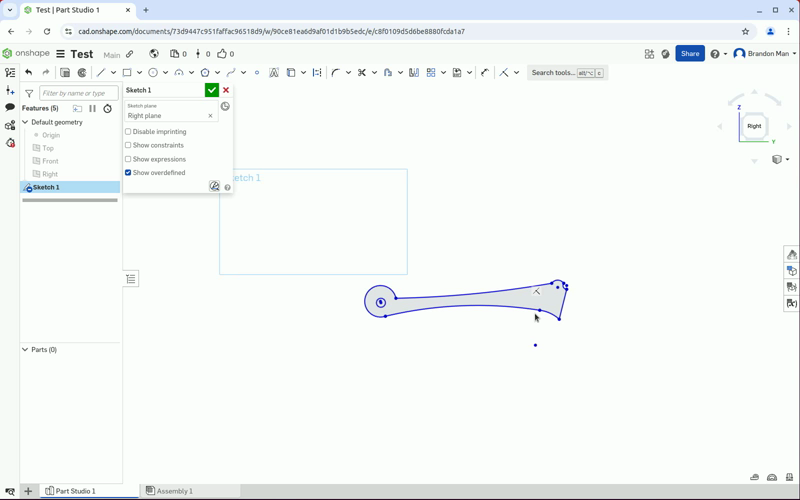
scroll(6)
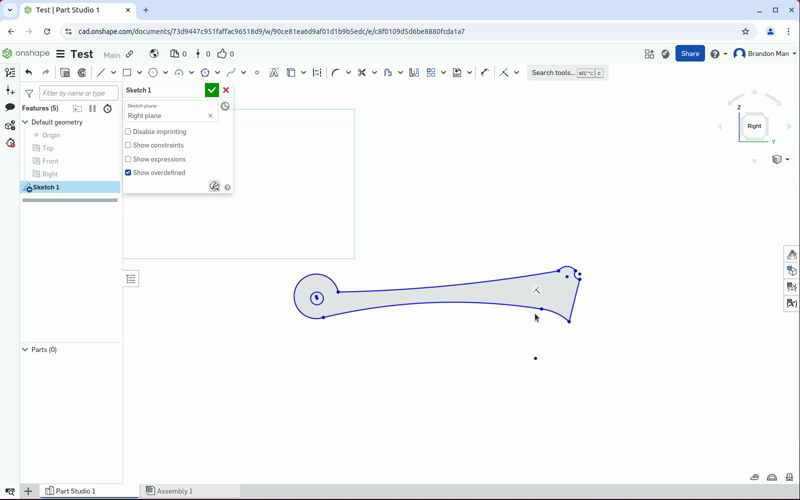
scroll(6)
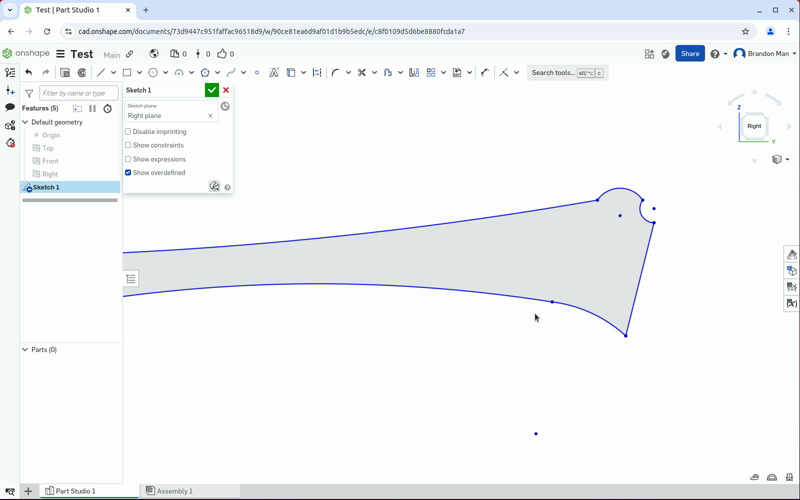
click(535, 313)
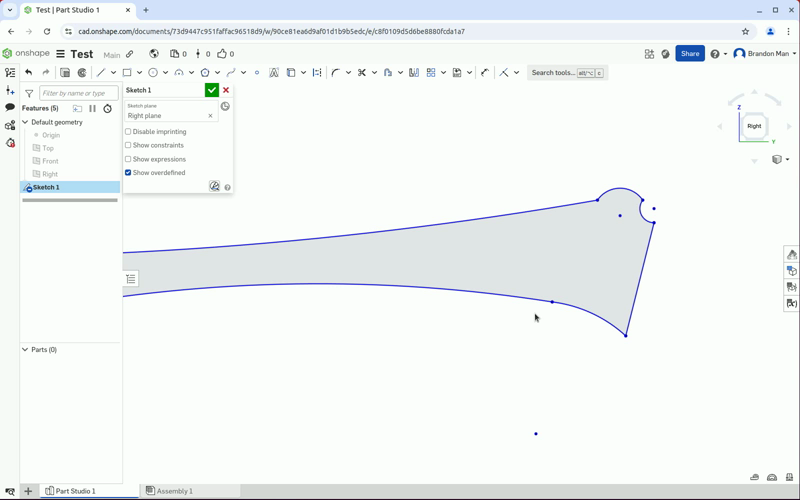
scroll(-6)
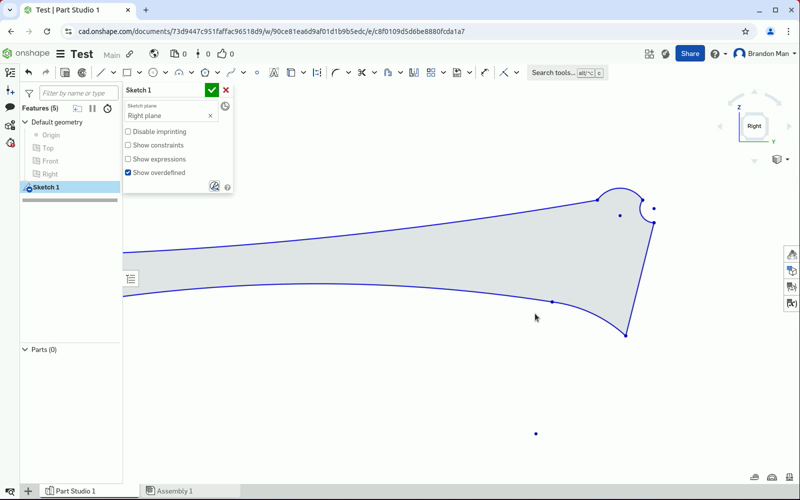
scroll(-6)
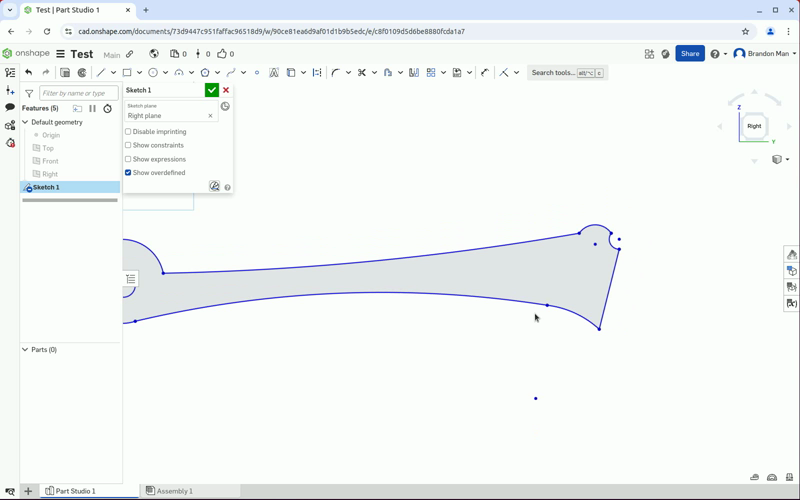
scroll(-6)
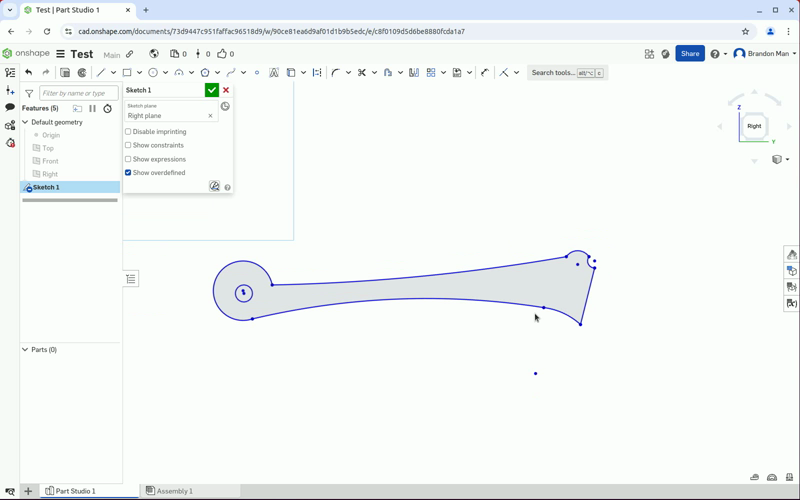
scroll(-6)
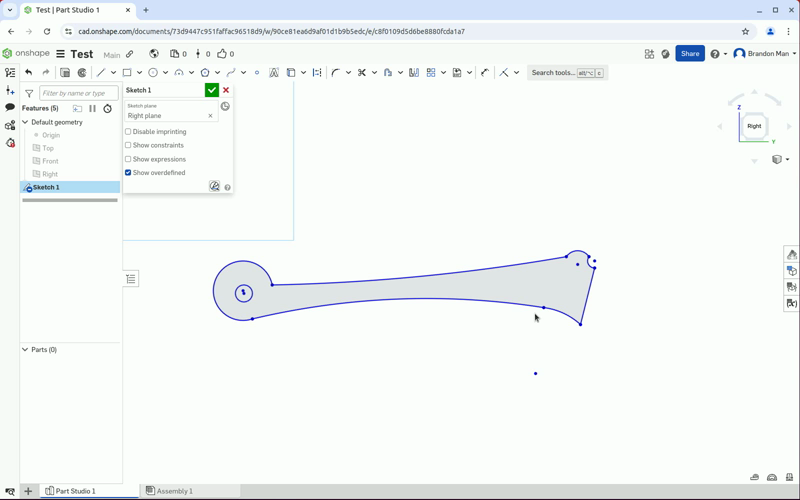
scroll(-6)
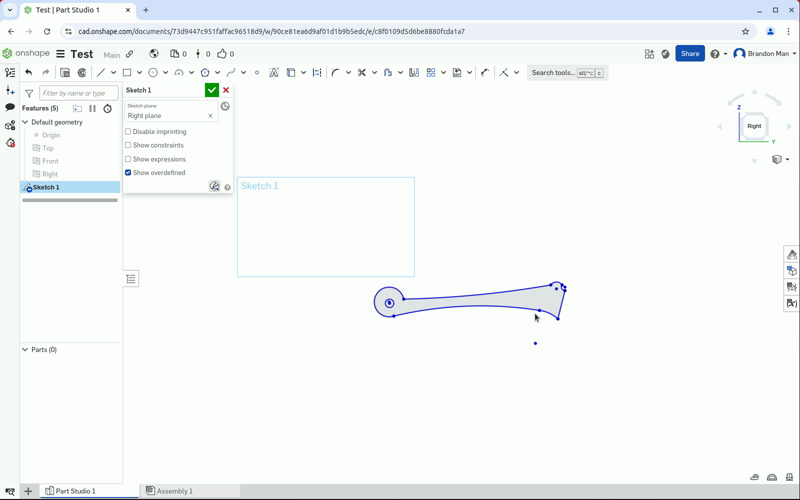
scroll(-6)
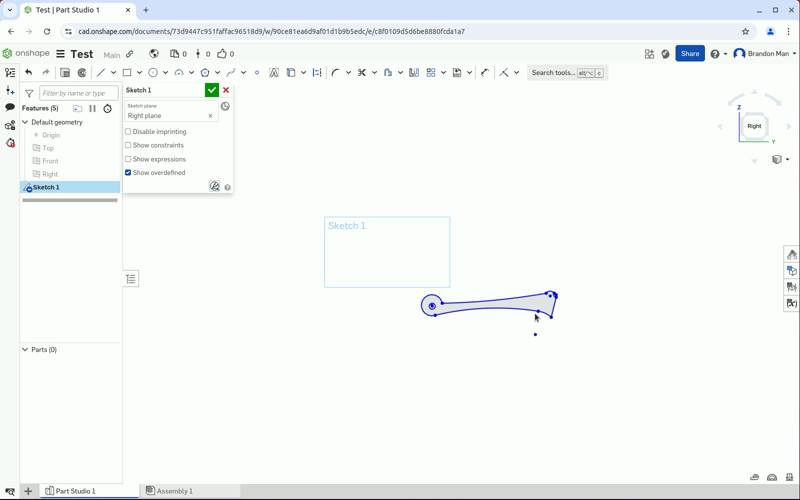
scroll(-6)
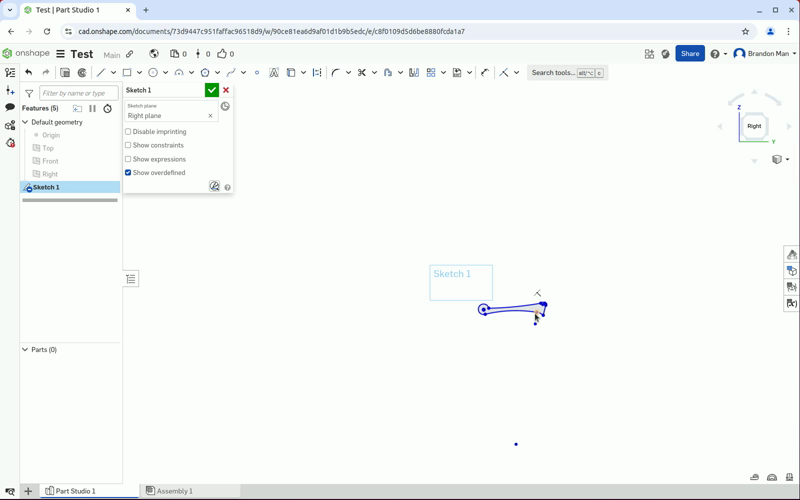
mouse_move(73, 352)
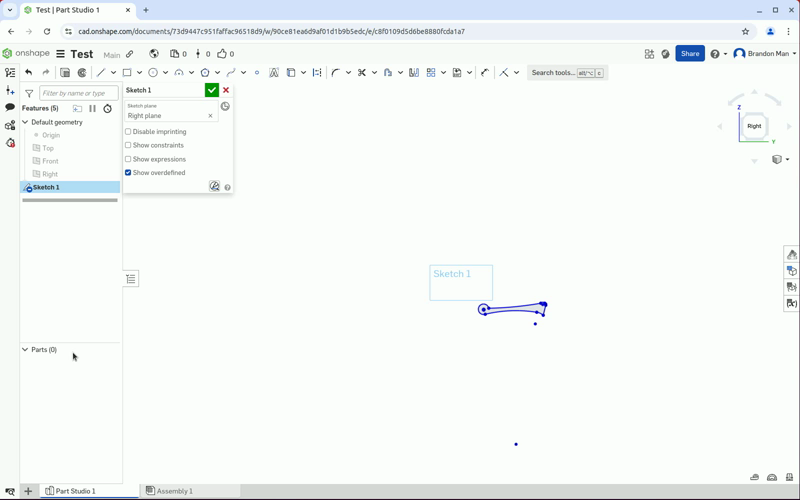
key(shift+y)
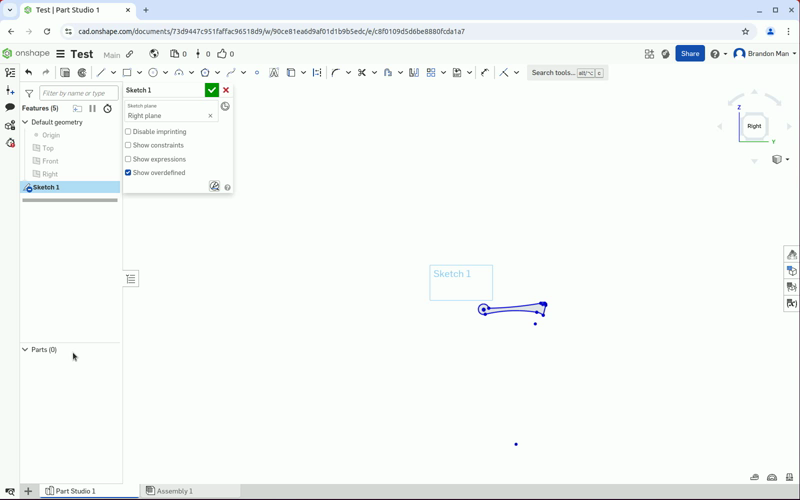
key(shift+e)
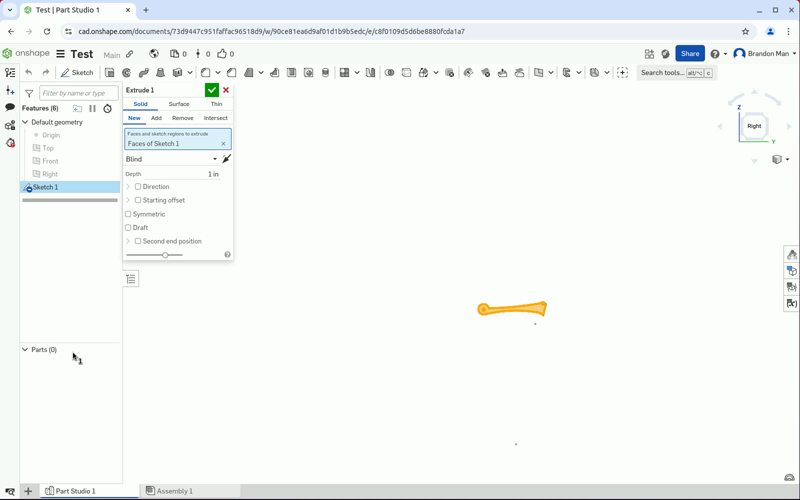
mouse_move(143, 106)
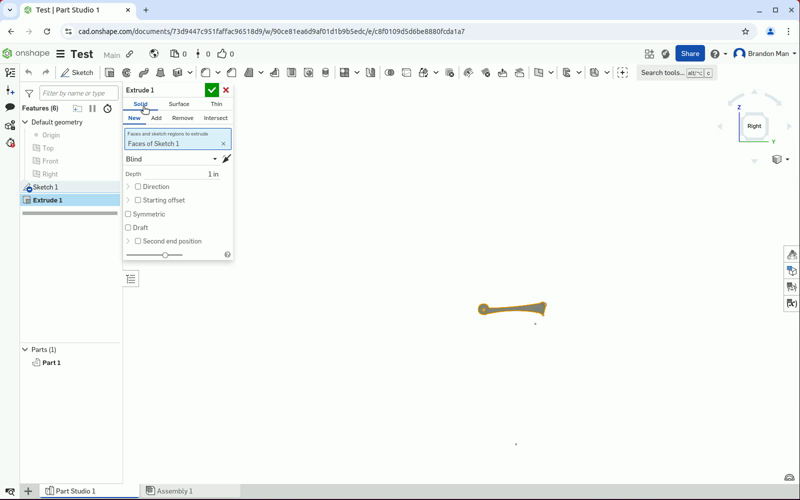
click(143, 106)
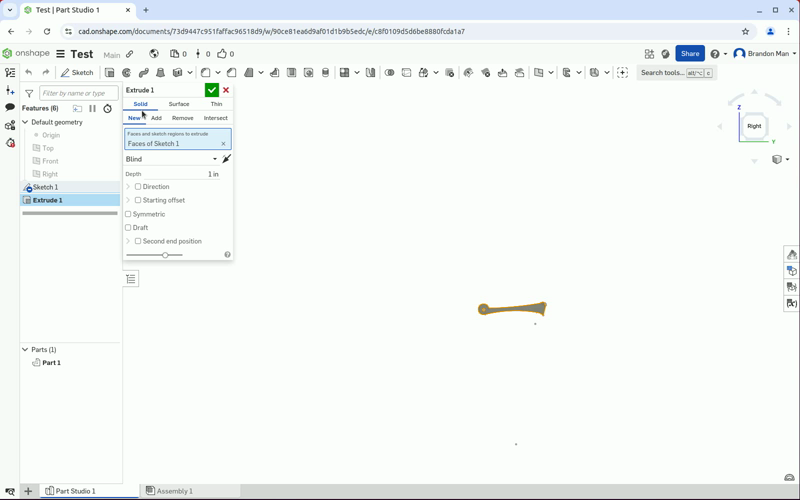
mouse_move(137, 120)
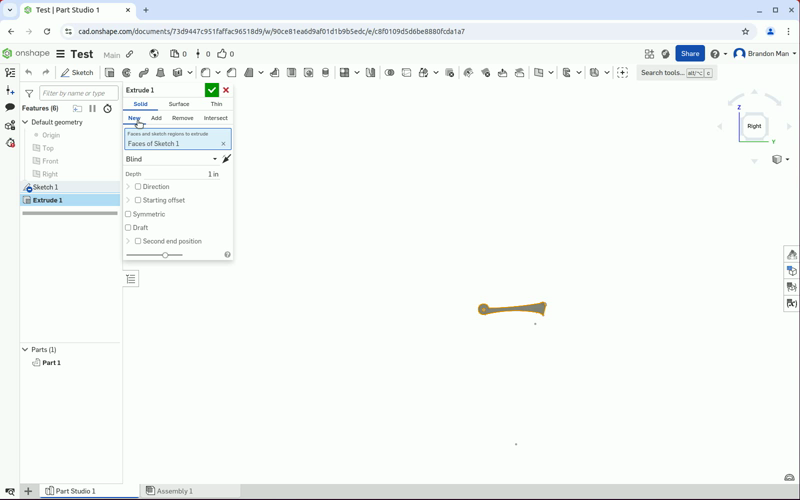
click(137, 120)
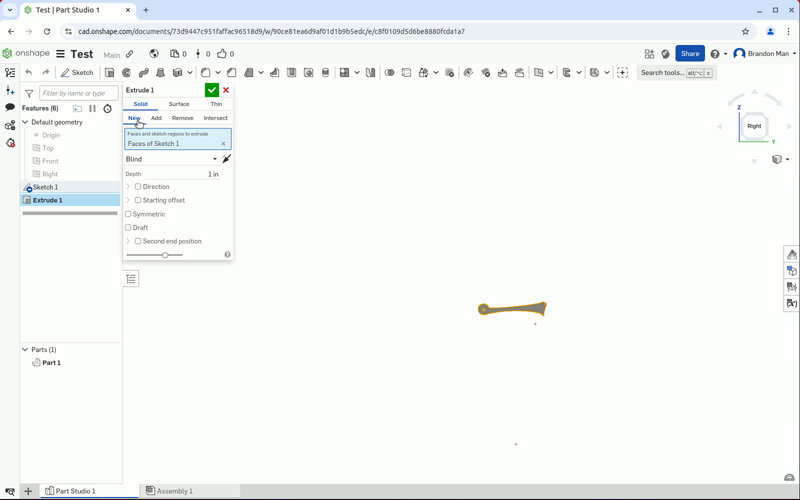
key(tab, 4)
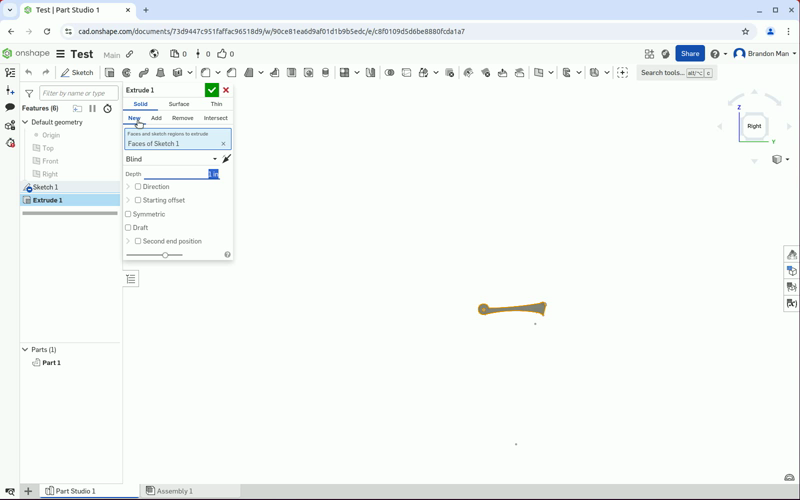
text(0.241)
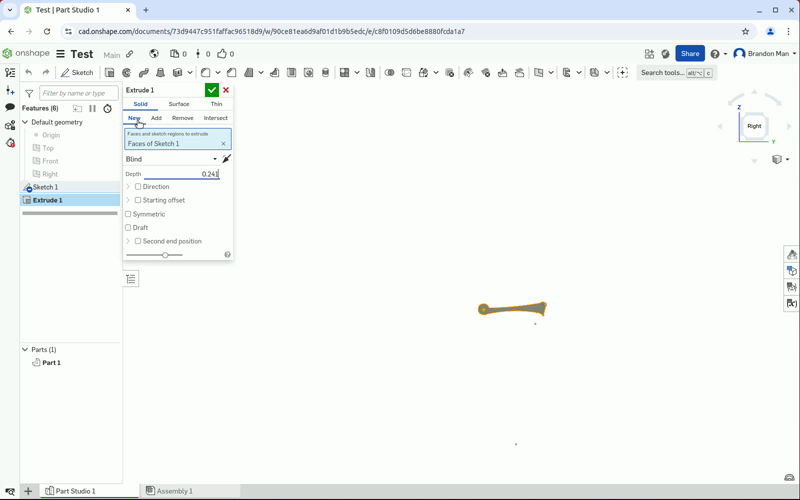
key(enter)
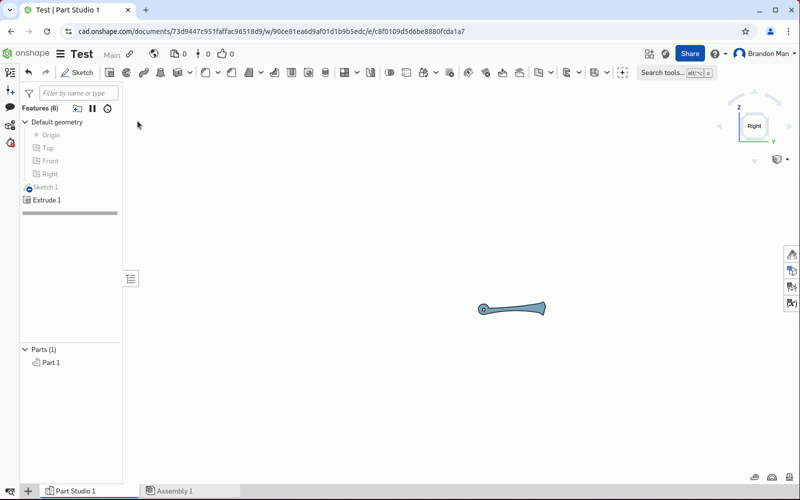
key(shift+h)
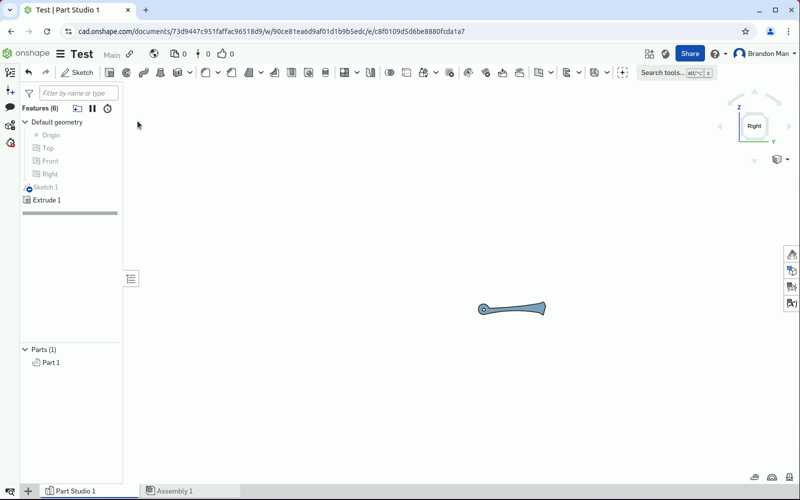
key(shift+h)
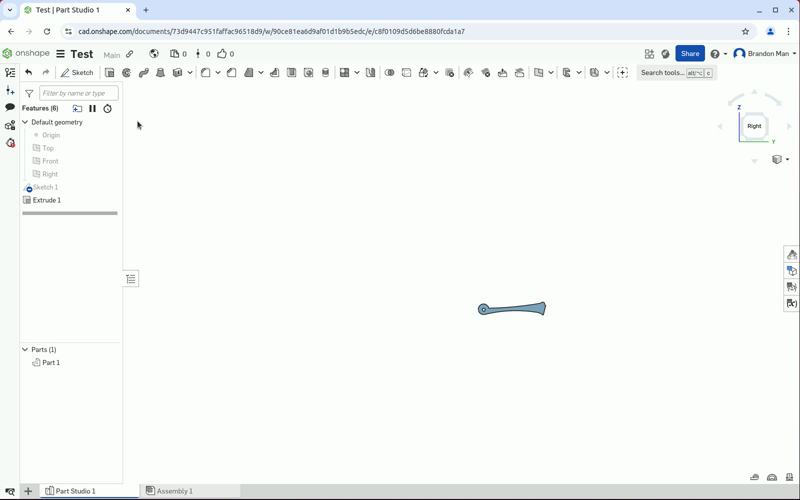
mouse_move(73, 189)
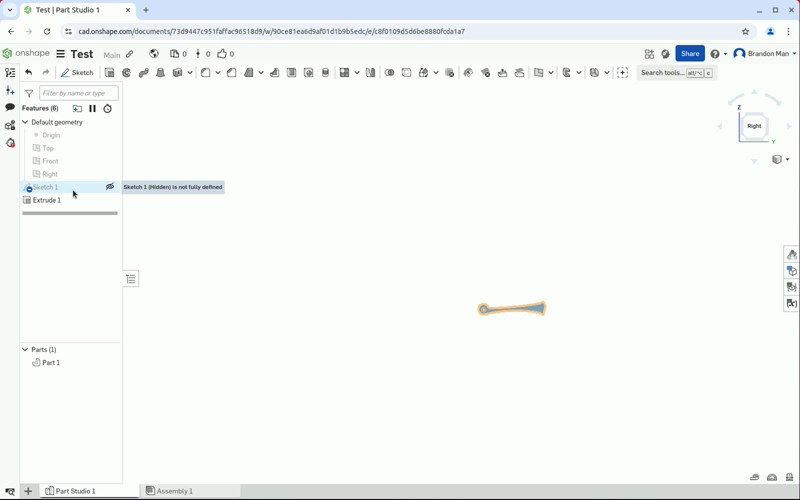
click(73, 189)
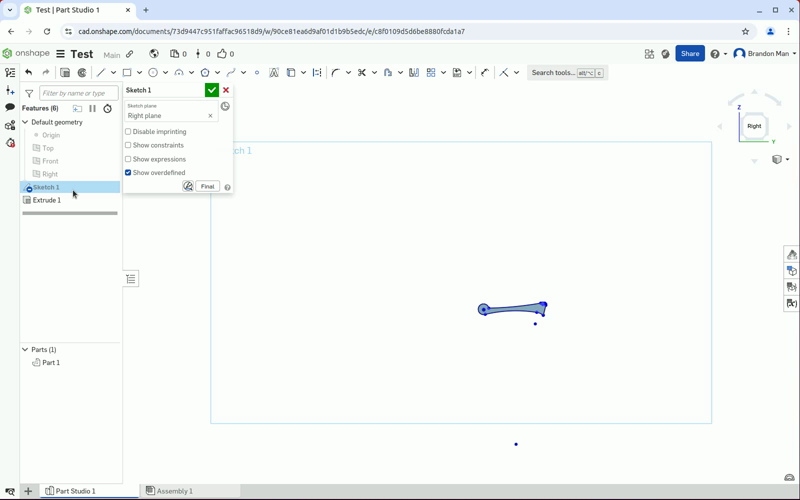
mouse_move(229, 92)
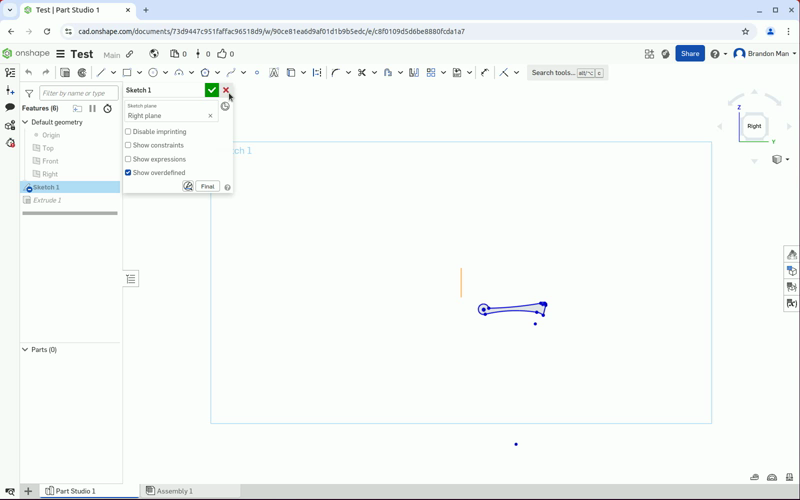
click(229, 92)
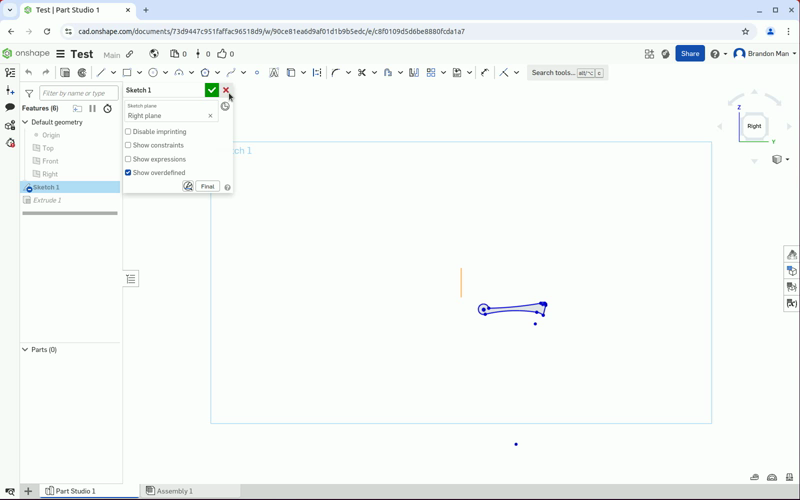
key(shift+s)
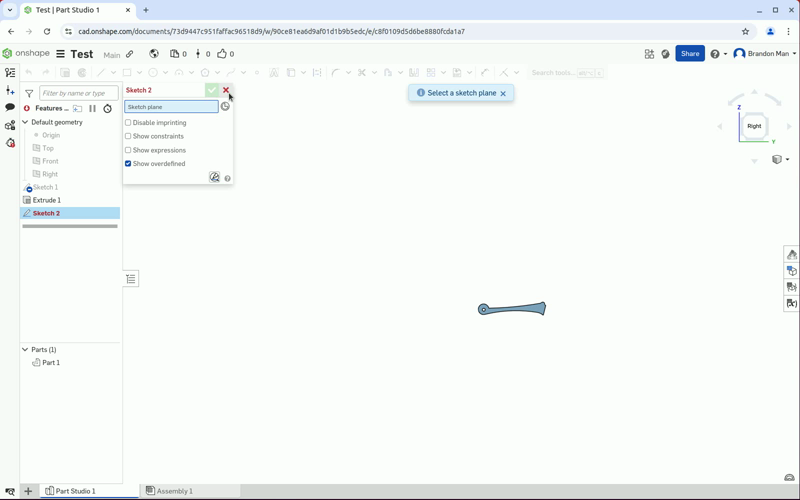
mouse_move(73, 176)
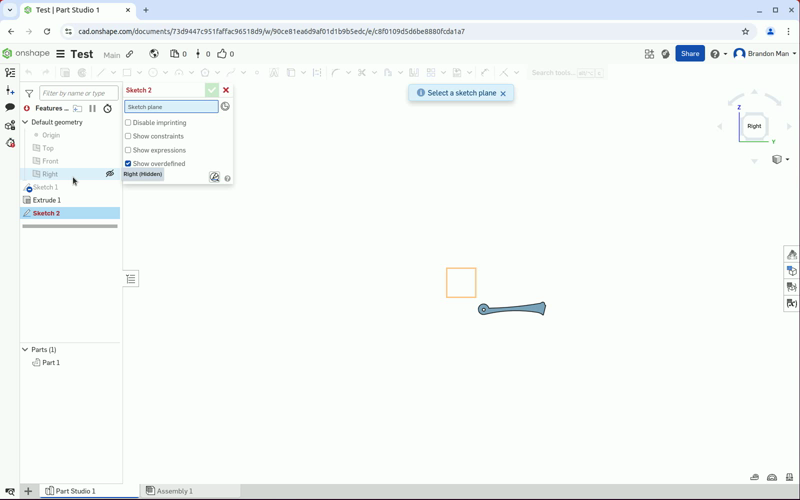
click(73, 176)
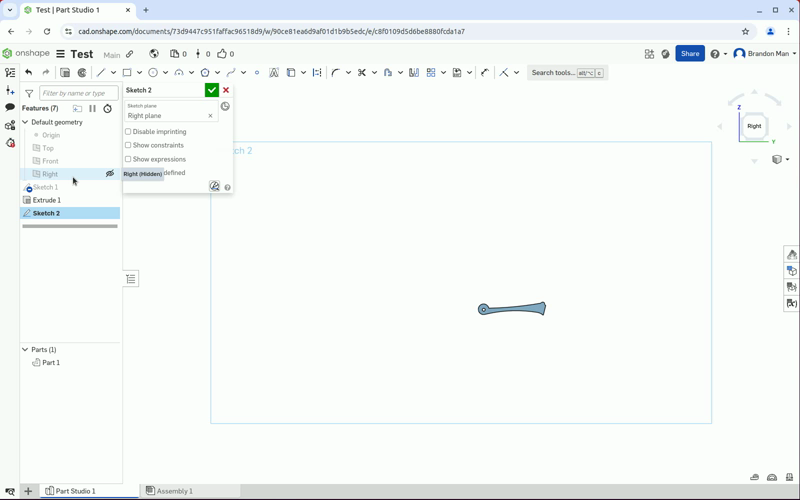
mouse_move(73, 352)
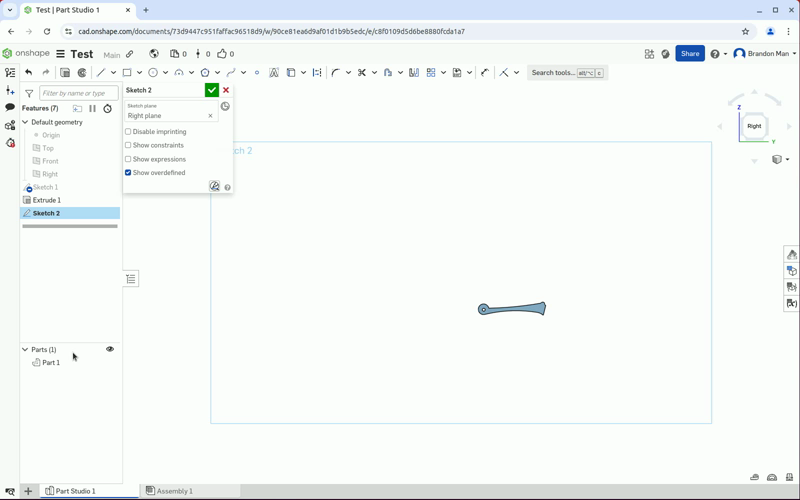
key(y)
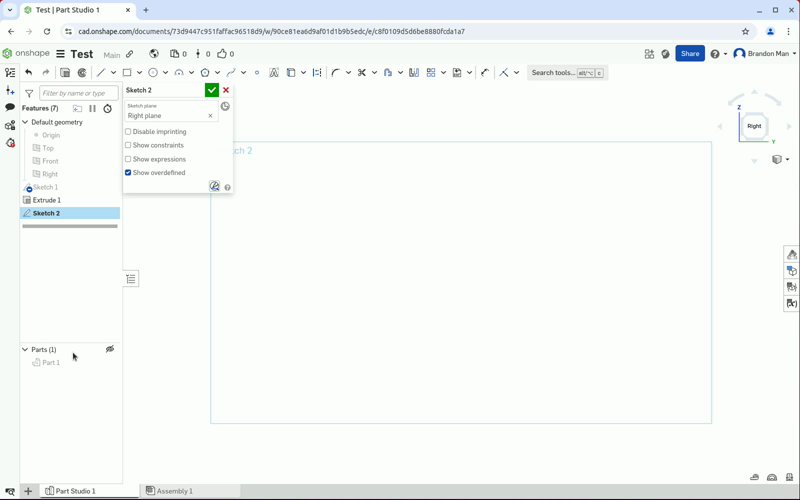
key(l)
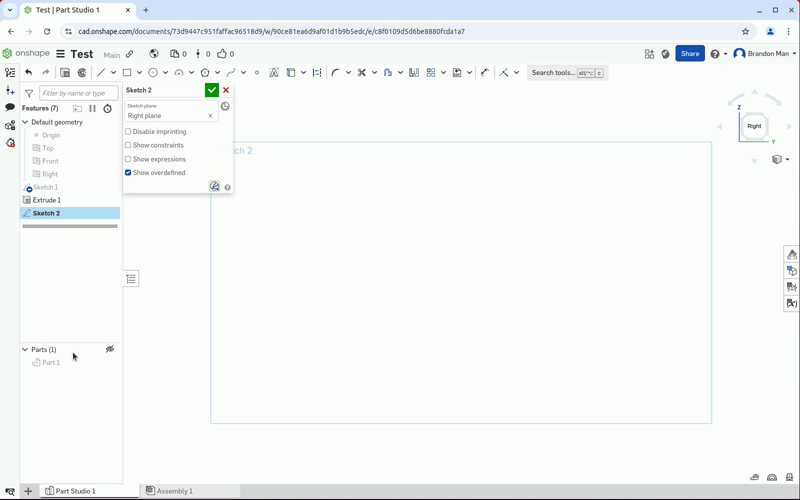
key_down(shift)
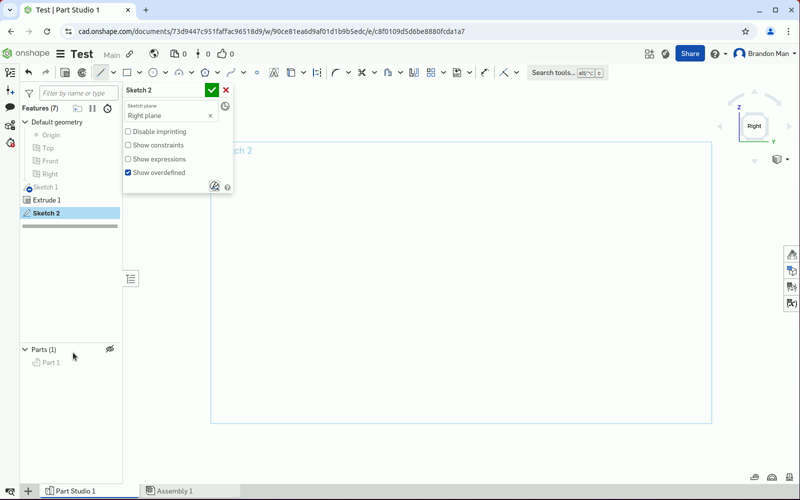
mouse_move(542, 314)
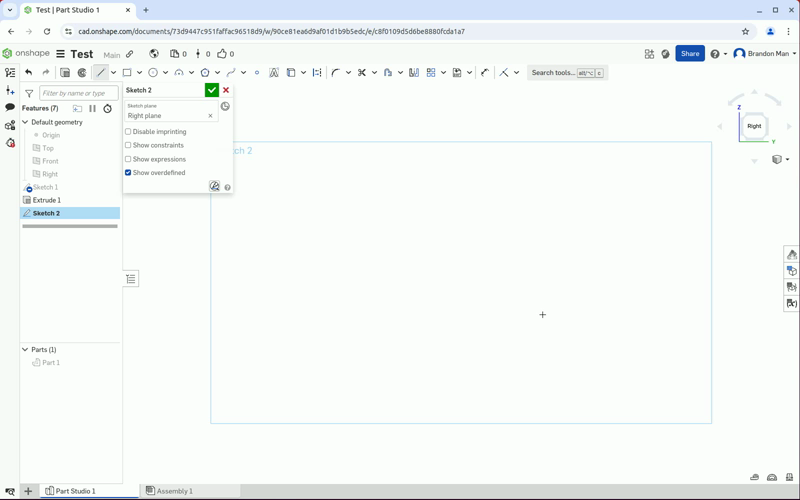
click(542, 314)
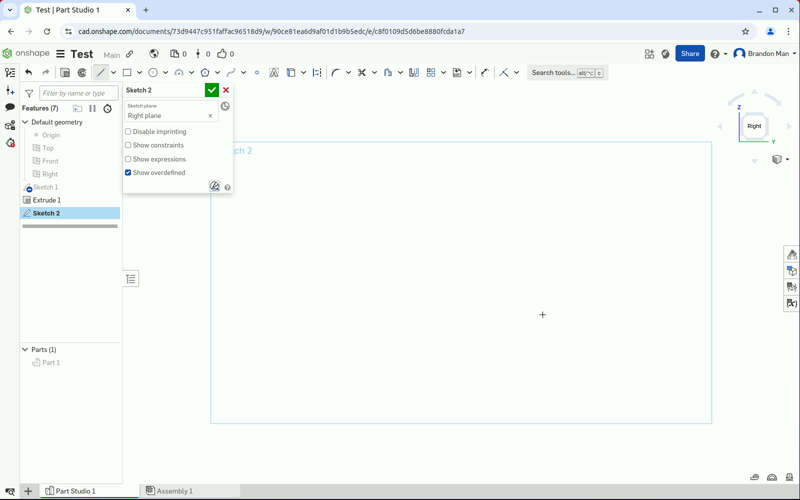
key_up(shift)
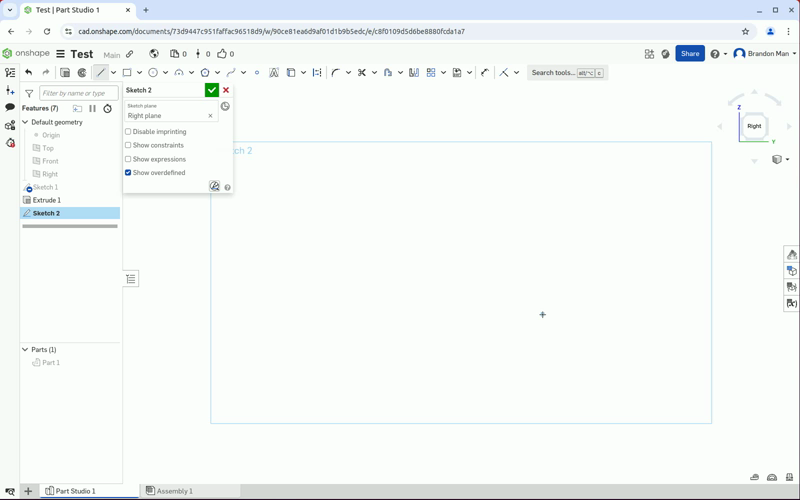
key_down(shift)
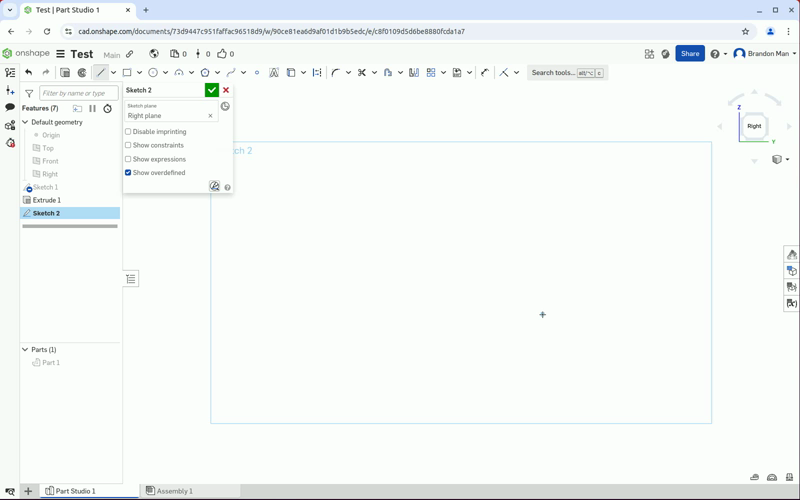
mouse_move(572, 314)
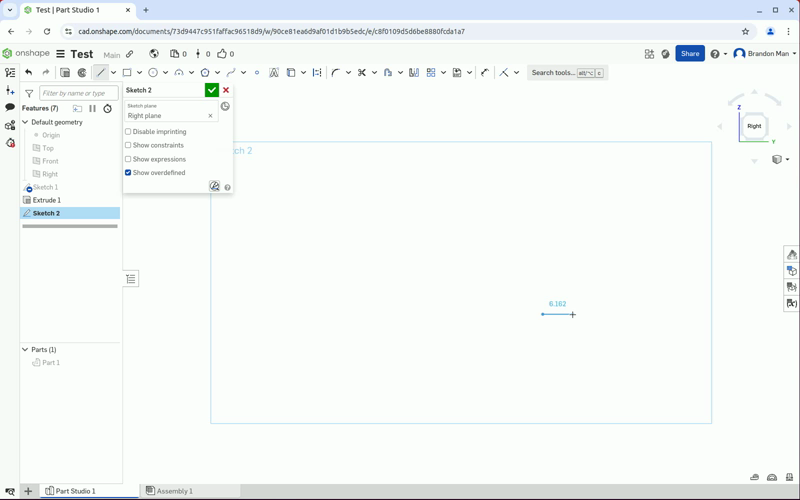
mouse_move(574, 320)
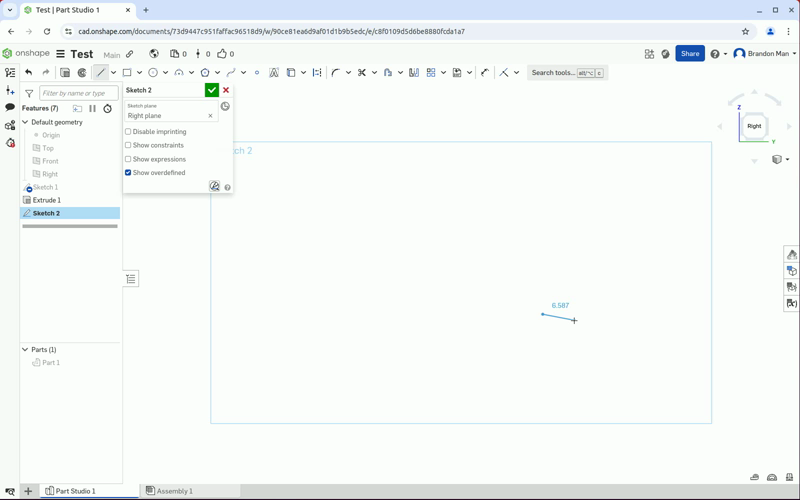
click(574, 320)
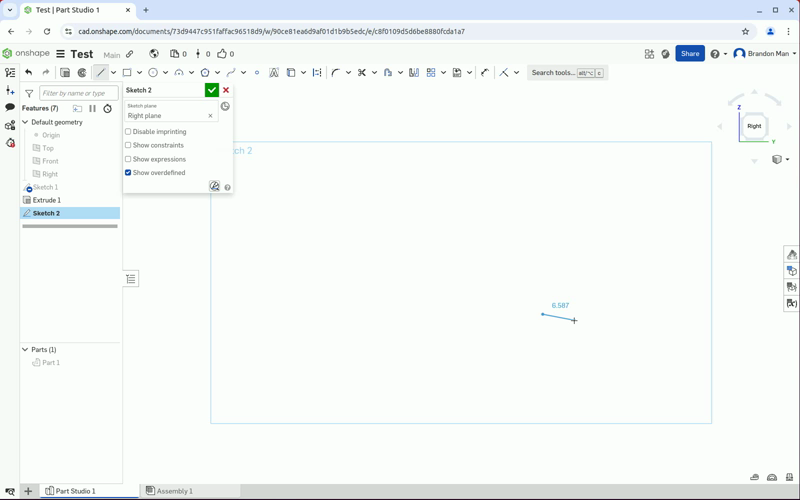
key_up(shift)
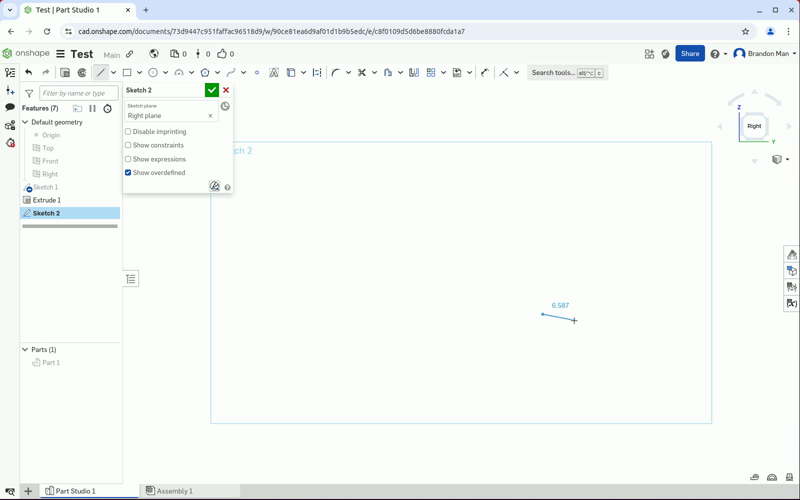
key_down(shift)
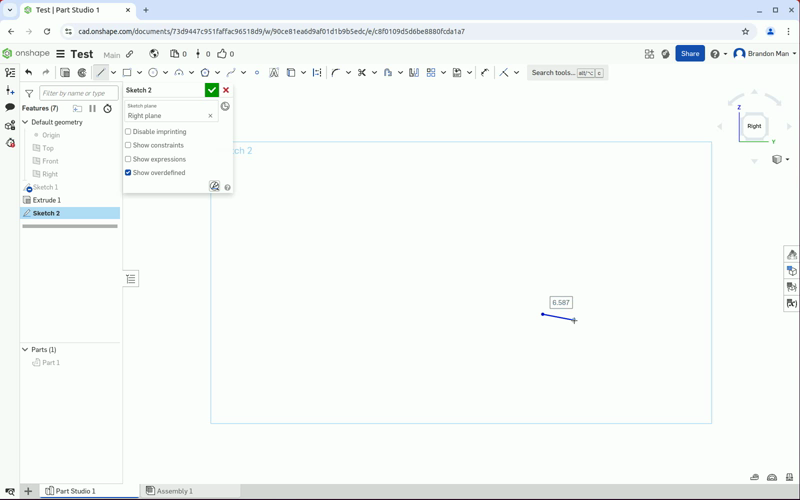
mouse_move(589, 320)
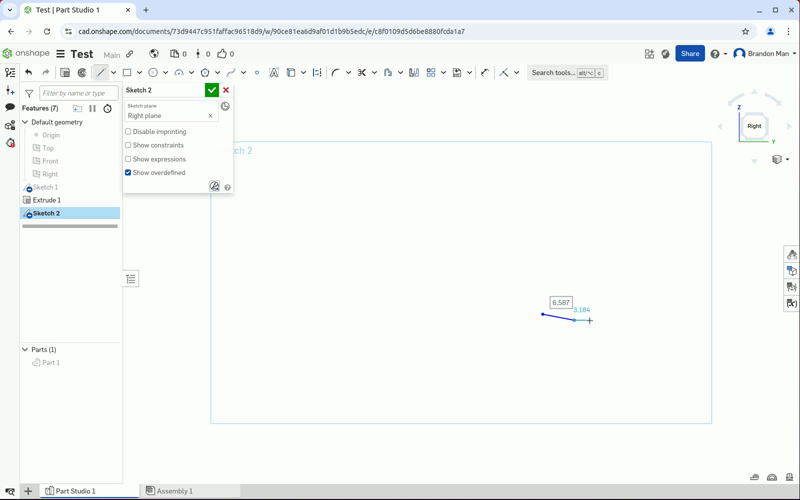
mouse_move(574, 309)
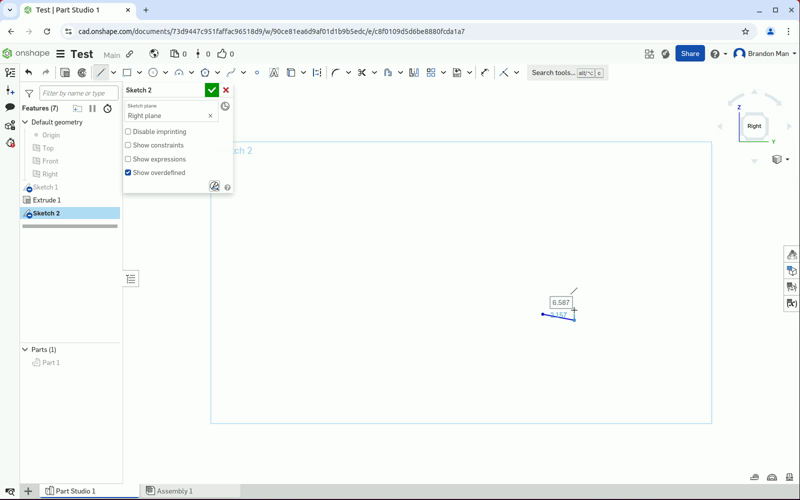
click(574, 309)
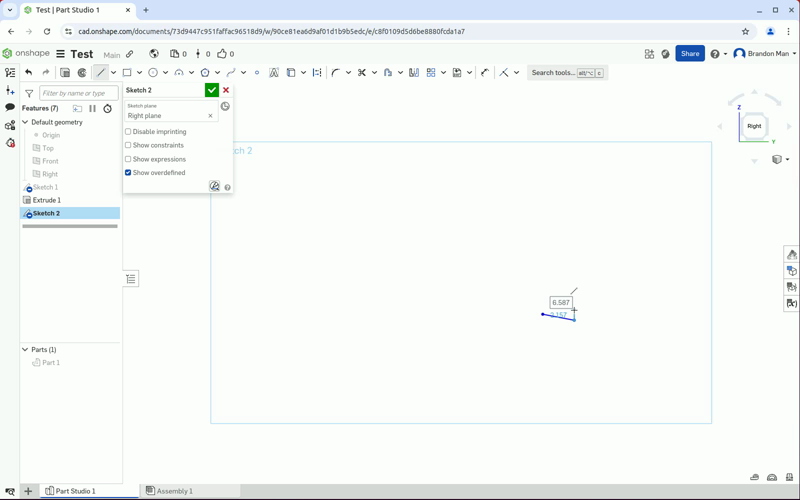
key_up(shift)
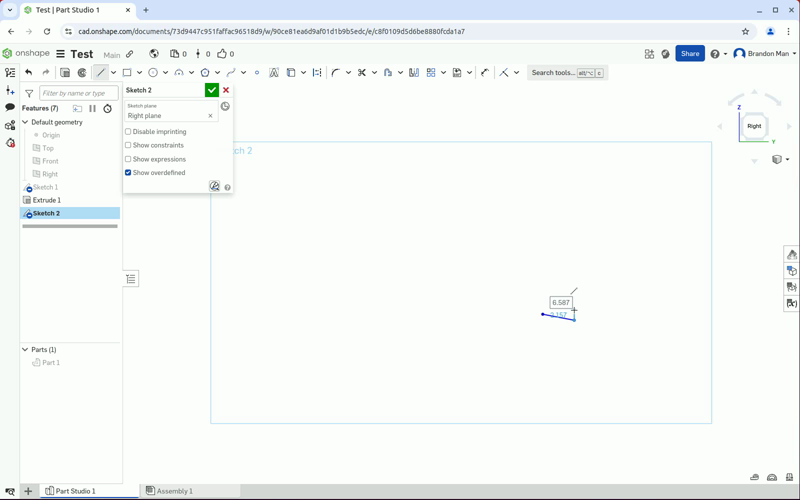
key_down(shift)
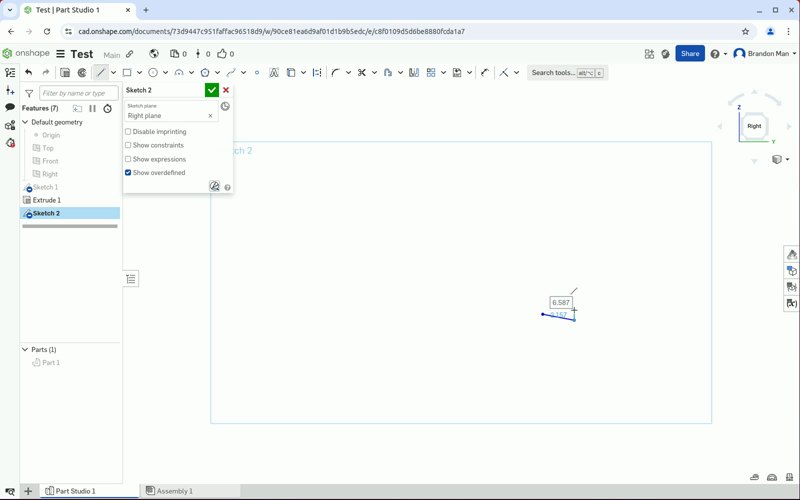
mouse_move(589, 309)
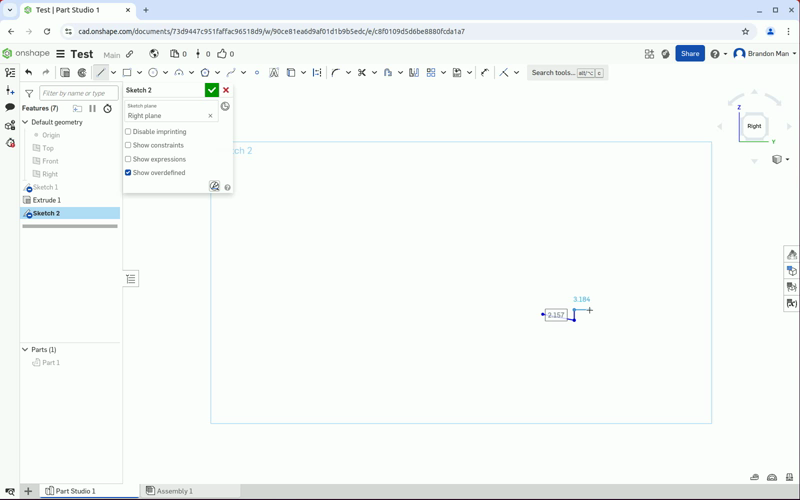
mouse_move(545, 304)
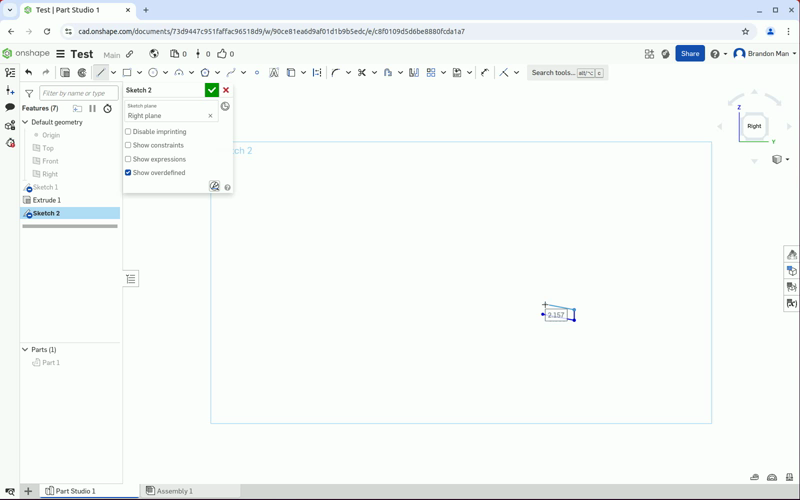
click(545, 304)
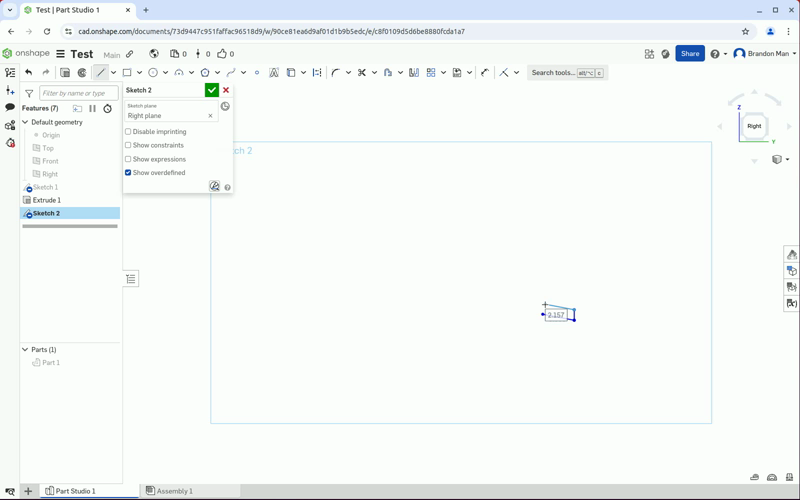
key_up(shift)
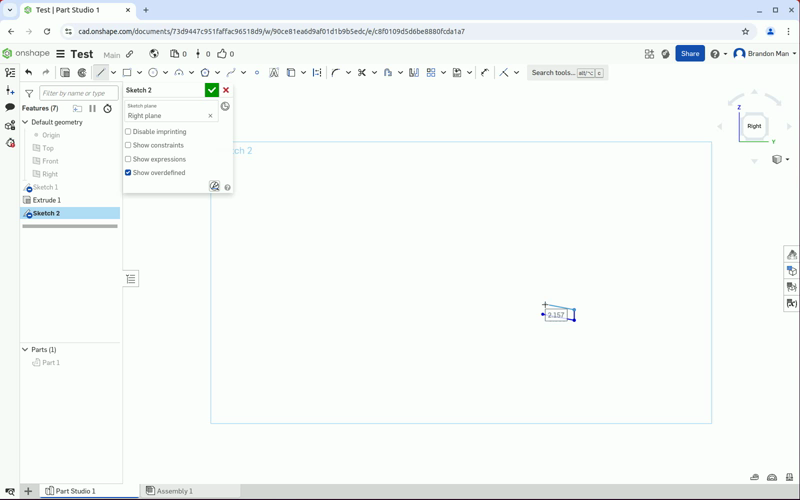
mouse_move(575, 304)
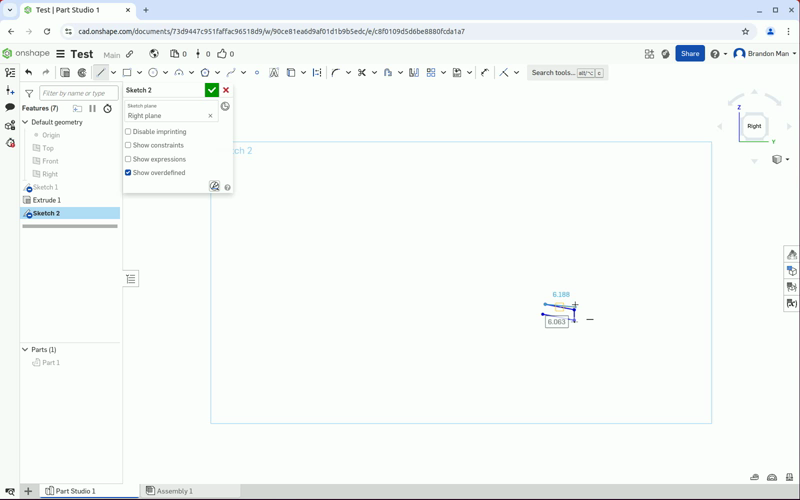
key_down(shift)
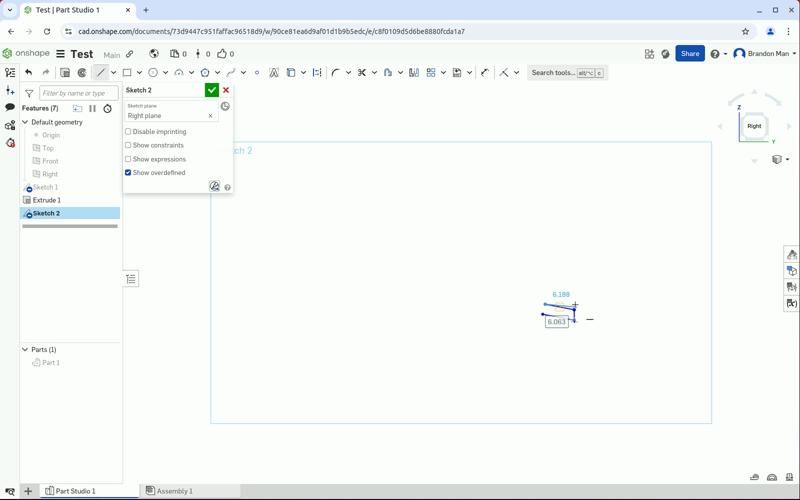
mouse_move(542, 314)
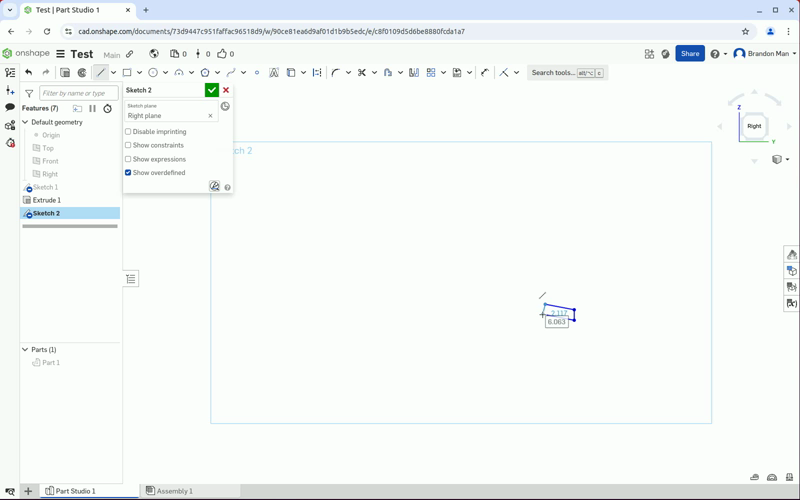
key_up(shift)
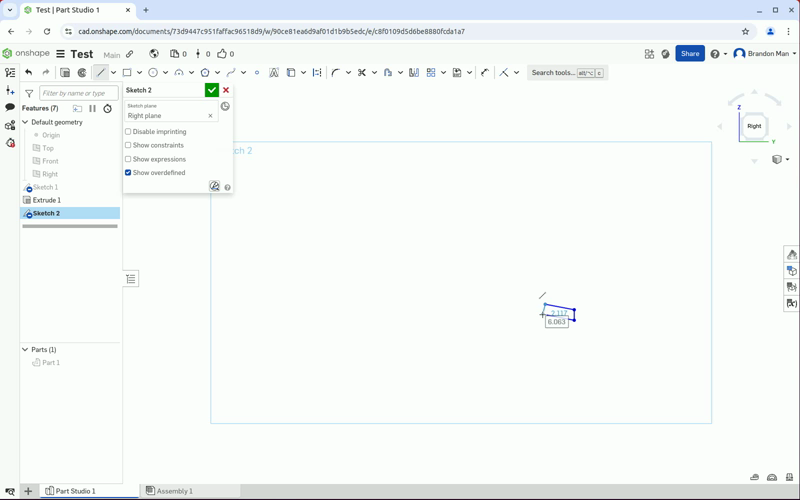
click(542, 314)
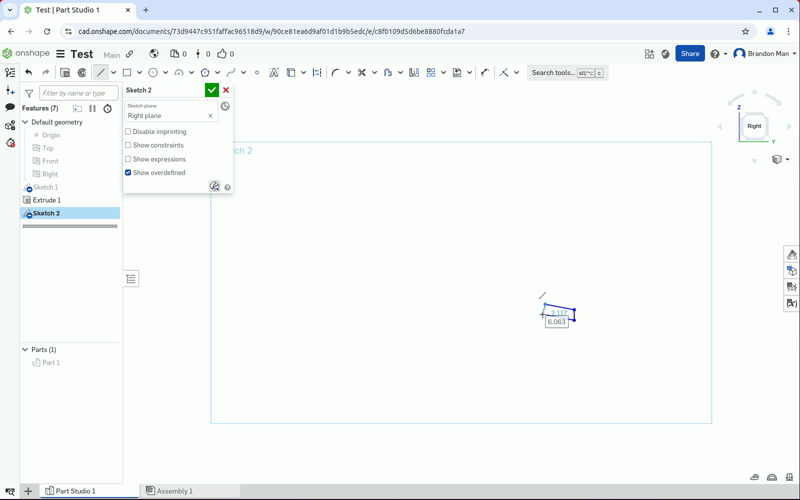
key(esc)
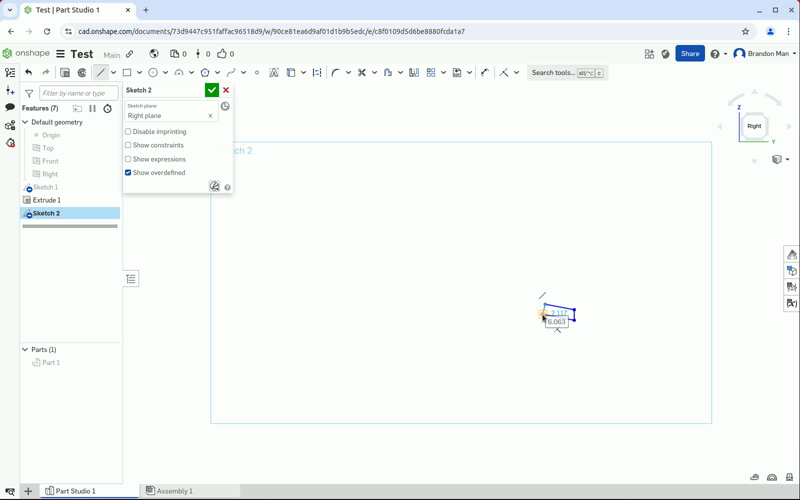
key(c)
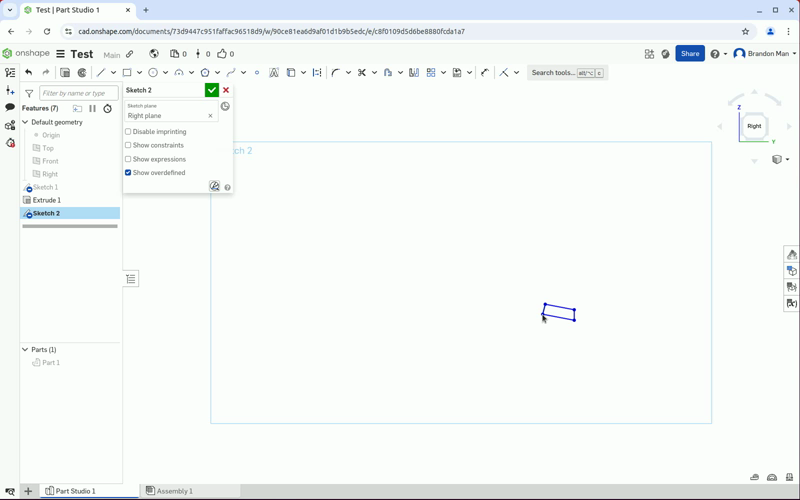
key_down(shift)
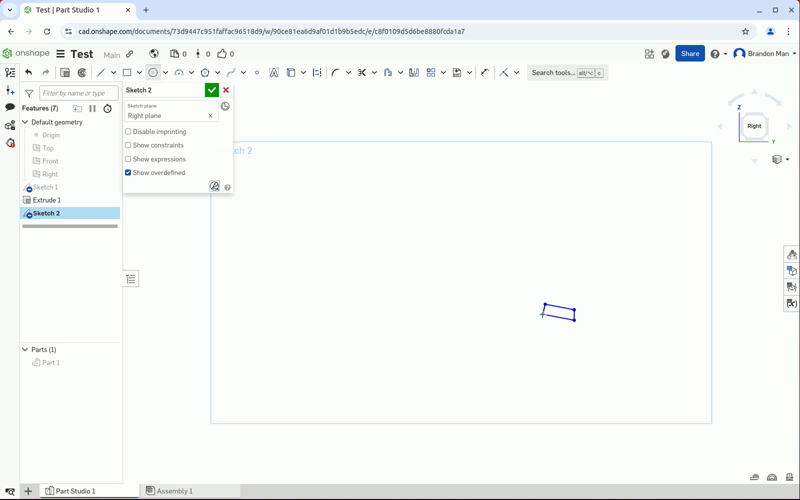
mouse_move(552, 310)
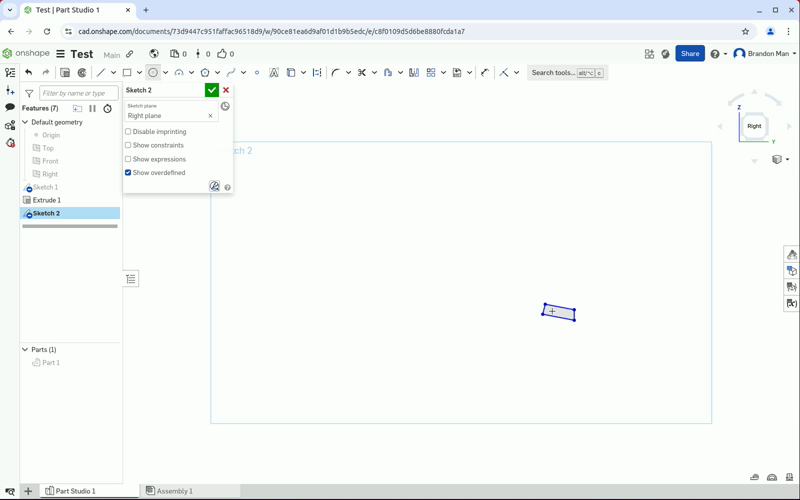
click(552, 310)
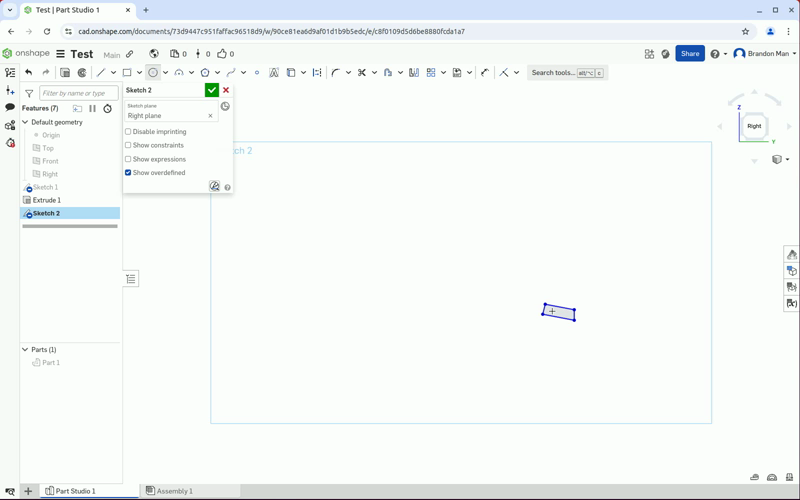
key_up(shift)
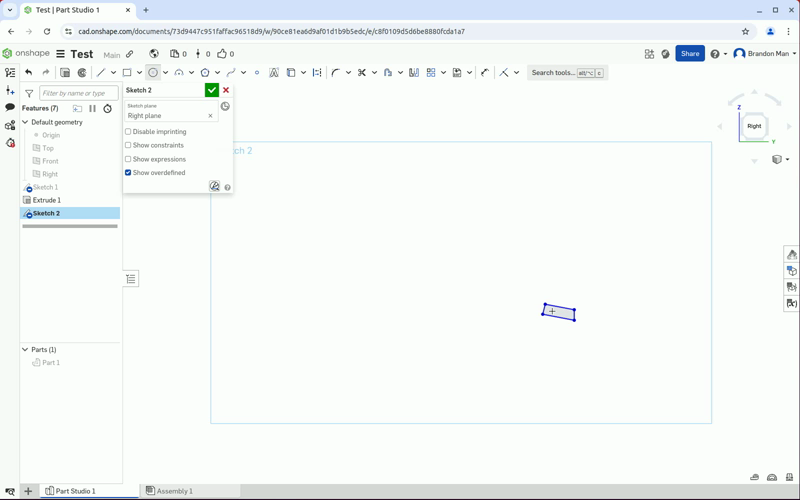
mouse_move(553, 310)
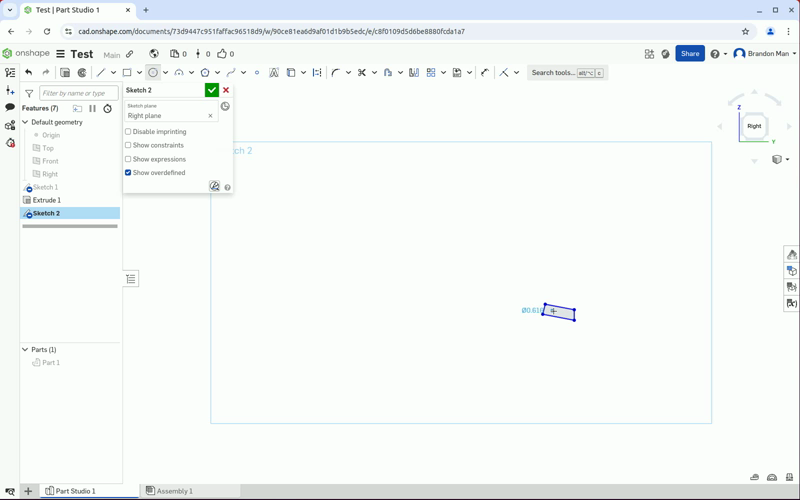
scroll(6)
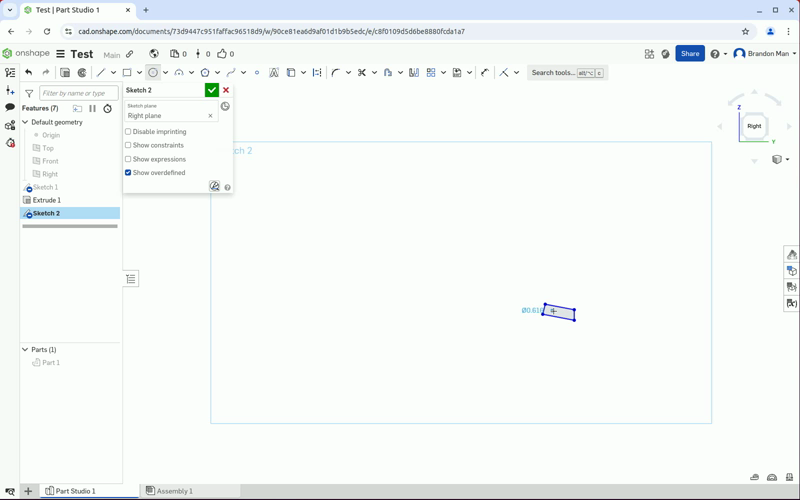
scroll(6)
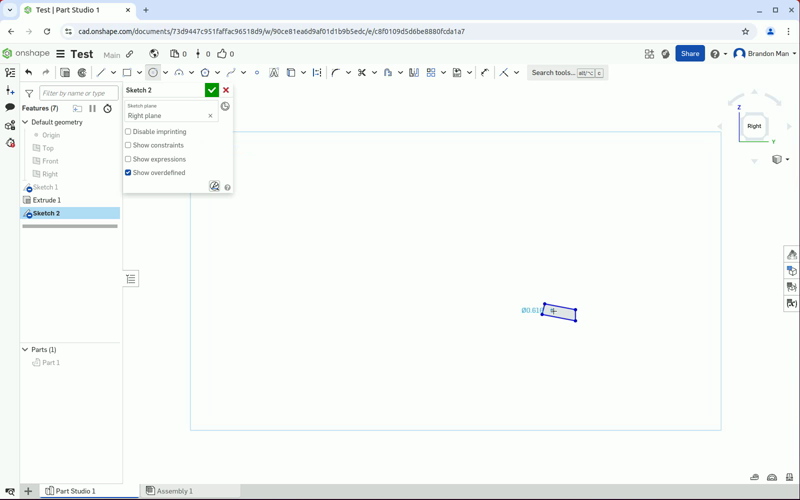
scroll(6)
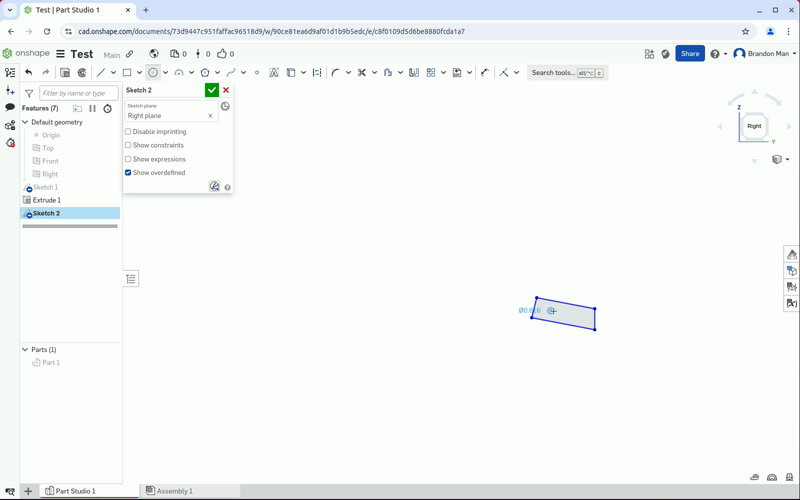
scroll(6)
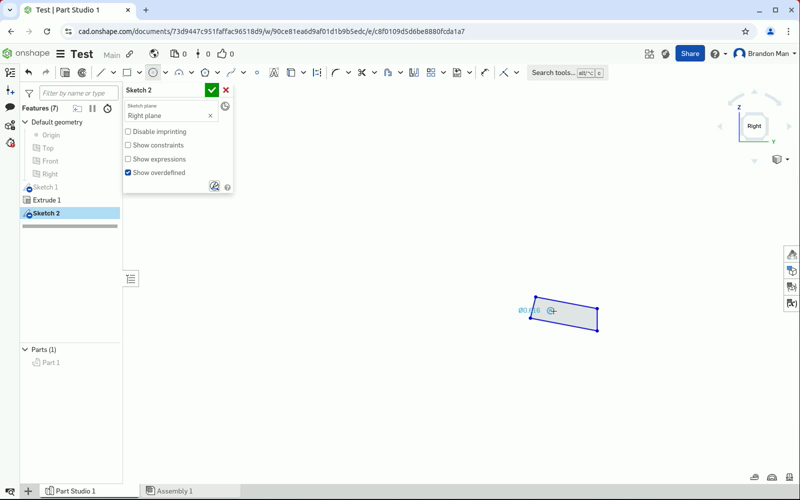
scroll(6)
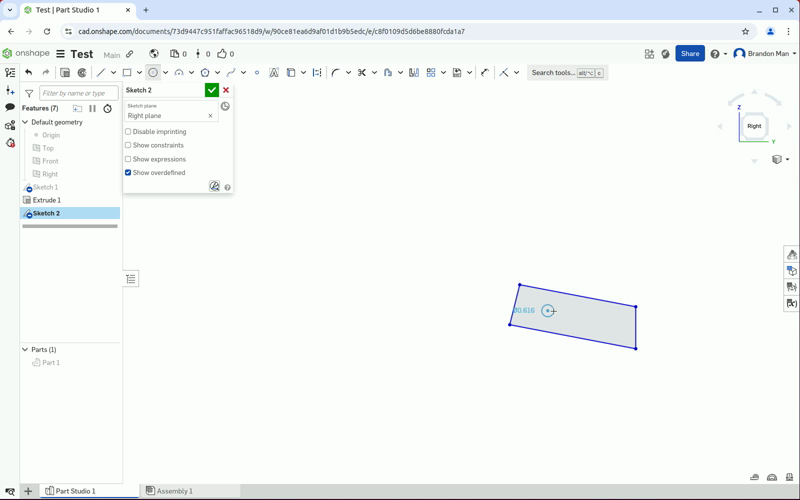
scroll(6)
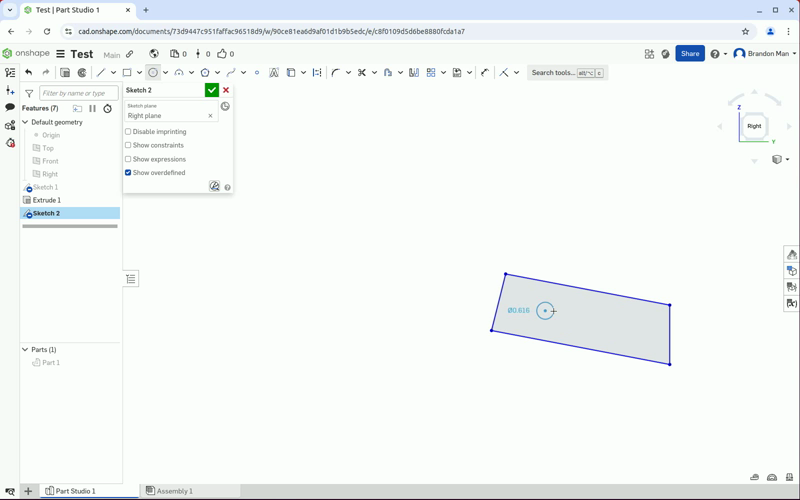
scroll(6)
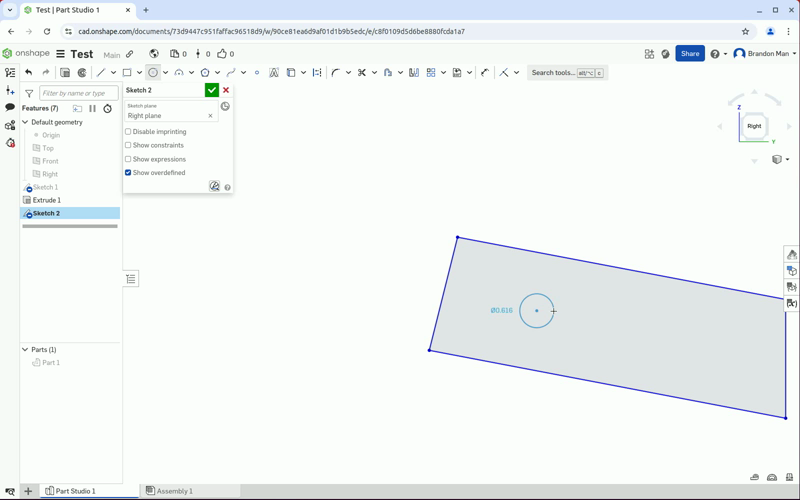
click(553, 310)
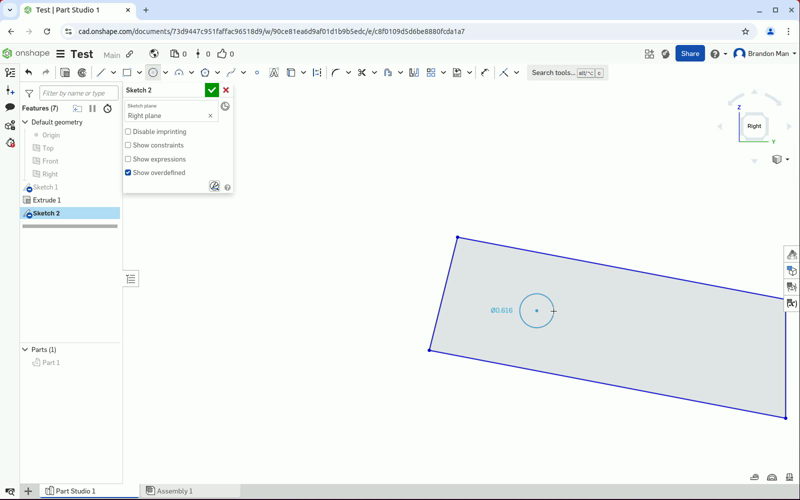
scroll(-6)
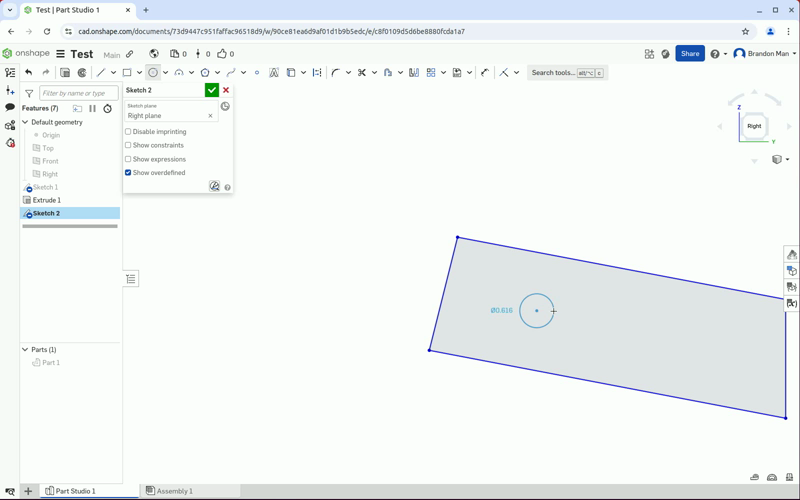
scroll(-6)
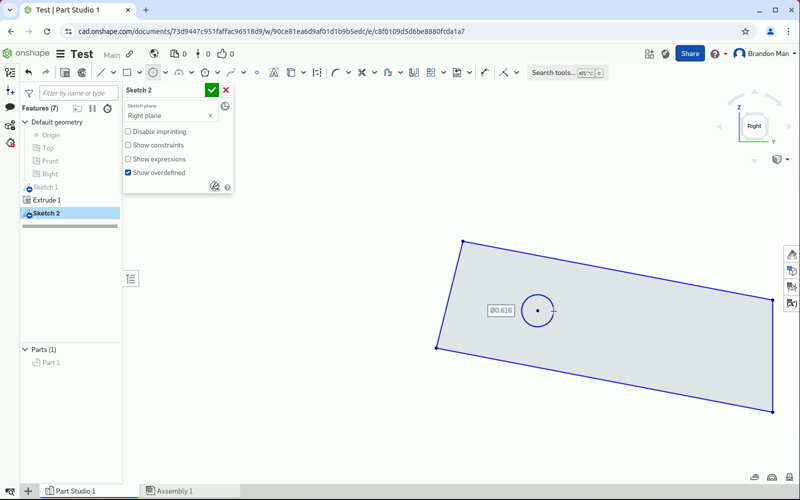
scroll(-6)
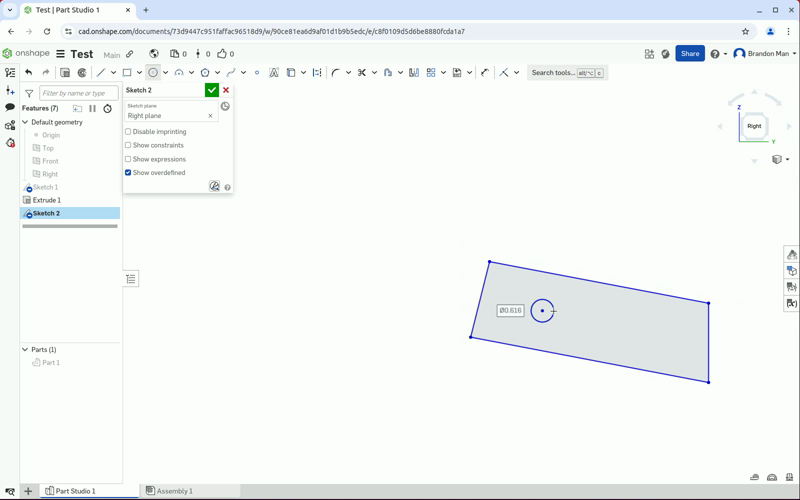
scroll(-6)
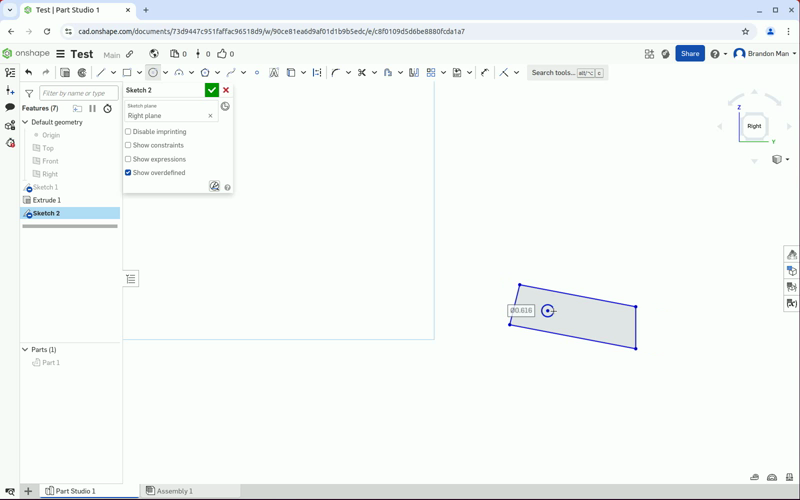
scroll(-6)
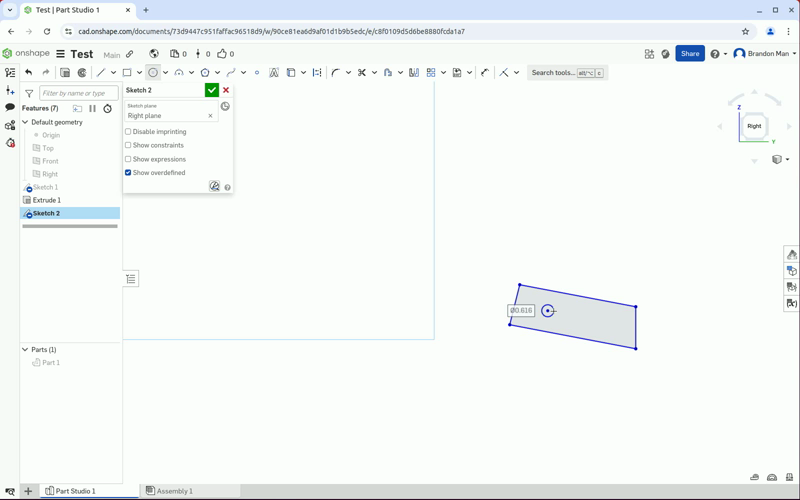
scroll(-6)
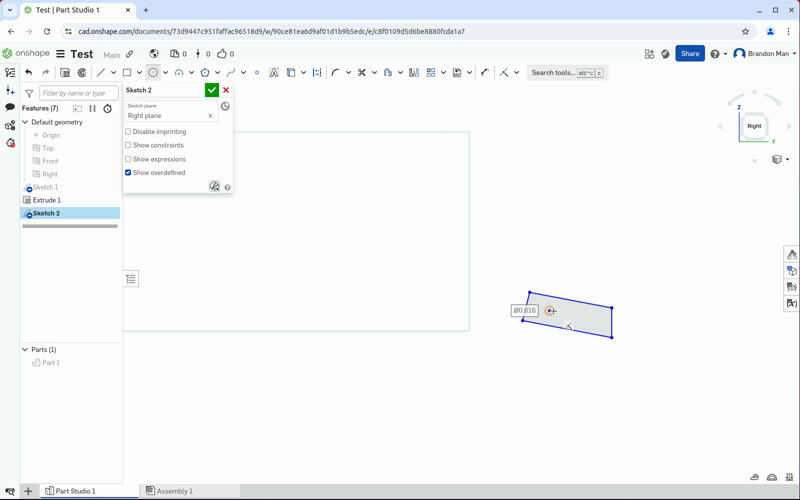
scroll(-6)
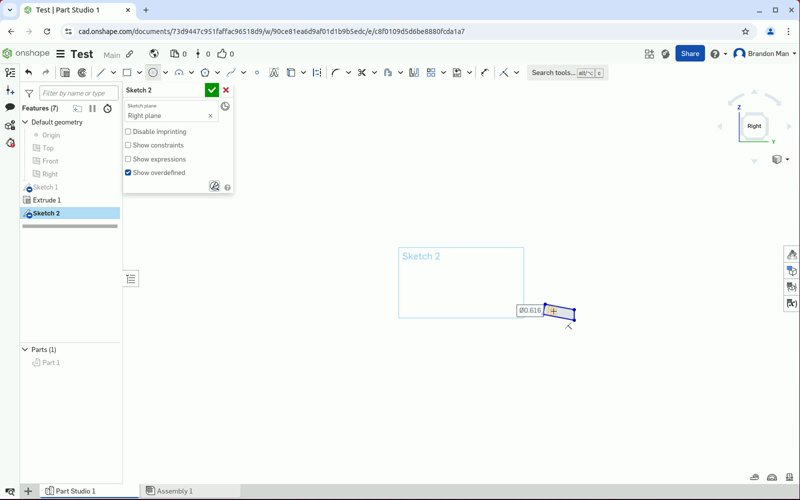
key(esc)
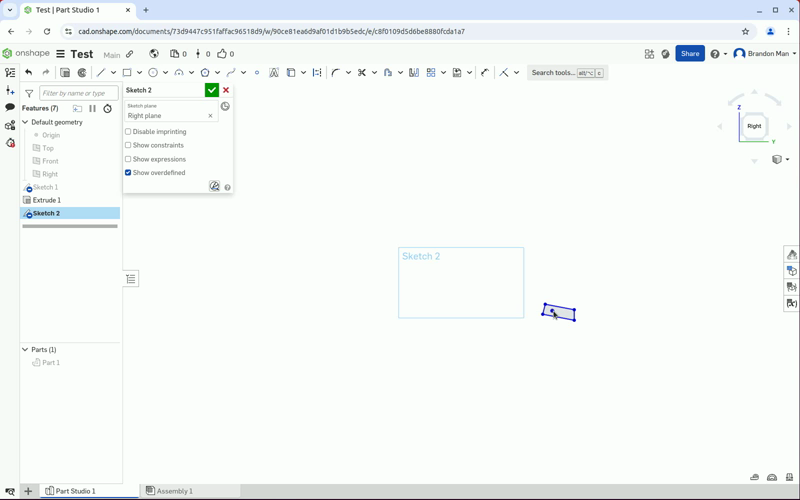
key(c)
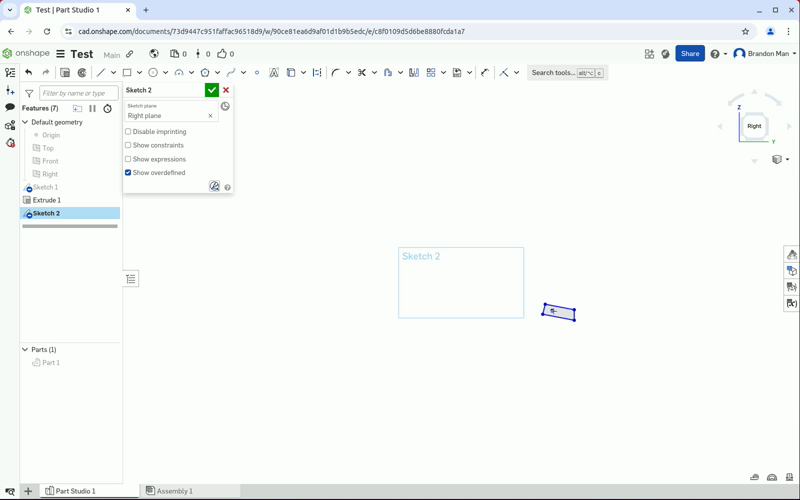
key_down(shift)
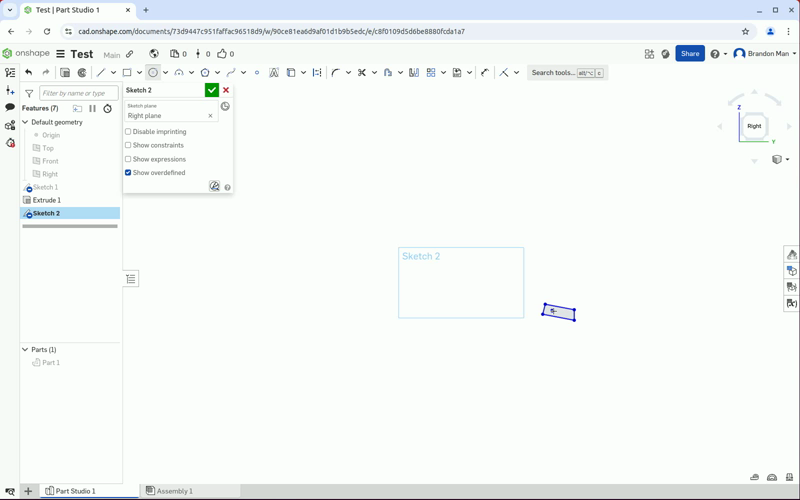
mouse_move(571, 314)
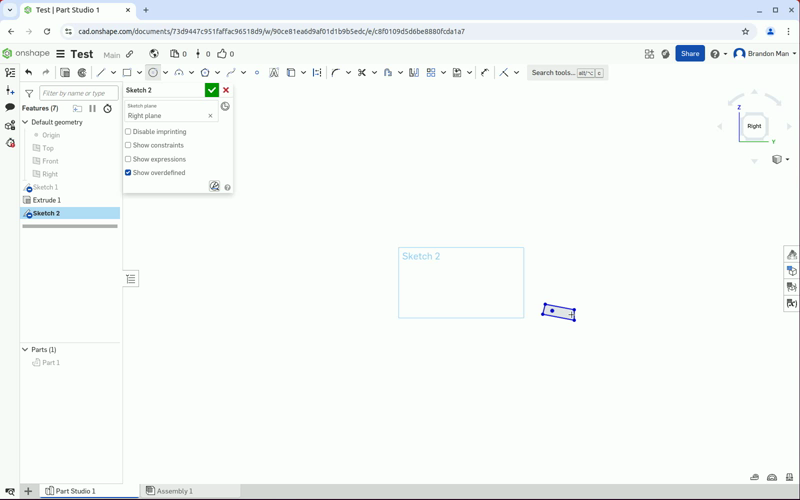
click(571, 314)
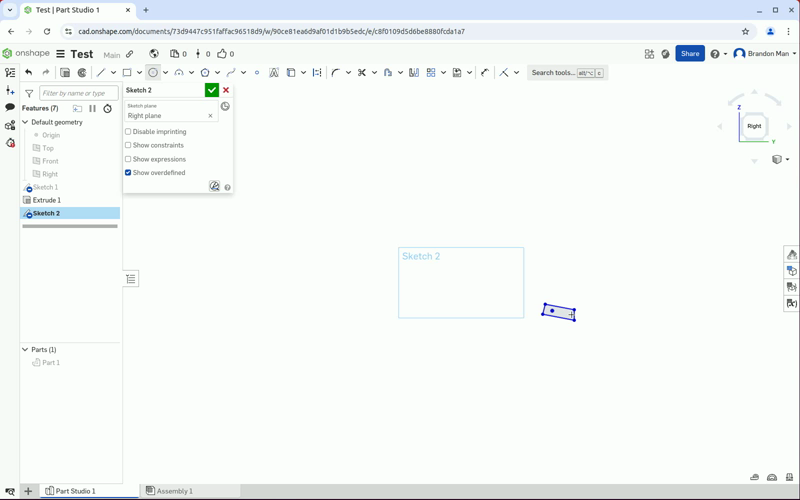
key_up(shift)
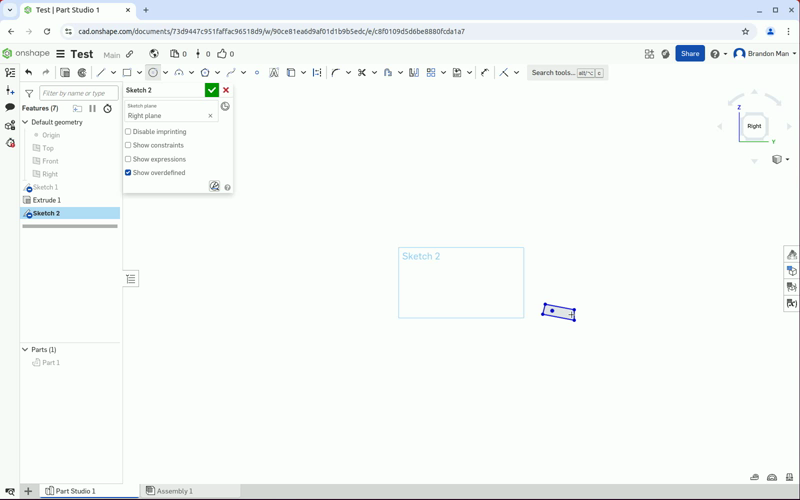
mouse_move(572, 314)
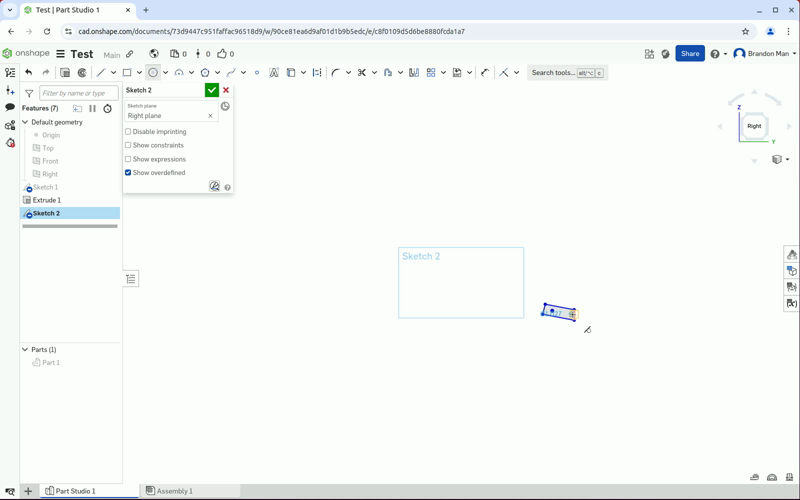
scroll(6)
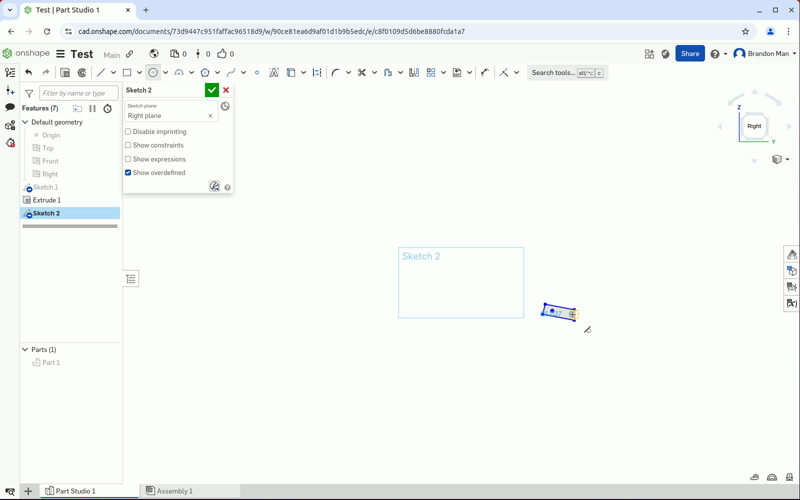
scroll(6)
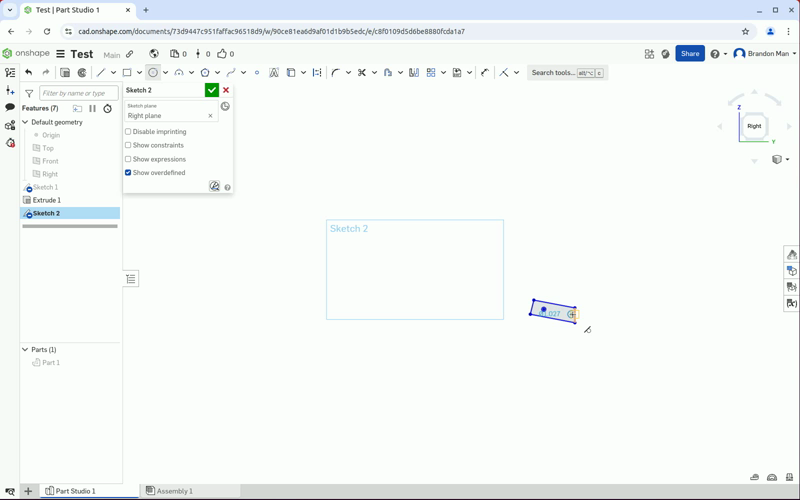
scroll(6)
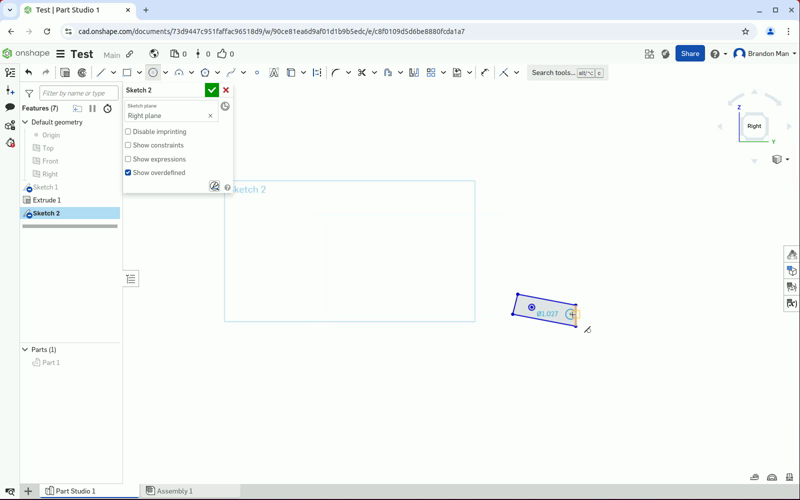
scroll(6)
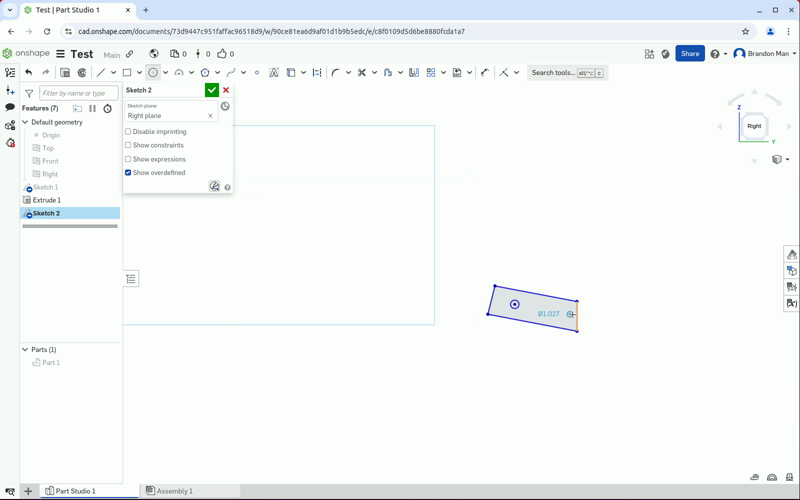
scroll(6)
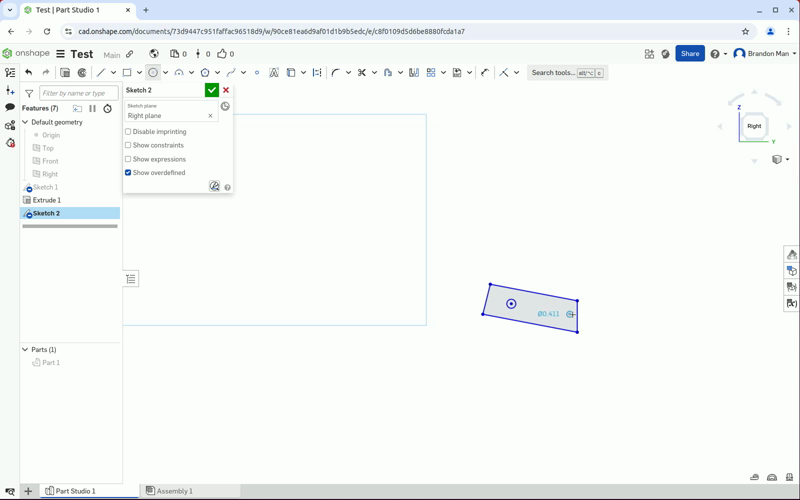
scroll(6)
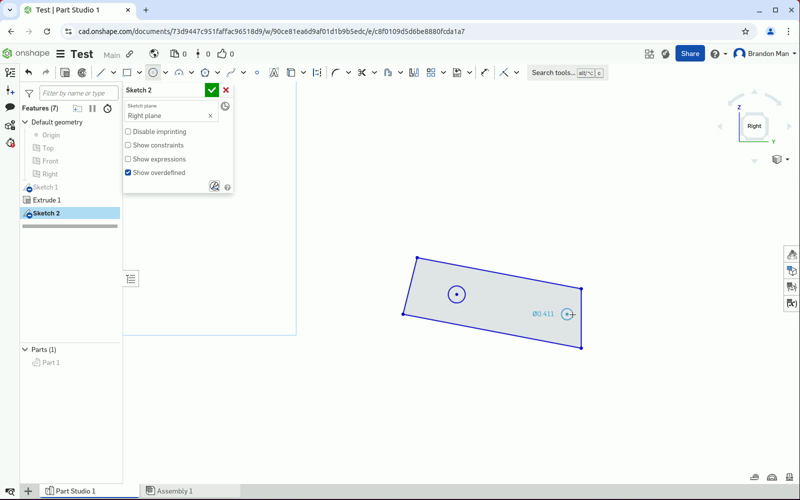
scroll(6)
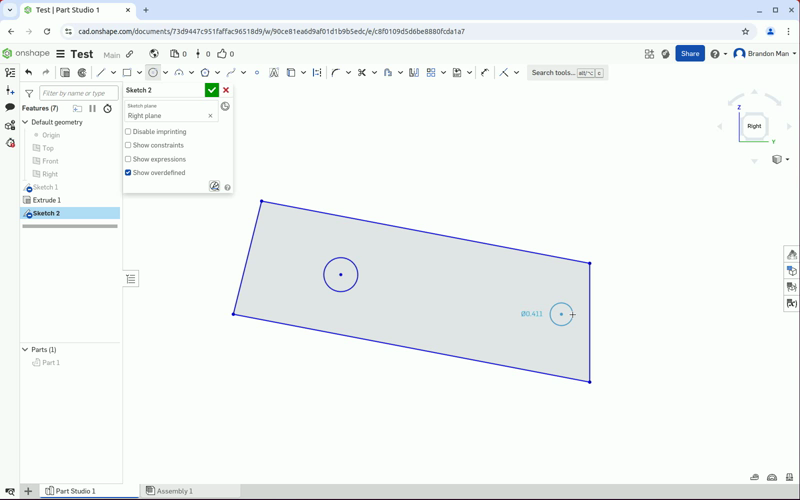
click(572, 314)
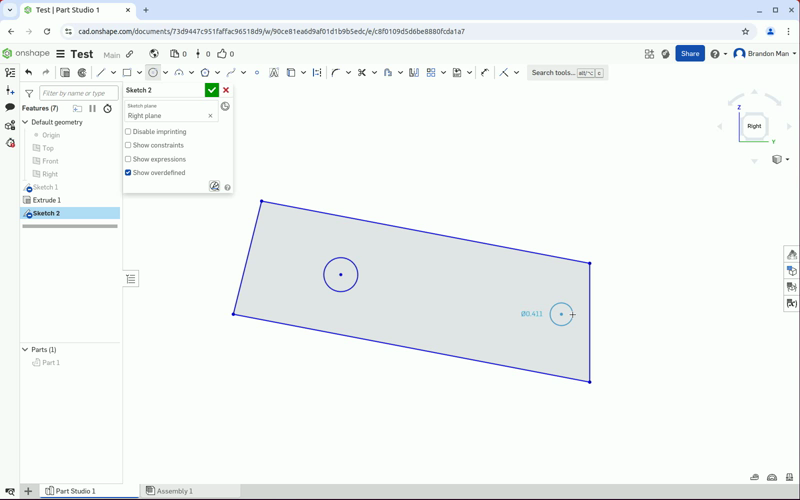
scroll(-6)
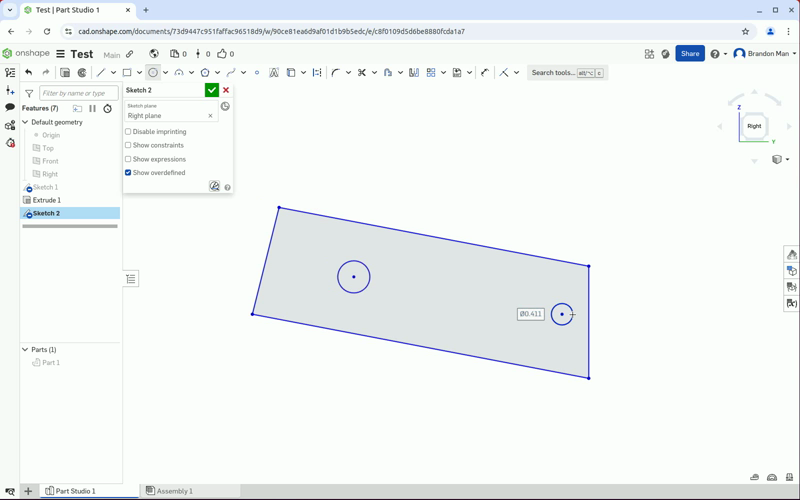
scroll(-6)
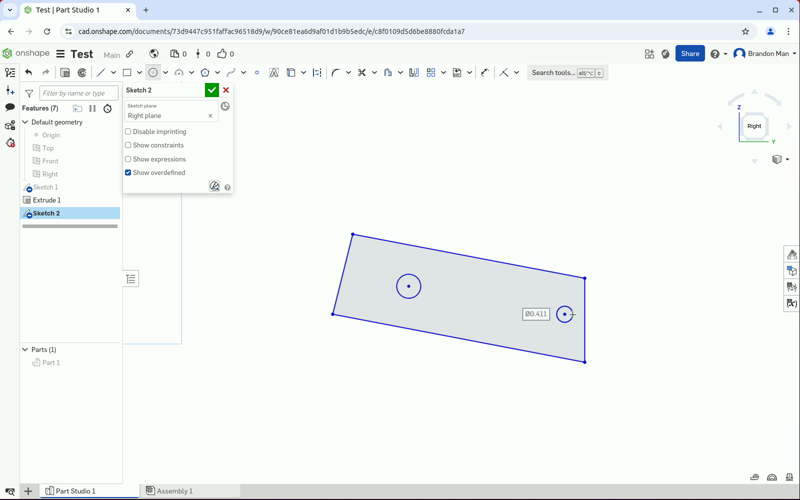
scroll(-6)
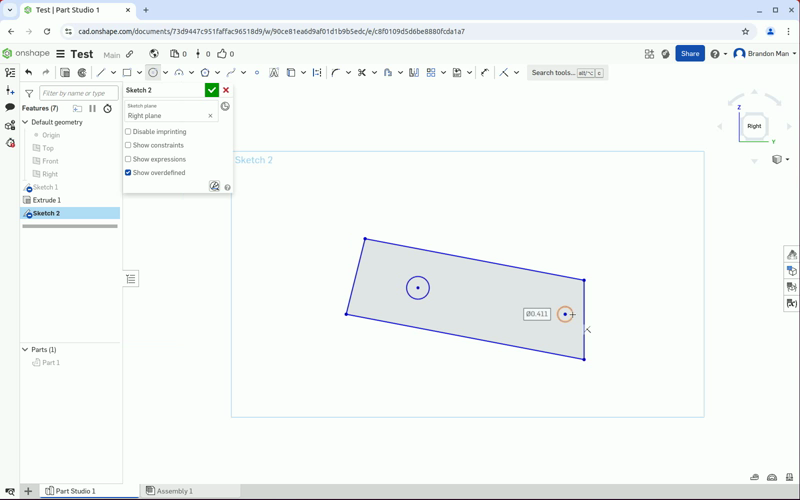
scroll(-6)
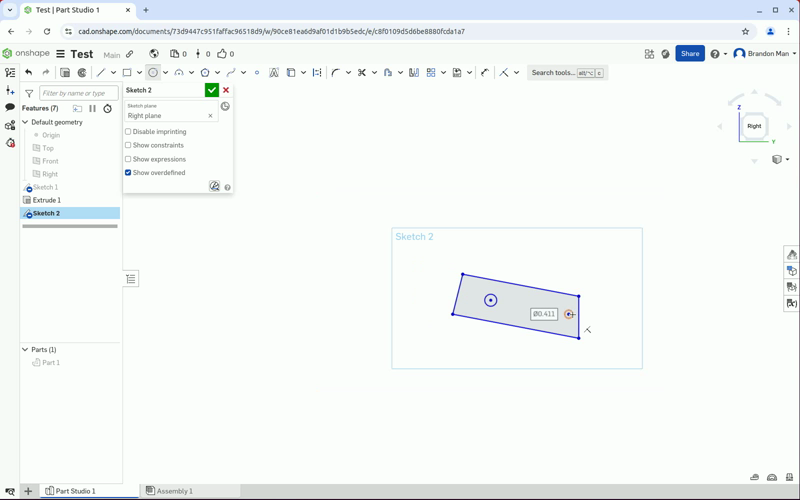
scroll(-6)
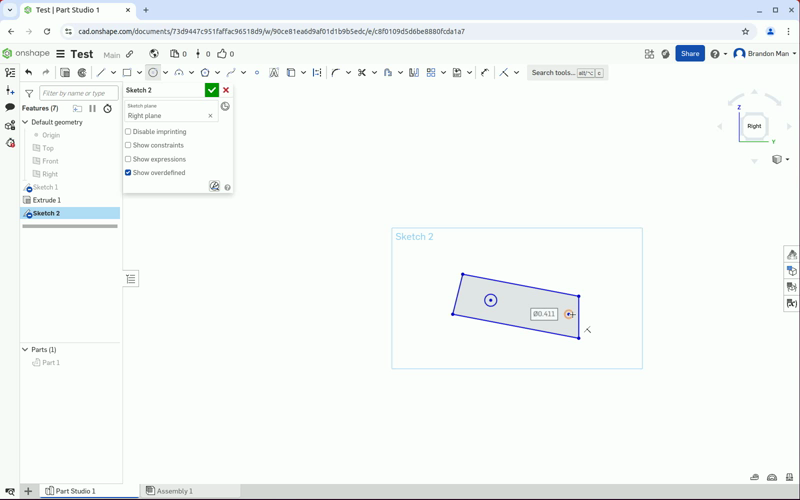
scroll(-6)
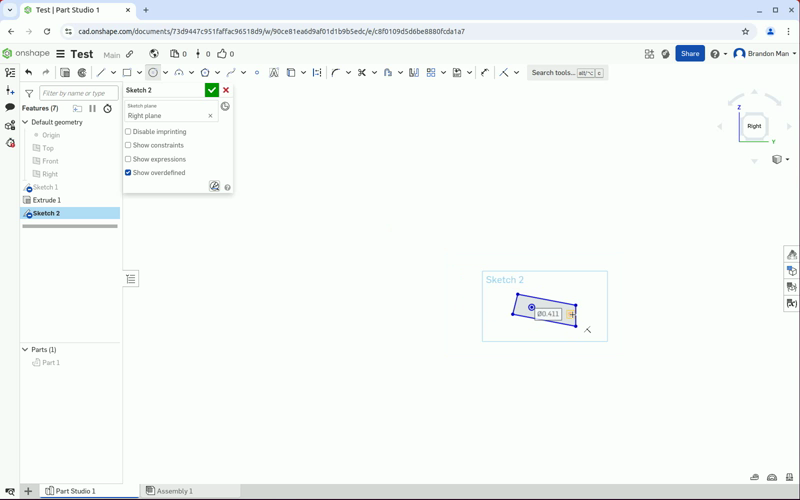
scroll(-6)
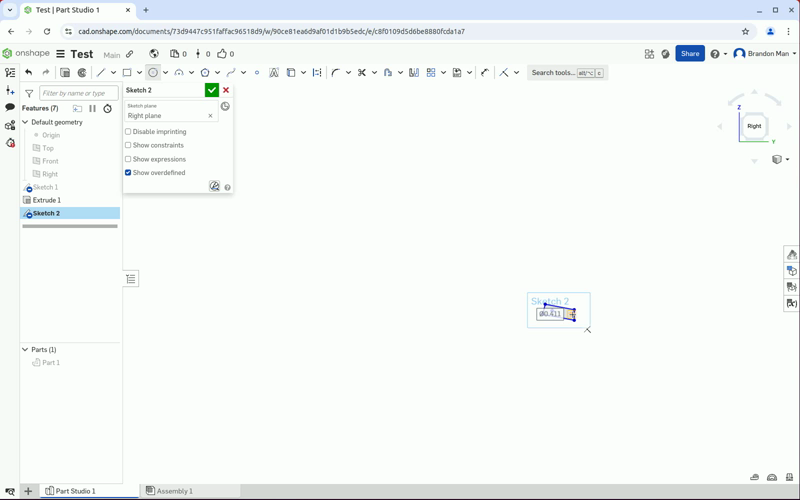
key(esc)
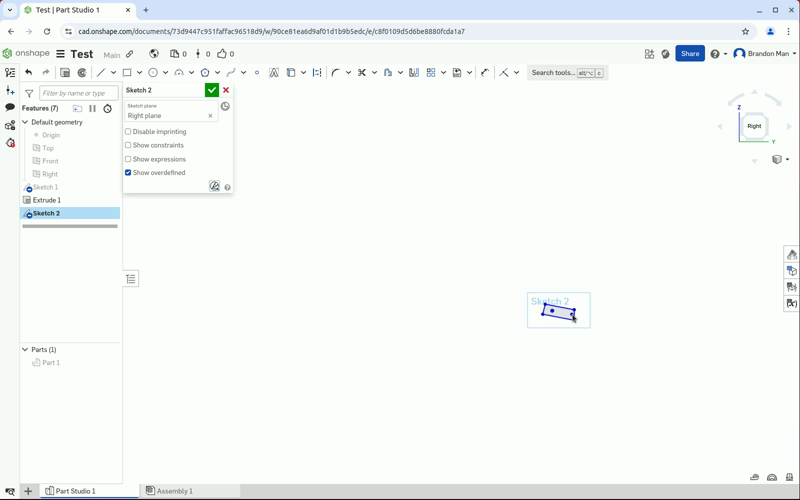
mouse_move(568, 312)
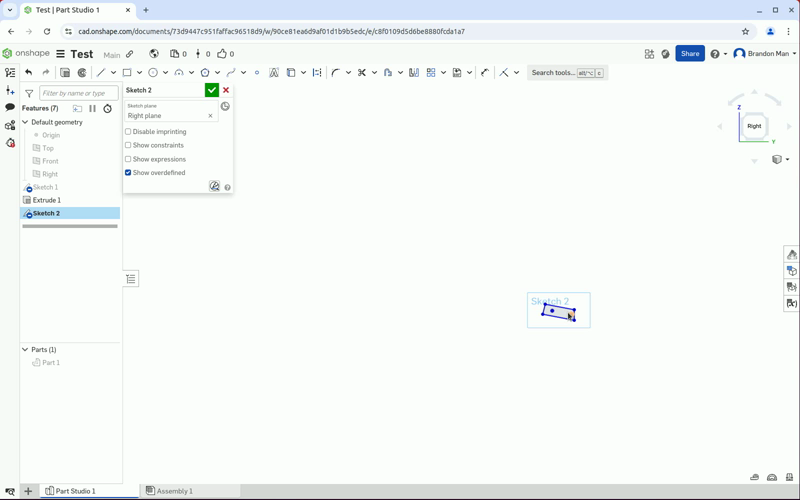
scroll(6)
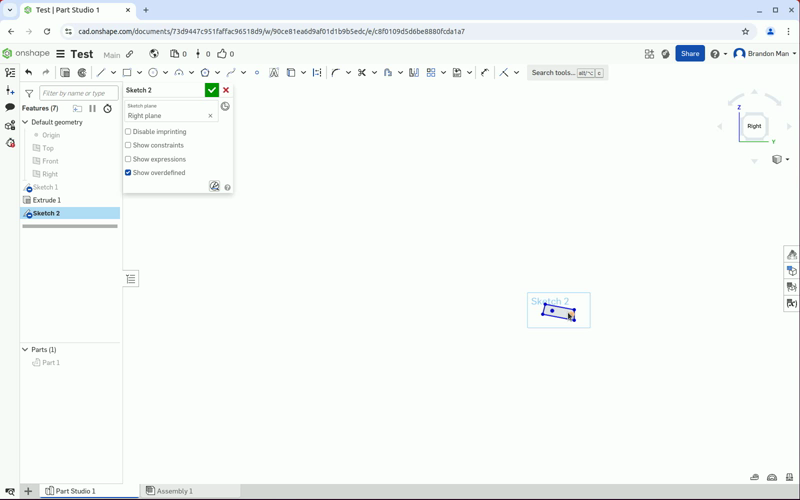
scroll(6)
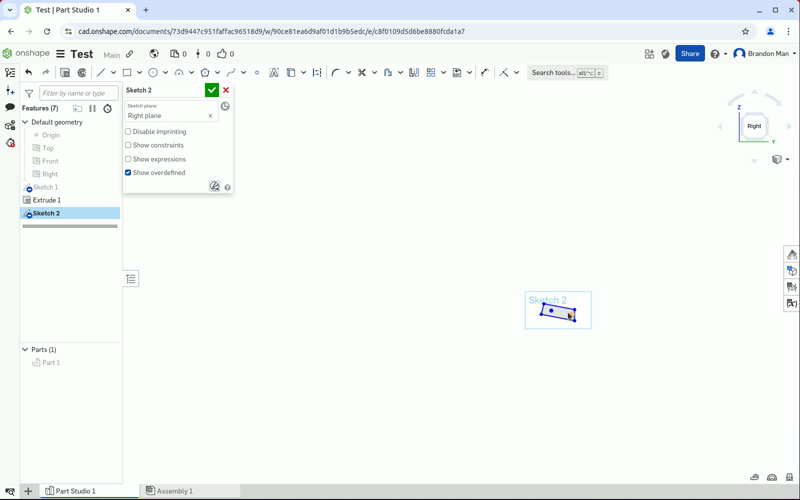
scroll(6)
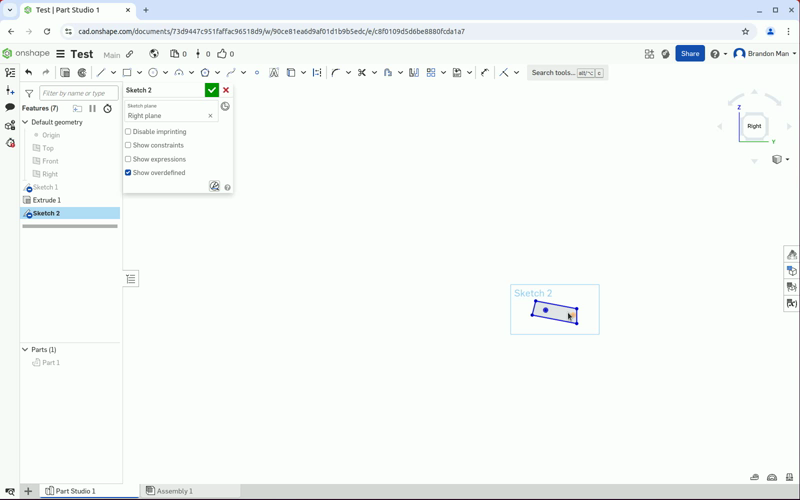
scroll(6)
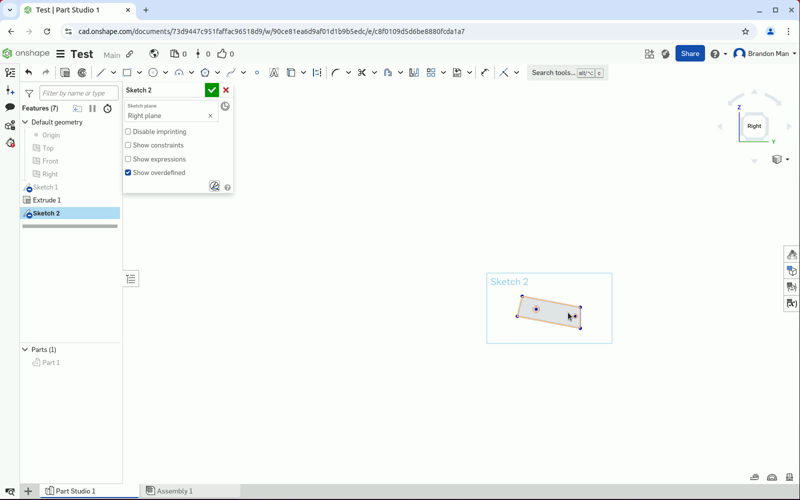
scroll(6)
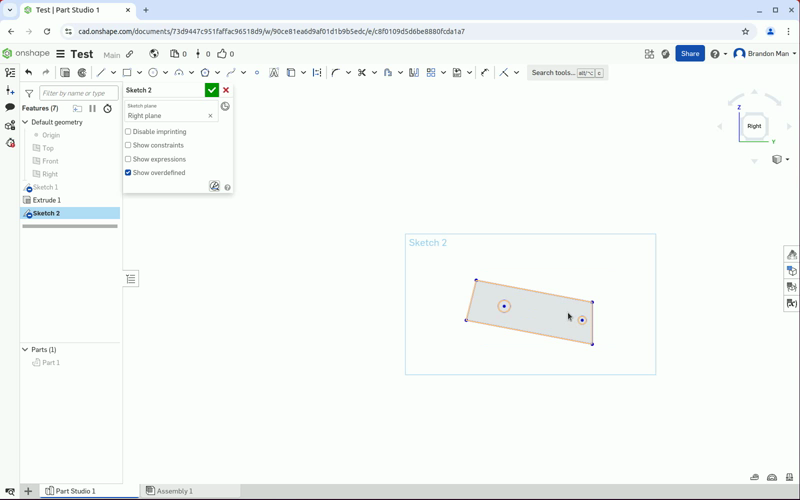
scroll(6)
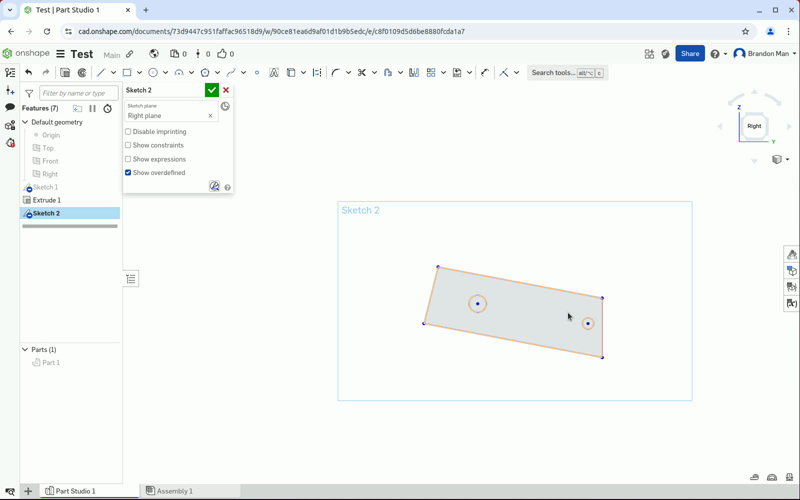
scroll(6)
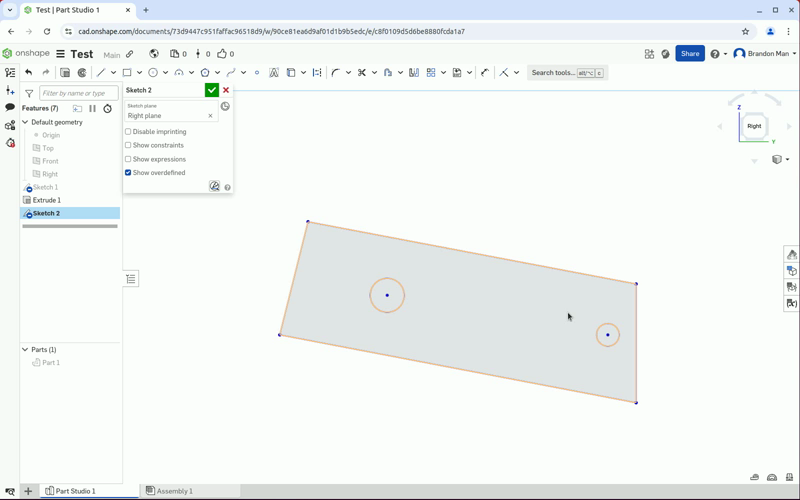
click(568, 312)
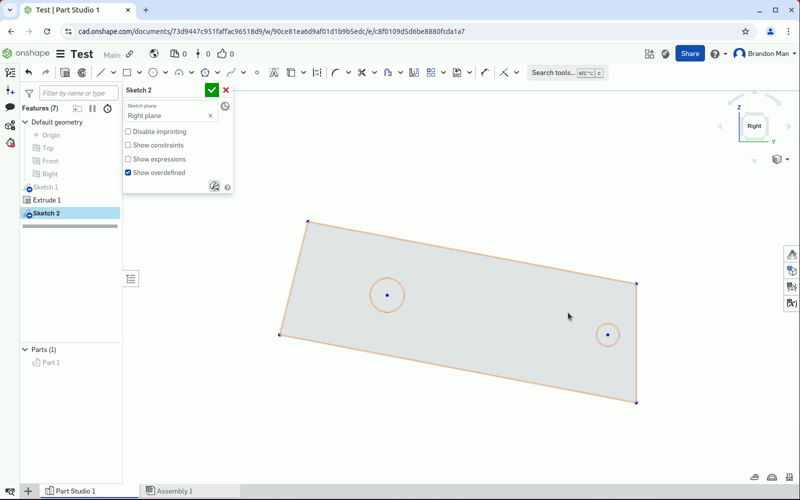
scroll(-6)
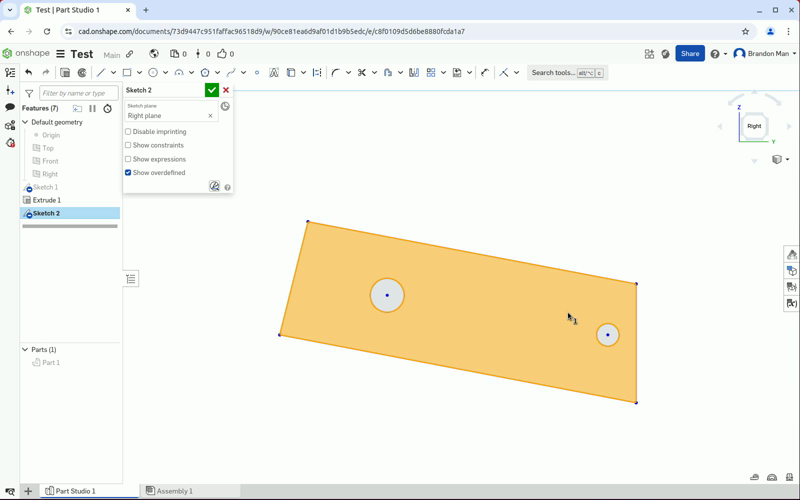
scroll(-6)
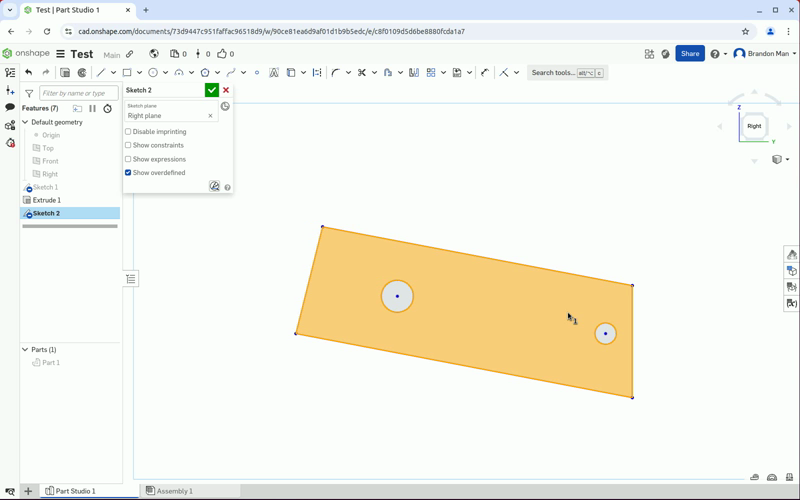
scroll(-6)
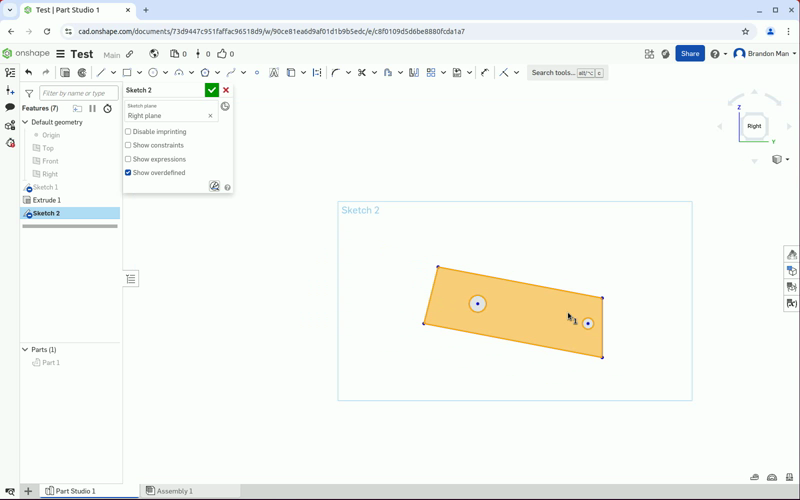
scroll(-6)
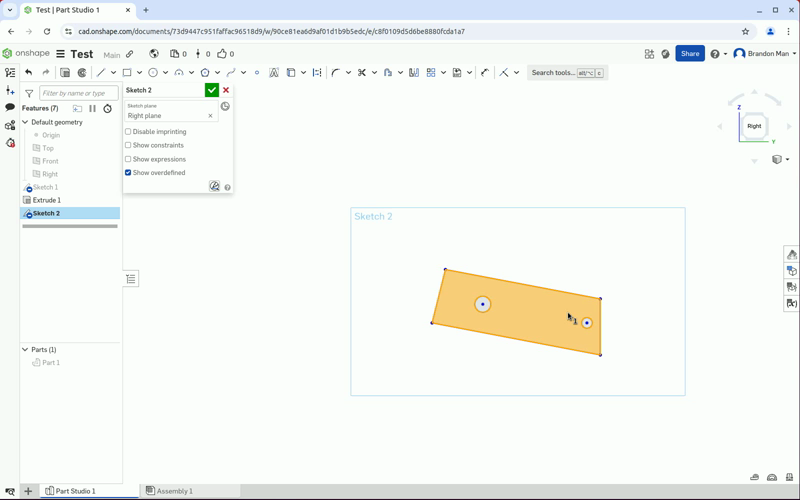
scroll(-6)
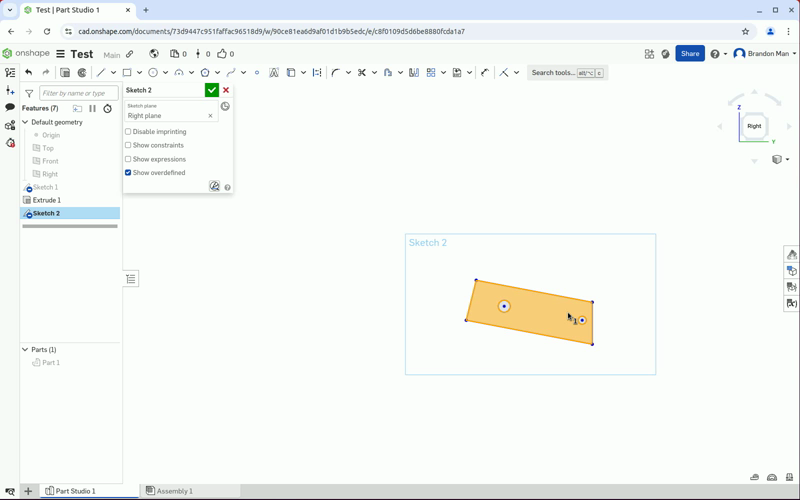
scroll(-6)
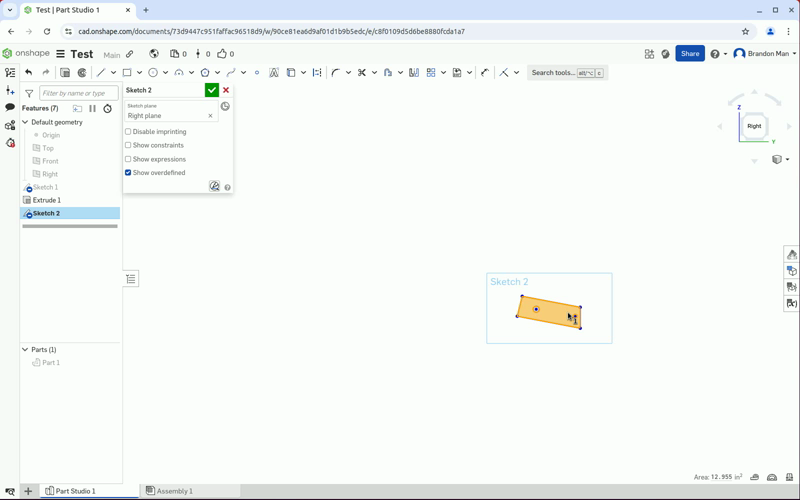
scroll(-6)
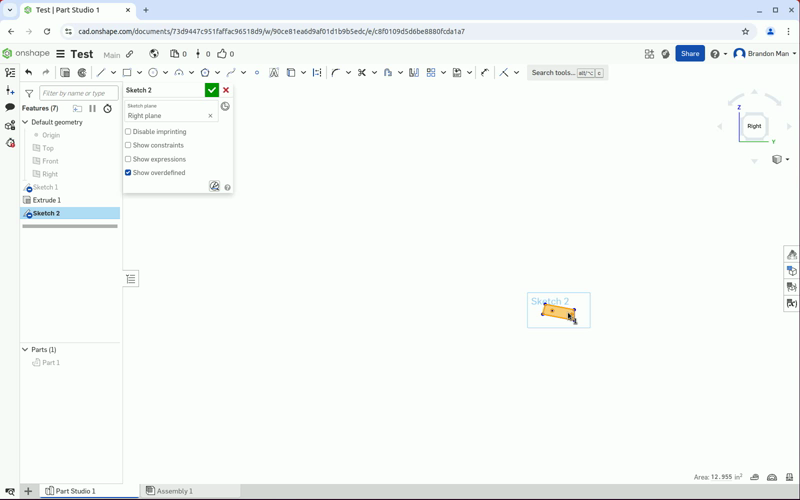
mouse_move(73, 352)
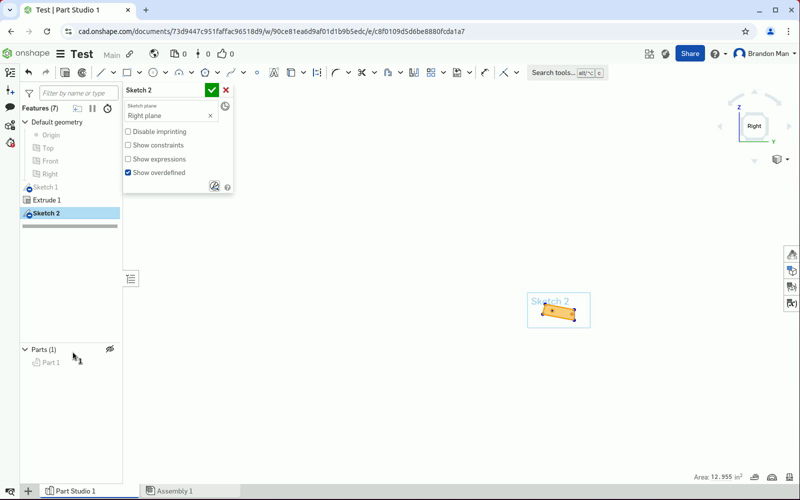
key(shift+y)
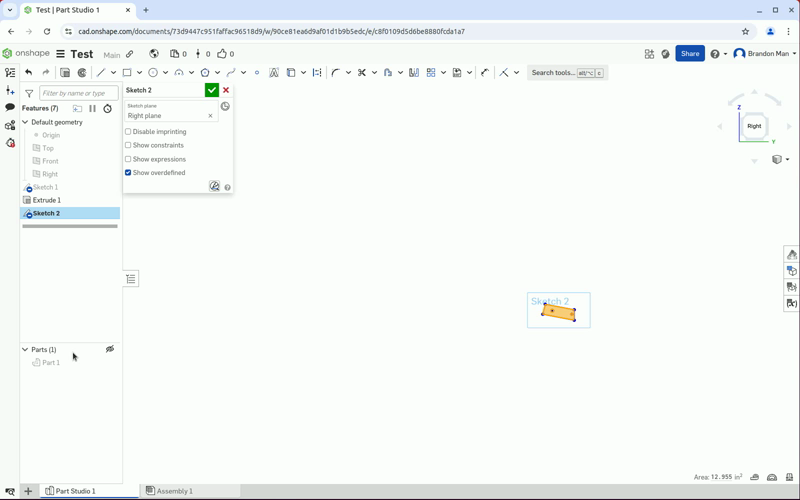
key(shift+e)
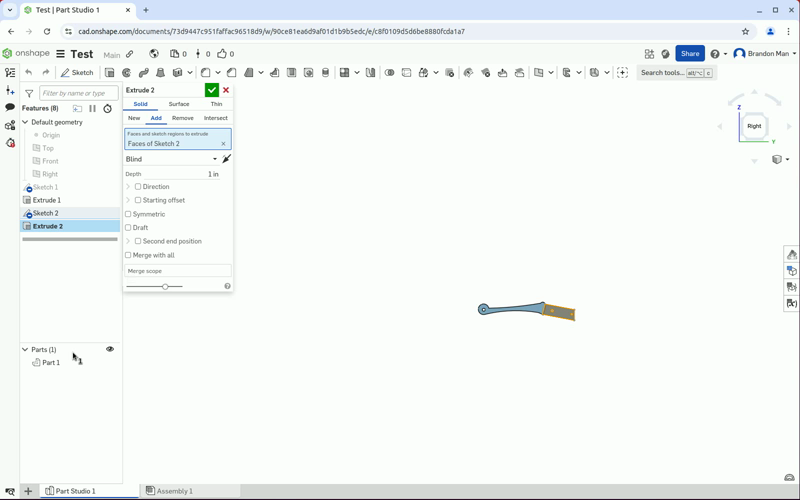
mouse_move(143, 106)
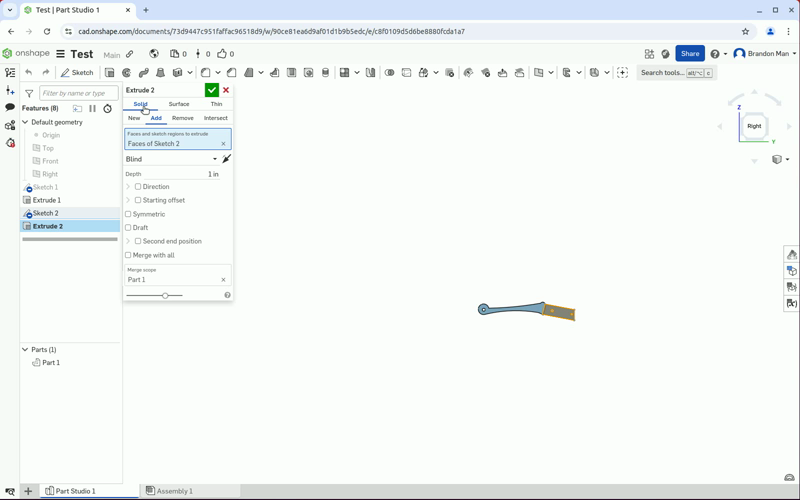
click(143, 106)
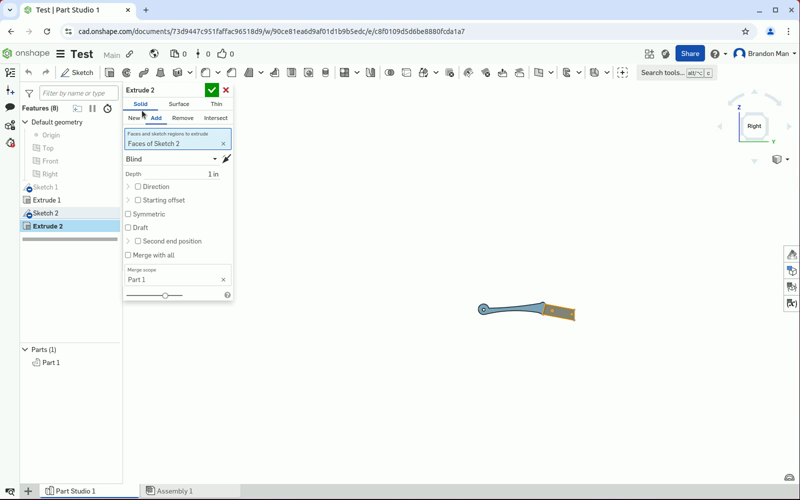
mouse_move(137, 120)
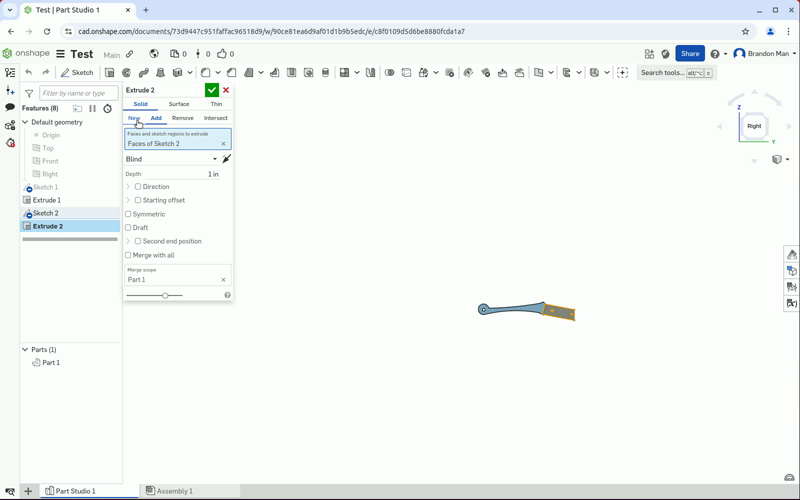
click(137, 120)
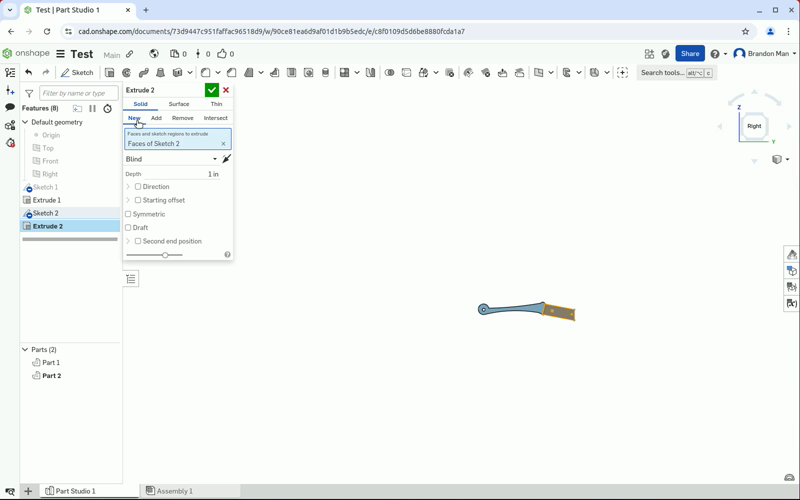
key(tab, 4)
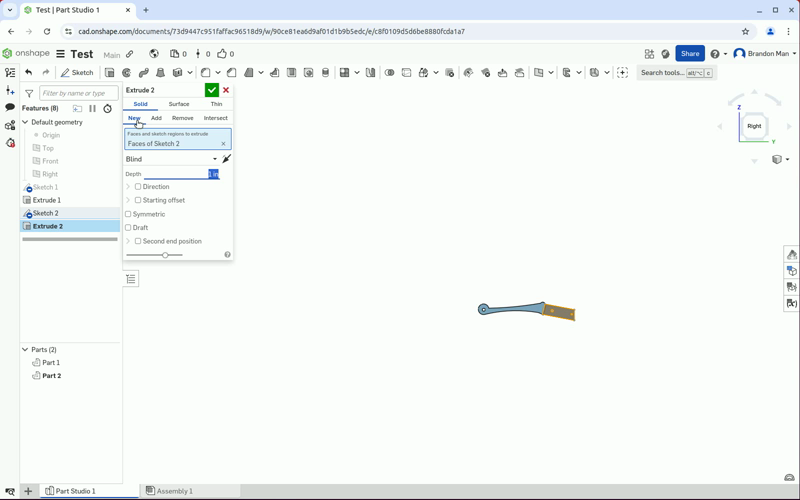
text(0.241)
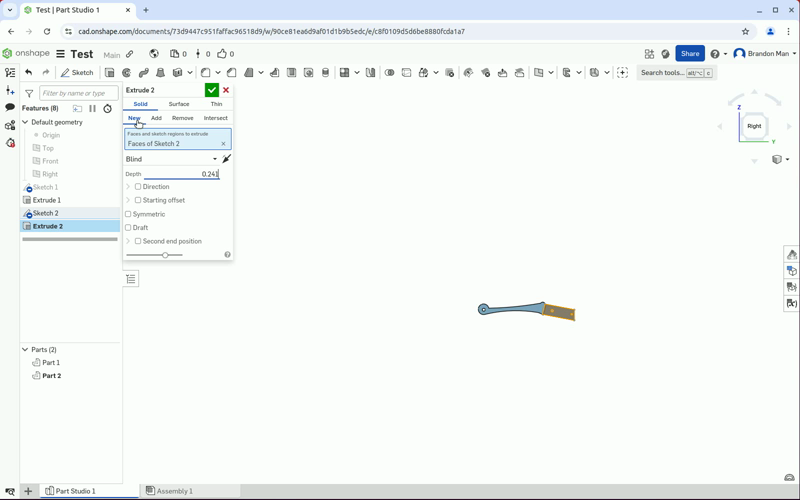
key(enter)
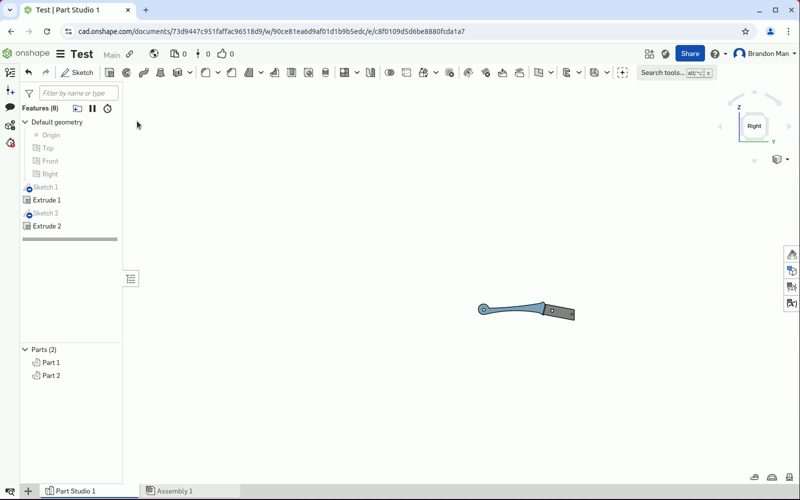
key(shift+h)
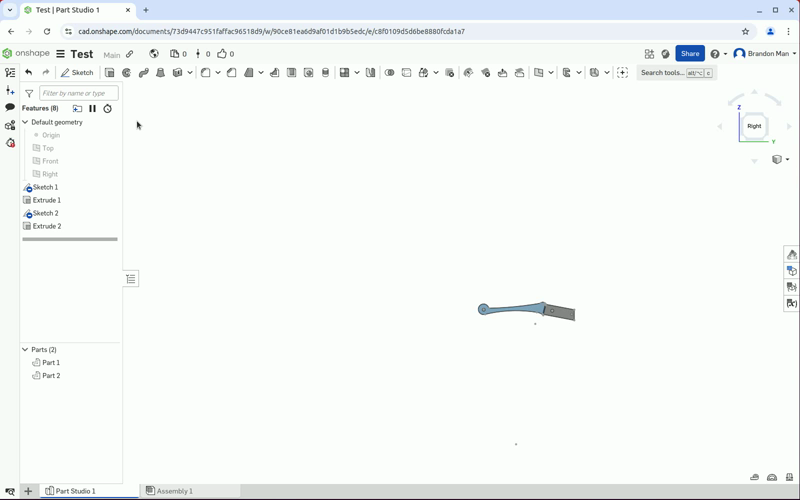
key(shift+h)
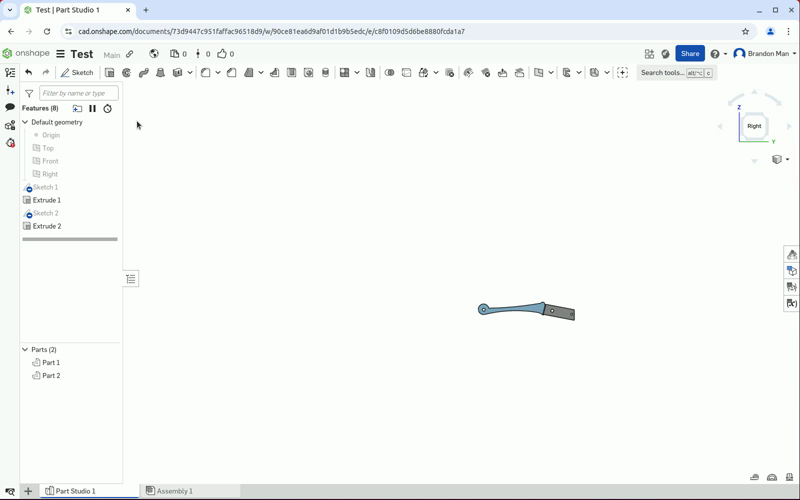
mouse_move(73, 189)
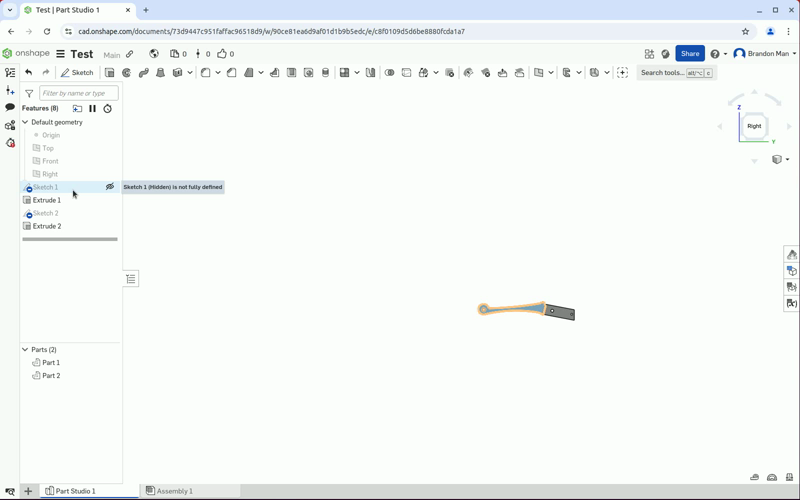
click(73, 189)
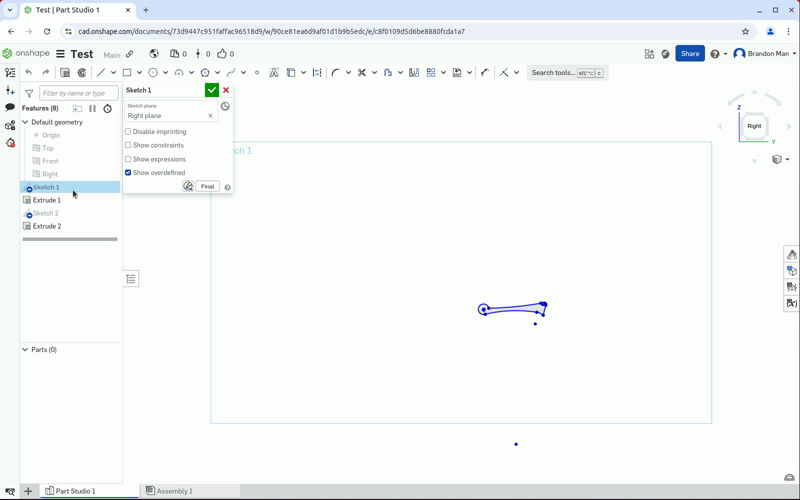
mouse_move(229, 92)
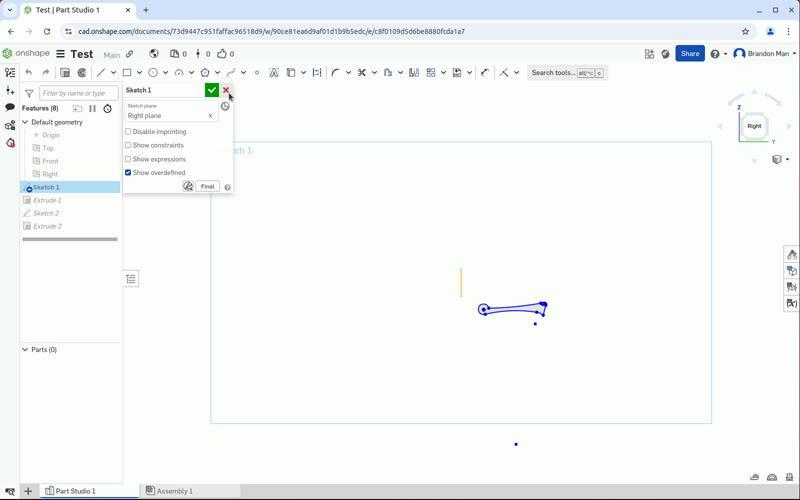
click(229, 92)
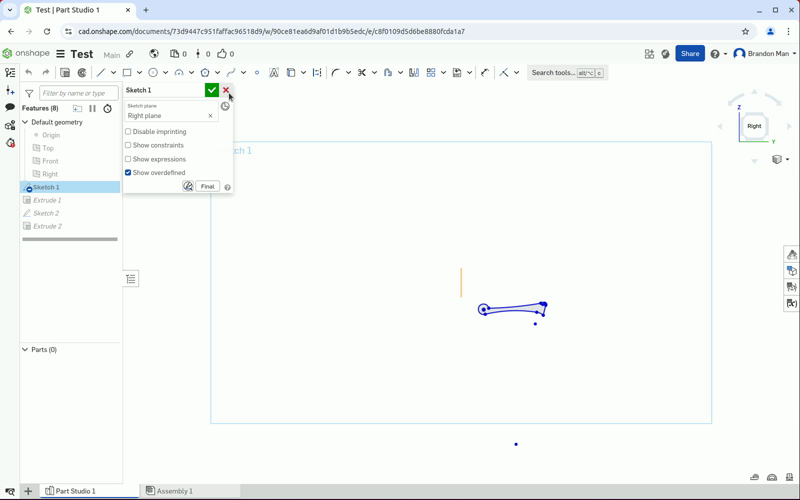
key(shift+s)
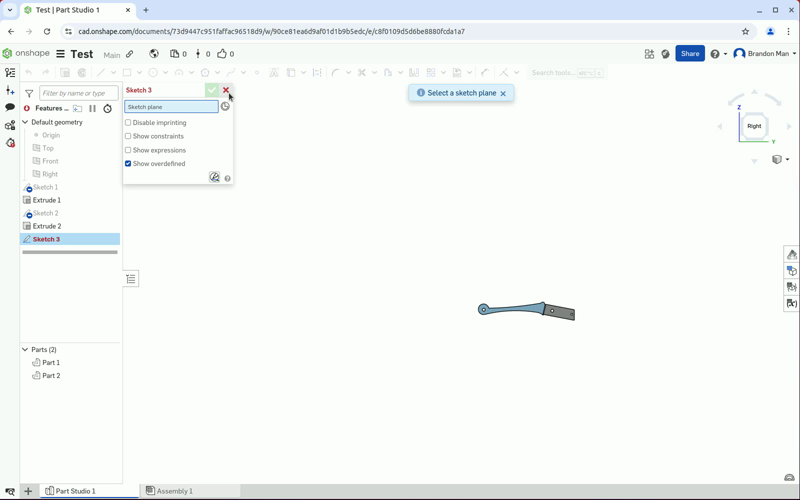
mouse_move(73, 176)
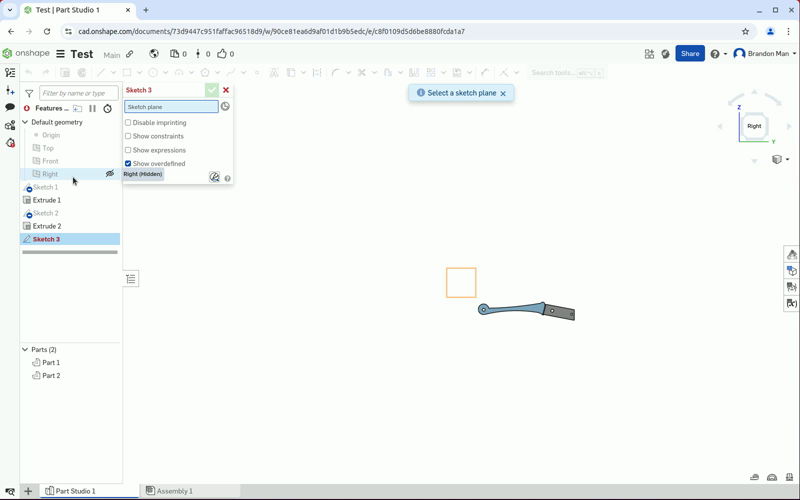
click(73, 176)
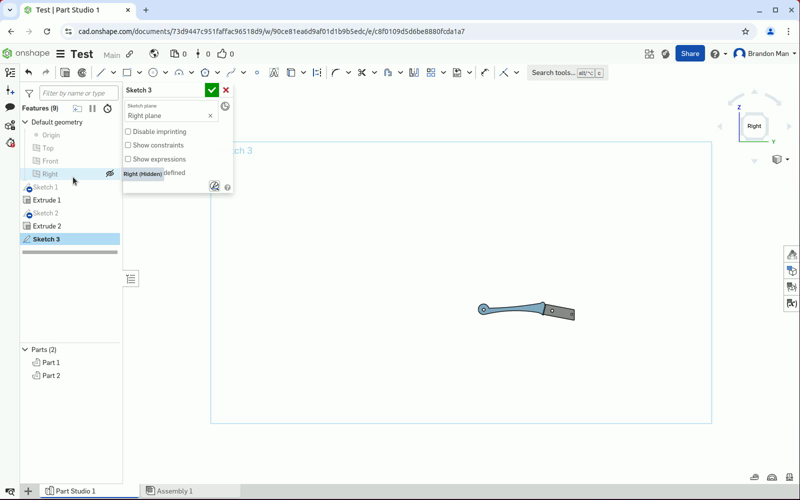
mouse_move(73, 352)
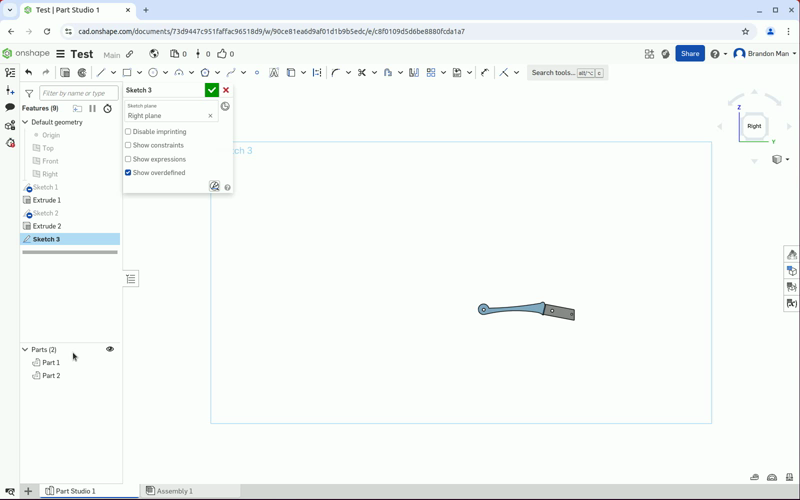
key(y)
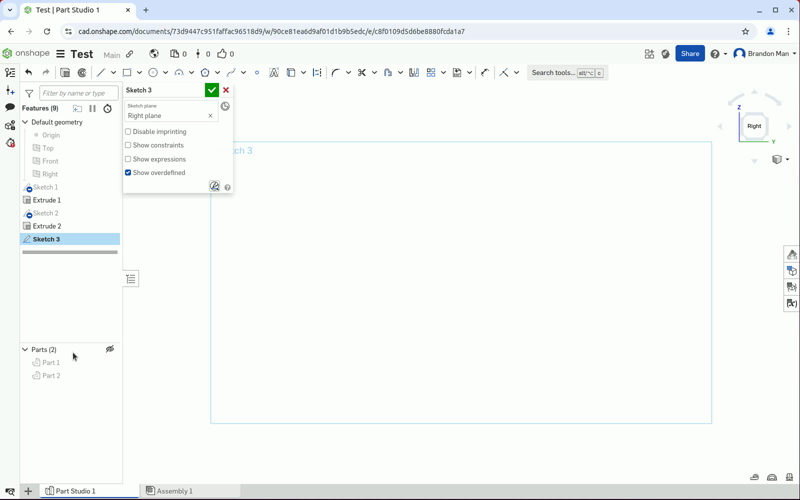
key(c)
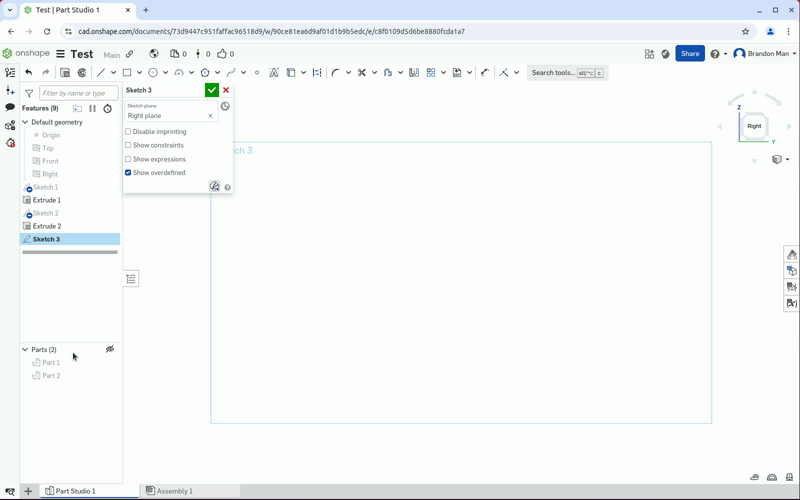
key_down(shift)
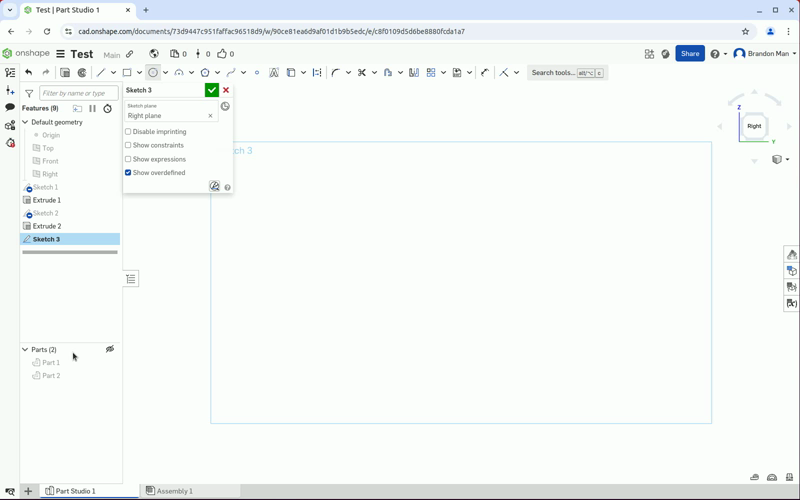
mouse_move(484, 309)
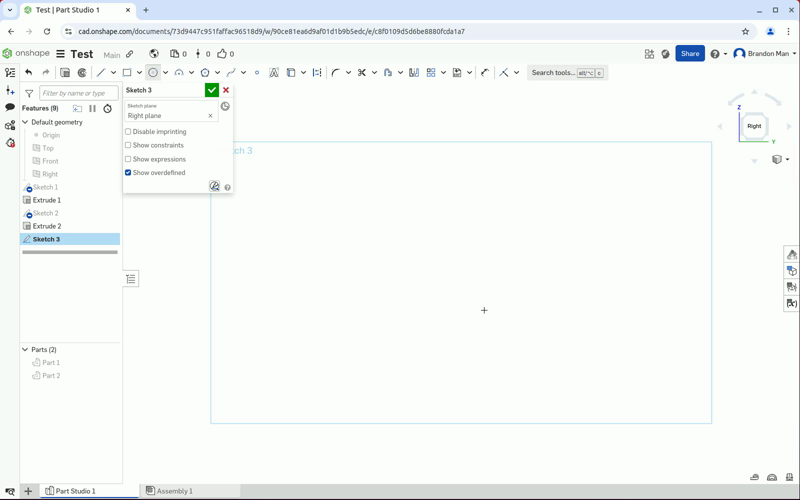
click(484, 309)
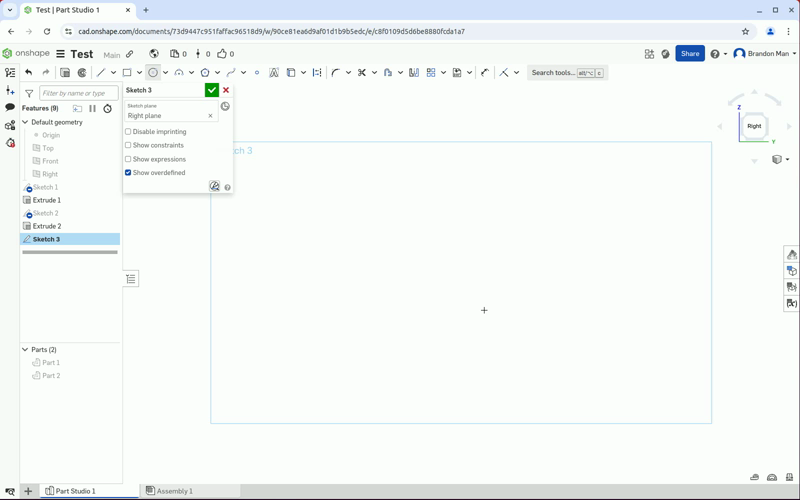
key_up(shift)
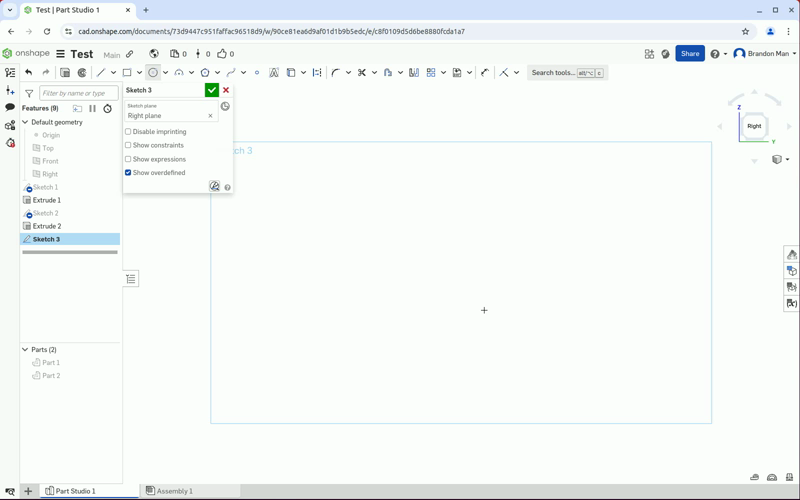
mouse_move(489, 309)
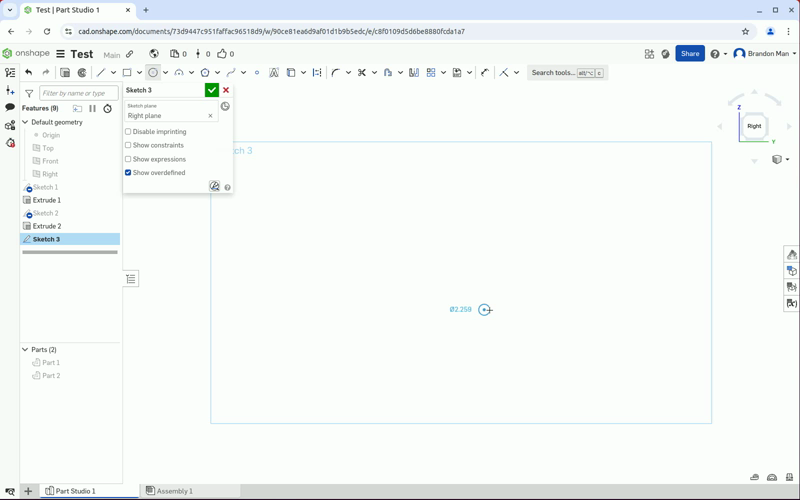
click(489, 309)
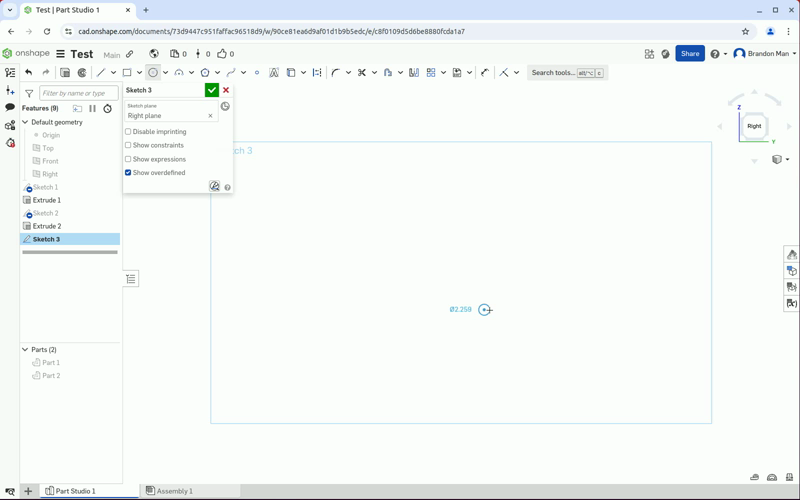
key(esc)
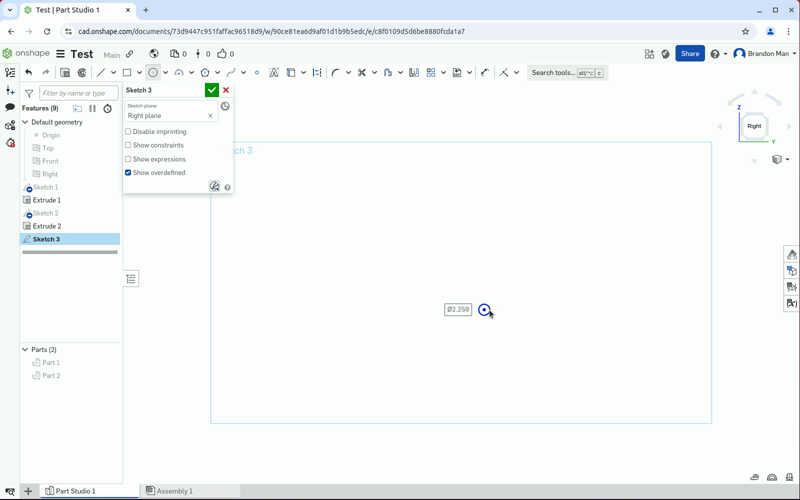
mouse_move(481, 306)
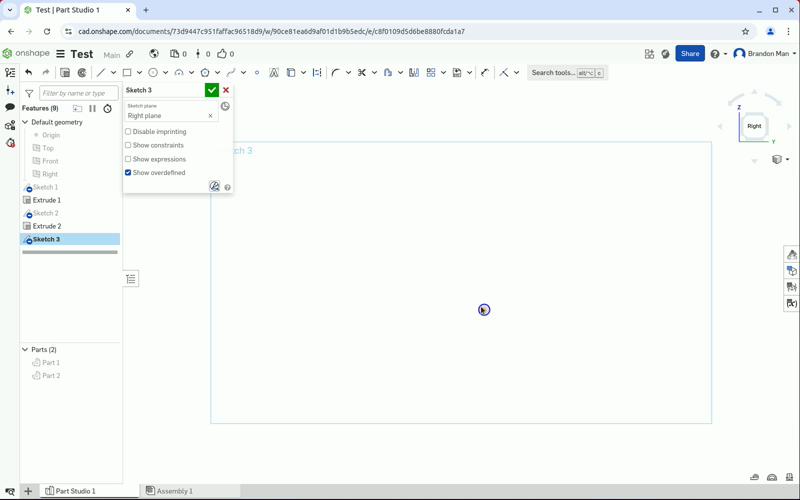
scroll(6)
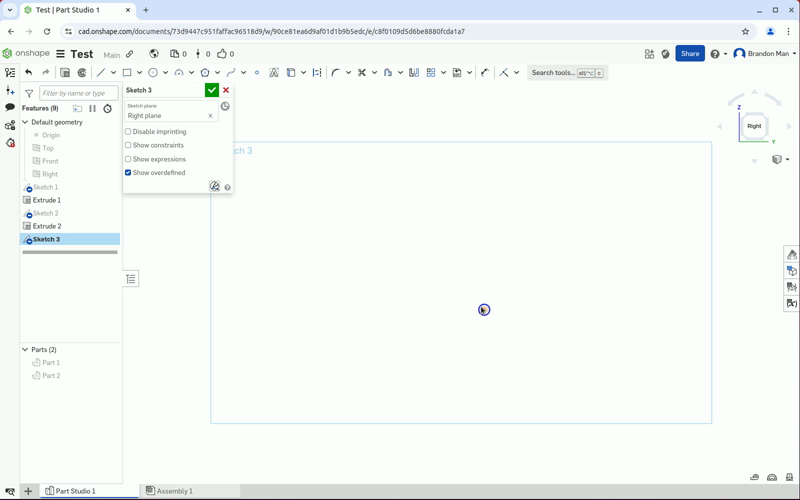
scroll(6)
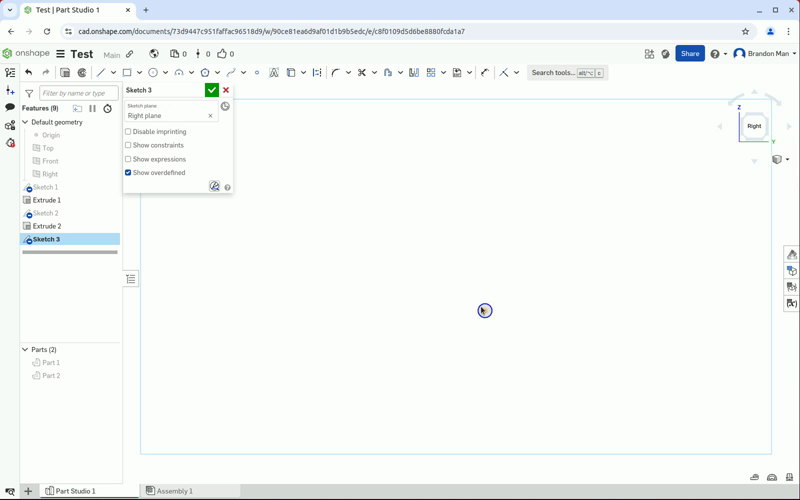
scroll(6)
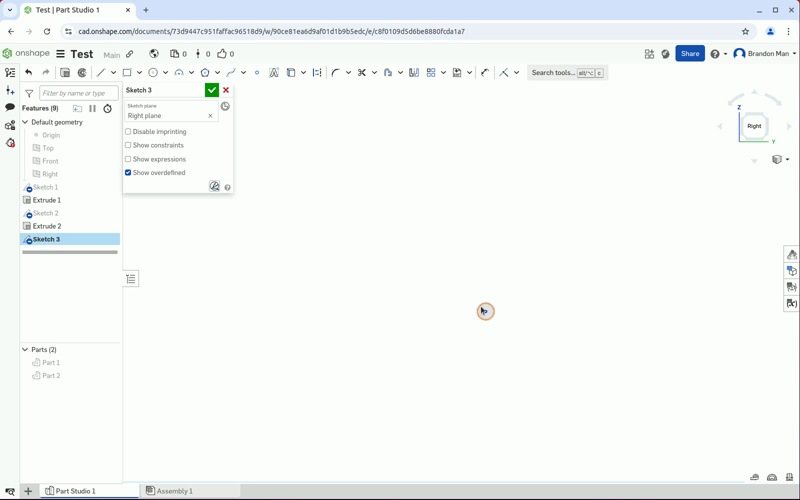
scroll(6)
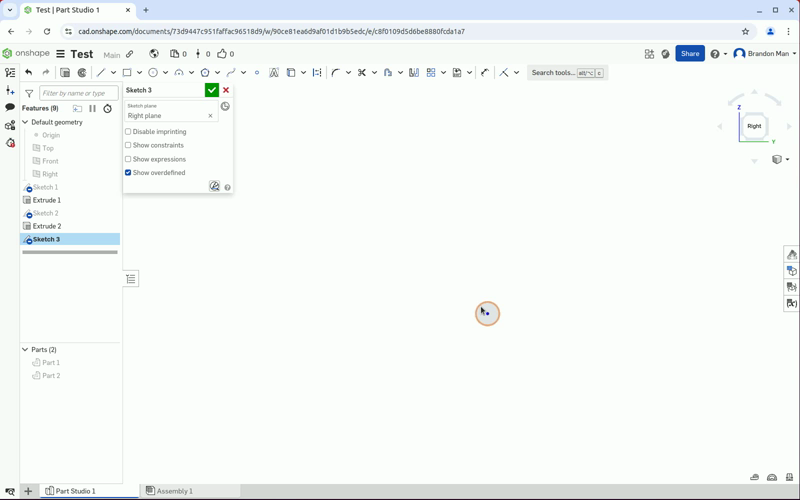
scroll(6)
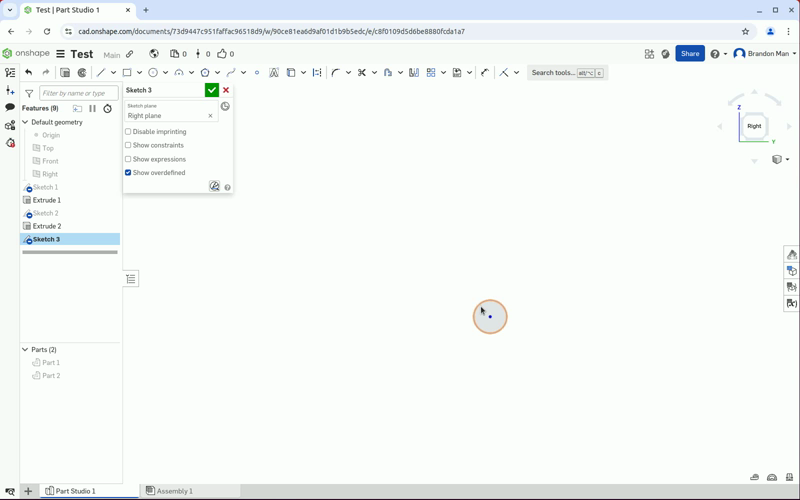
scroll(6)
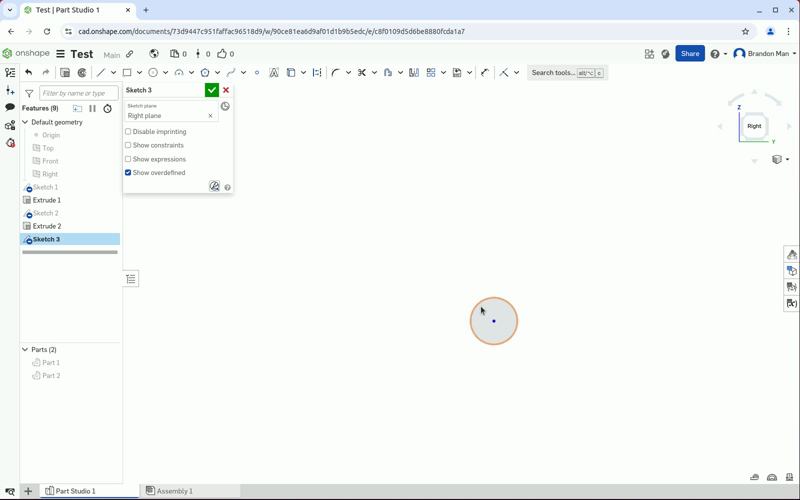
scroll(6)
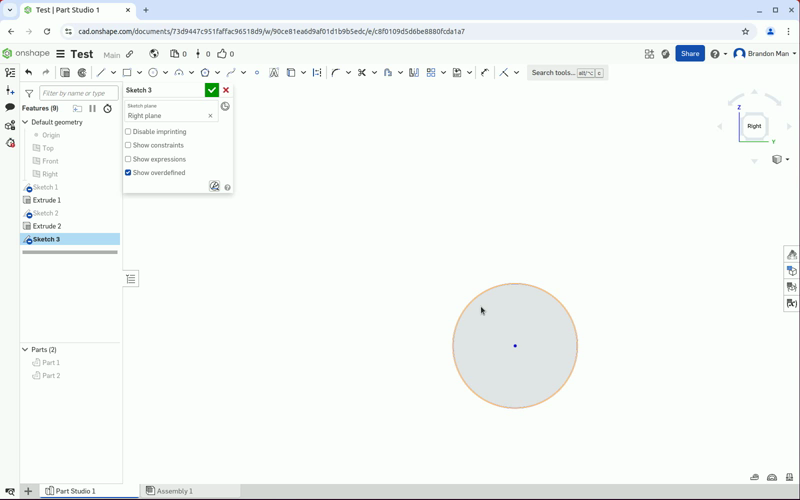
click(481, 306)
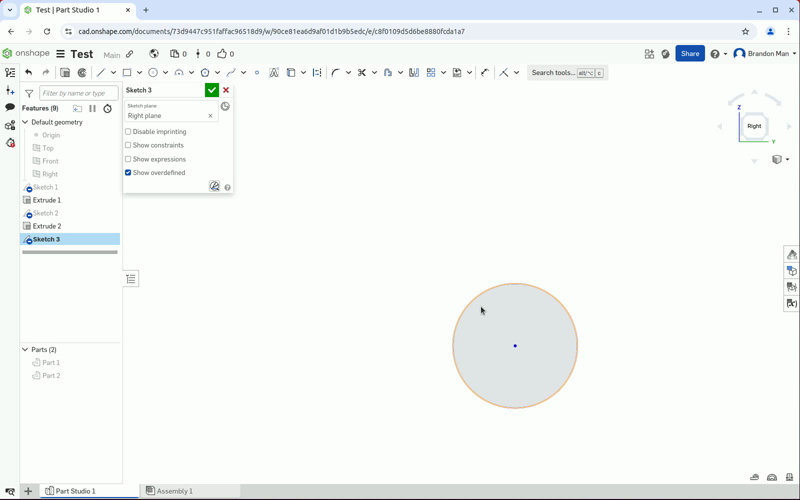
scroll(-6)
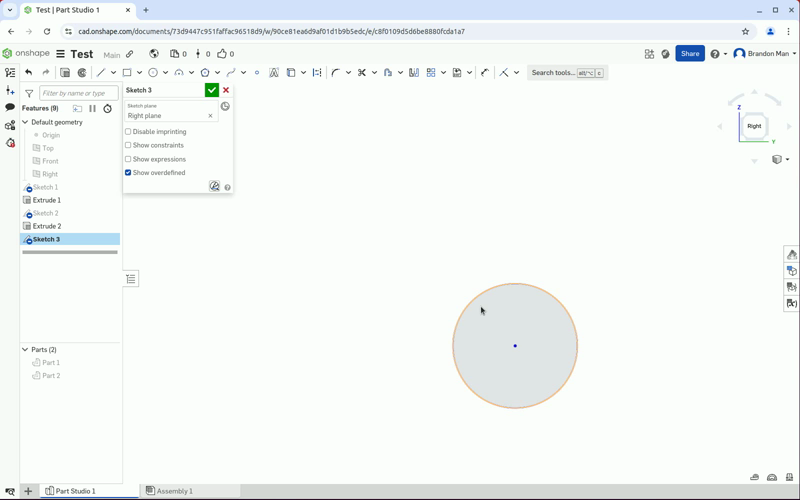
scroll(-6)
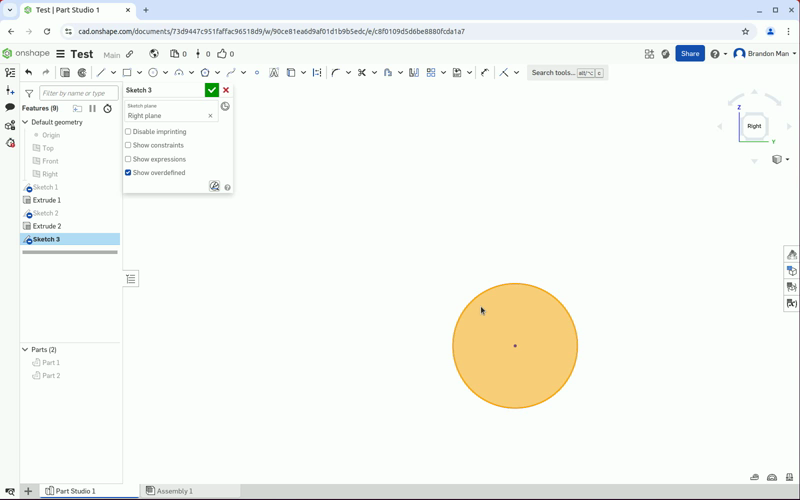
scroll(-6)
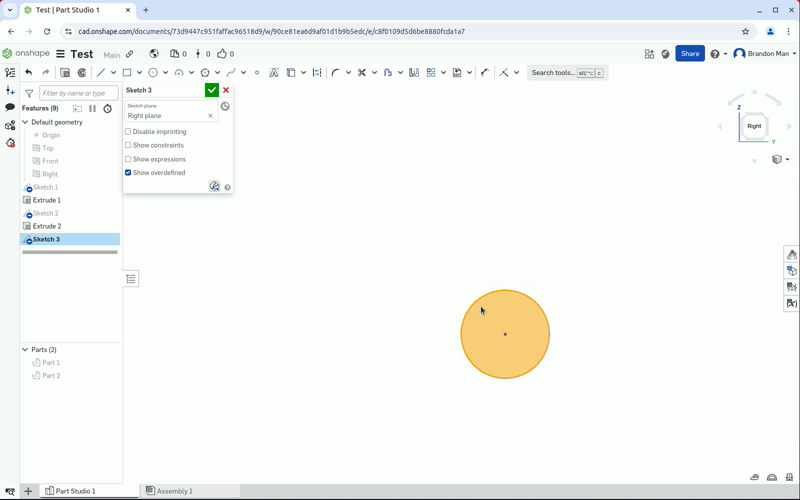
scroll(-6)
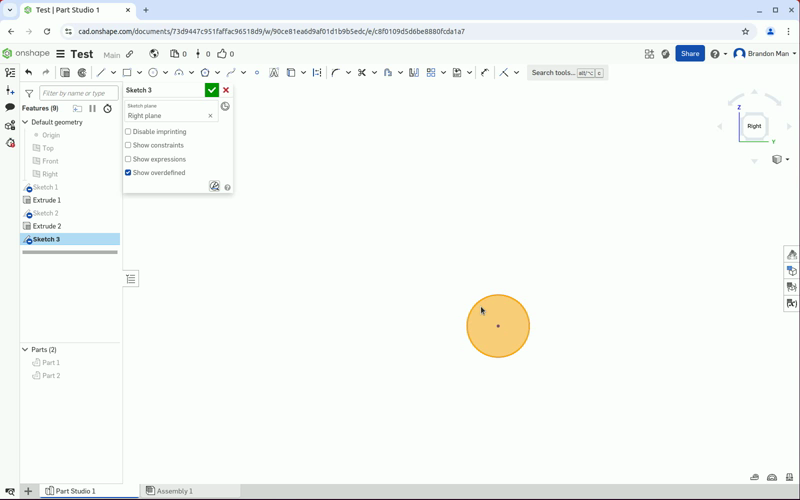
scroll(-6)
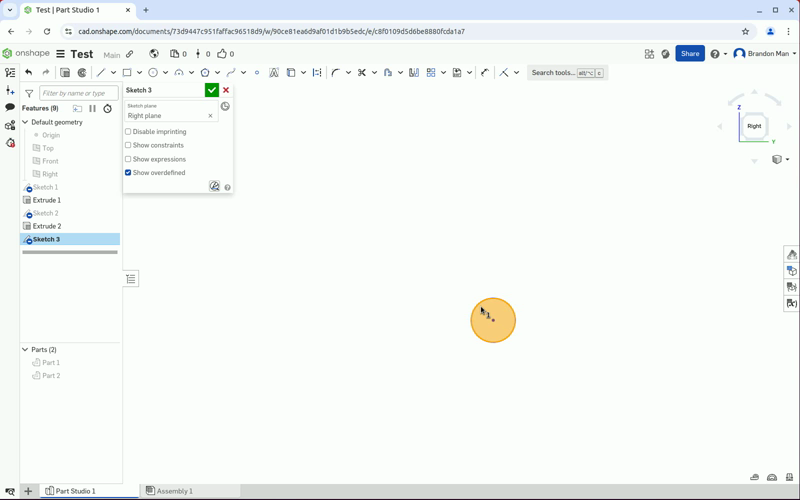
scroll(-6)
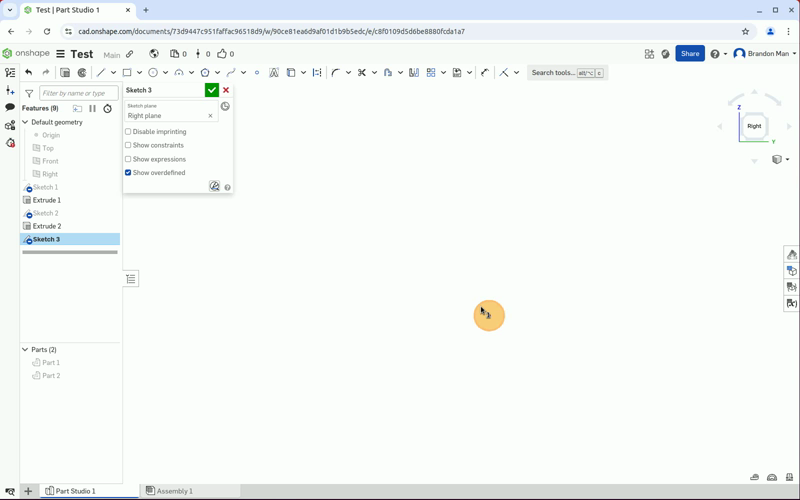
scroll(-6)
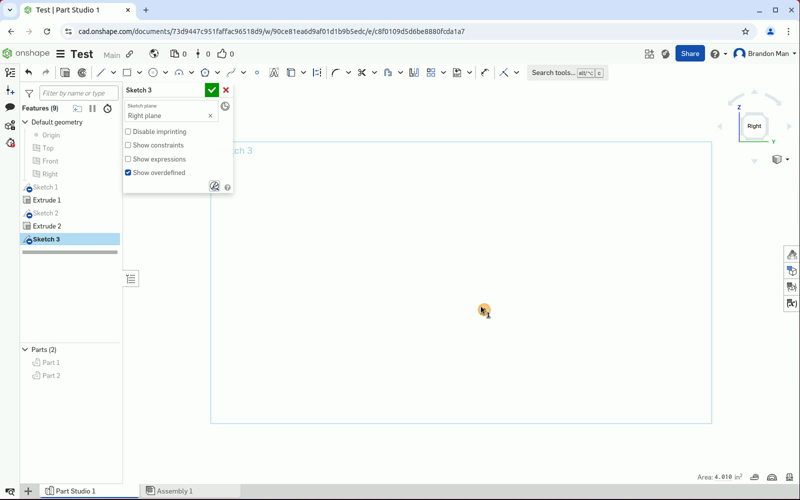
mouse_move(73, 352)
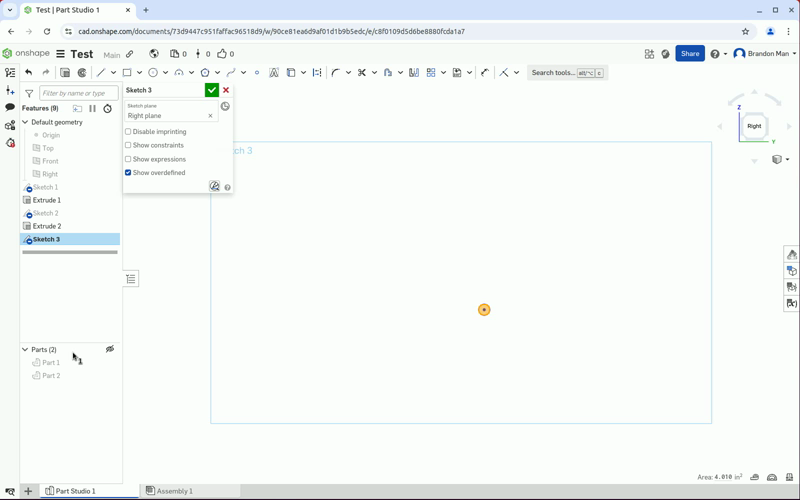
key(shift+y)
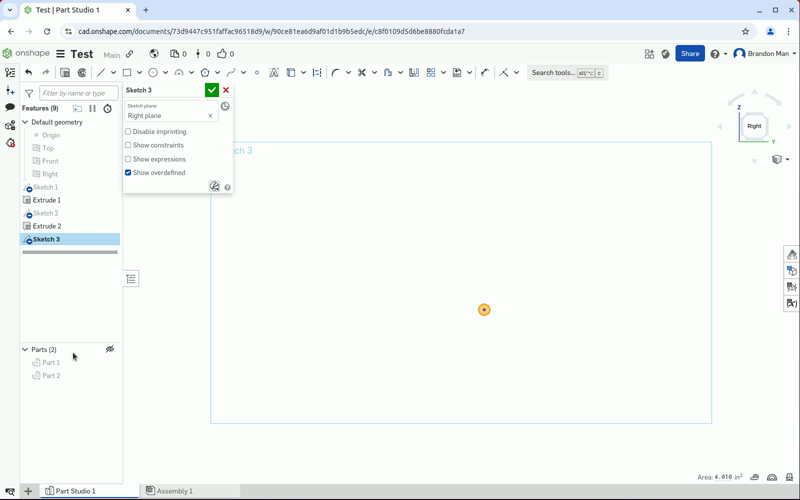
key(shift+e)
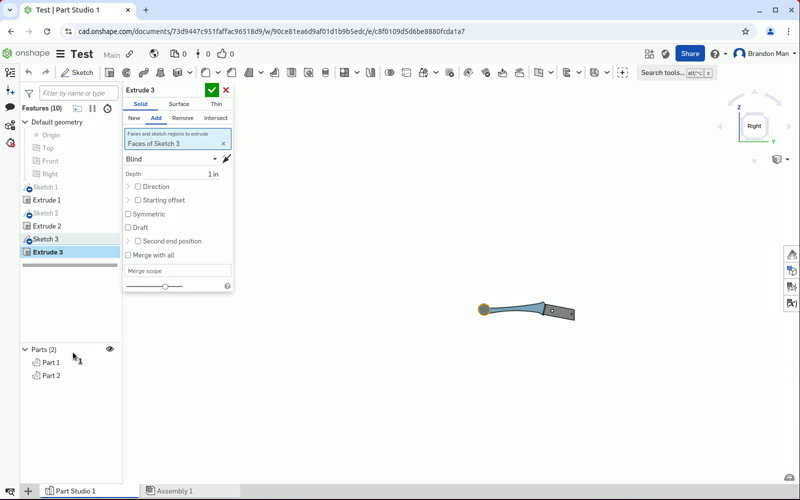
mouse_move(143, 106)
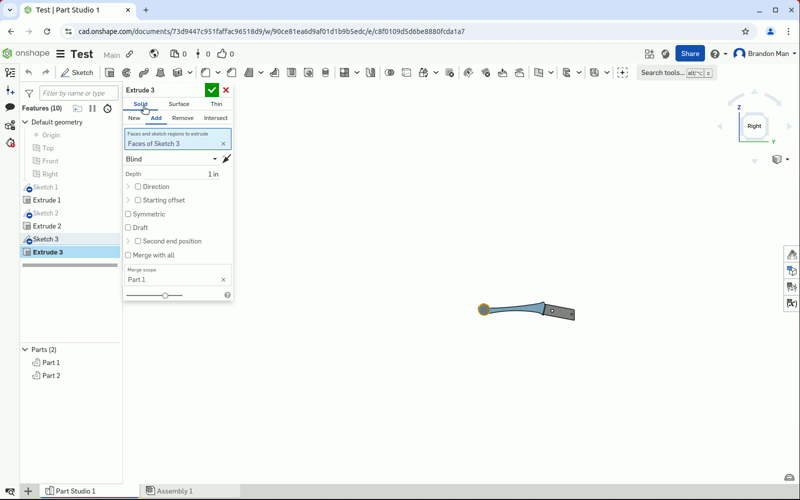
click(143, 106)
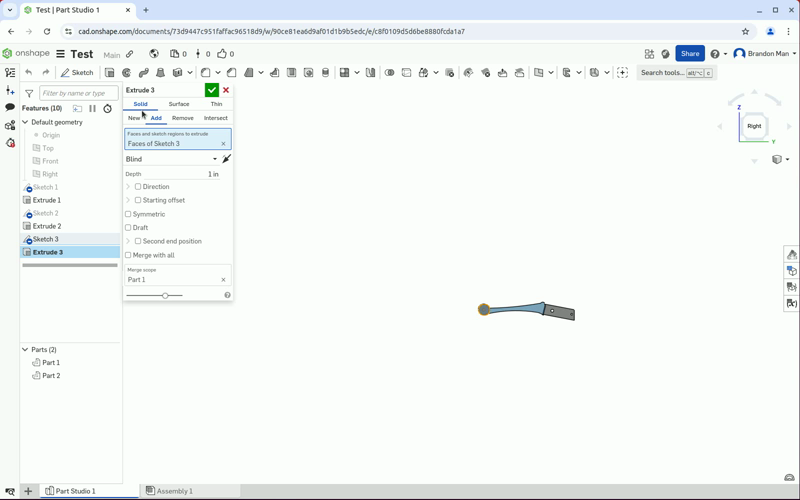
mouse_move(137, 120)
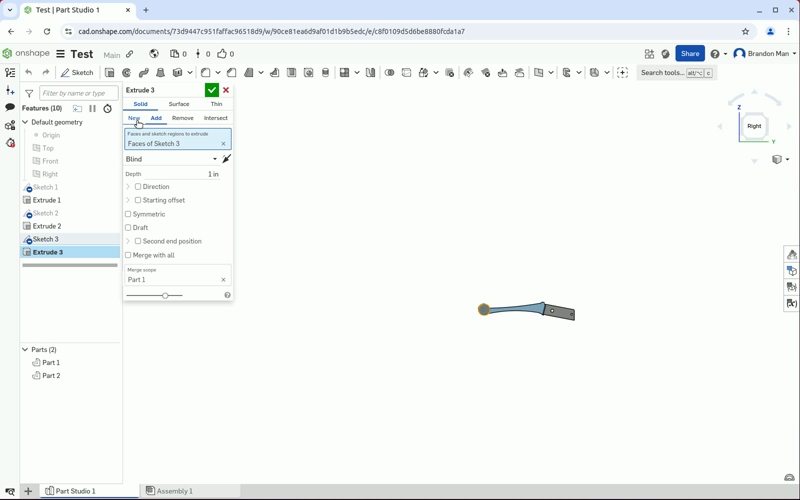
click(137, 120)
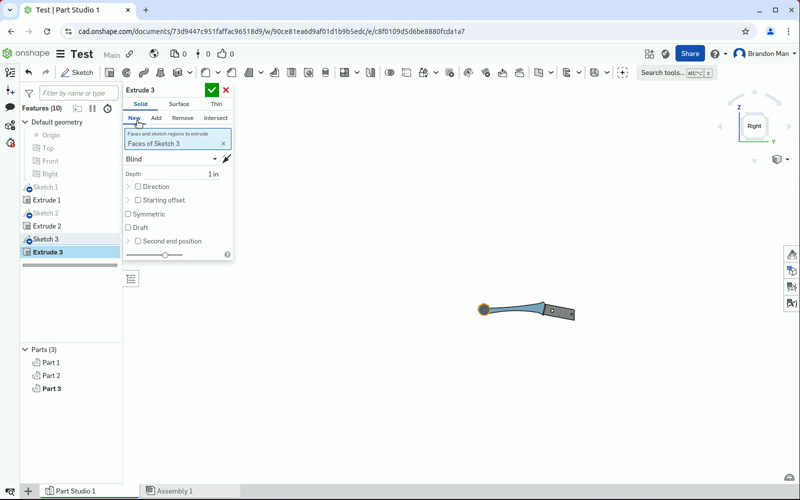
key(tab, 4)
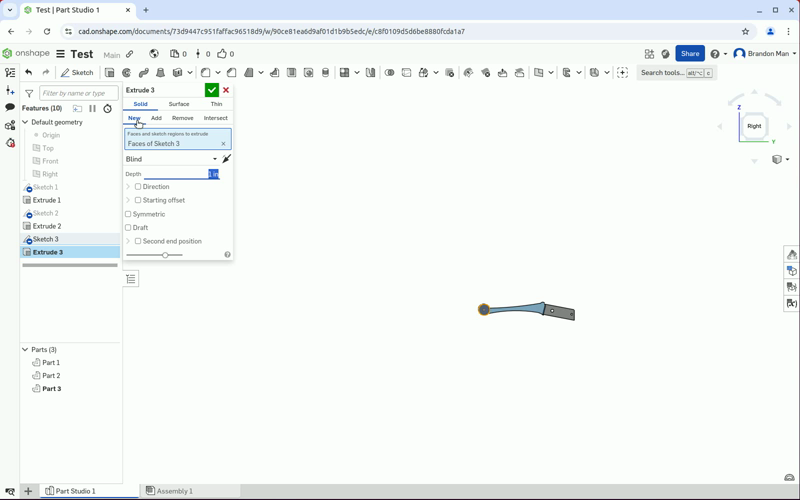
text(2.648)
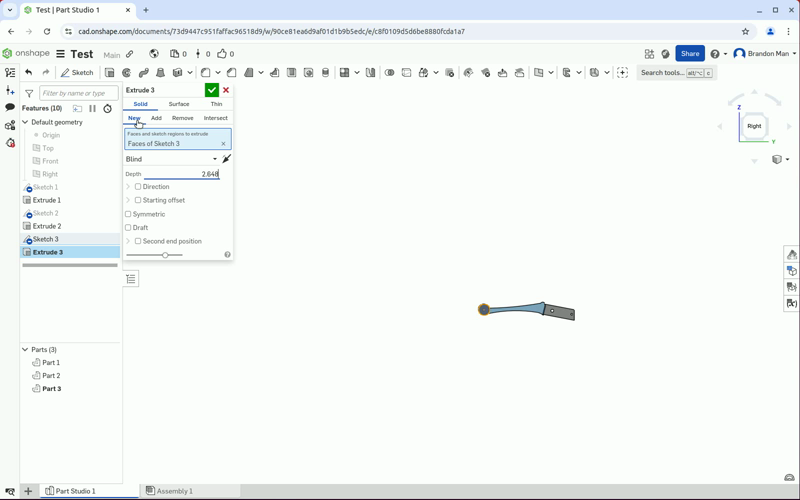
key(tab, 3)
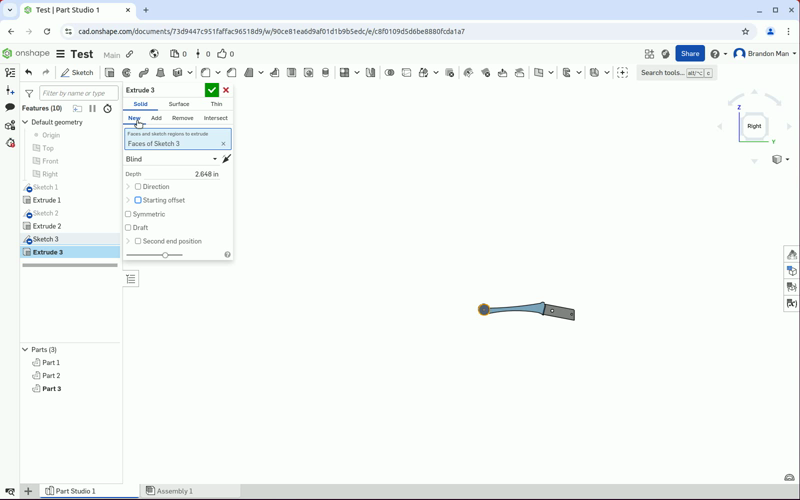
key(tab, 2)
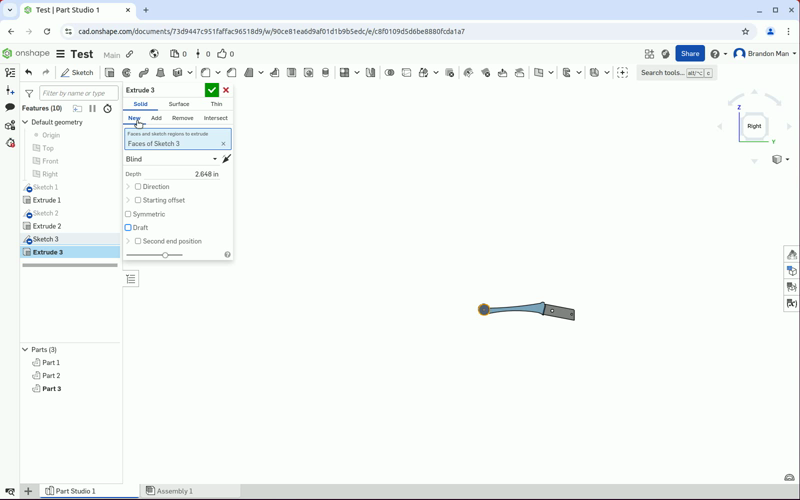
key(space)
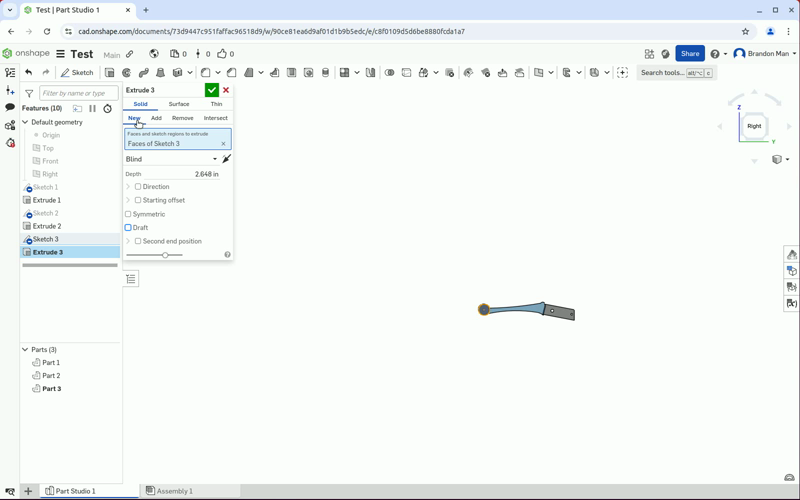
key(tab, 3)
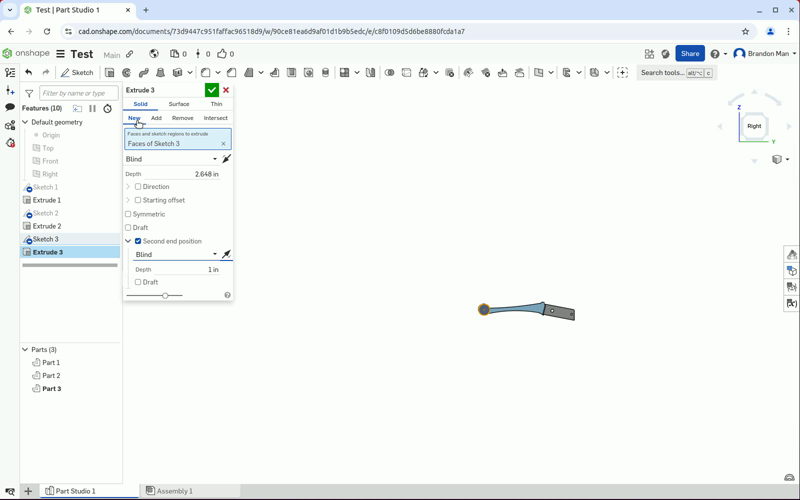
text(2.407)
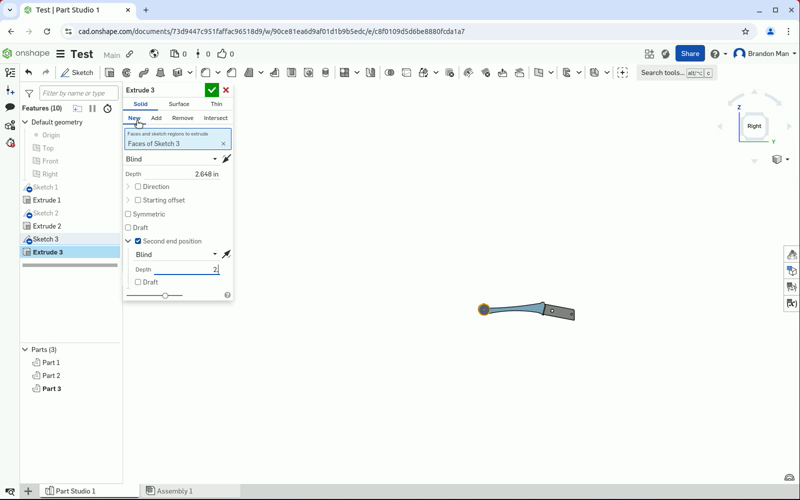
key(enter)
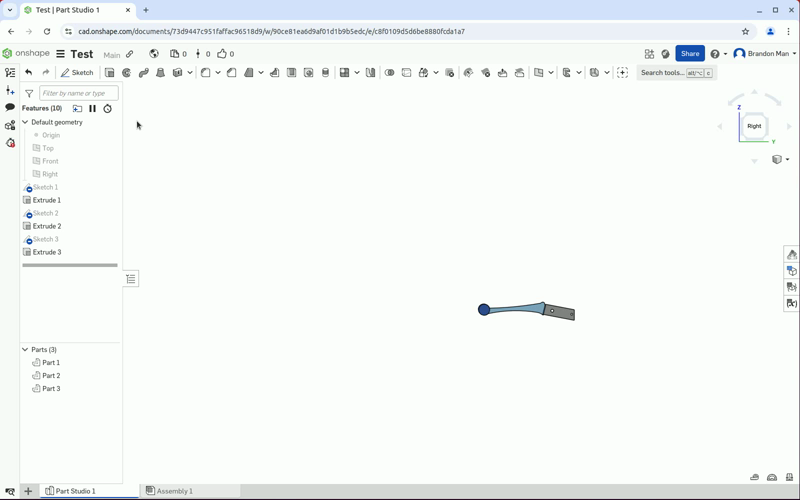
key(shift+h)
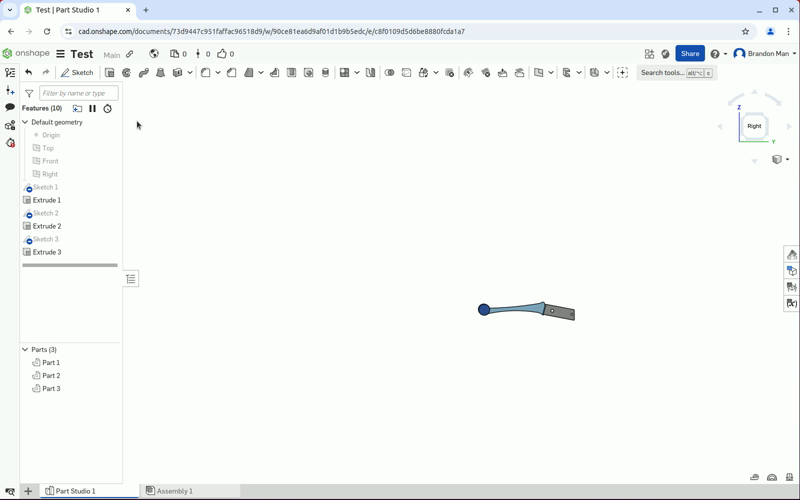
key(shift+h)
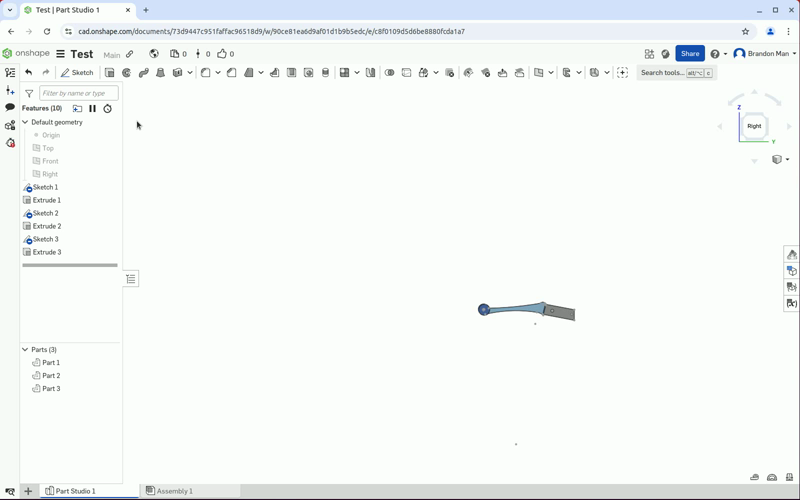
key(shift+7)
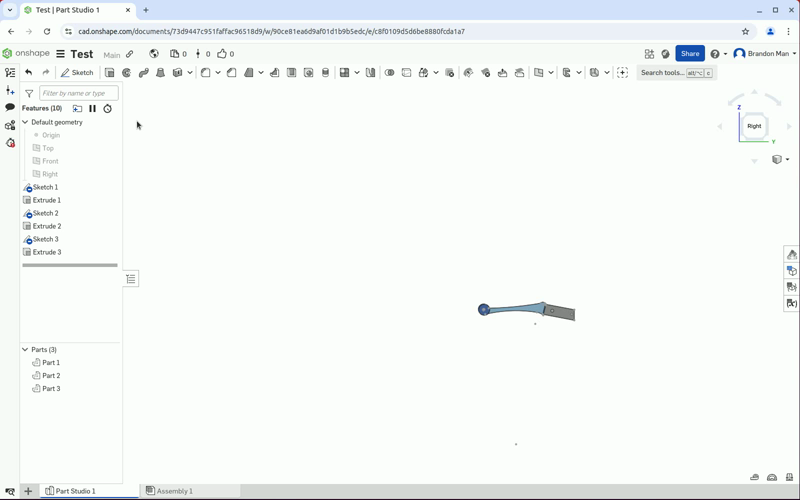
key(right, 2)
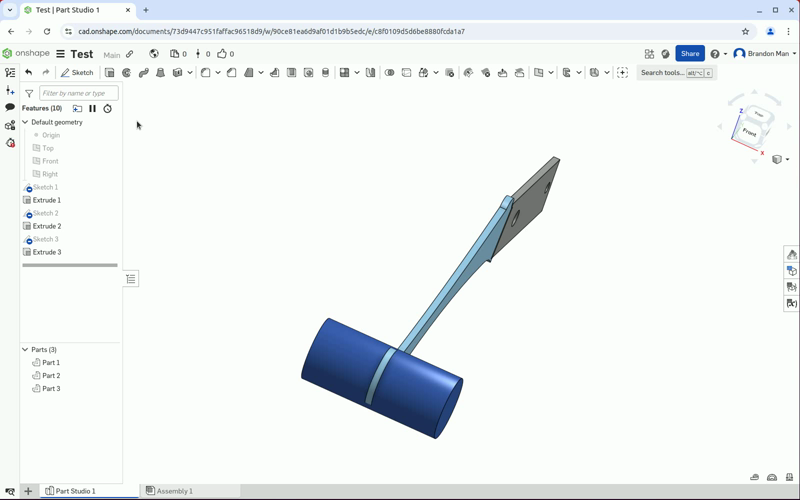
key(down, 2)
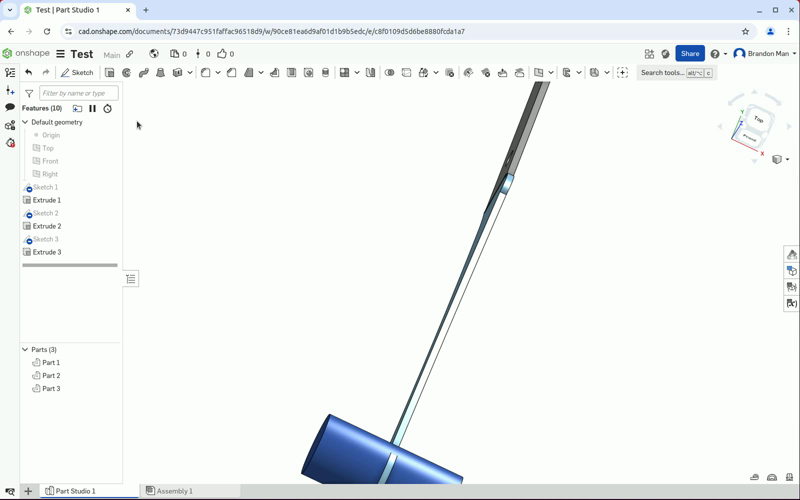
key(up, 2)
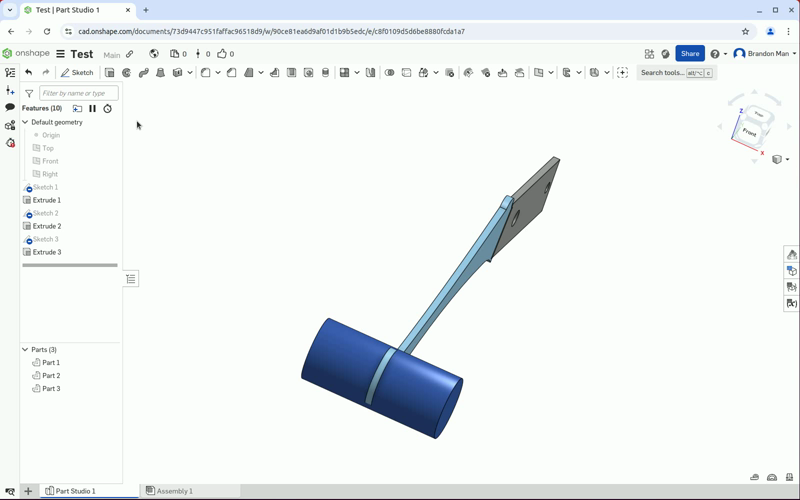
key(left, 2)
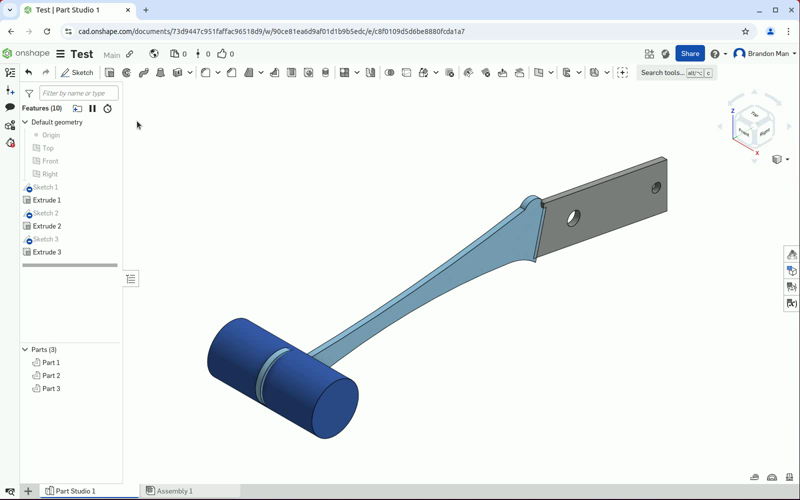
mouse_move(73, 189)
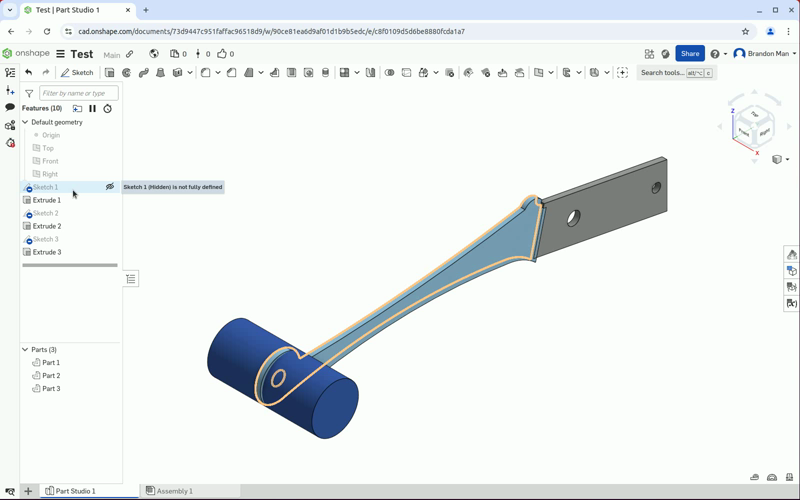
click(73, 189)